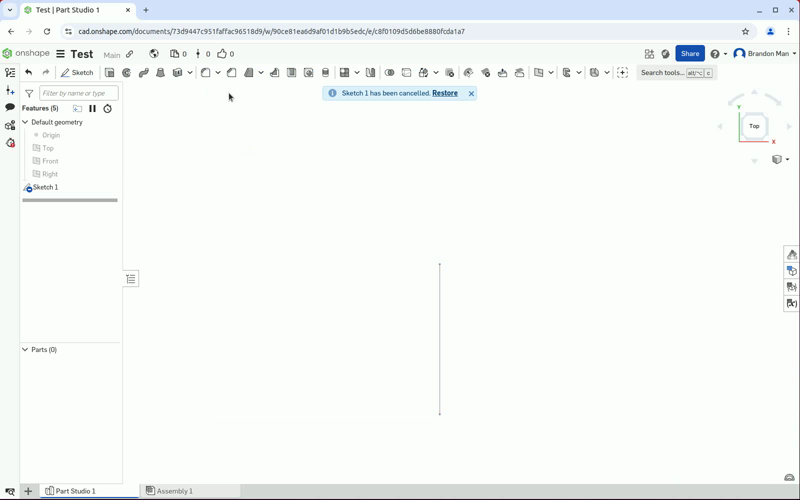
key(shift+h)
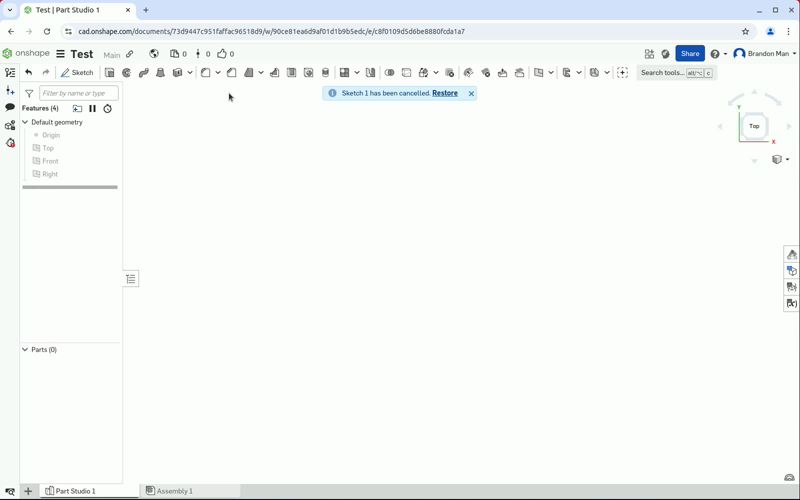
key(shift+s)
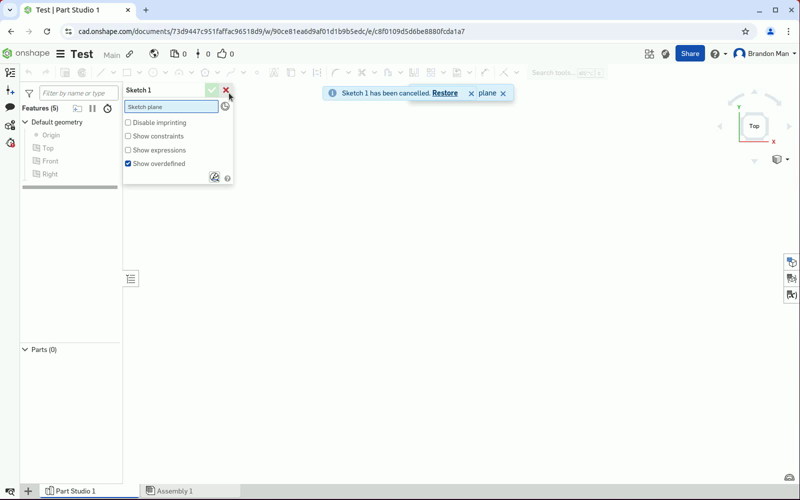
mouse_move(73, 150)
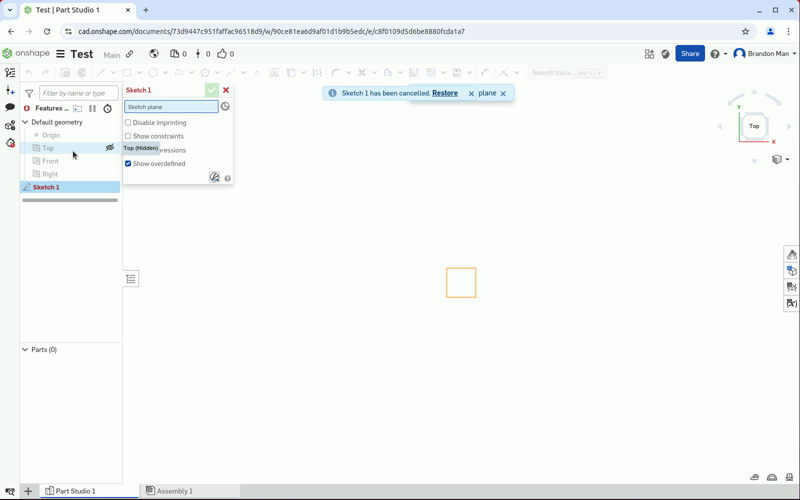
click(73, 150)
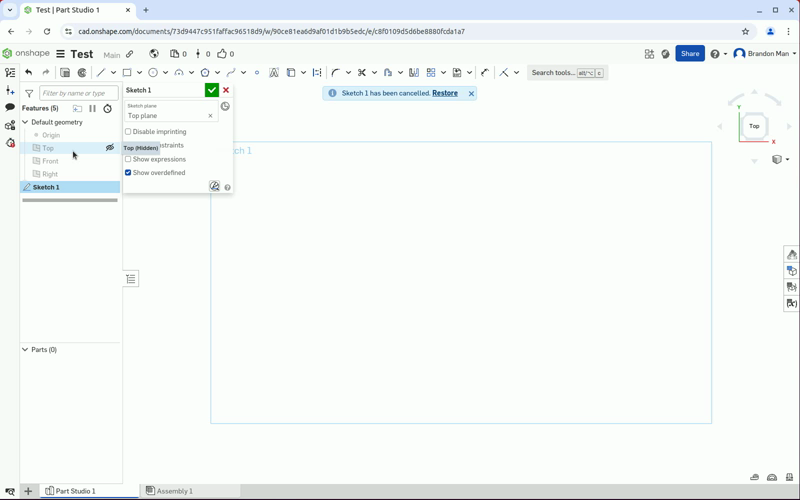
mouse_move(73, 352)
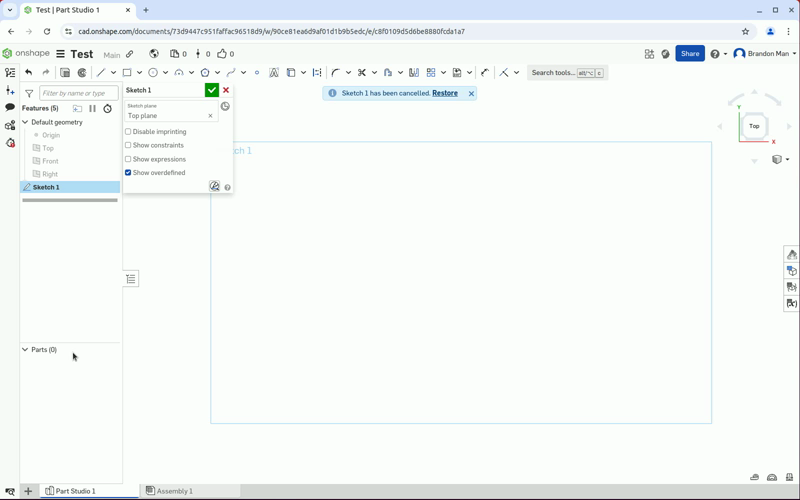
key(y)
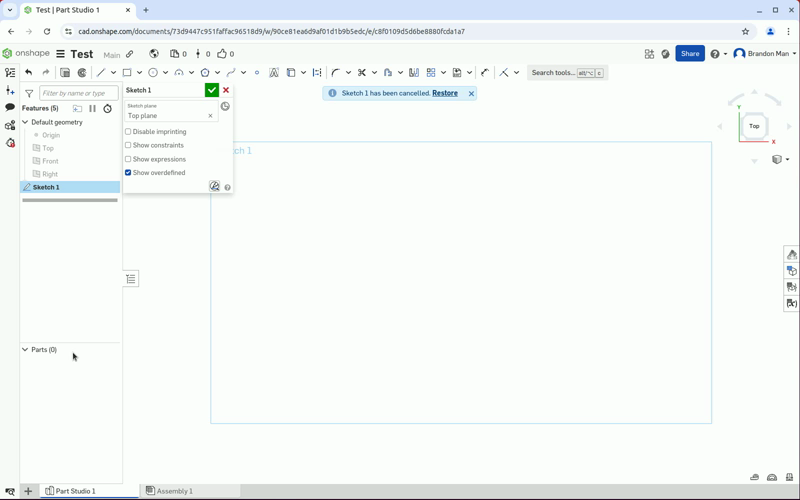
key(l)
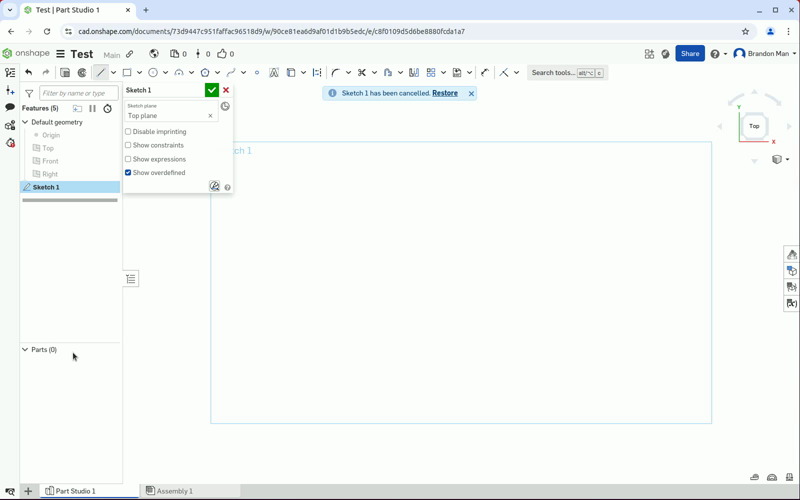
key_down(shift)
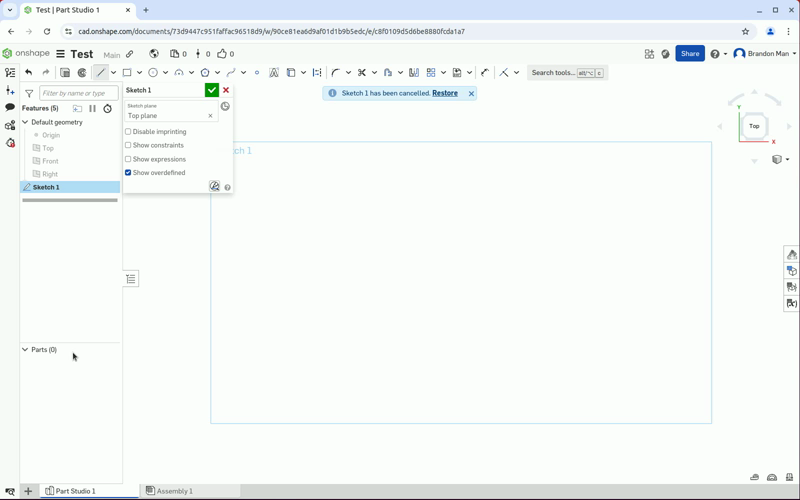
mouse_move(398, 278)
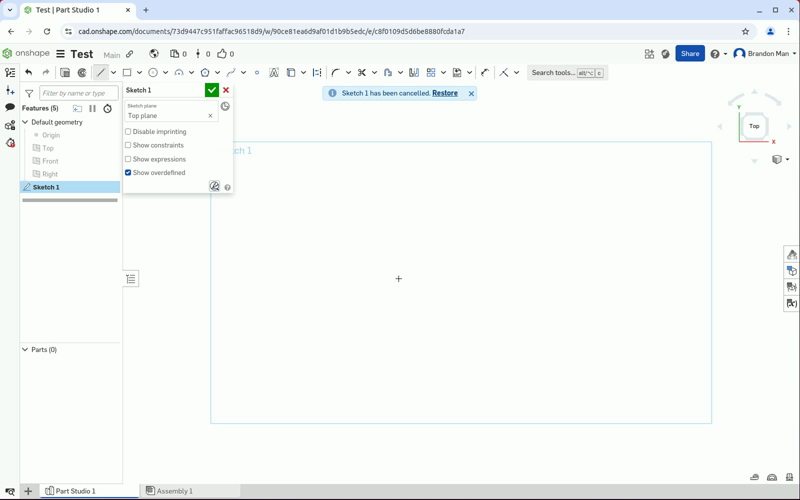
click(398, 278)
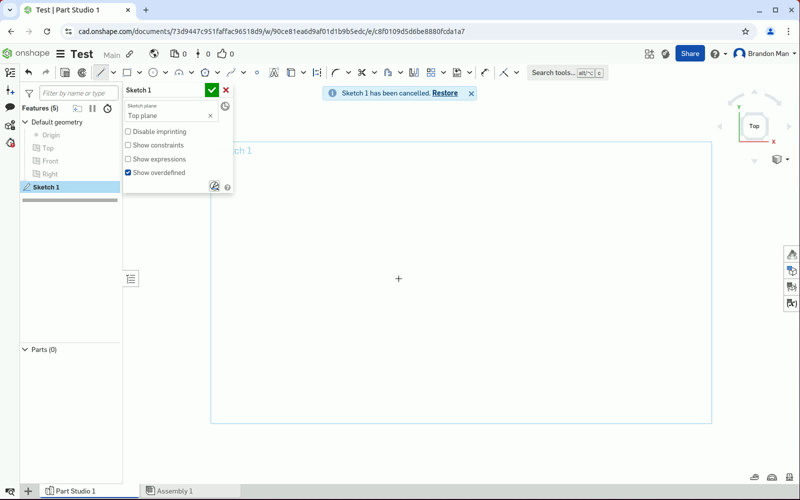
key_up(shift)
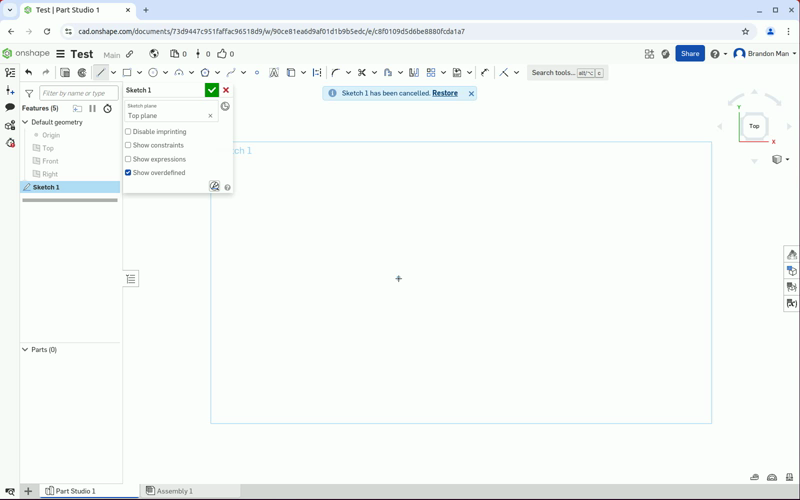
key_down(shift)
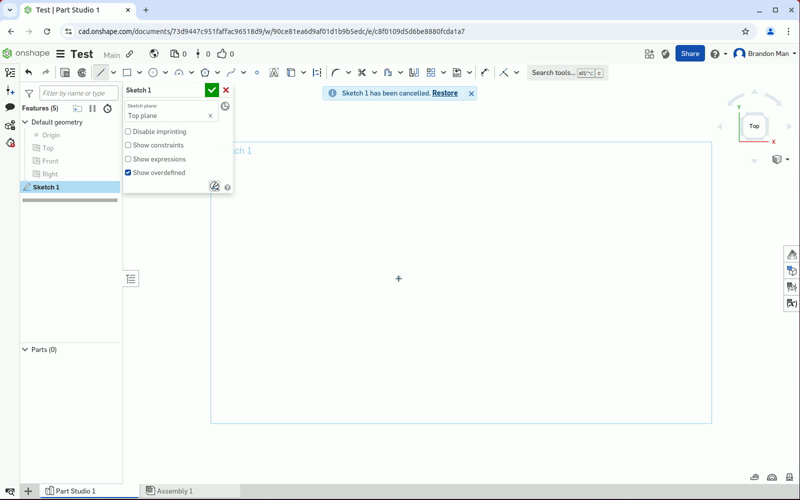
mouse_move(428, 278)
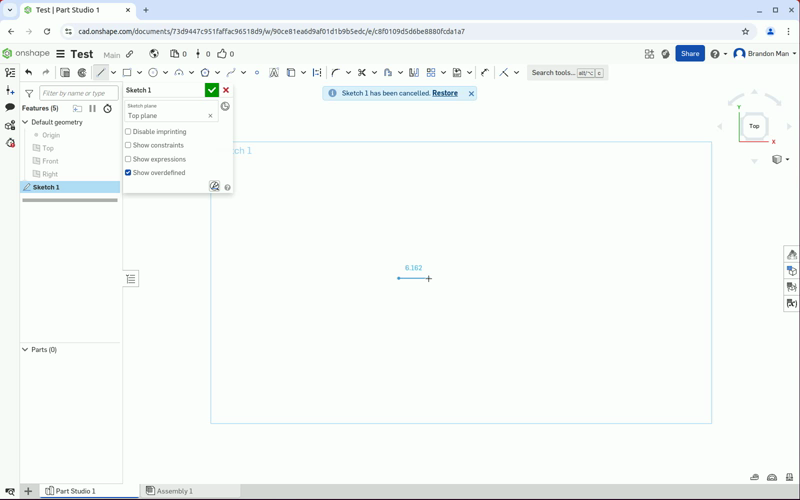
mouse_move(409, 287)
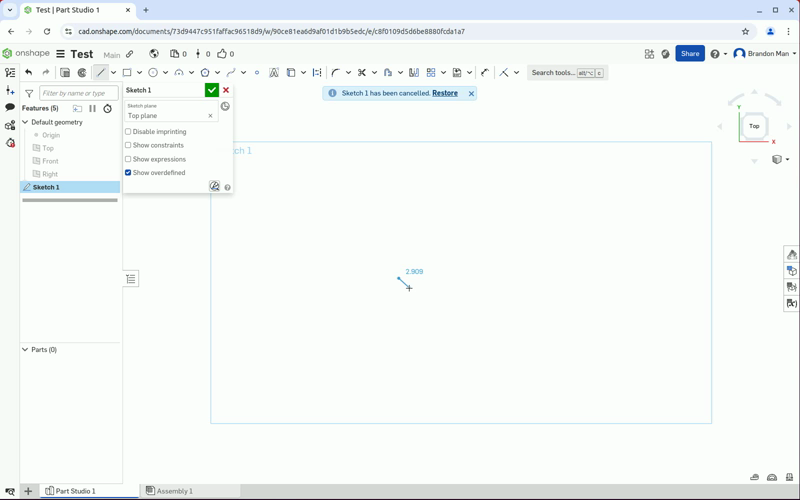
click(409, 287)
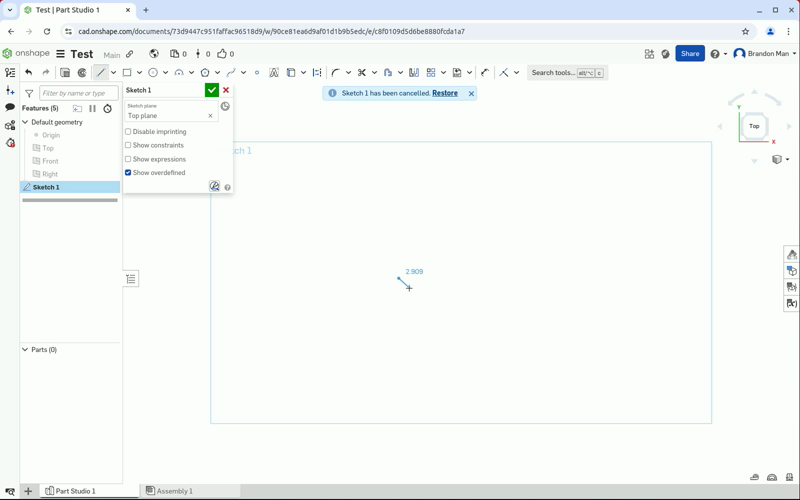
key_up(shift)
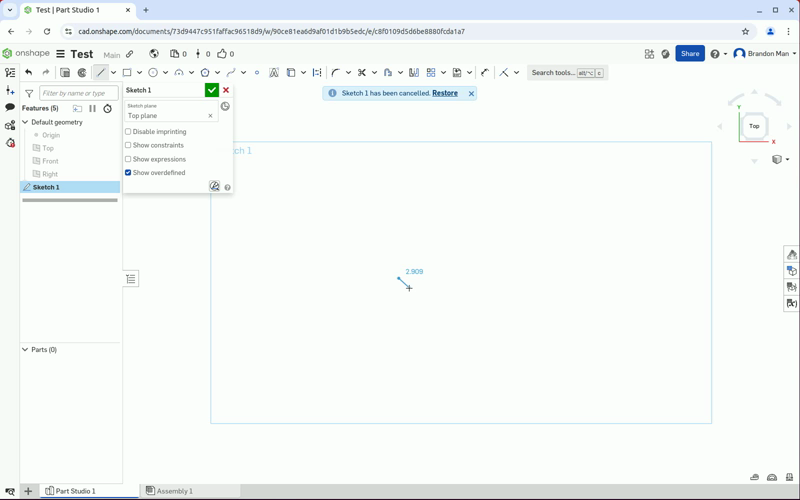
key_down(shift)
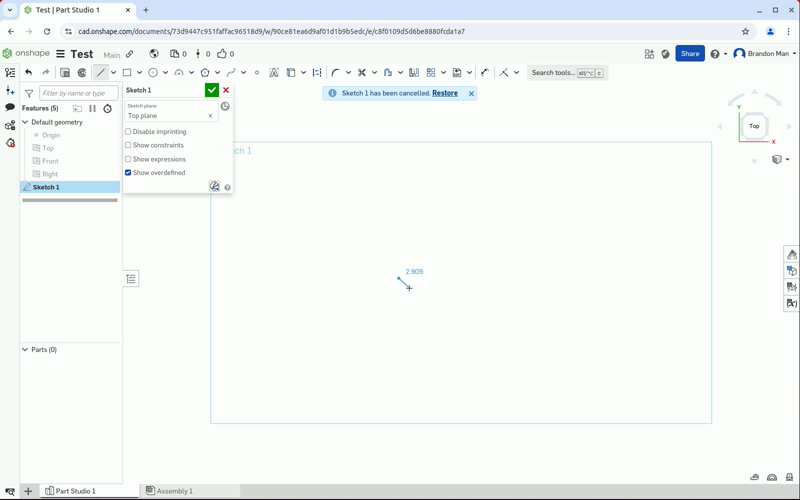
mouse_move(439, 287)
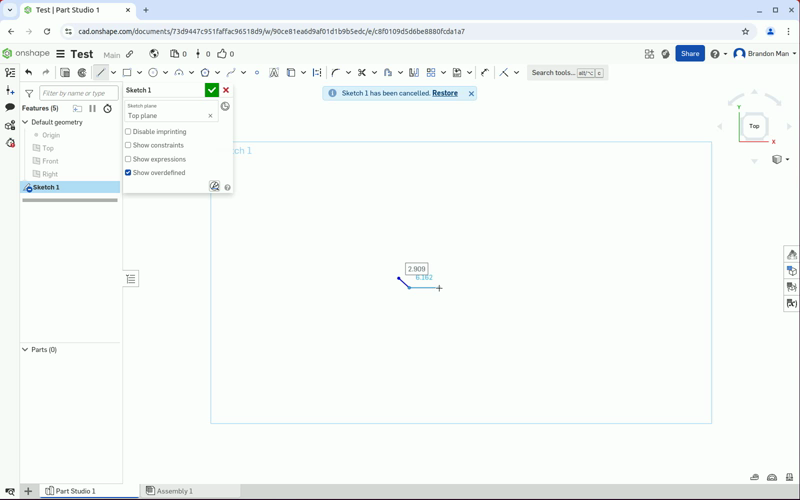
mouse_move(409, 317)
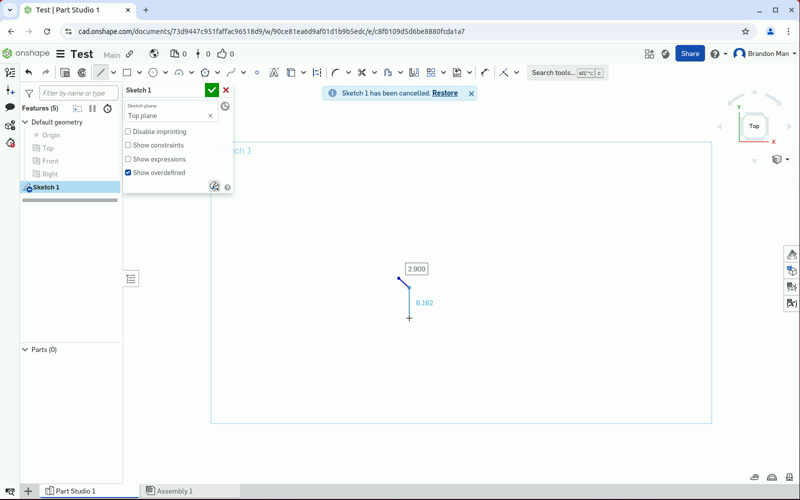
click(409, 317)
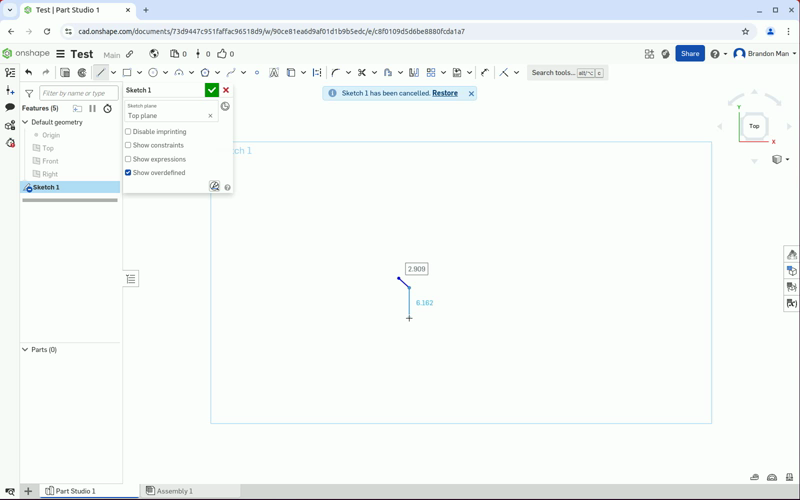
key_up(shift)
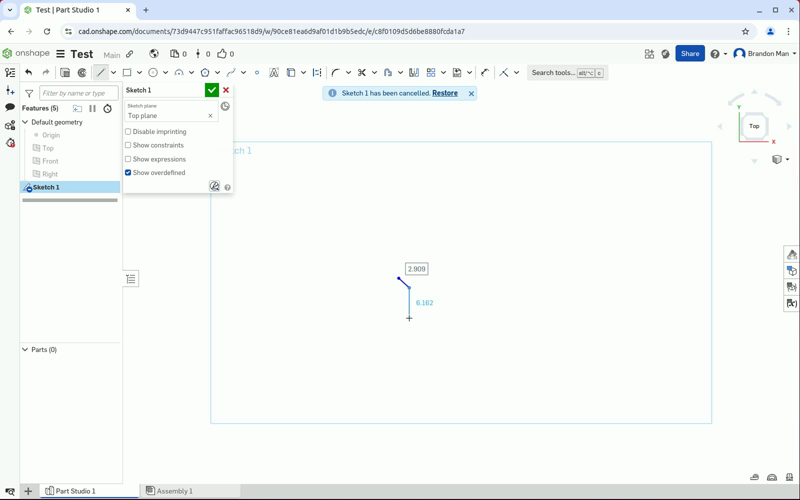
key_down(shift)
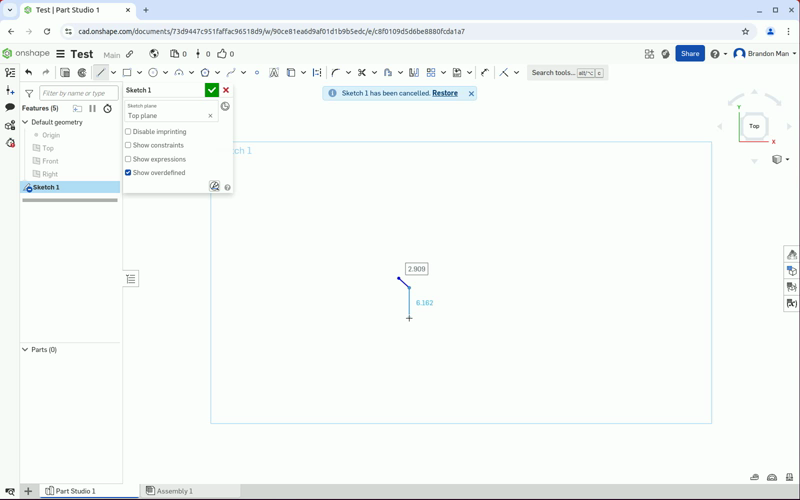
mouse_move(439, 317)
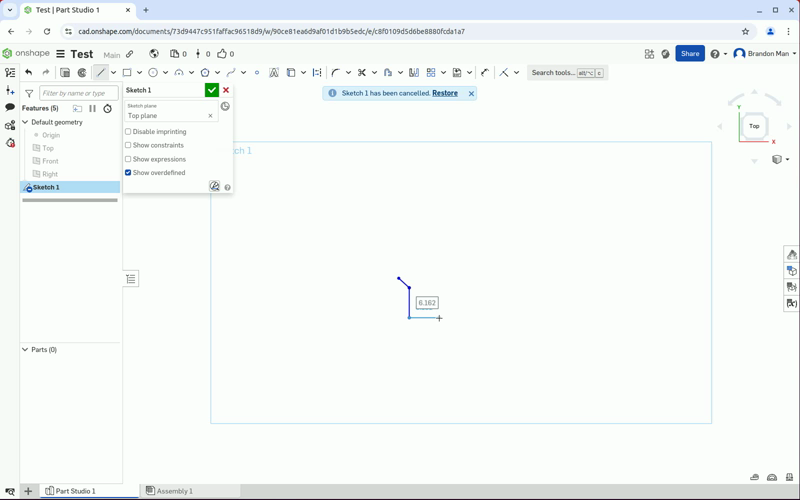
mouse_move(423, 317)
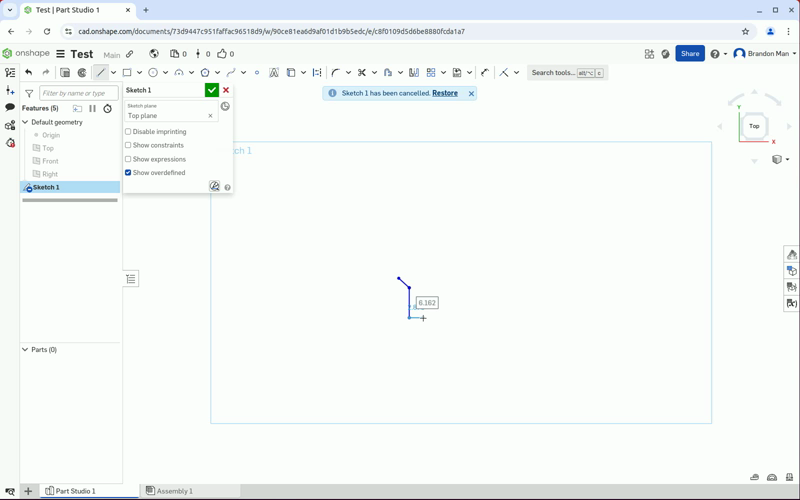
click(423, 317)
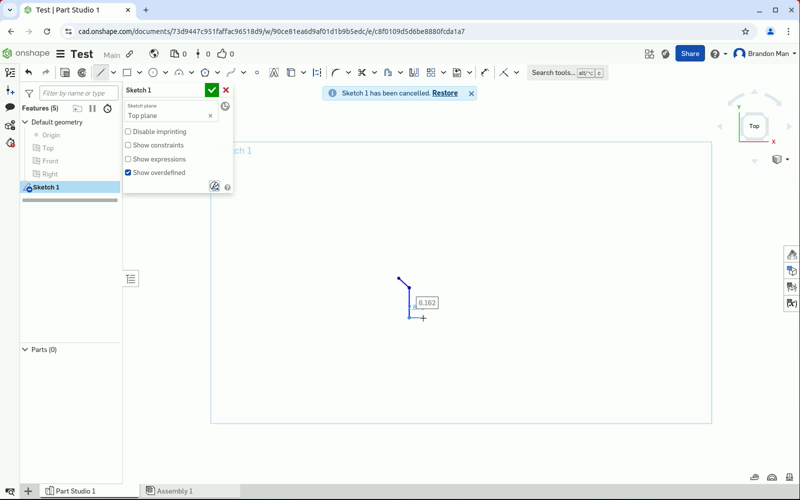
key_up(shift)
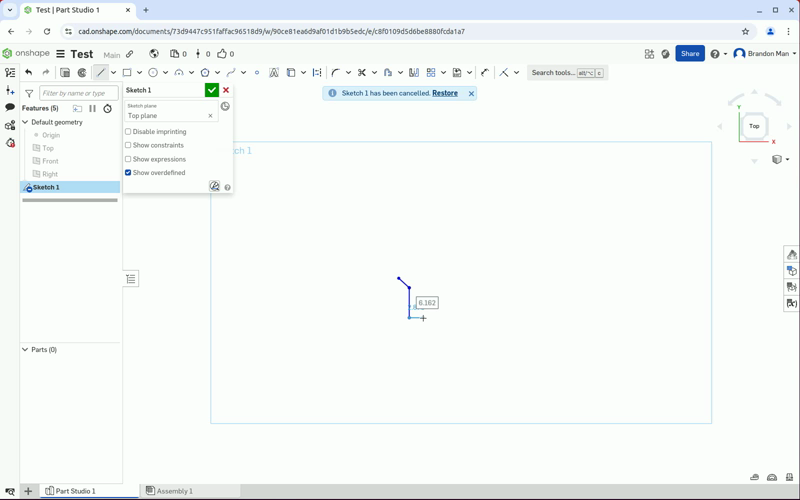
key_down(shift)
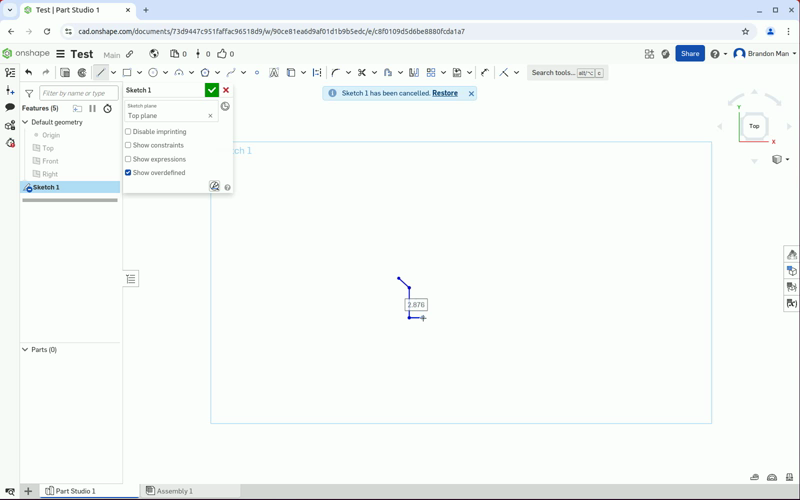
mouse_move(453, 317)
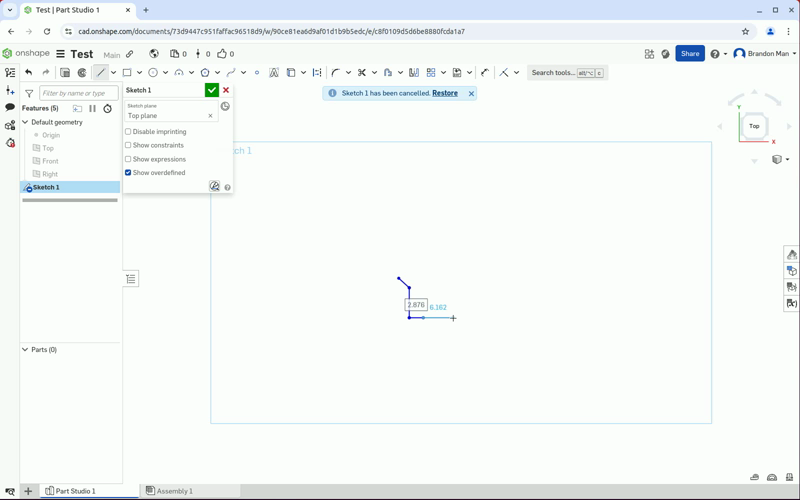
mouse_move(437, 317)
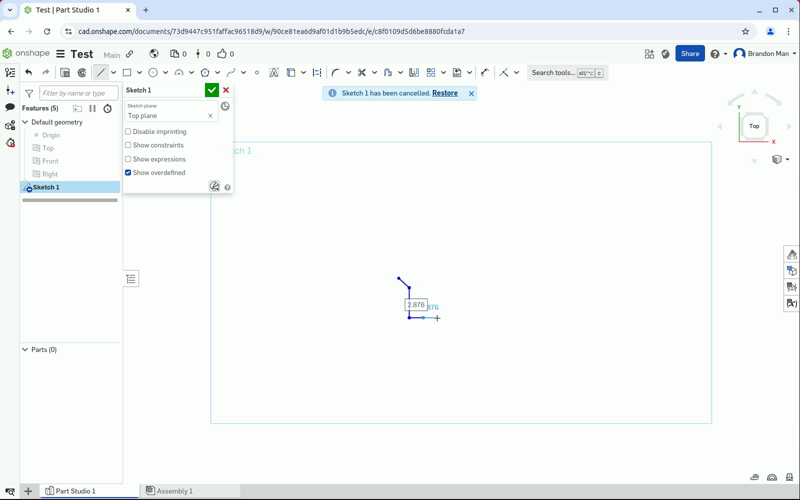
click(437, 317)
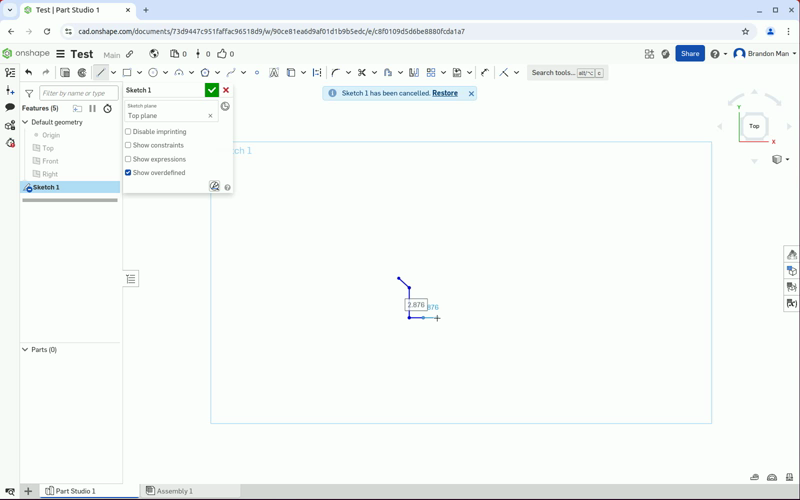
key_up(shift)
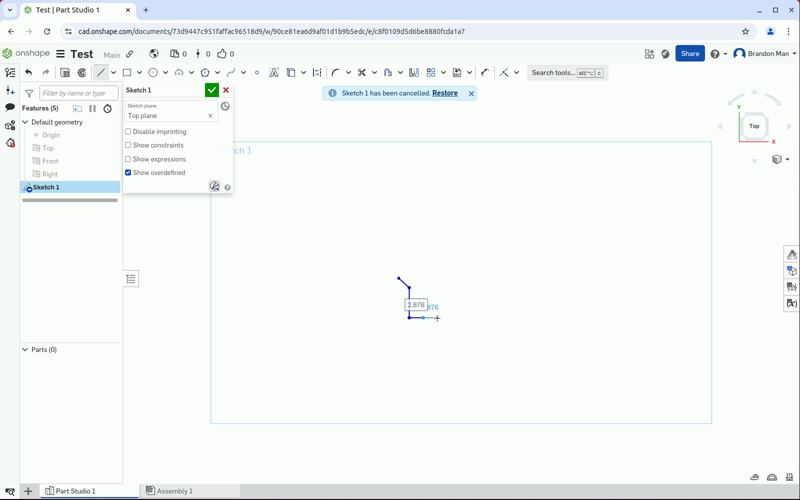
key_down(shift)
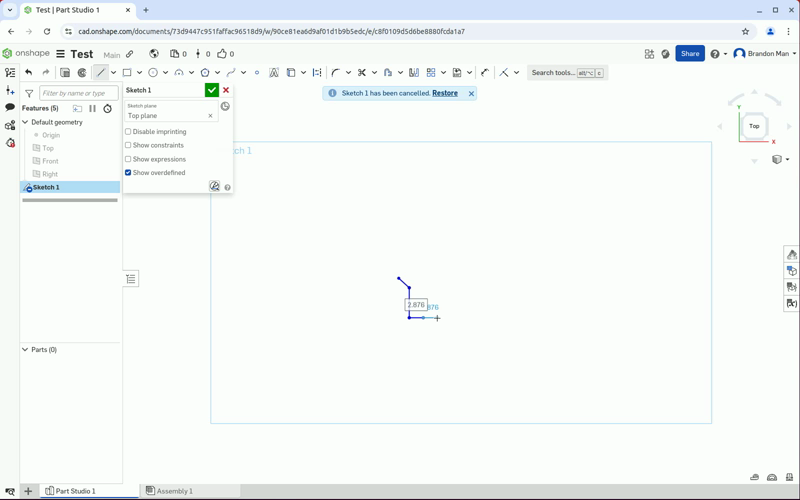
mouse_move(467, 317)
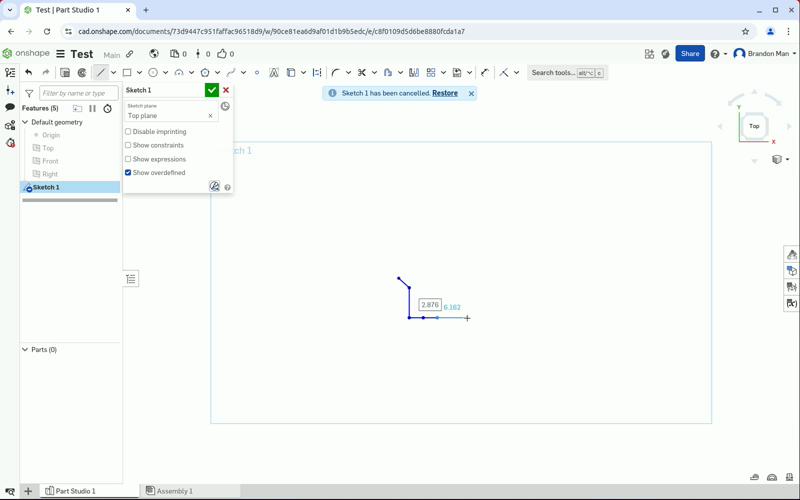
mouse_move(437, 287)
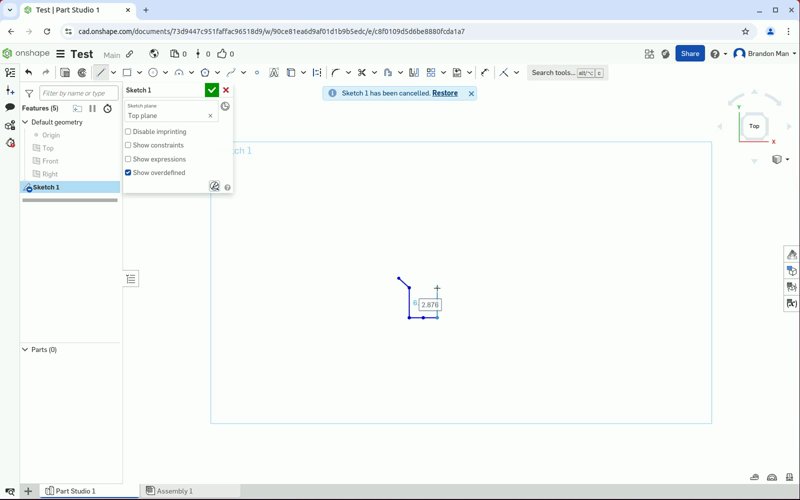
click(437, 287)
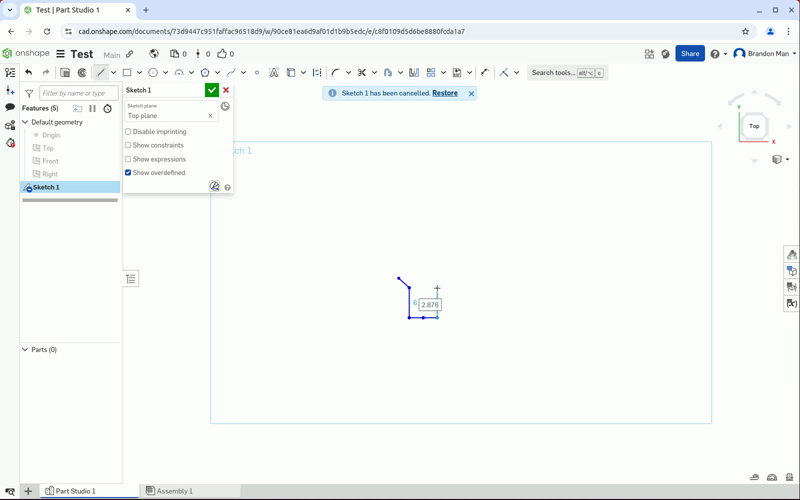
key_up(shift)
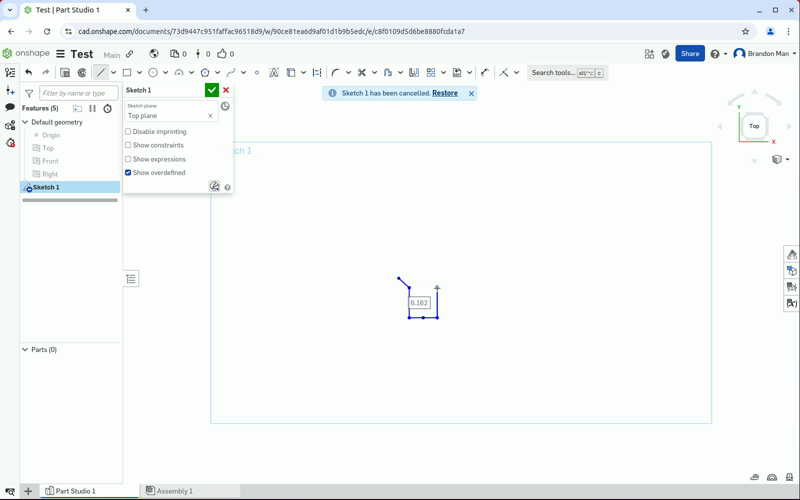
key_down(shift)
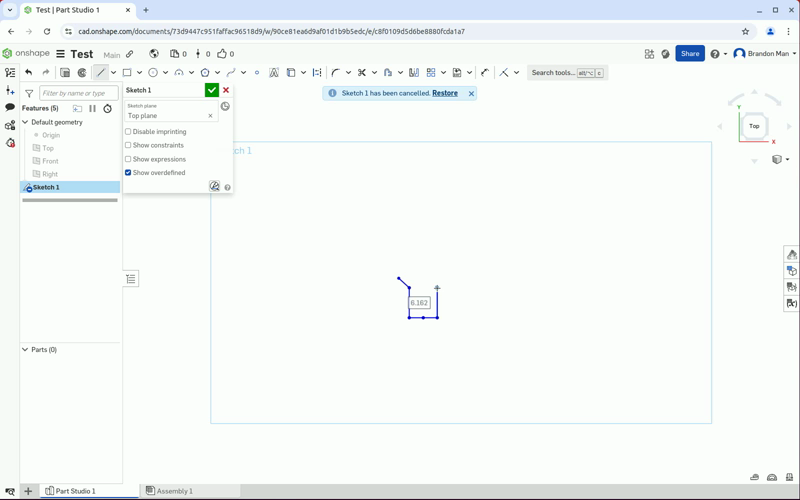
mouse_move(467, 287)
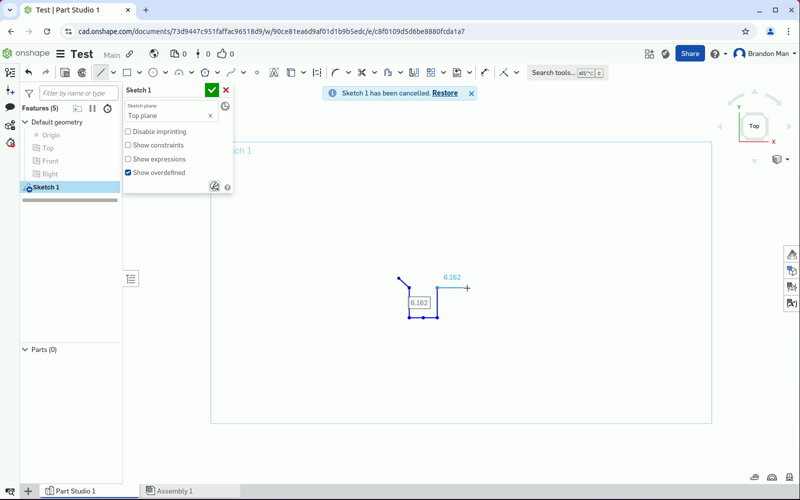
mouse_move(426, 278)
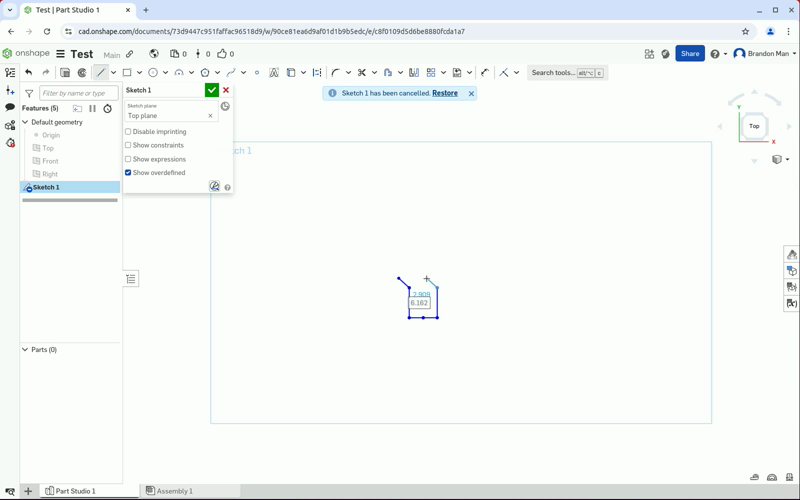
click(426, 278)
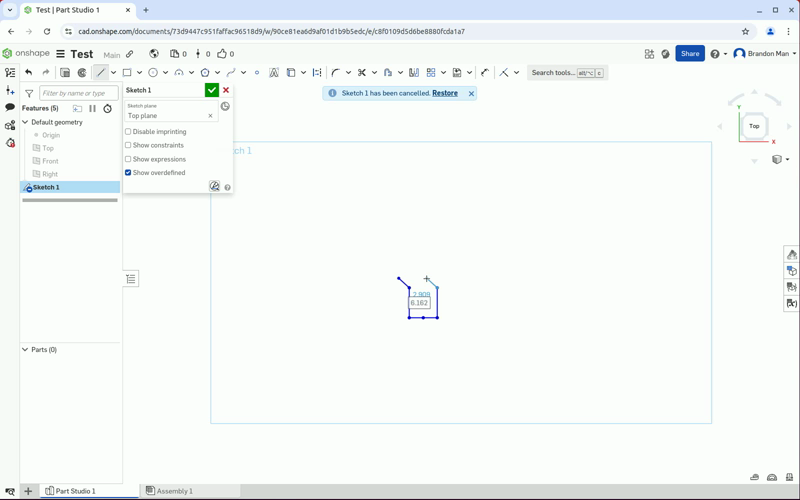
key_up(shift)
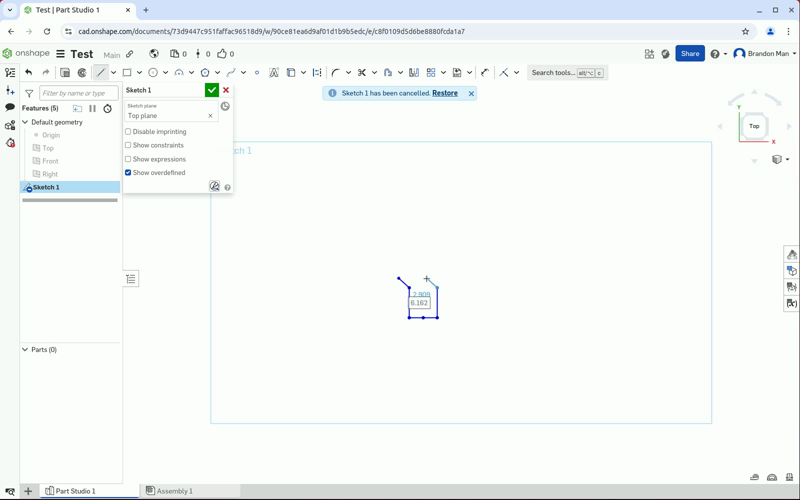
key_down(shift)
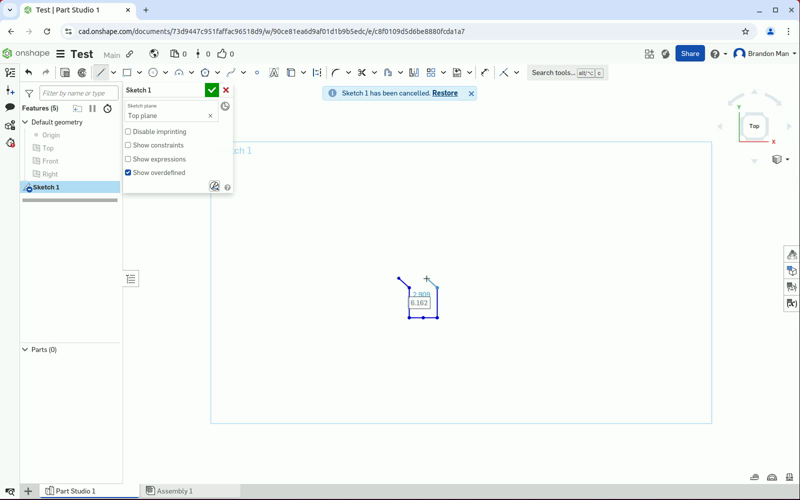
mouse_move(456, 278)
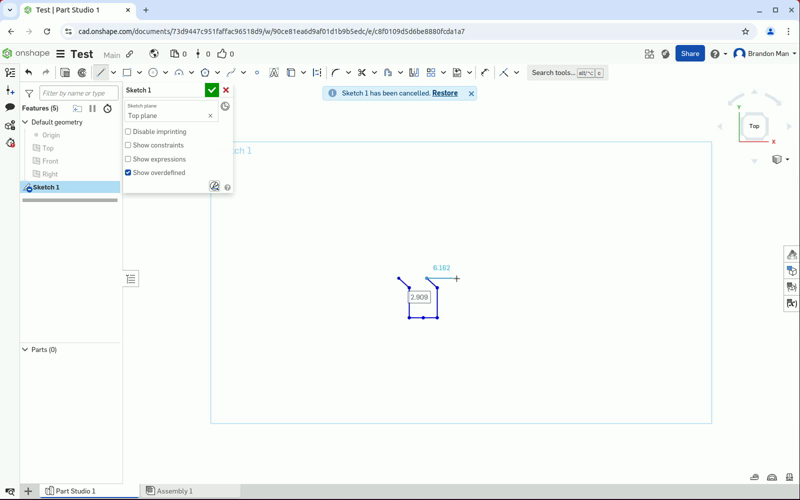
mouse_move(426, 248)
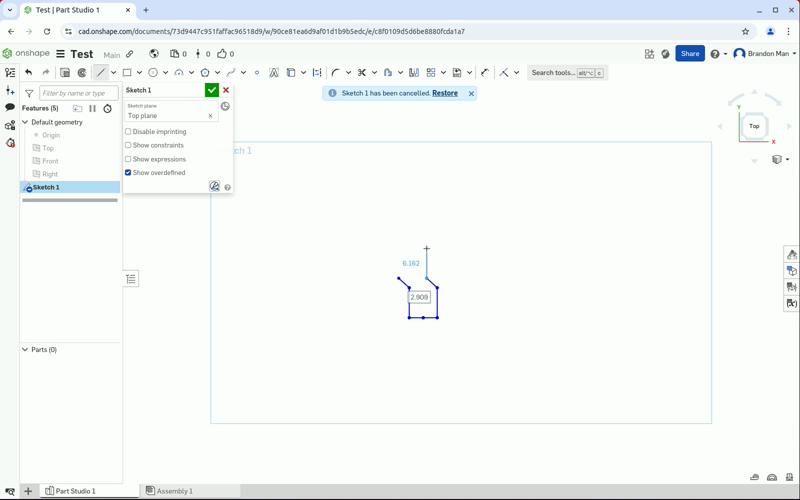
click(426, 248)
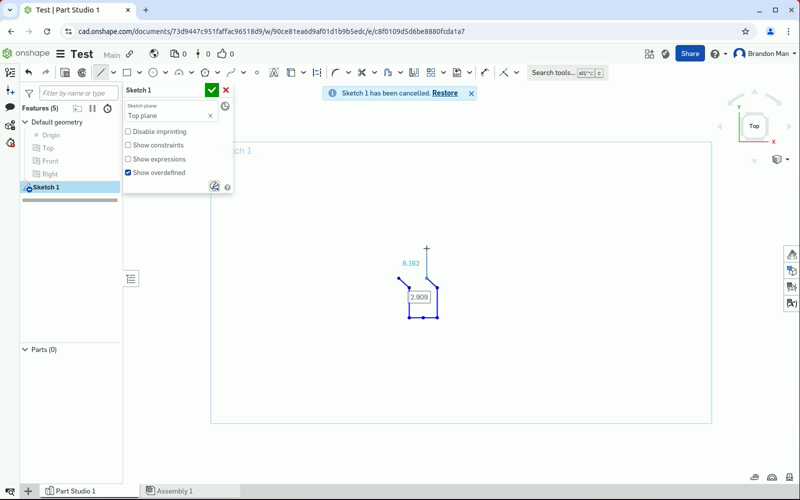
key_up(shift)
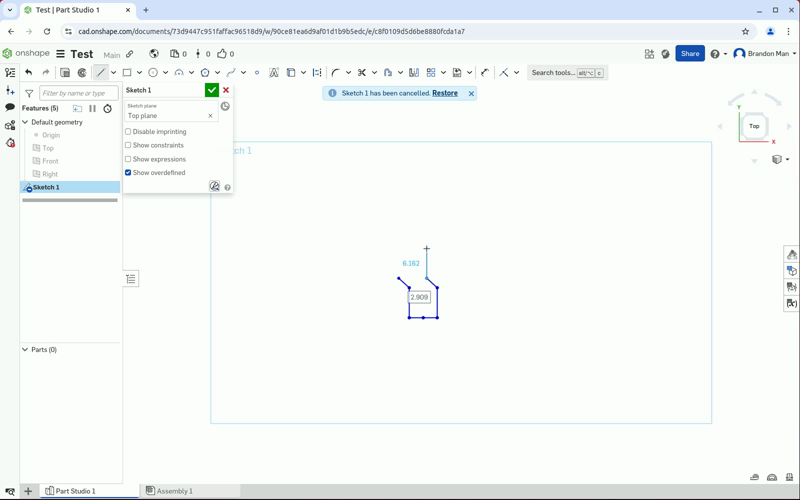
key_down(shift)
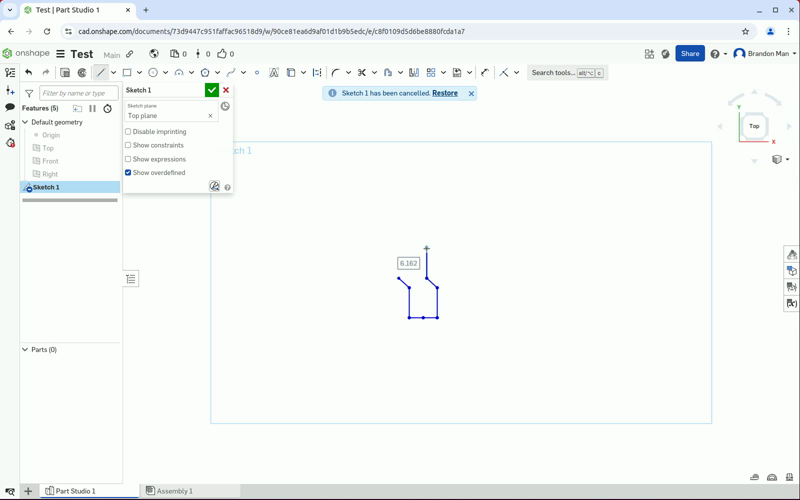
mouse_move(456, 248)
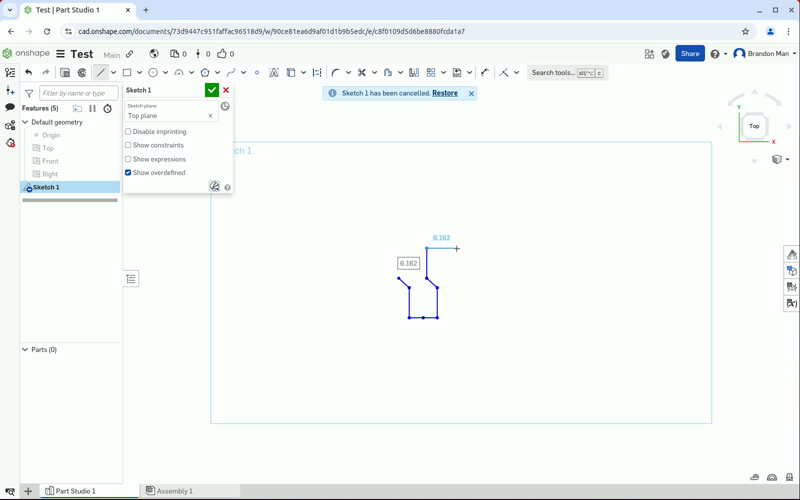
mouse_move(398, 248)
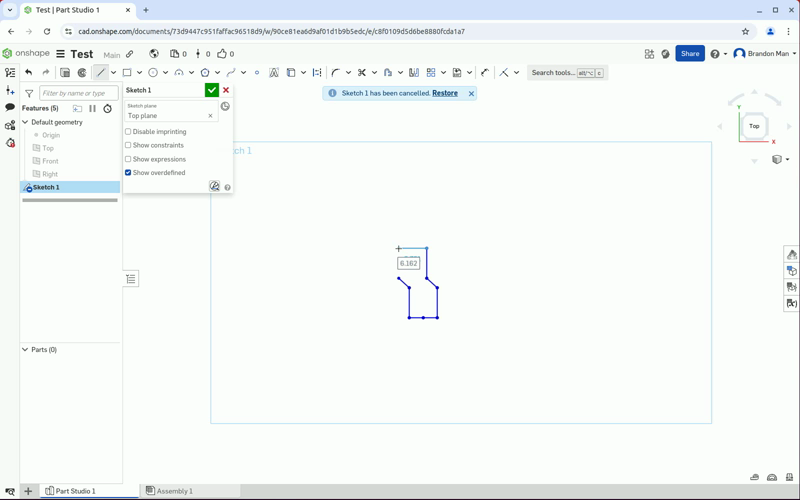
click(398, 248)
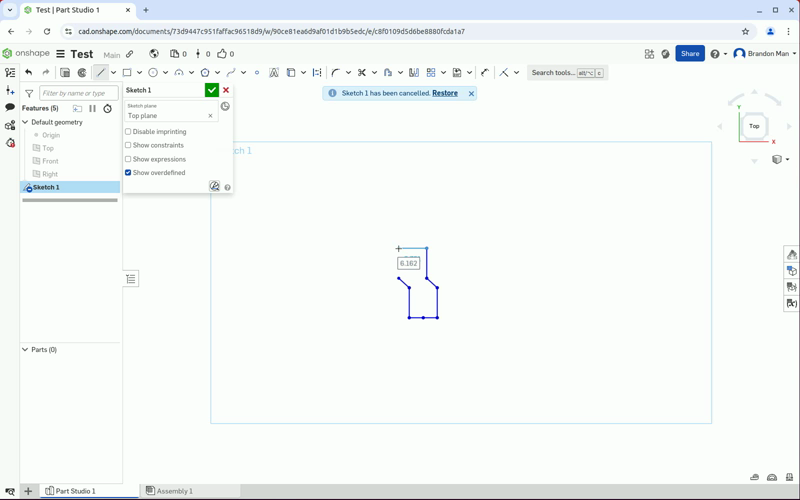
key_up(shift)
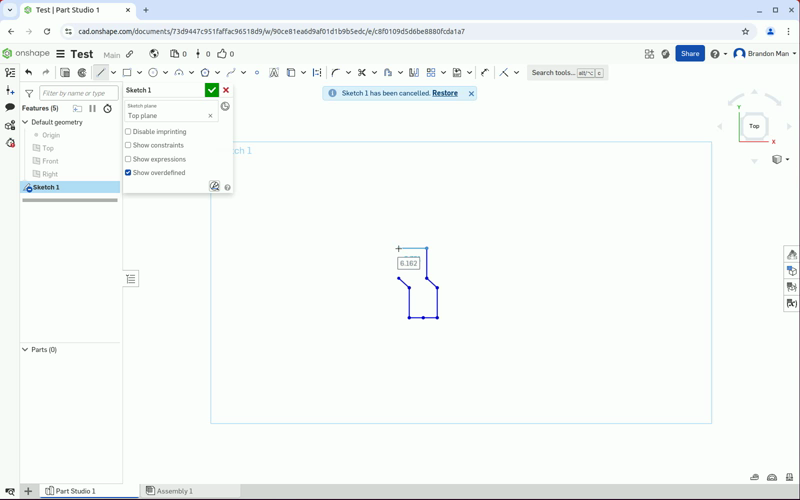
mouse_move(428, 248)
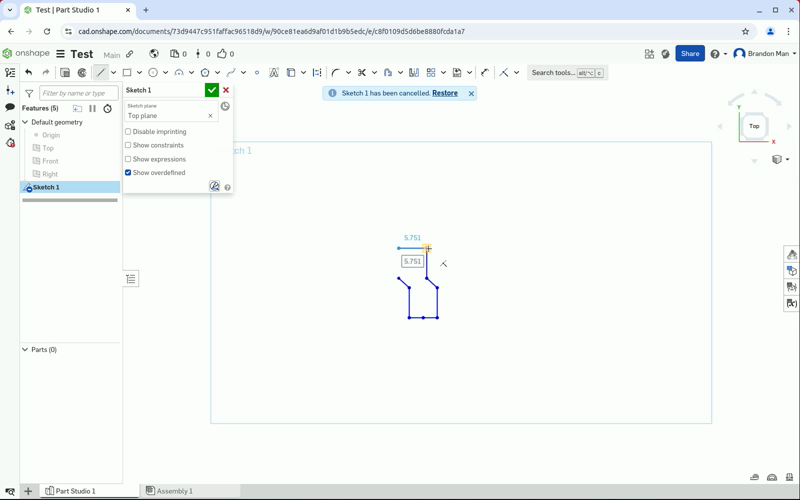
key_down(shift)
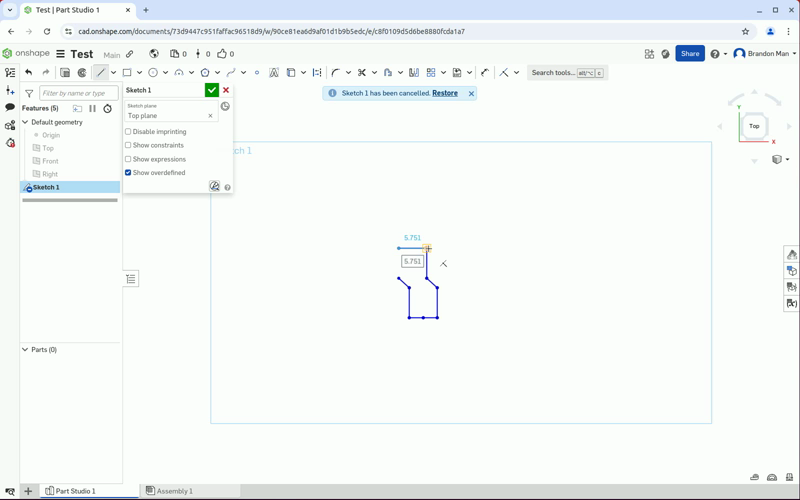
mouse_move(398, 278)
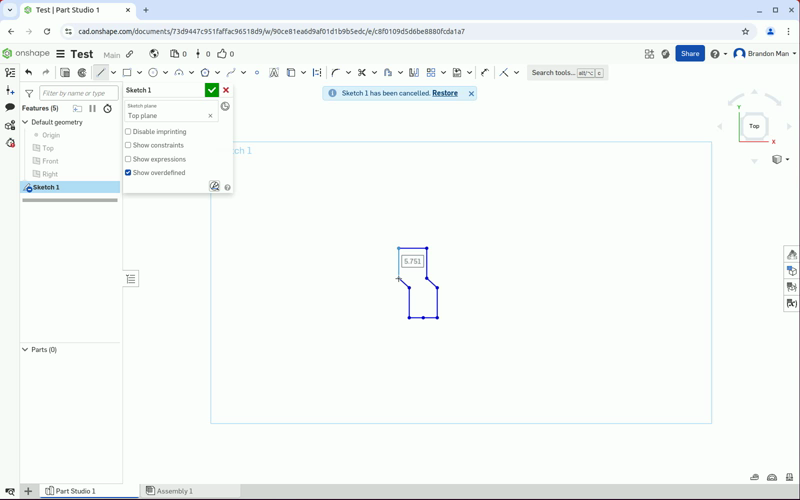
key_up(shift)
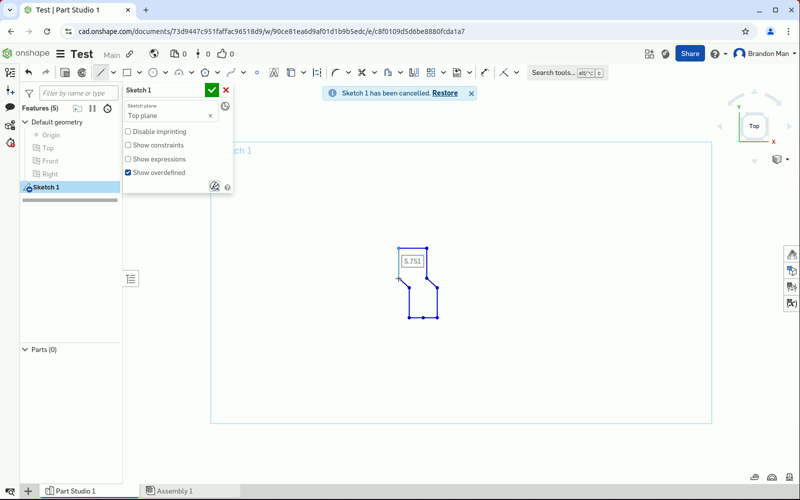
click(398, 278)
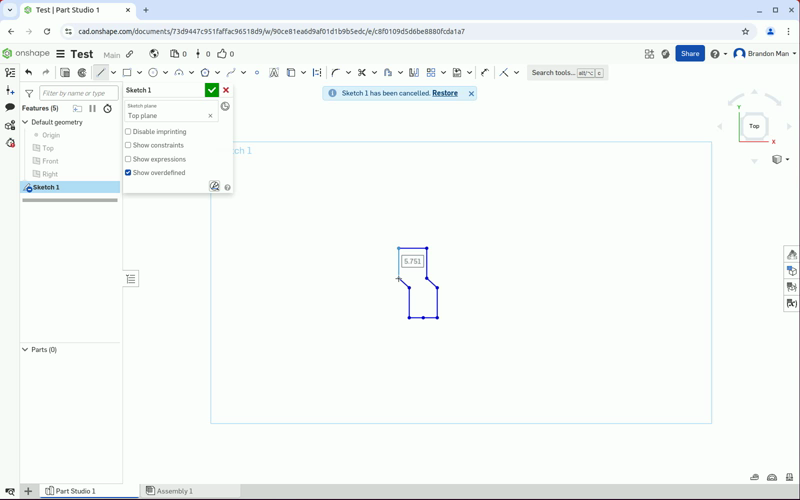
key(esc)
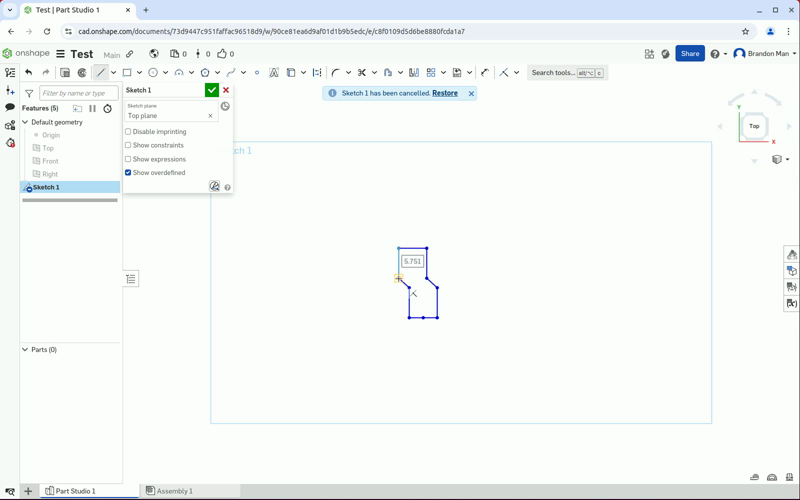
key(c)
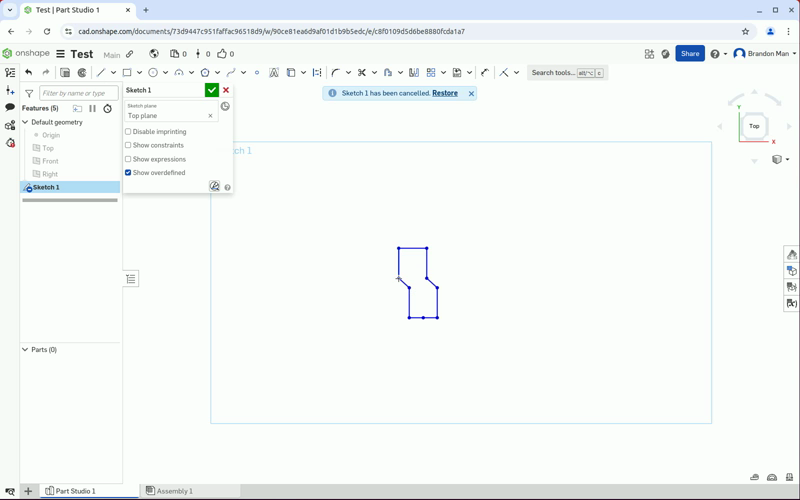
key_down(shift)
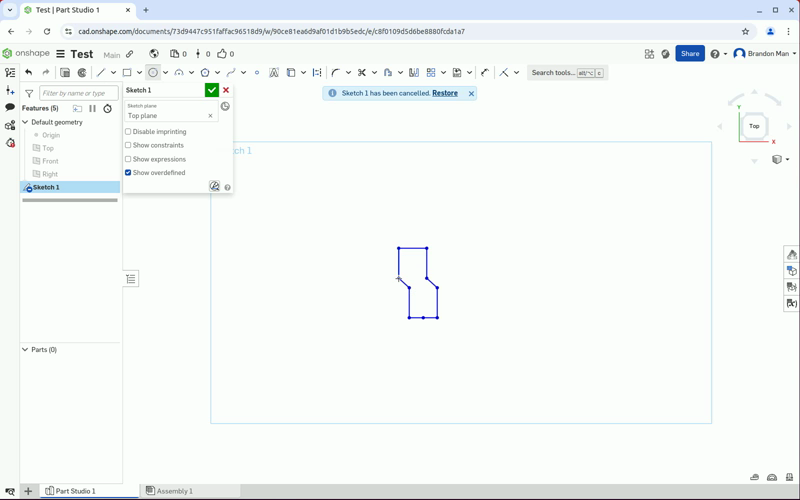
mouse_move(412, 263)
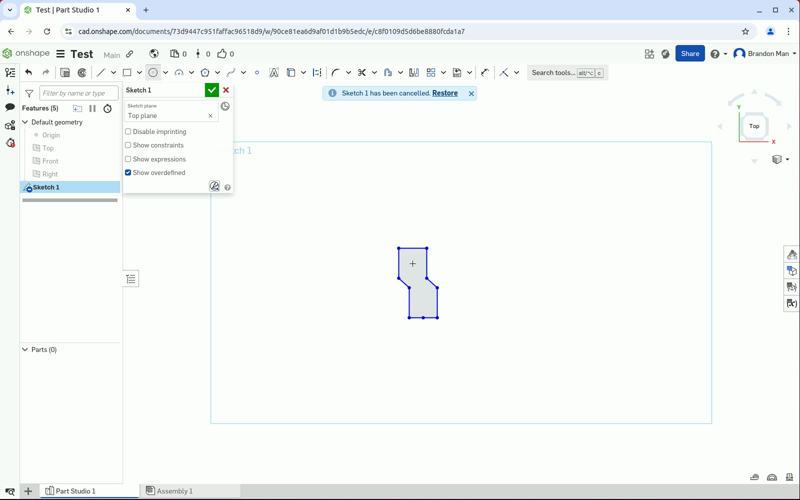
click(412, 263)
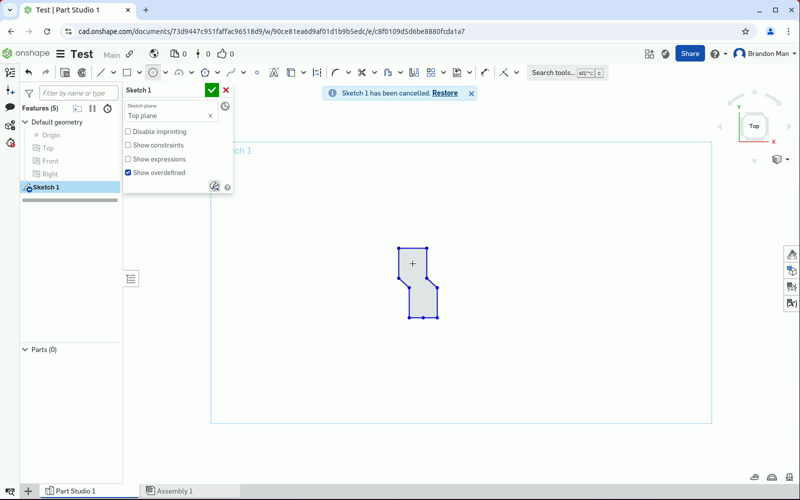
key_up(shift)
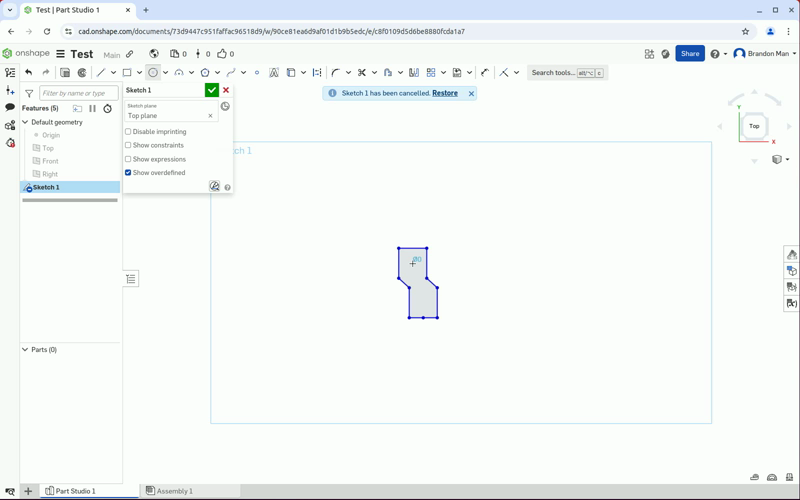
mouse_move(419, 263)
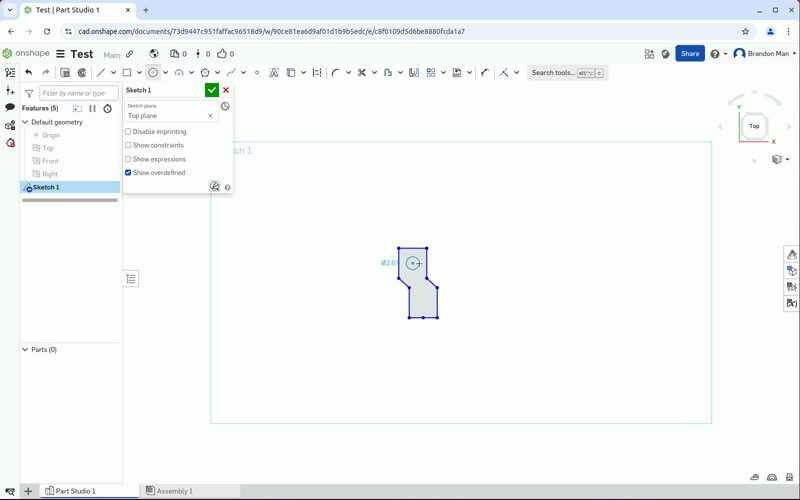
click(419, 263)
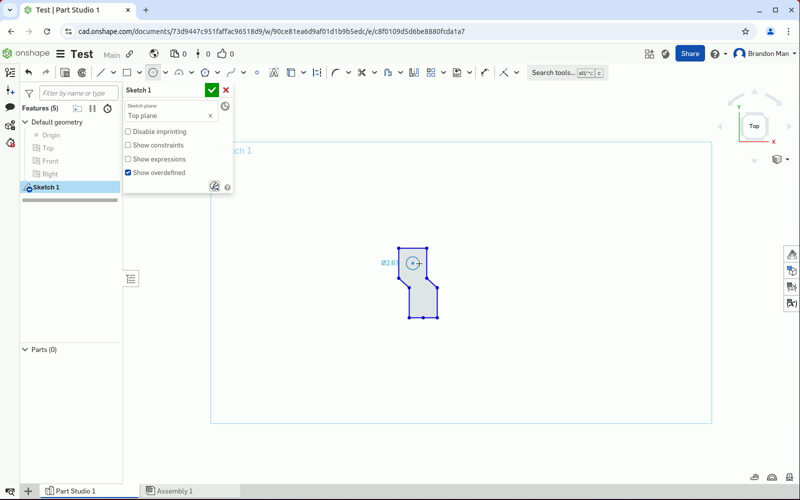
key(esc)
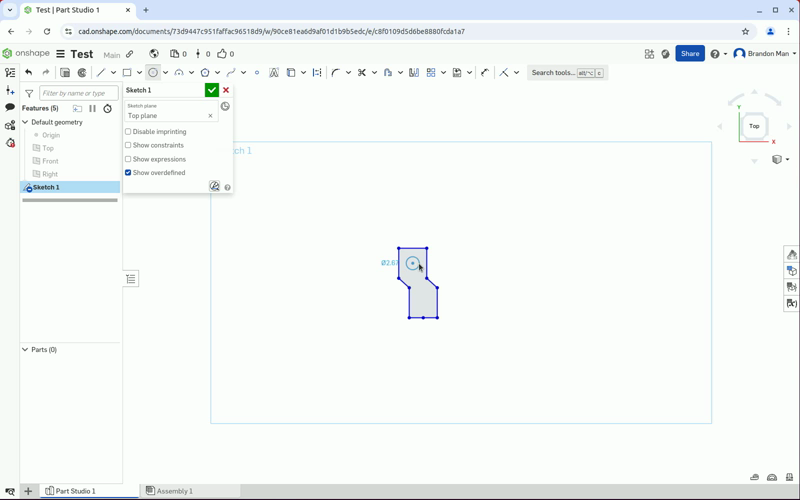
key(c)
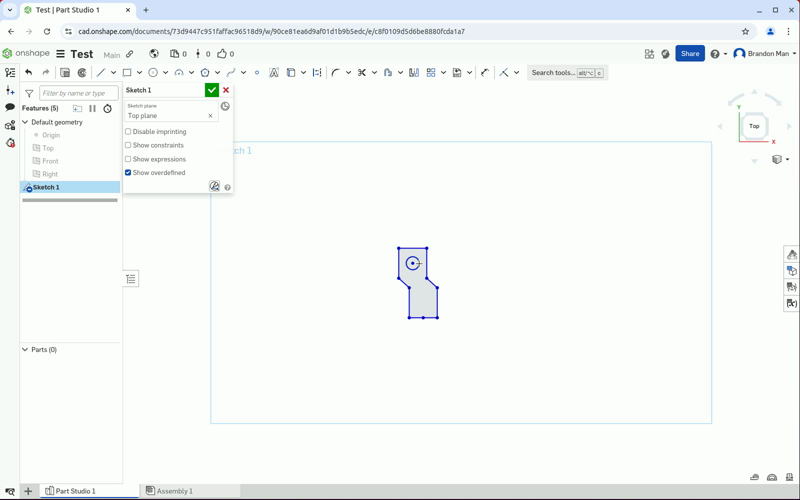
key_down(shift)
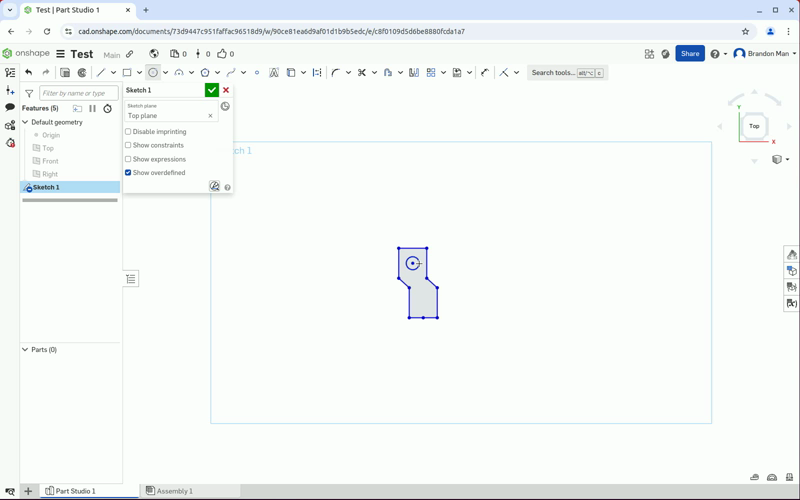
mouse_move(423, 302)
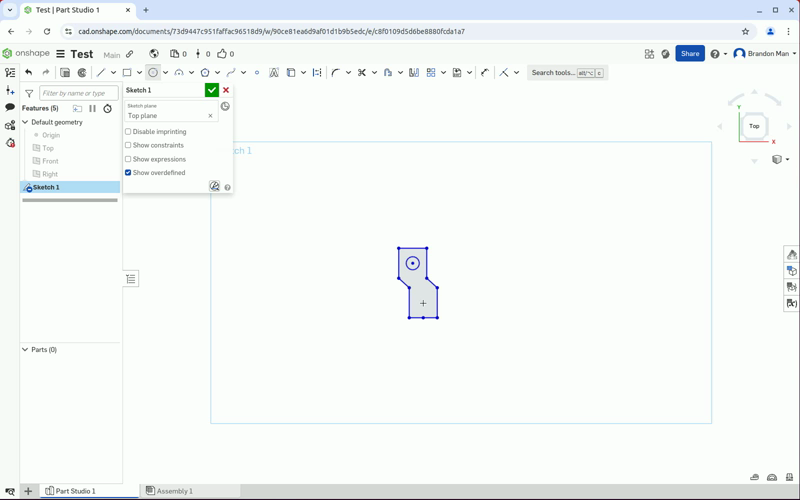
click(423, 302)
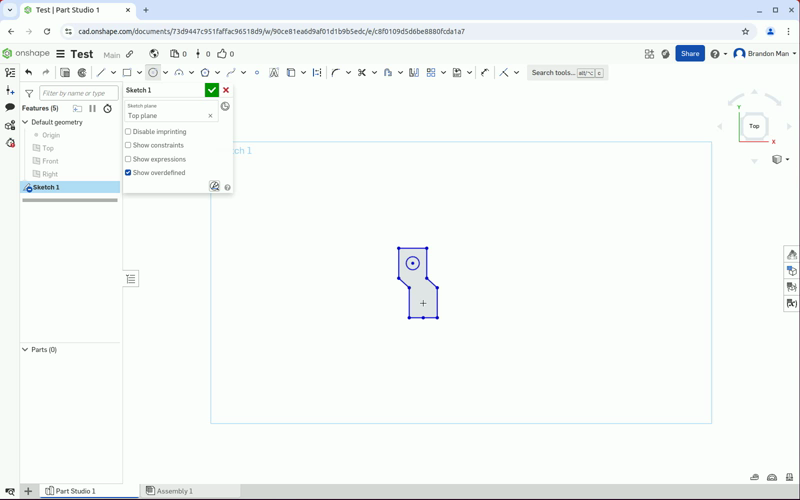
key_up(shift)
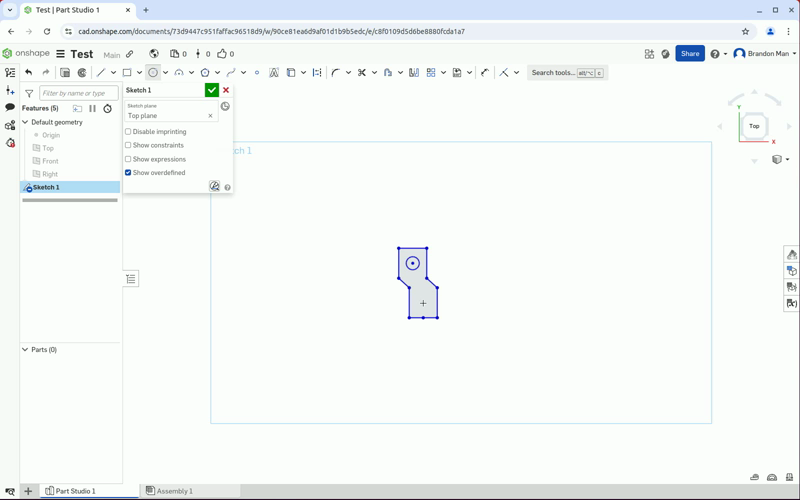
mouse_move(429, 302)
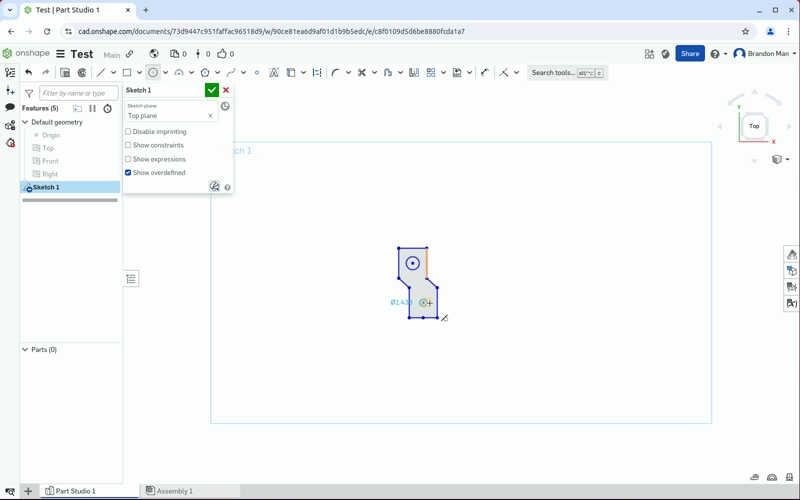
click(429, 302)
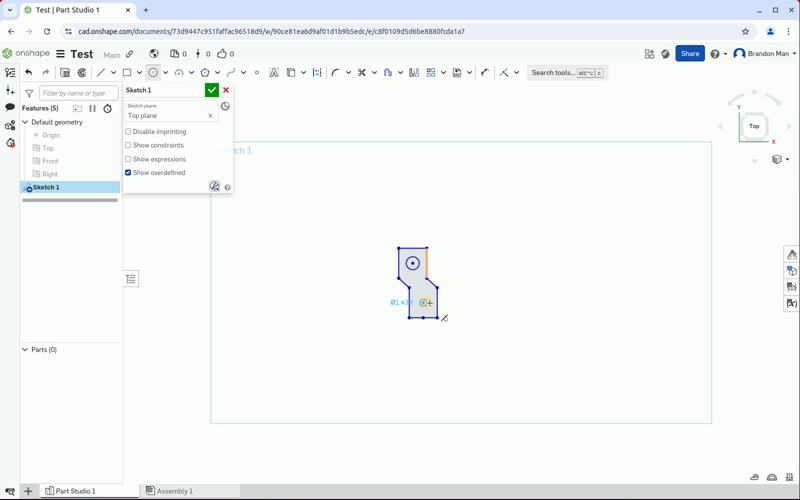
key(esc)
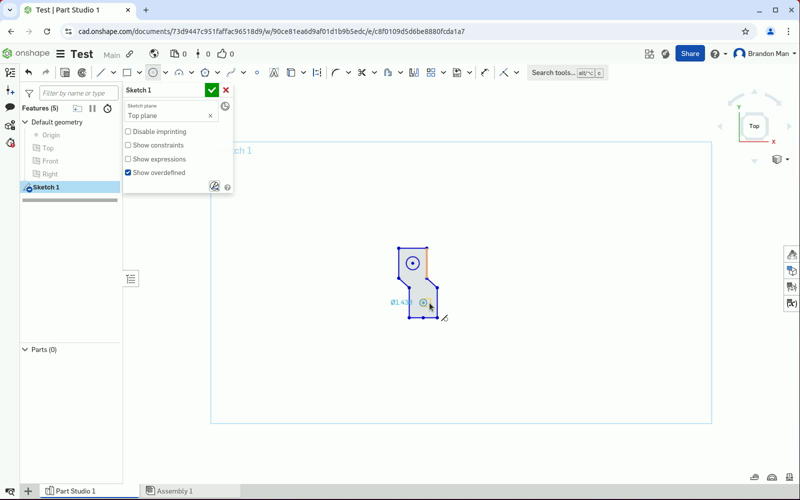
mouse_move(423, 263)
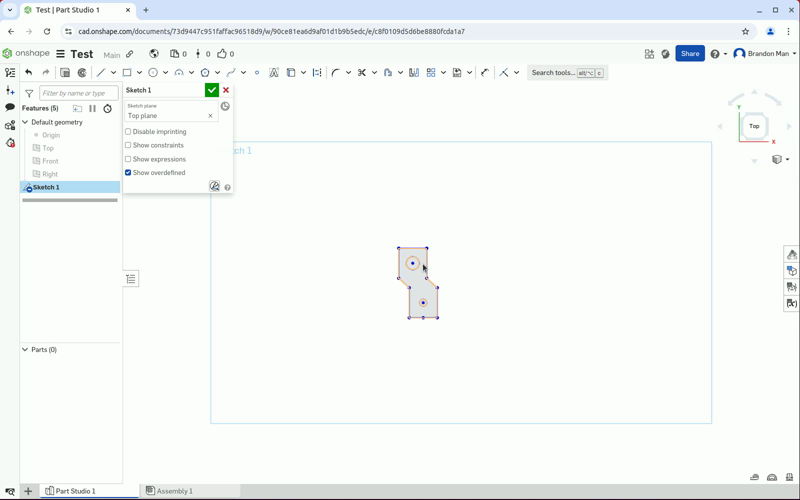
scroll(6)
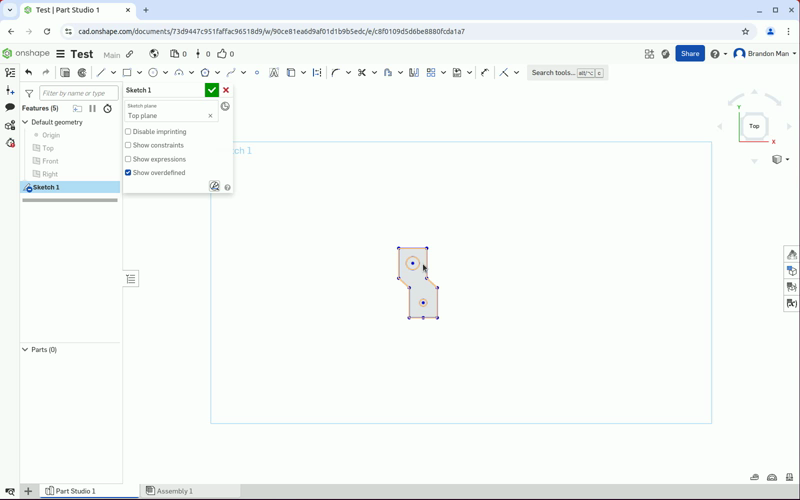
scroll(6)
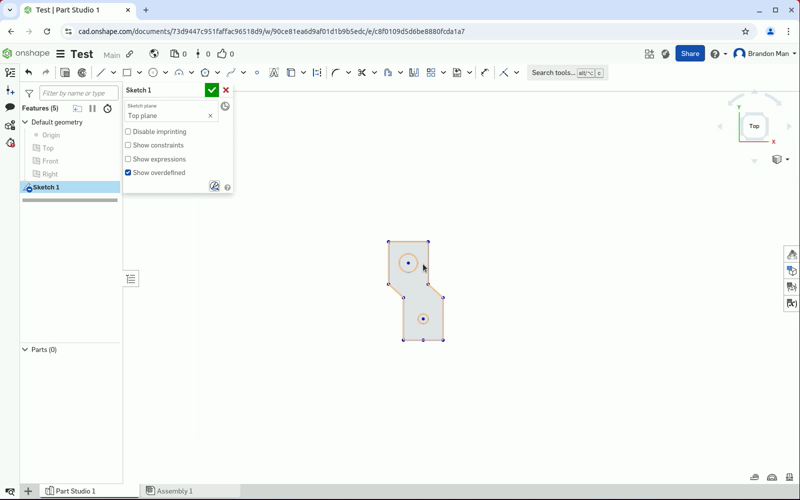
scroll(6)
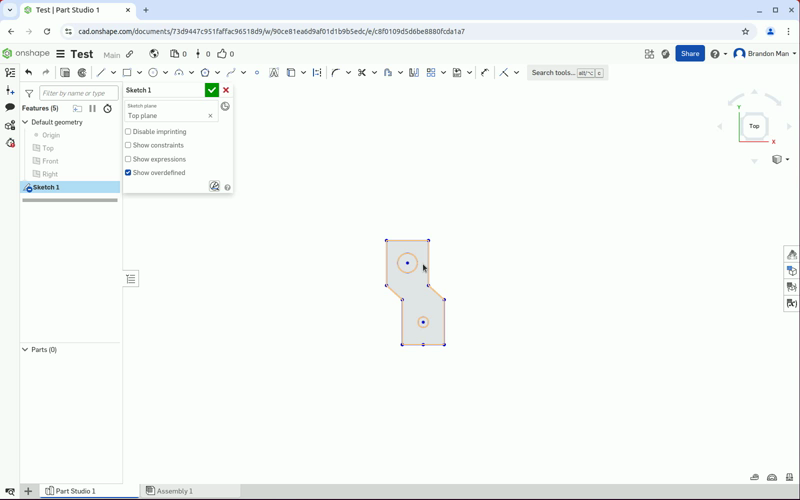
scroll(6)
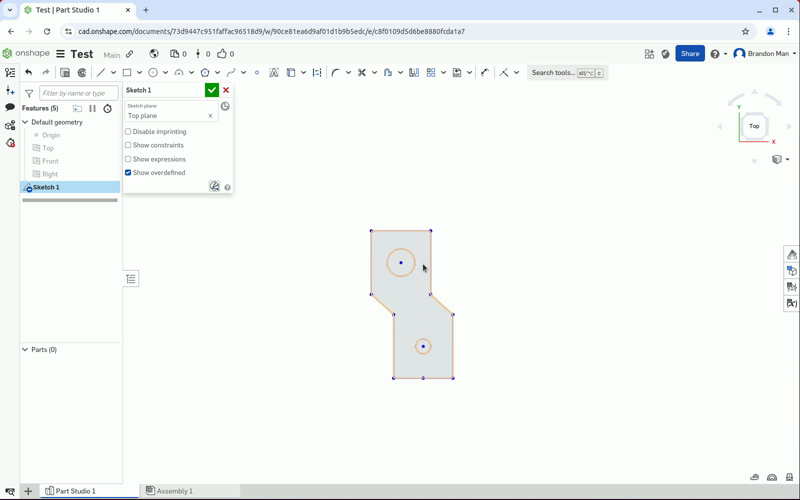
scroll(6)
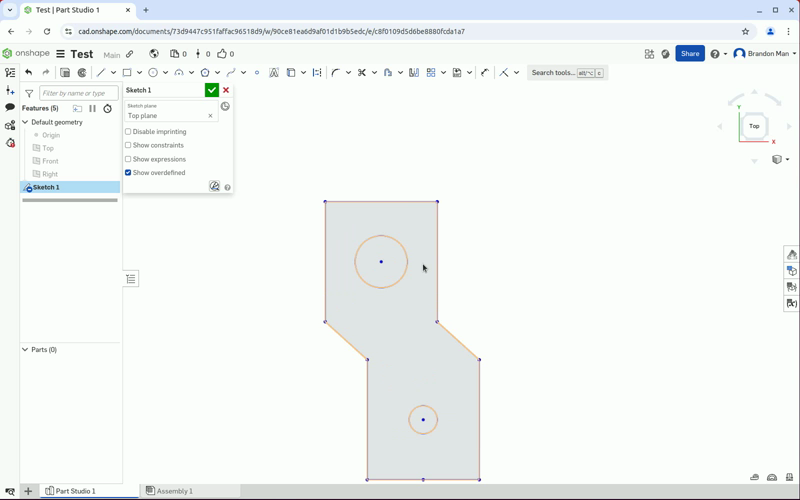
scroll(6)
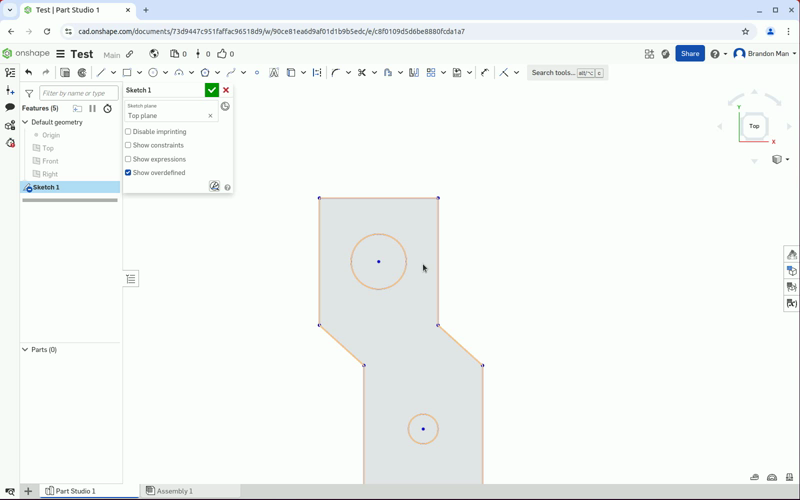
scroll(6)
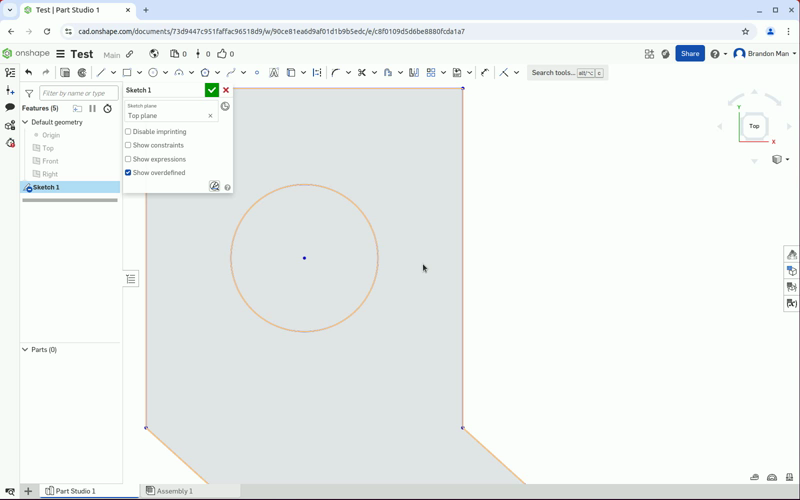
click(423, 263)
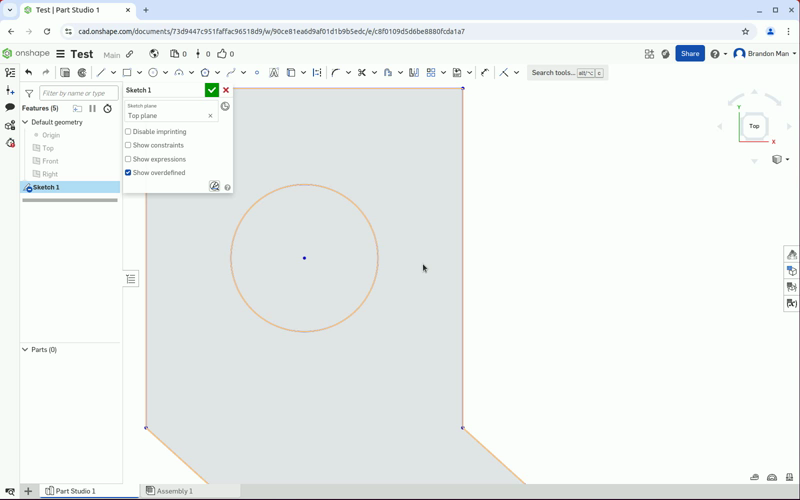
scroll(-6)
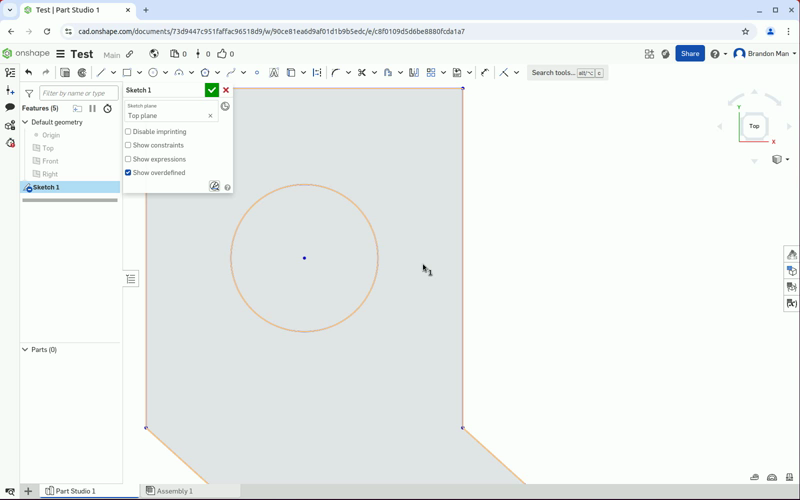
scroll(-6)
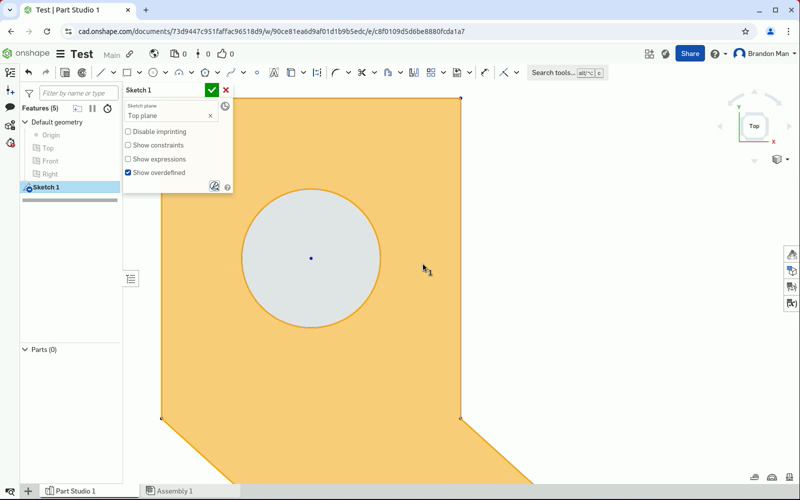
scroll(-6)
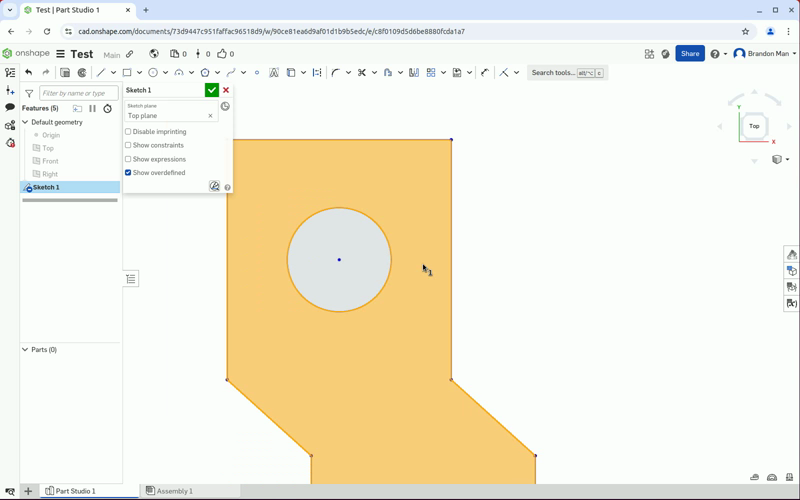
scroll(-6)
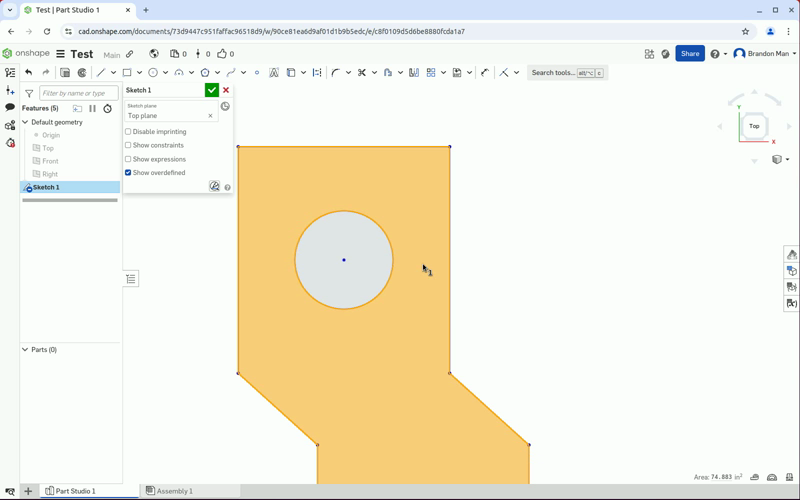
scroll(-6)
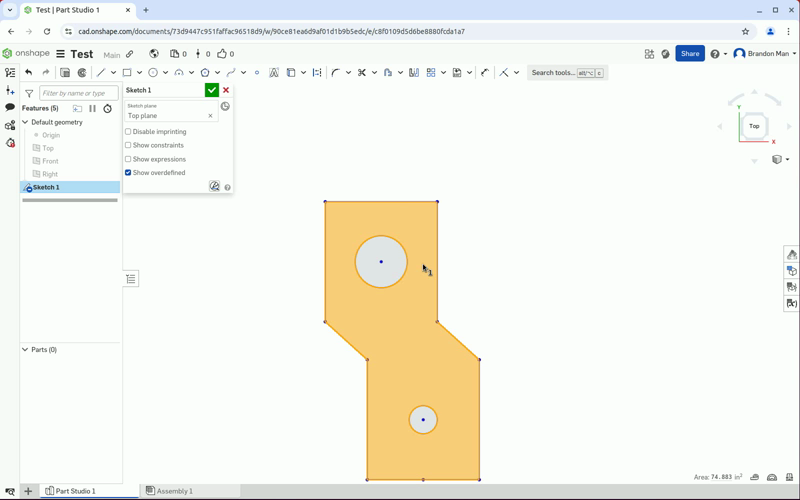
scroll(-6)
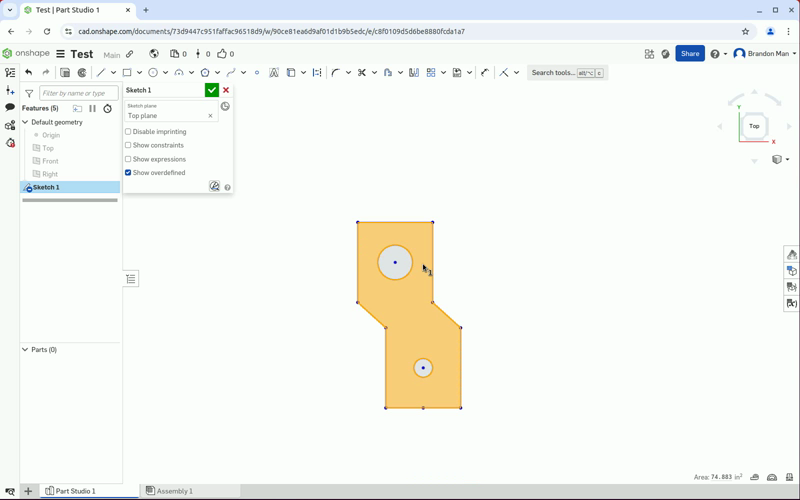
scroll(-6)
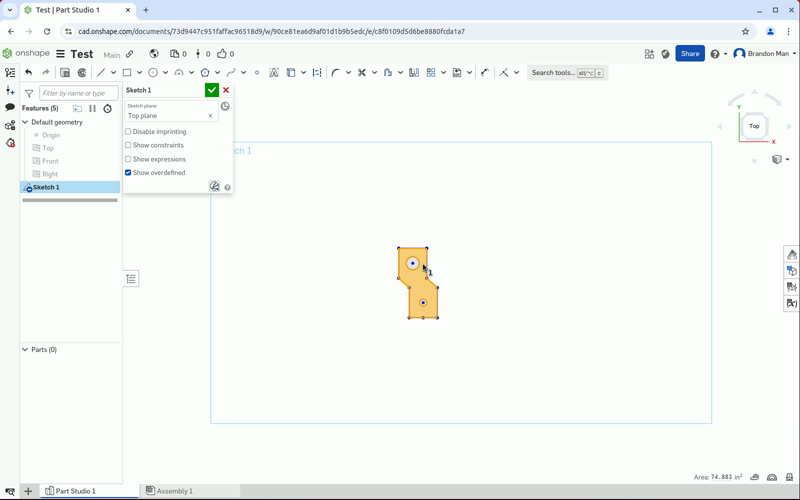
mouse_move(73, 352)
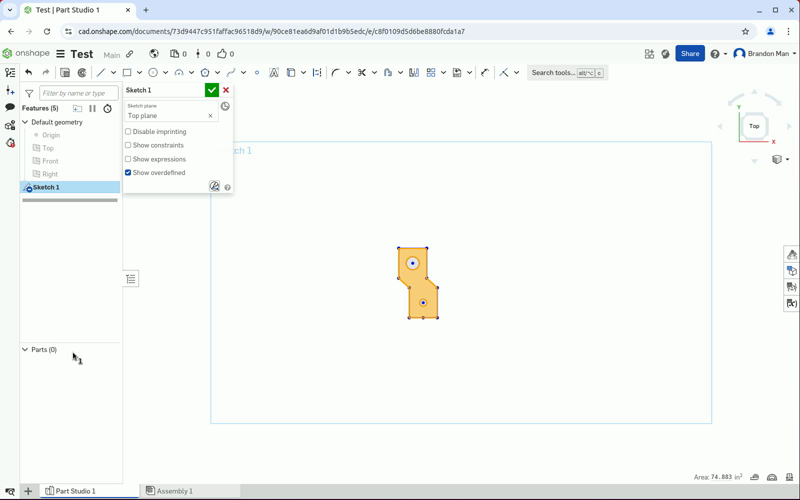
key(shift+y)
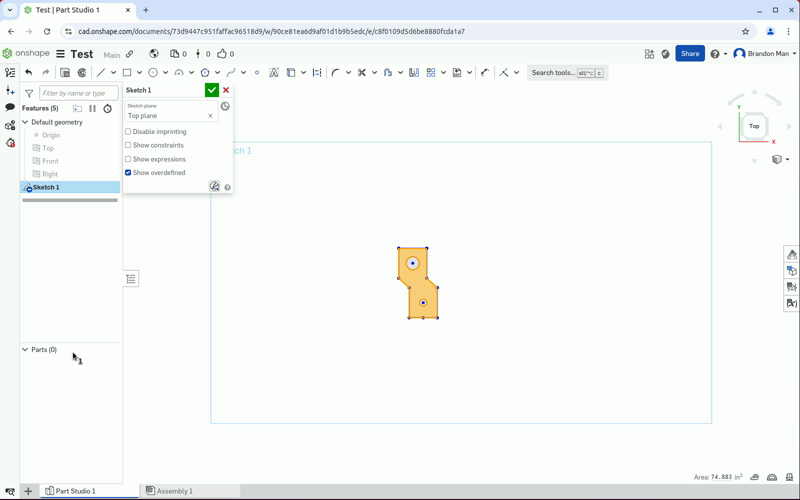
key(shift+e)
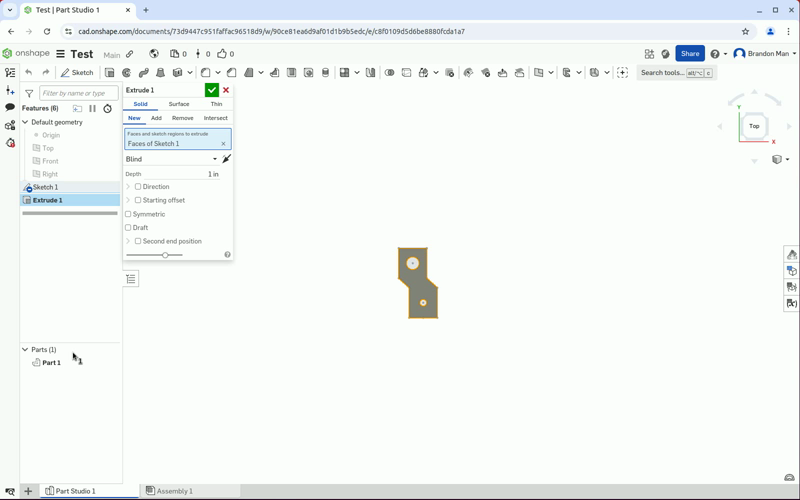
mouse_move(143, 106)
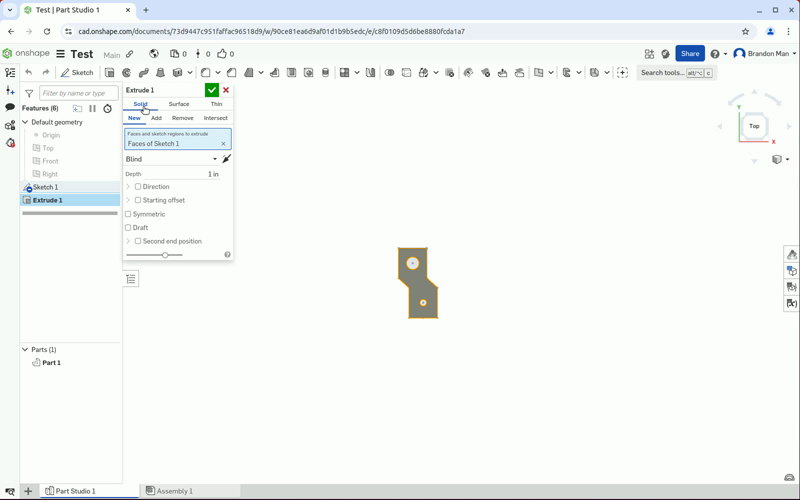
click(143, 106)
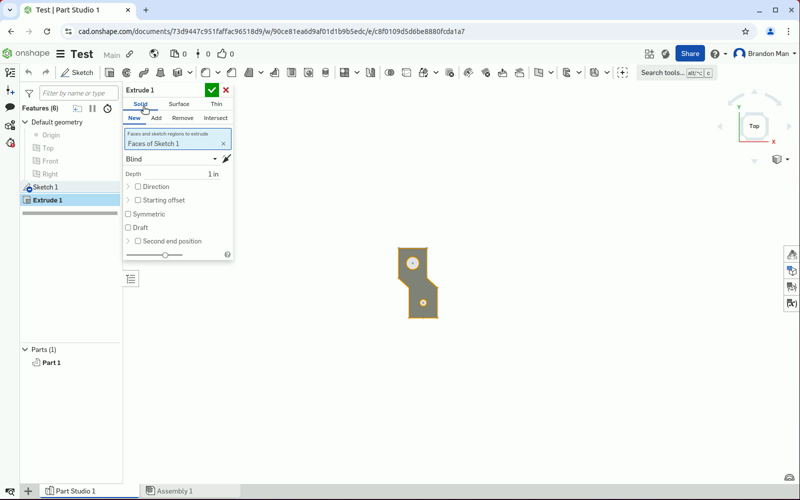
mouse_move(137, 120)
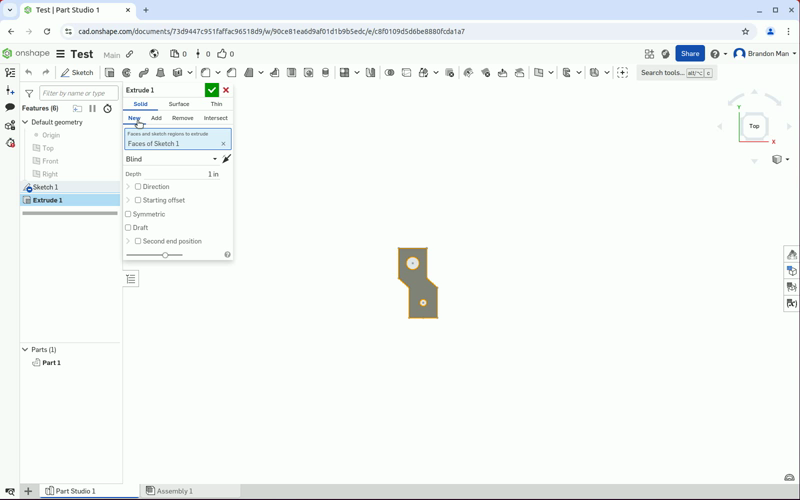
click(137, 120)
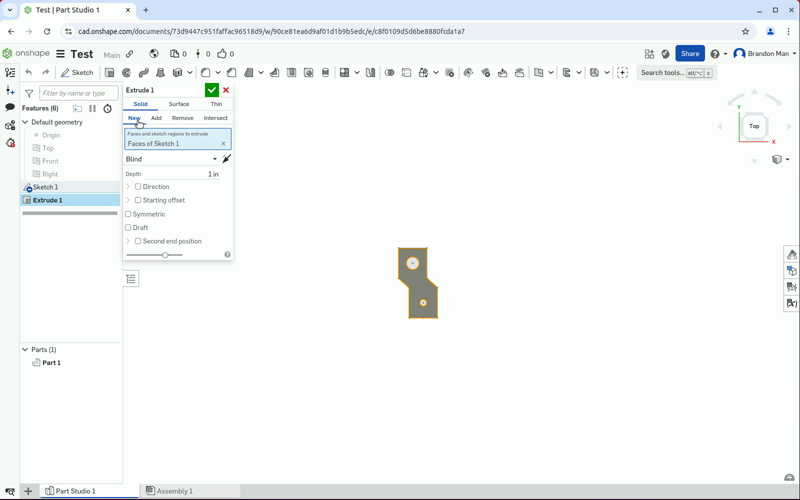
key(tab, 4)
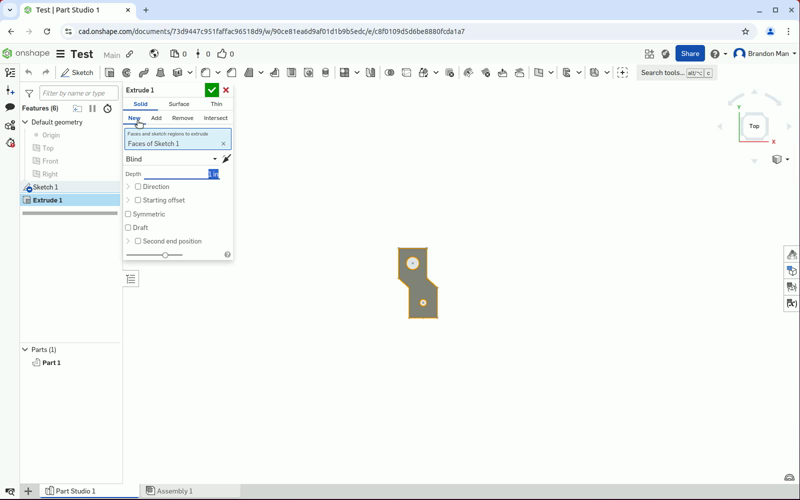
text(1.204)
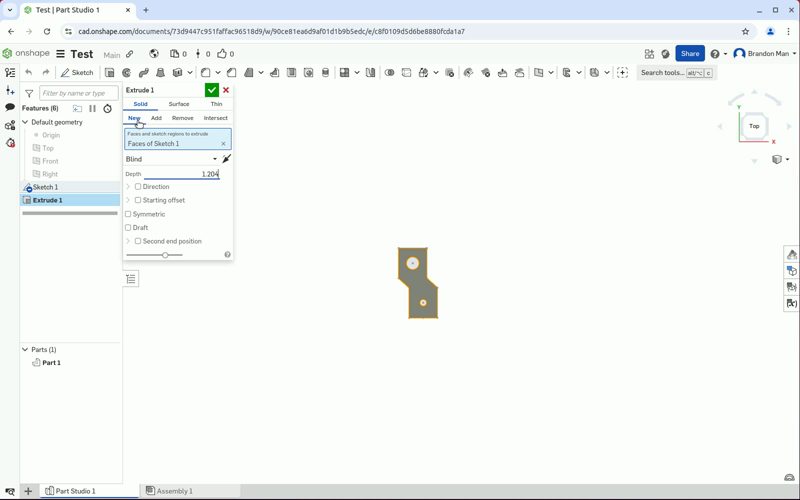
key(enter)
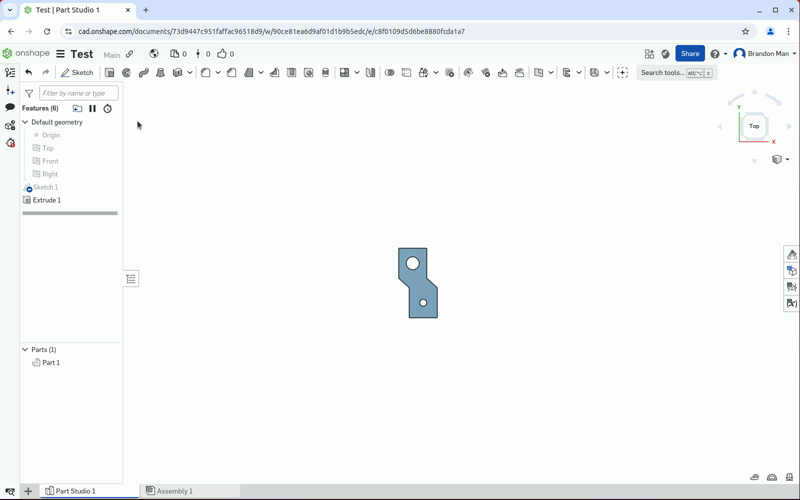
key(shift+h)
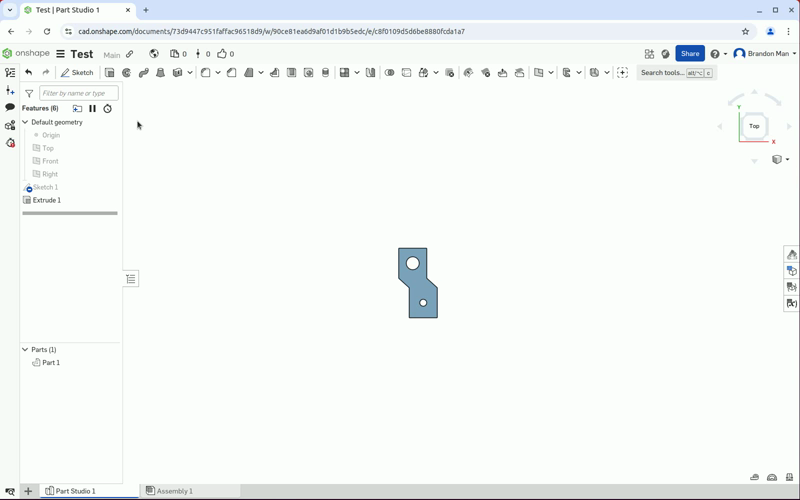
key(shift+h)
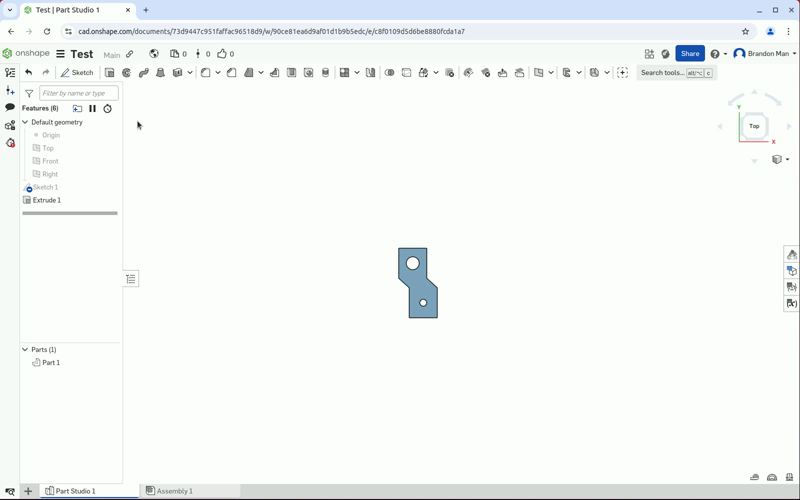
mouse_move(73, 189)
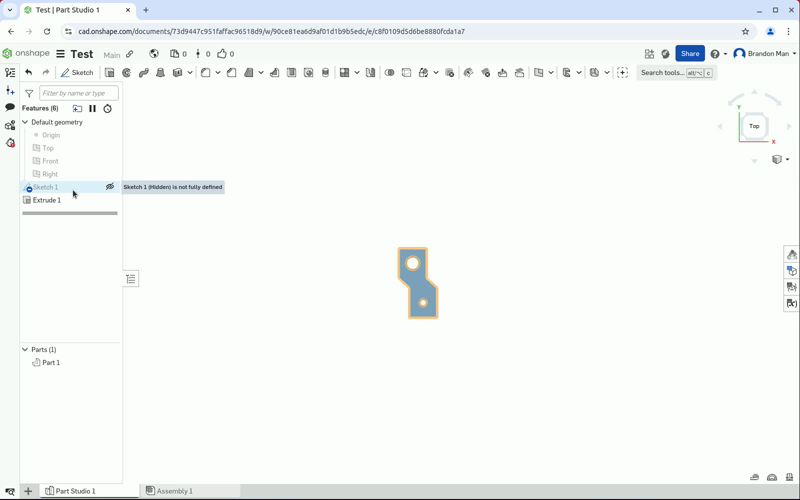
click(73, 189)
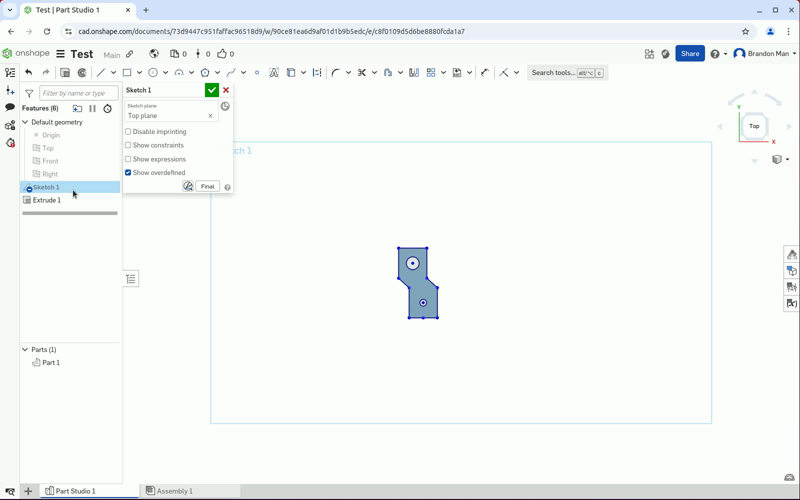
mouse_move(229, 92)
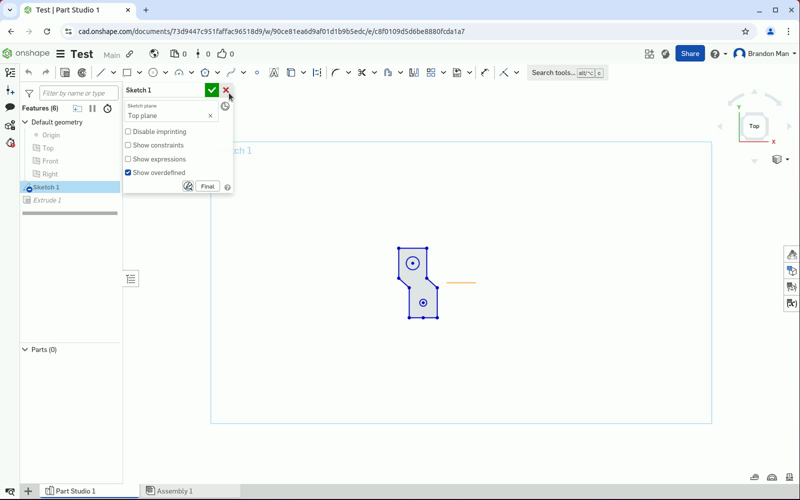
click(229, 92)
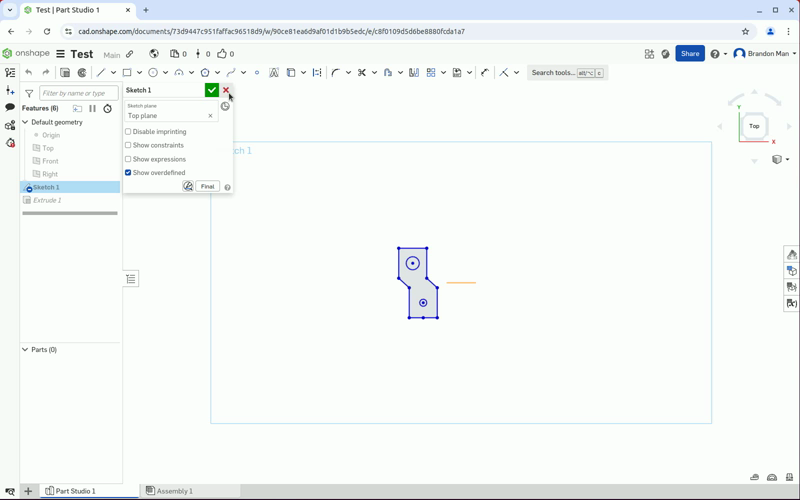
key(shift+s)
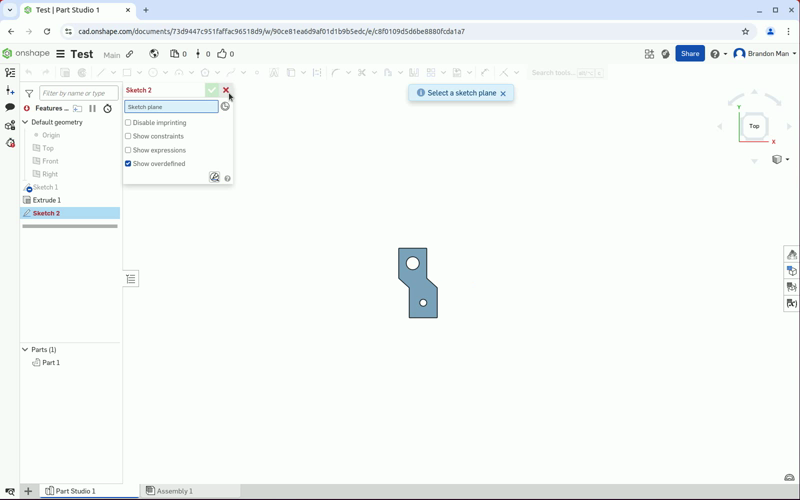
mouse_move(73, 150)
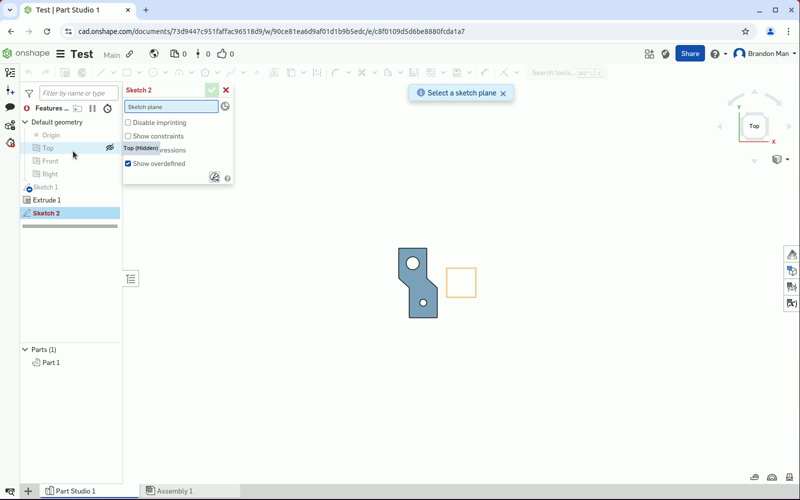
click(73, 150)
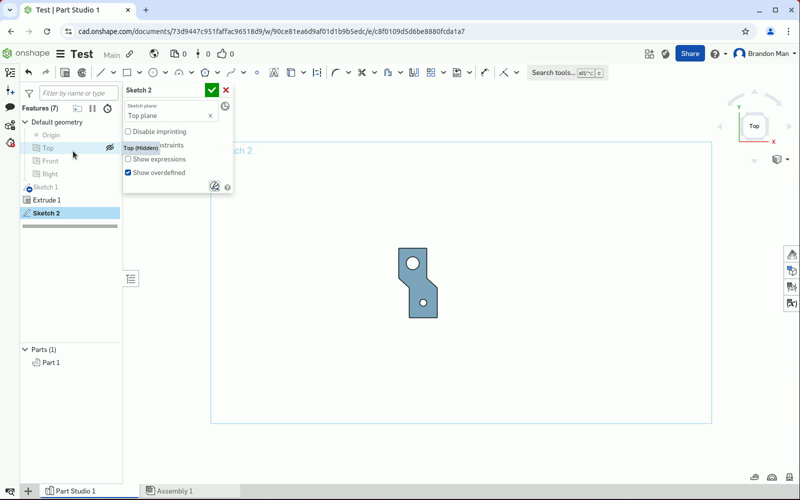
mouse_move(73, 352)
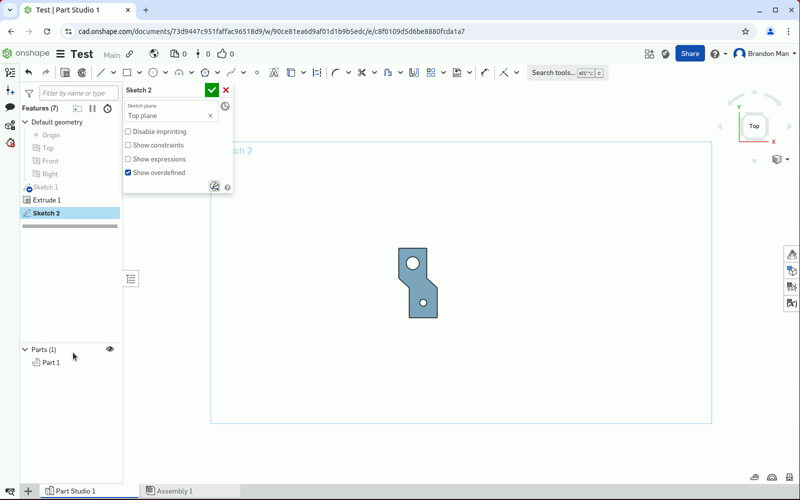
key(y)
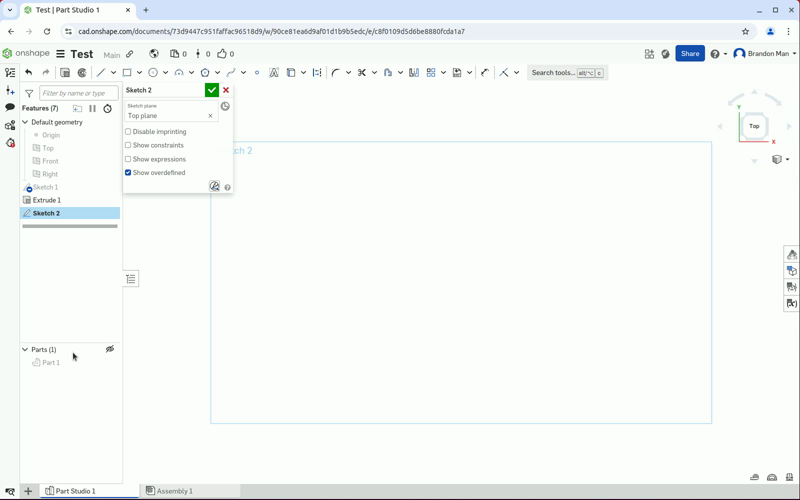
key(l)
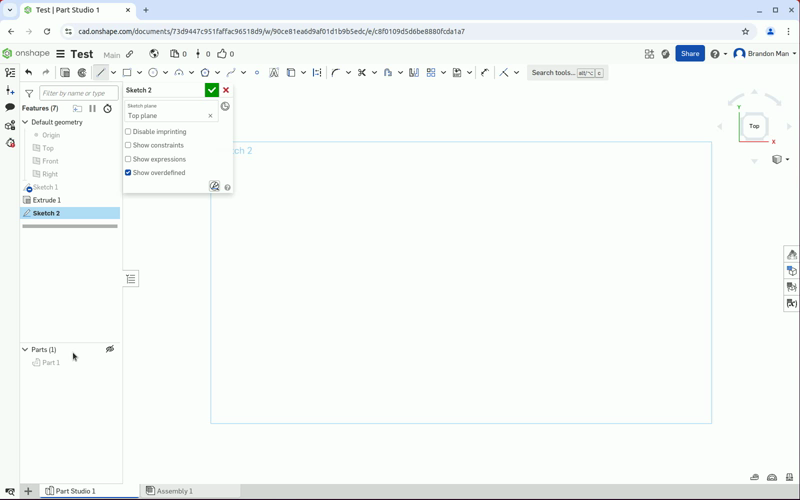
key_down(shift)
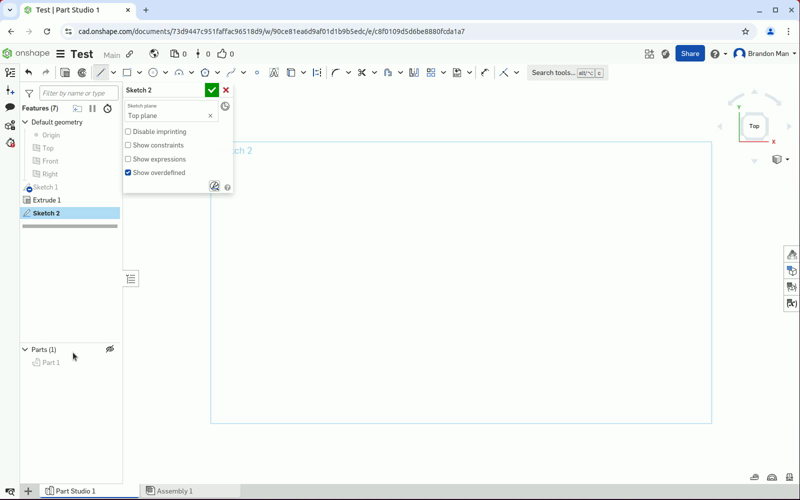
mouse_move(447, 278)
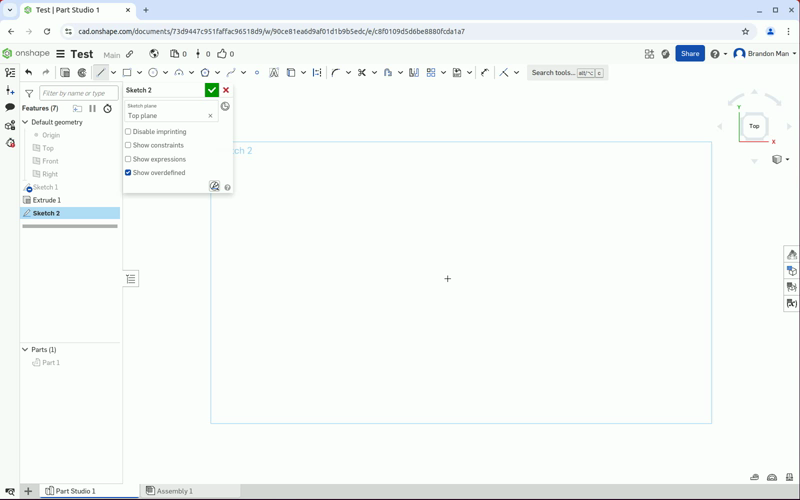
click(447, 278)
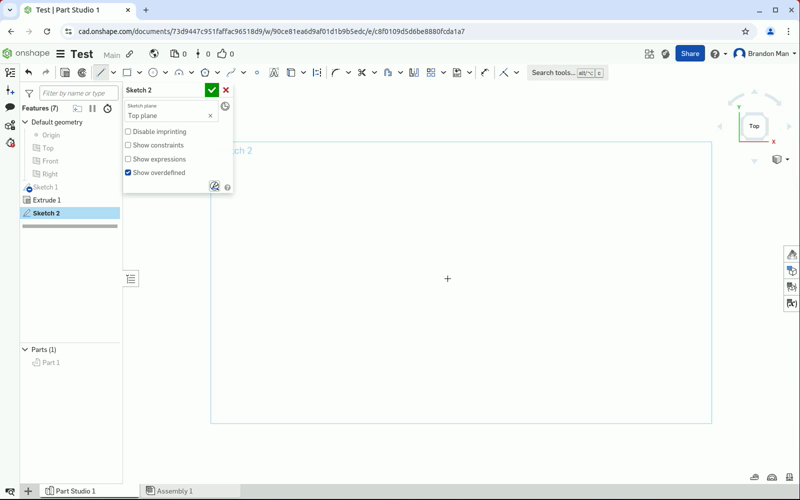
key_up(shift)
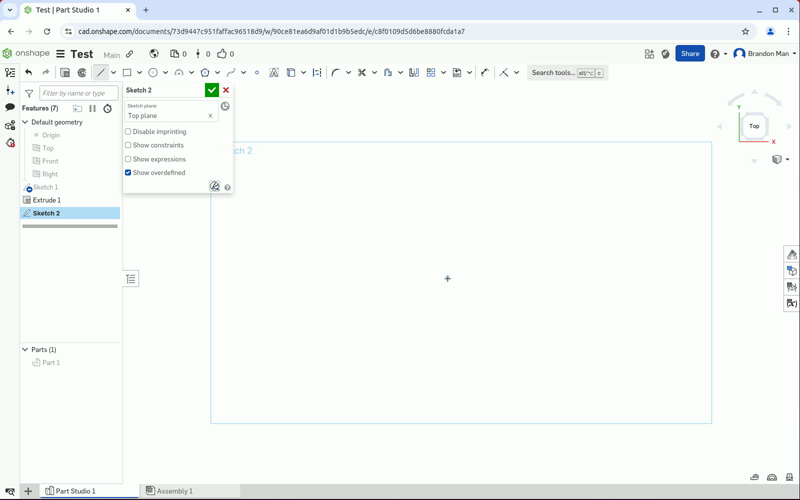
key_down(shift)
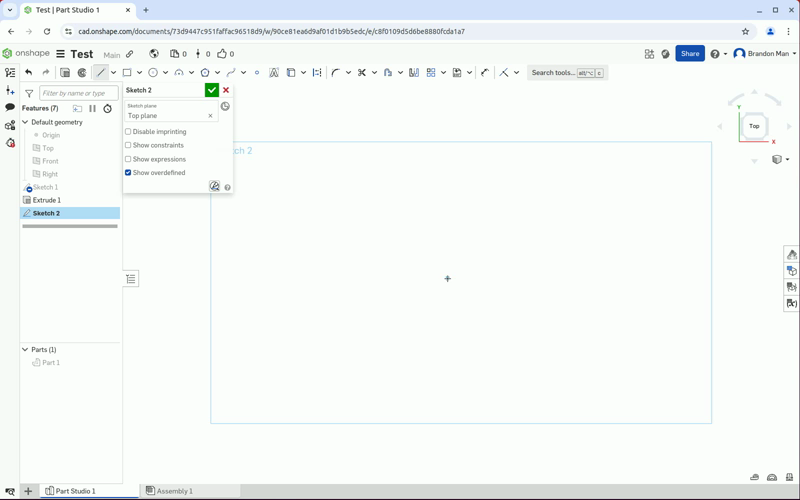
mouse_move(477, 278)
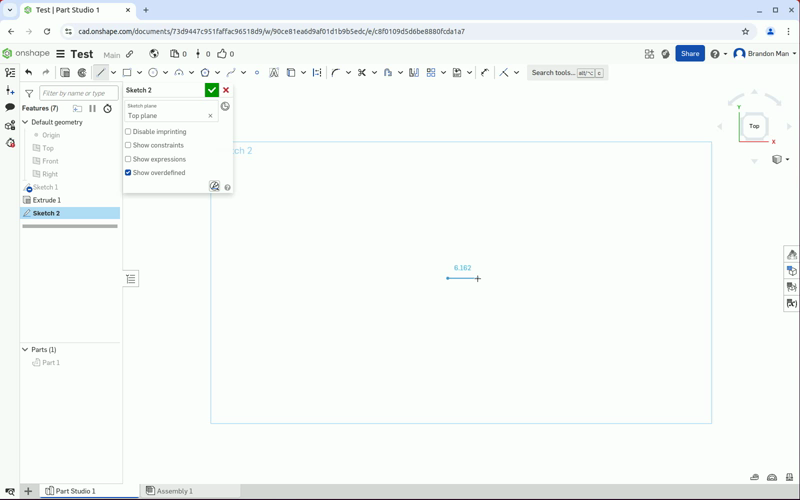
mouse_move(451, 287)
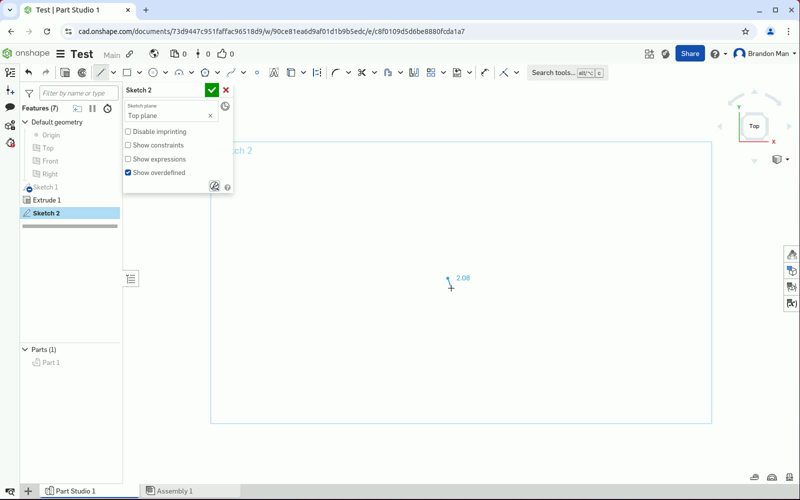
click(451, 287)
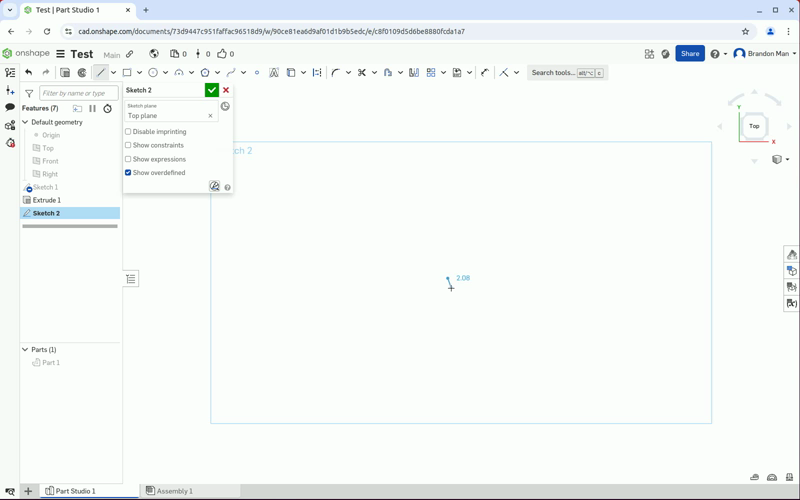
key_up(shift)
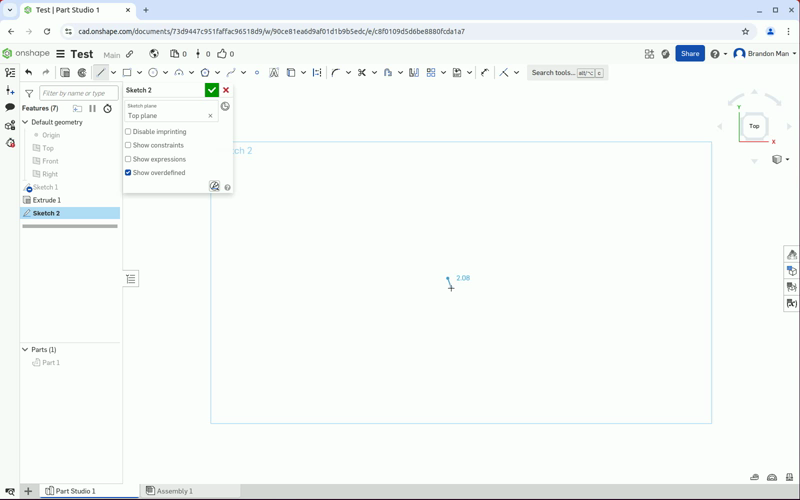
key_down(shift)
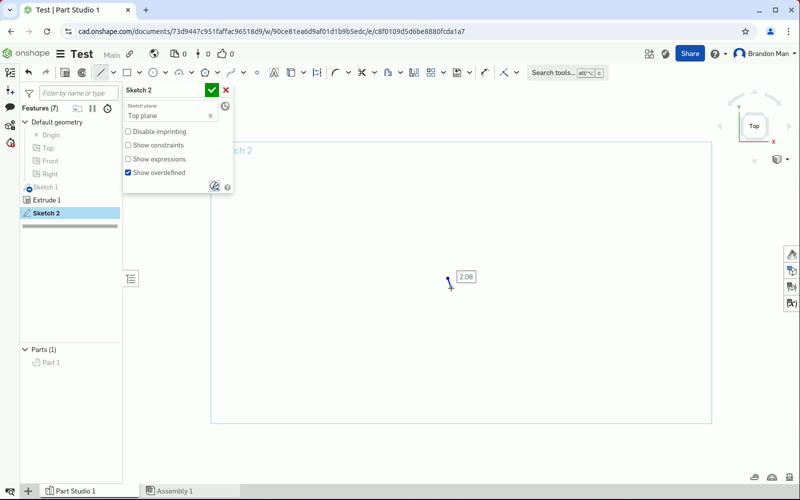
mouse_move(481, 287)
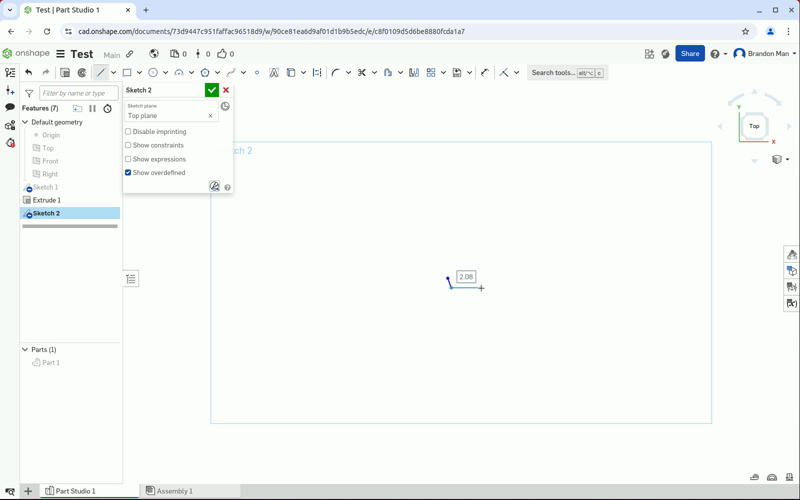
mouse_move(451, 317)
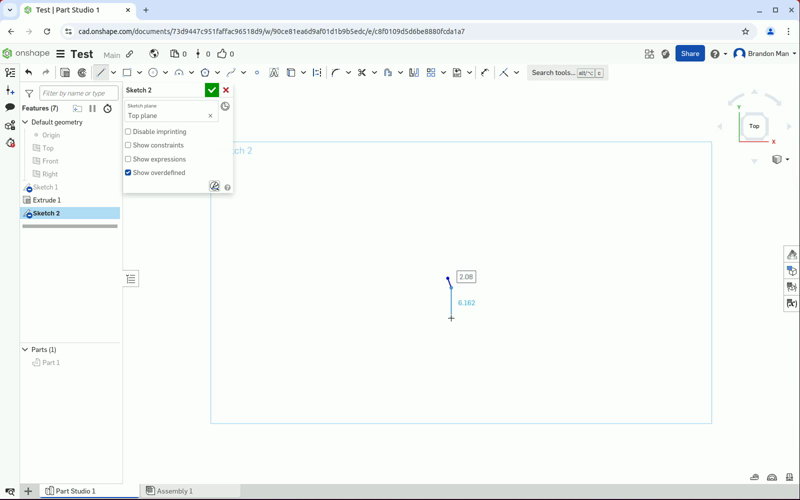
click(451, 317)
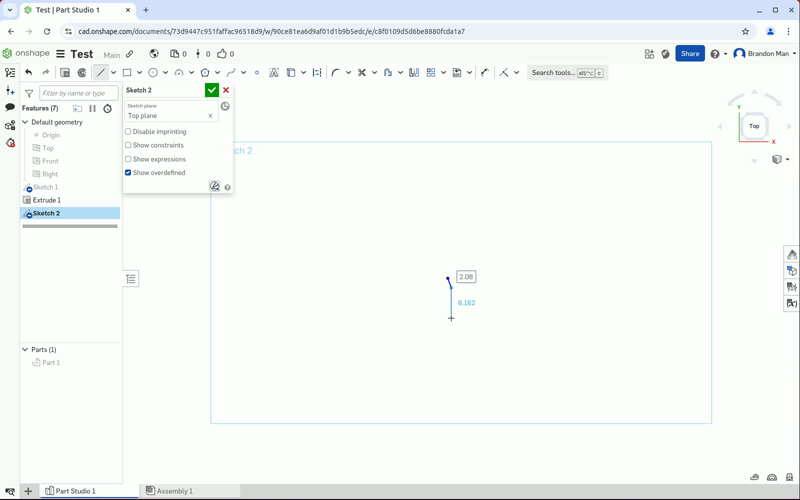
key_up(shift)
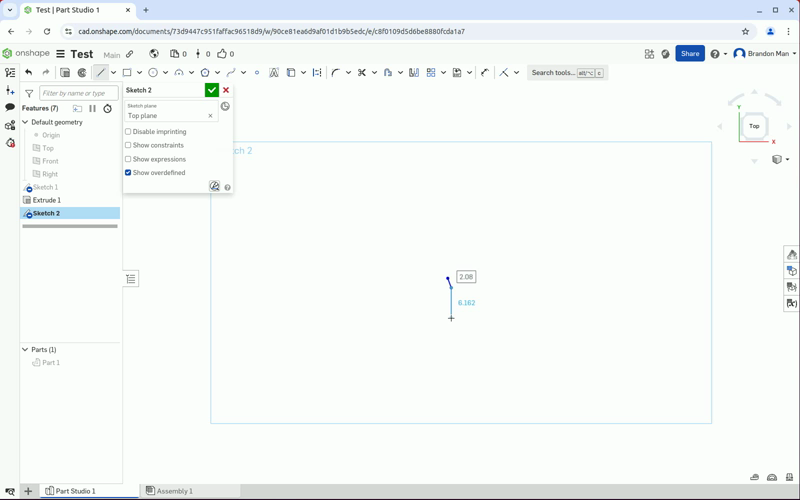
key_down(shift)
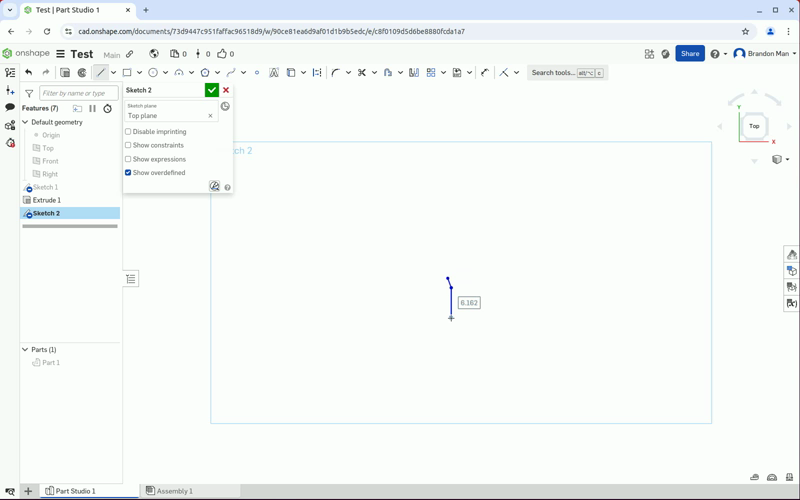
mouse_move(481, 317)
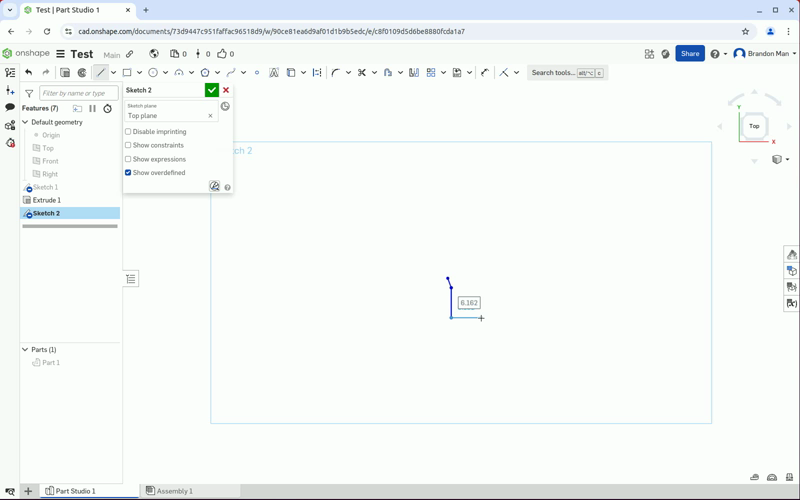
mouse_move(479, 317)
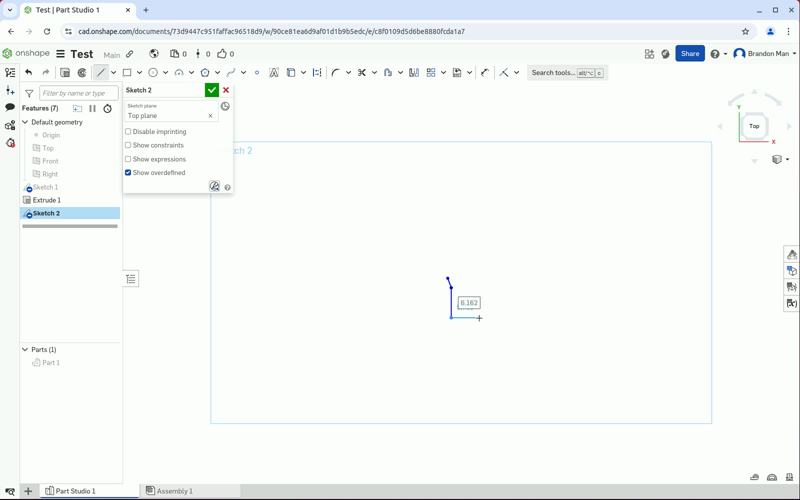
click(479, 317)
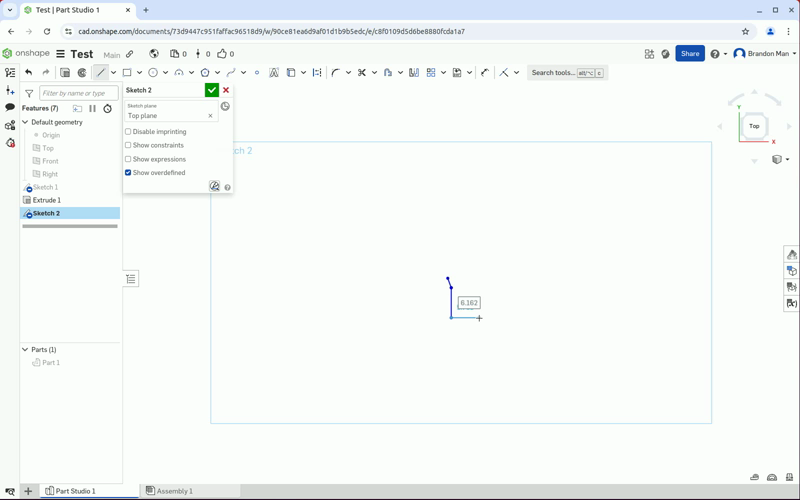
key_up(shift)
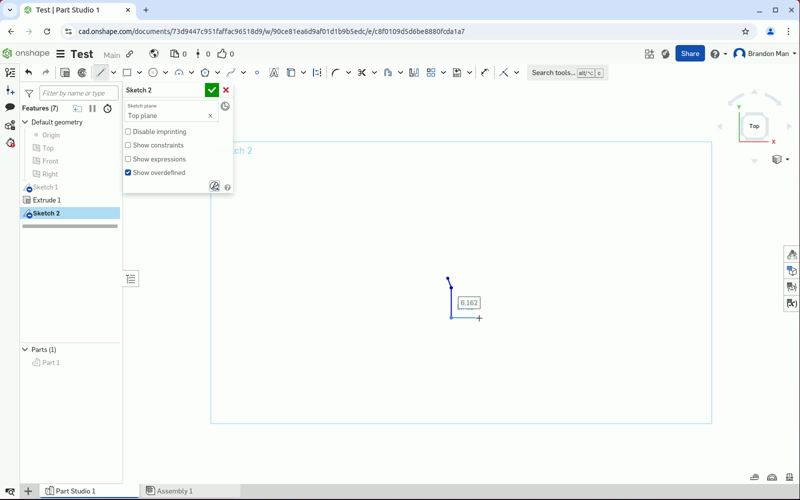
key_down(shift)
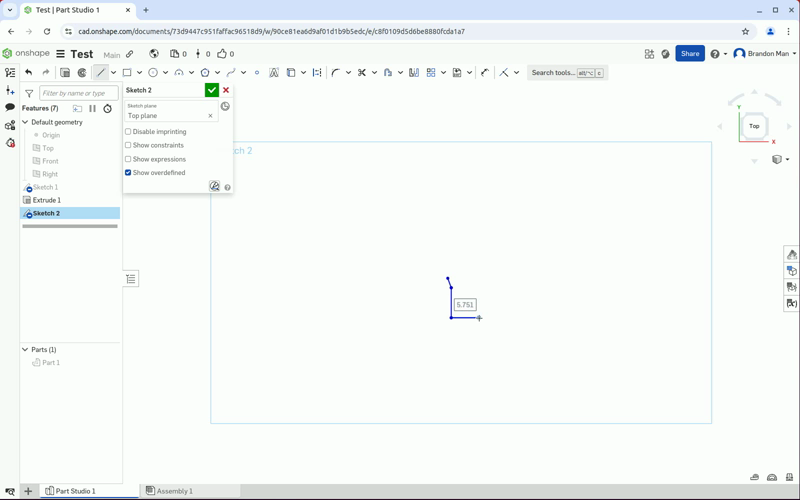
mouse_move(509, 317)
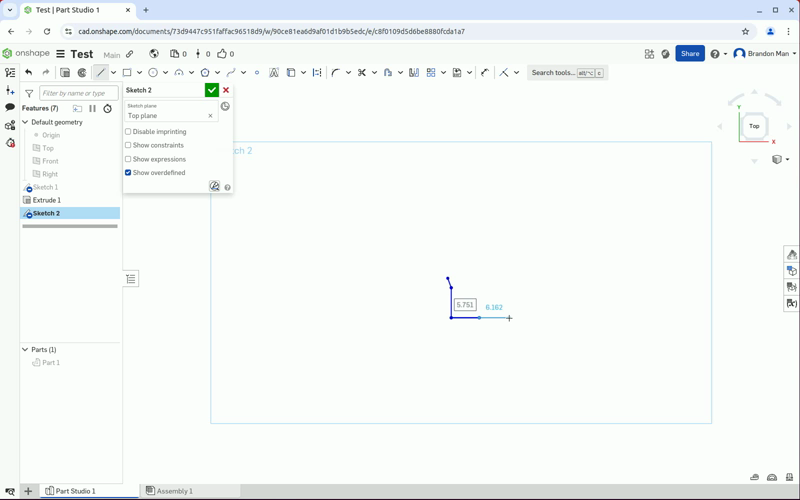
mouse_move(479, 287)
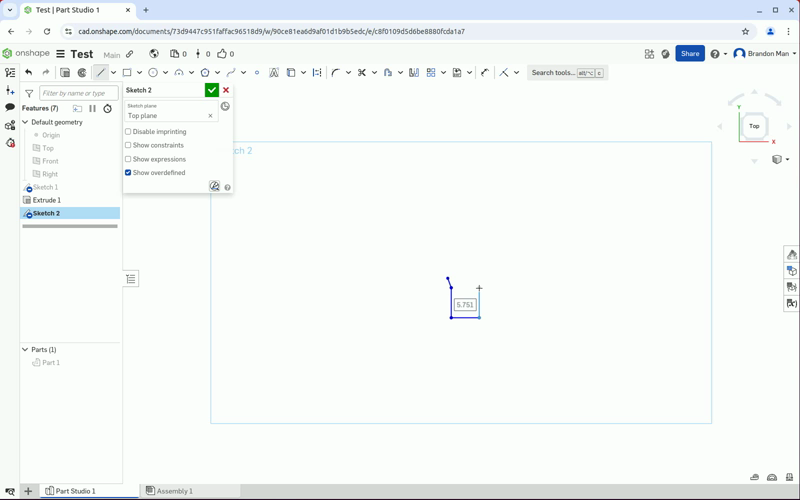
click(479, 287)
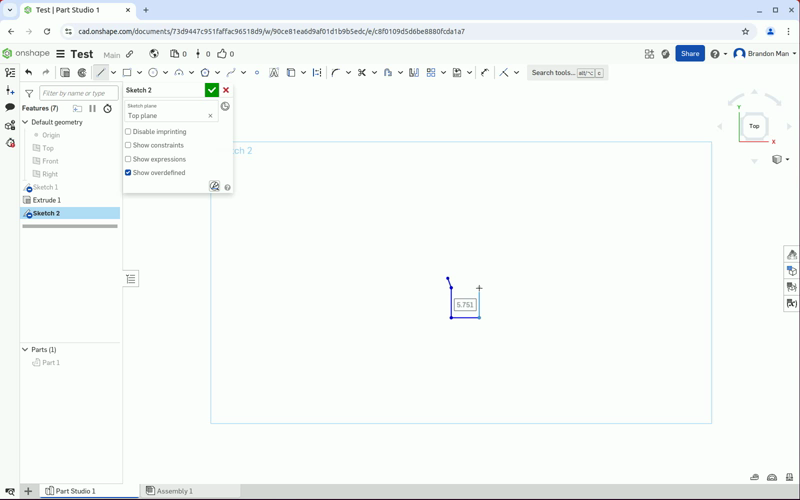
key_up(shift)
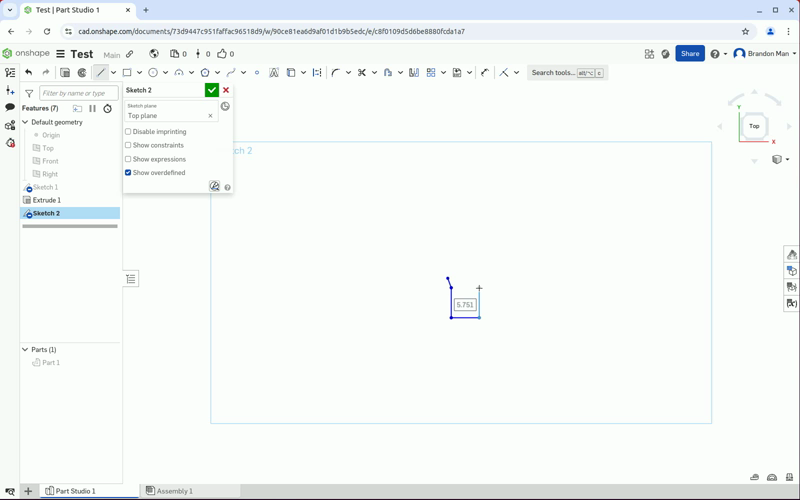
key_down(shift)
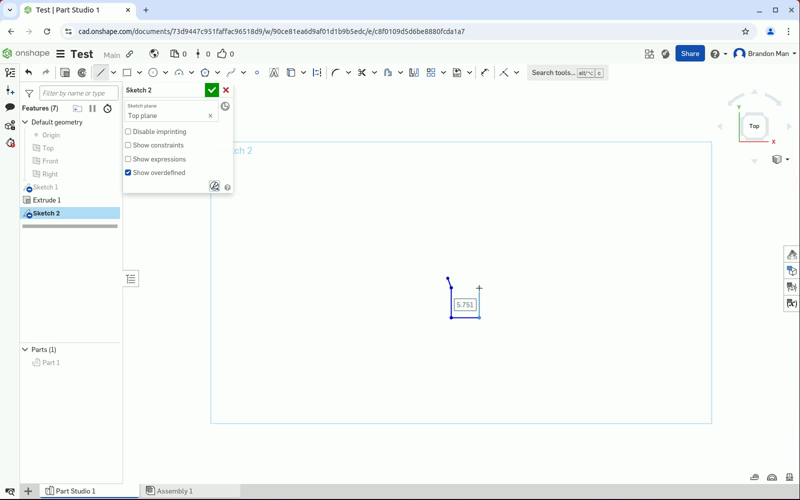
mouse_move(509, 287)
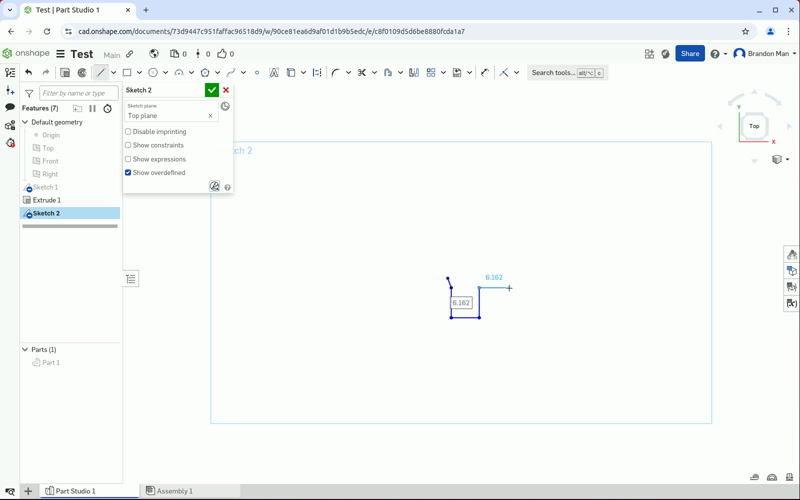
mouse_move(476, 278)
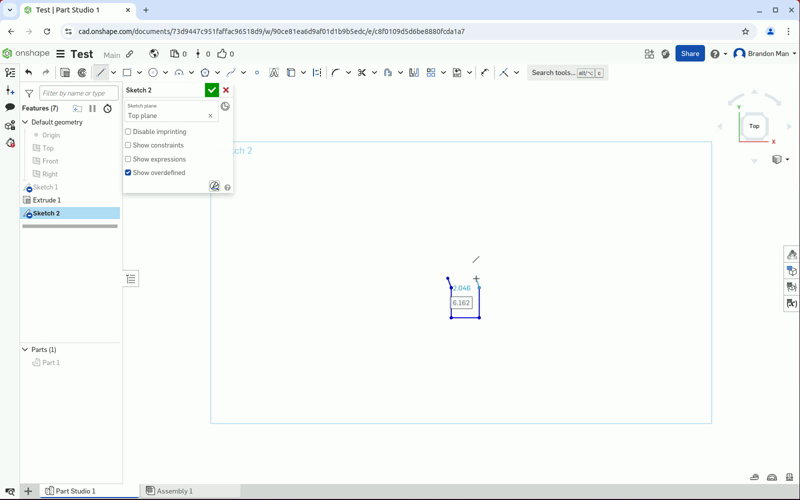
click(476, 278)
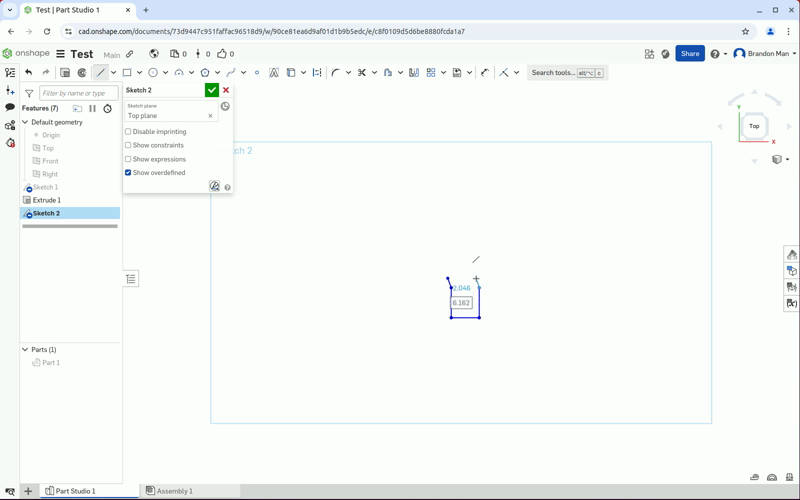
key_up(shift)
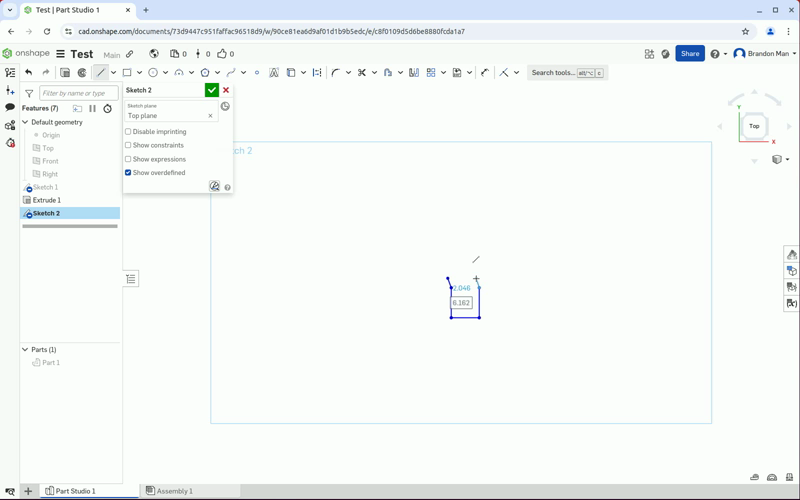
key_down(shift)
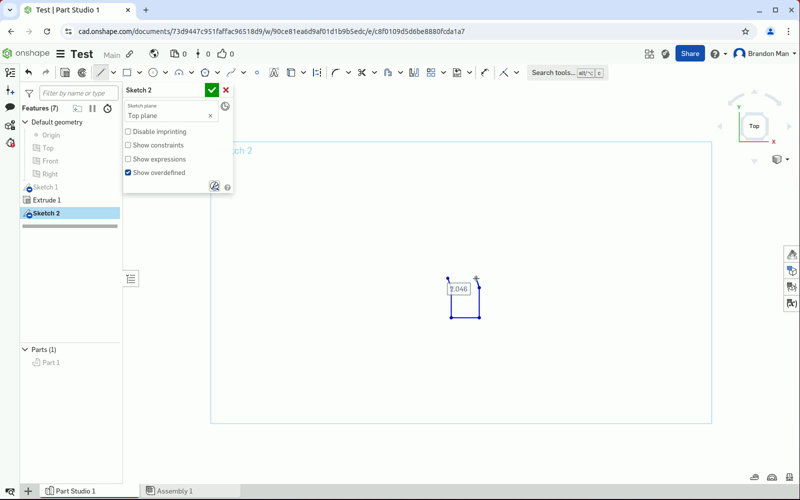
mouse_move(506, 278)
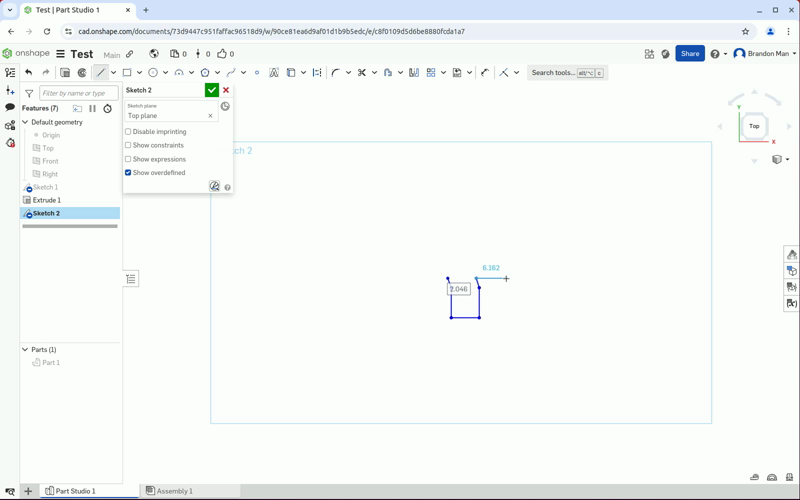
mouse_move(476, 248)
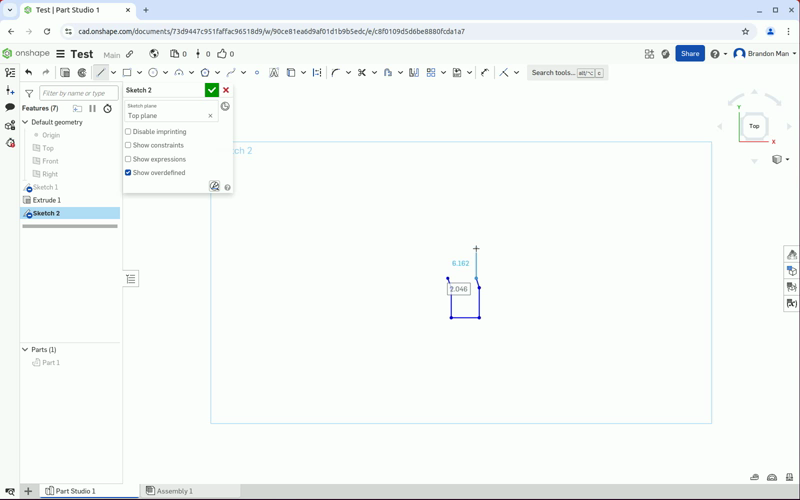
click(476, 248)
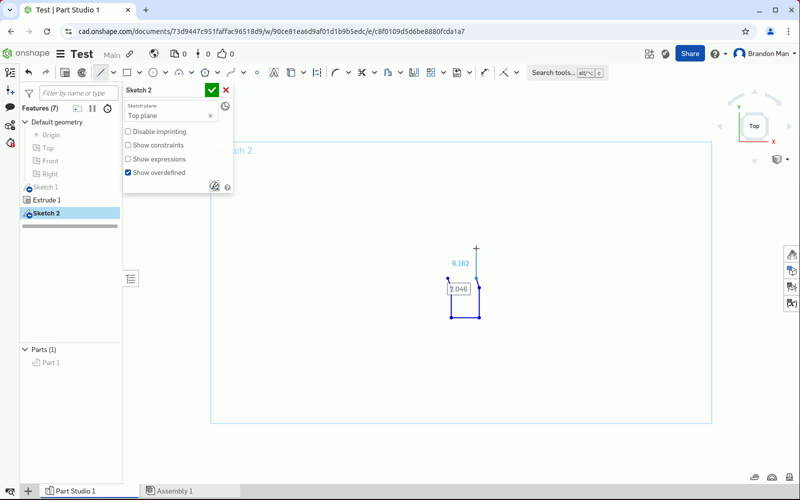
key_up(shift)
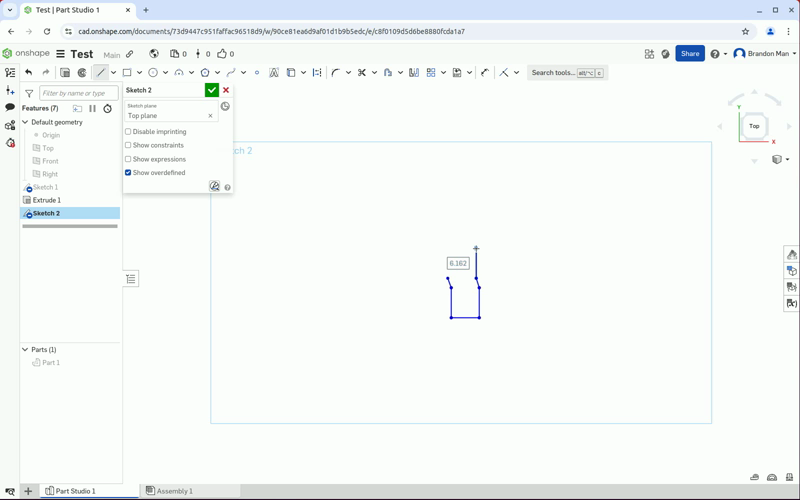
key_down(shift)
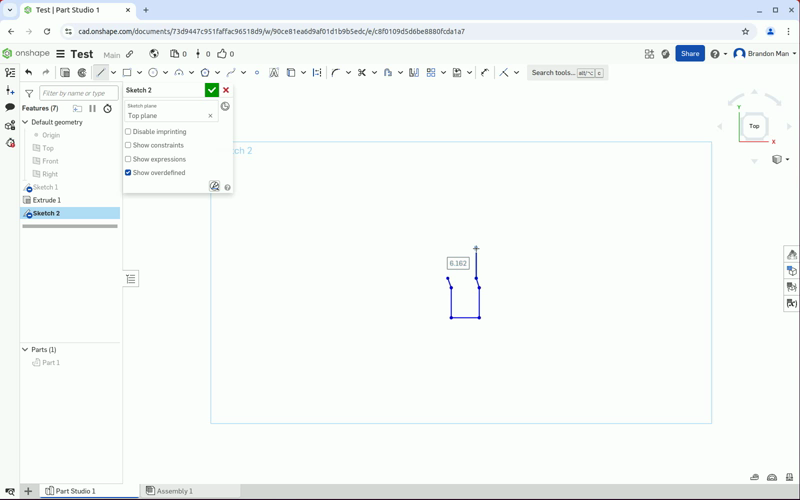
mouse_move(506, 248)
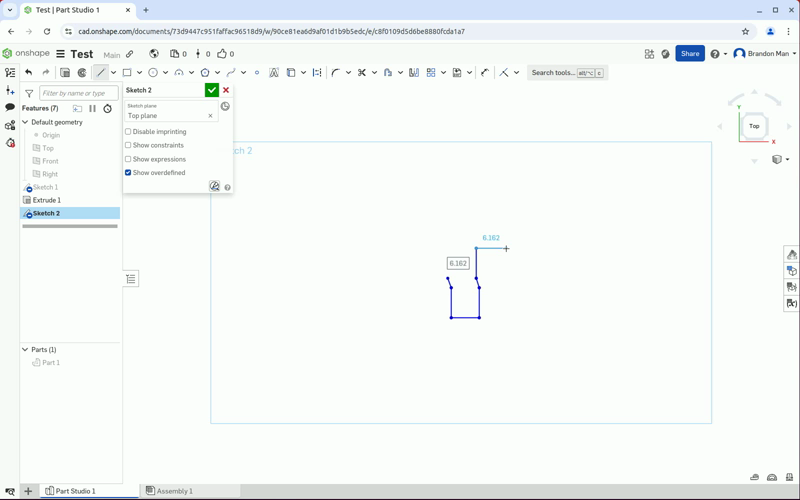
mouse_move(447, 248)
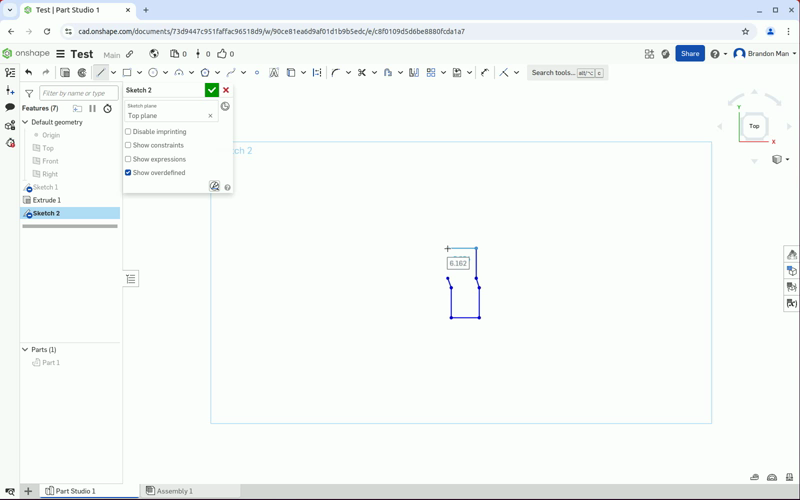
click(447, 248)
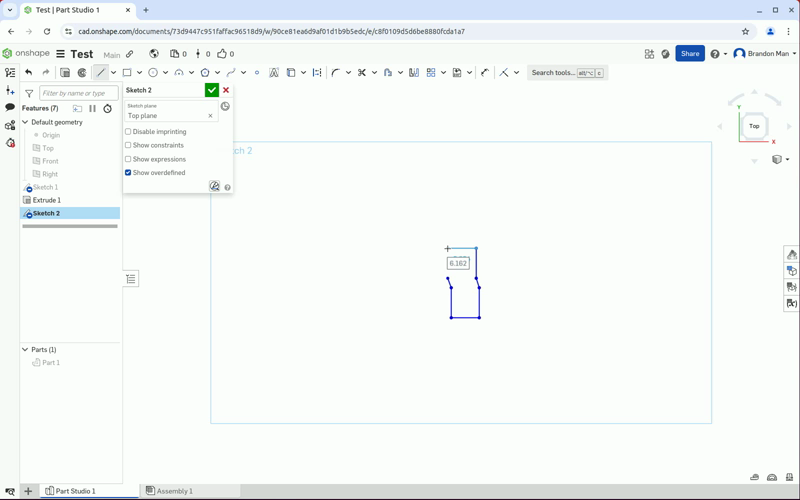
key_up(shift)
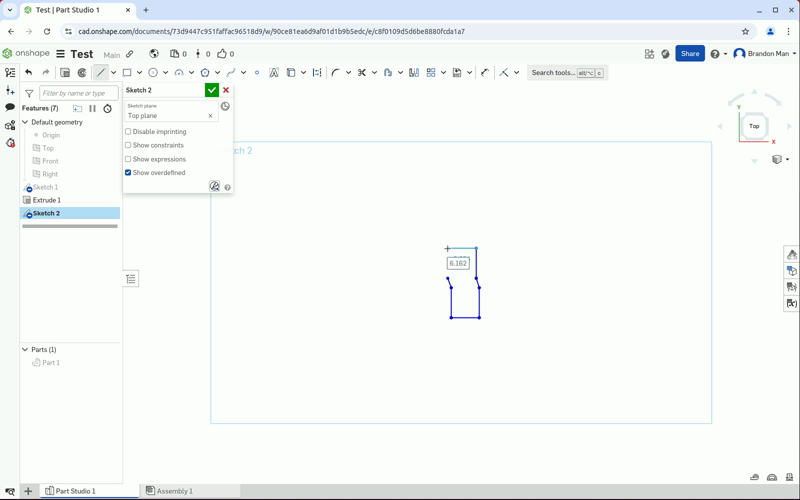
mouse_move(477, 248)
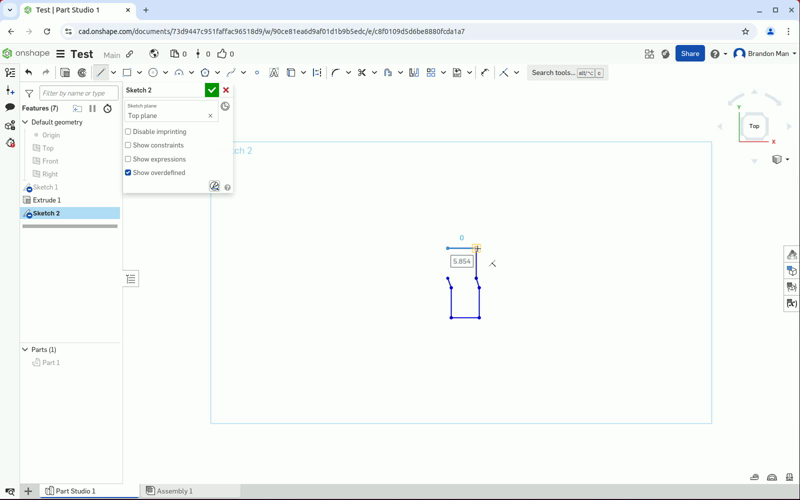
key_down(shift)
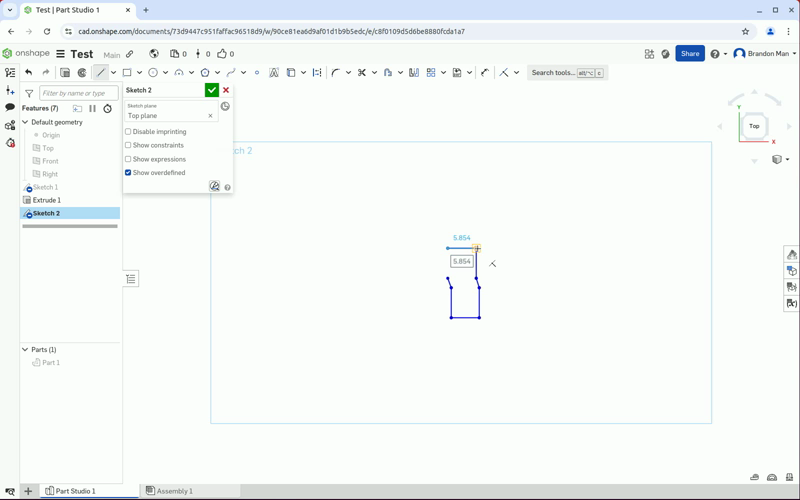
mouse_move(447, 278)
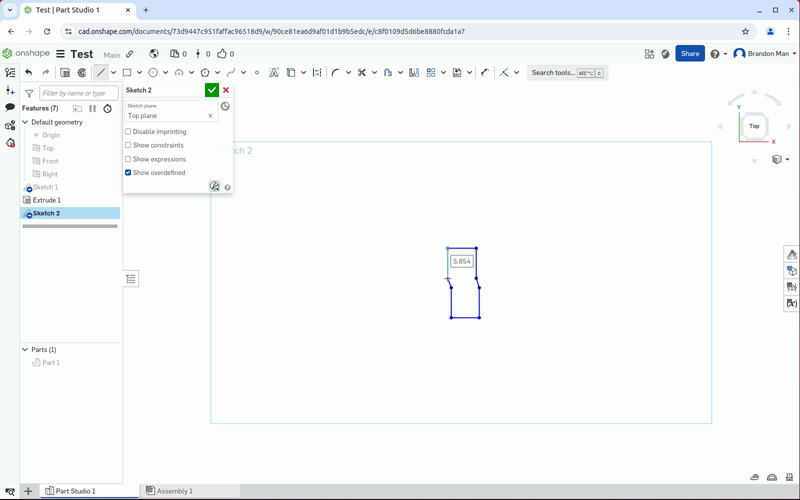
key_up(shift)
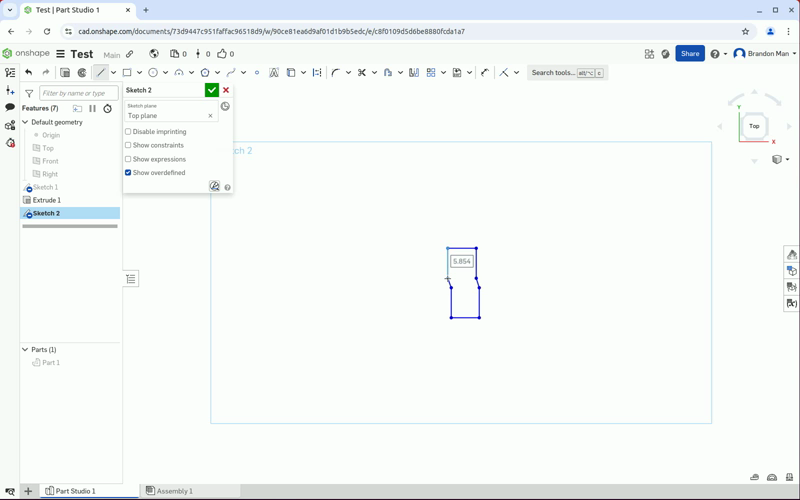
click(447, 278)
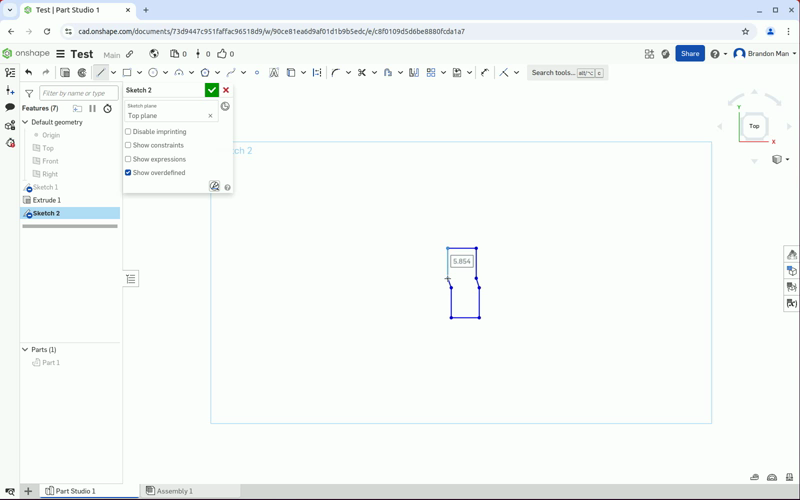
key(esc)
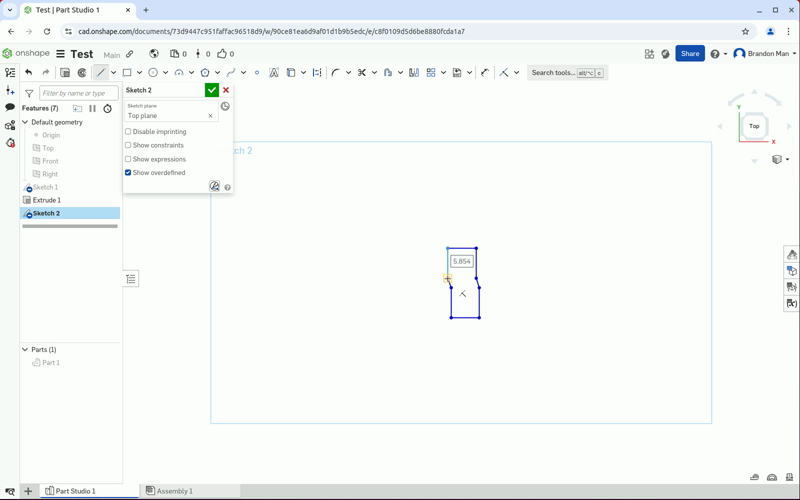
key(c)
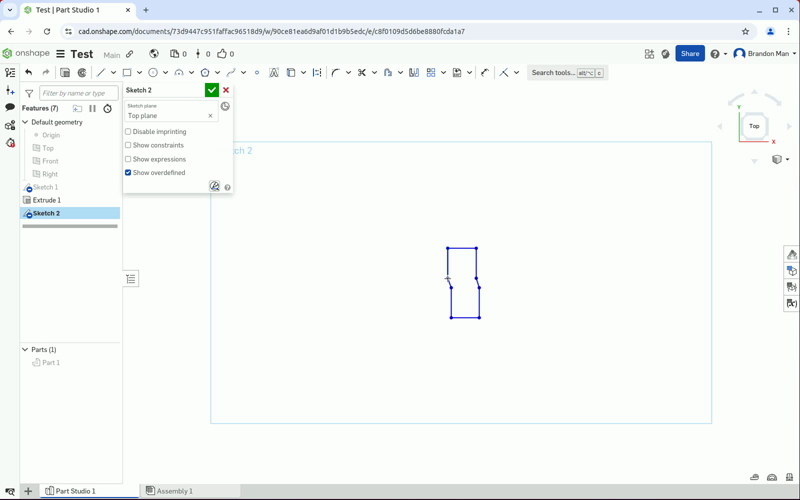
key_down(shift)
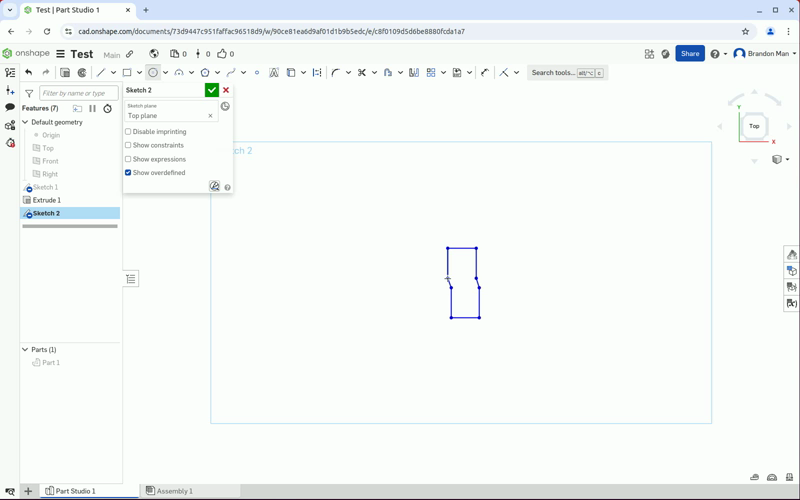
mouse_move(461, 263)
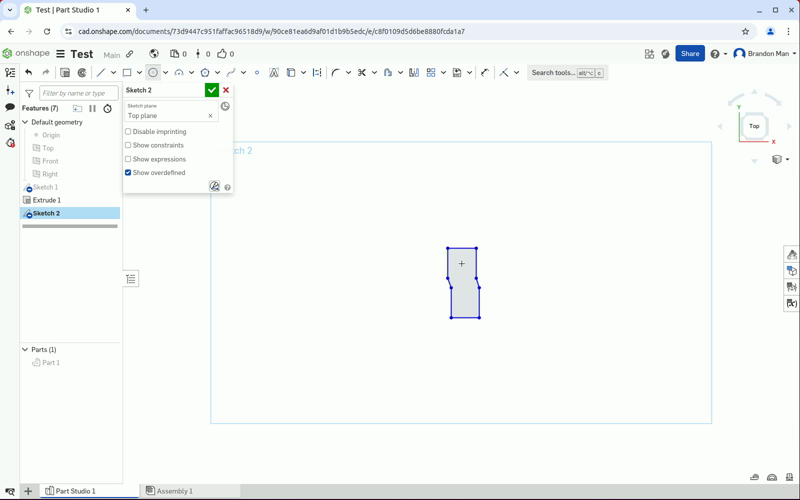
click(461, 263)
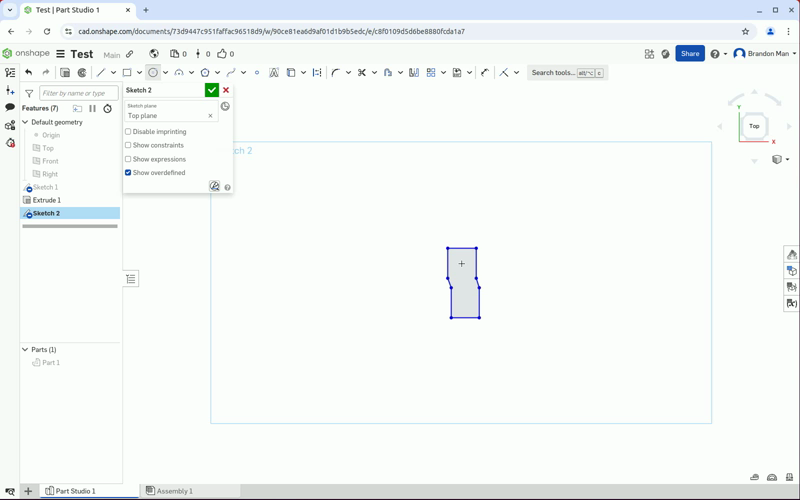
key_up(shift)
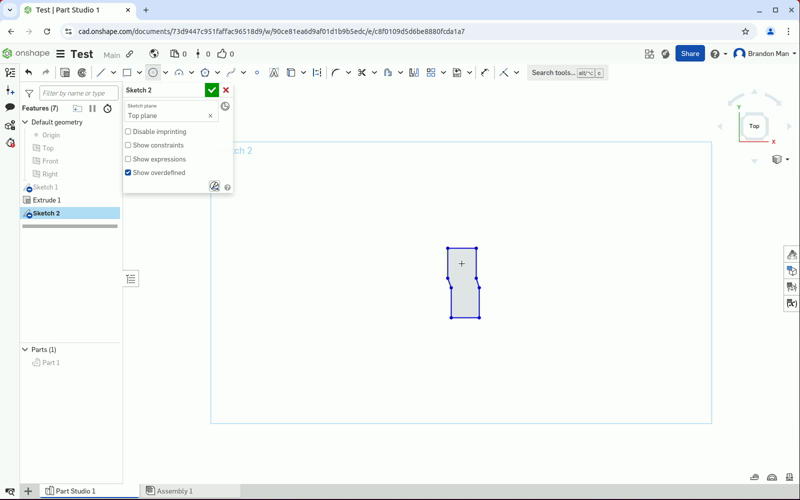
mouse_move(468, 263)
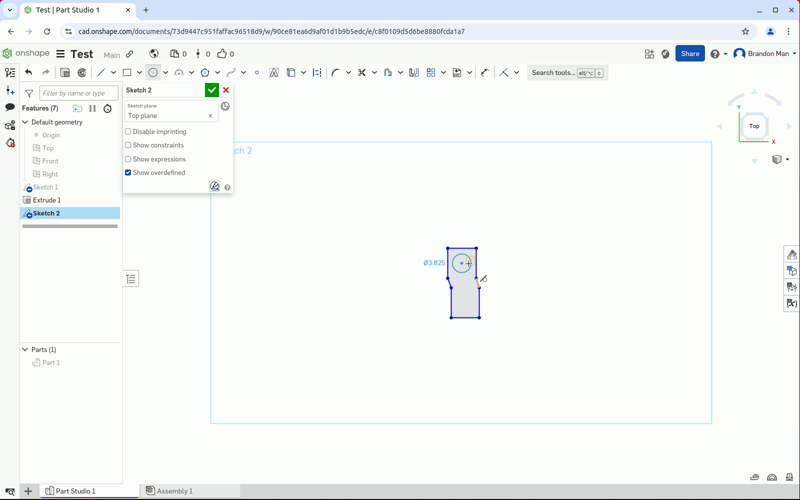
click(468, 263)
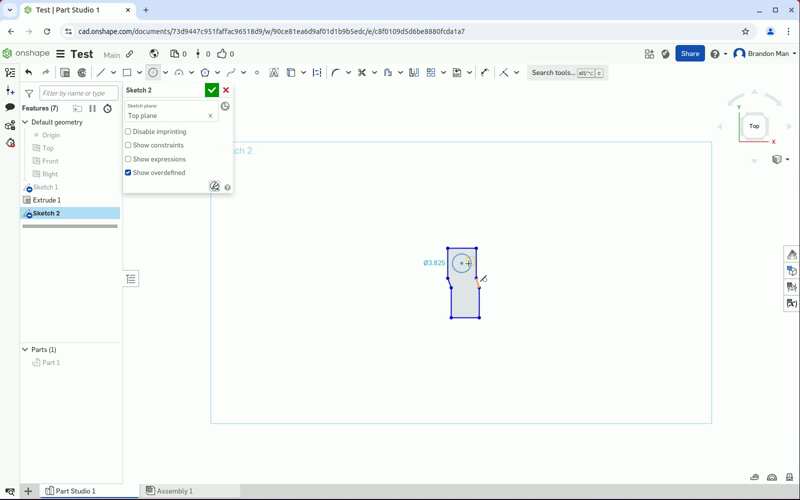
key(esc)
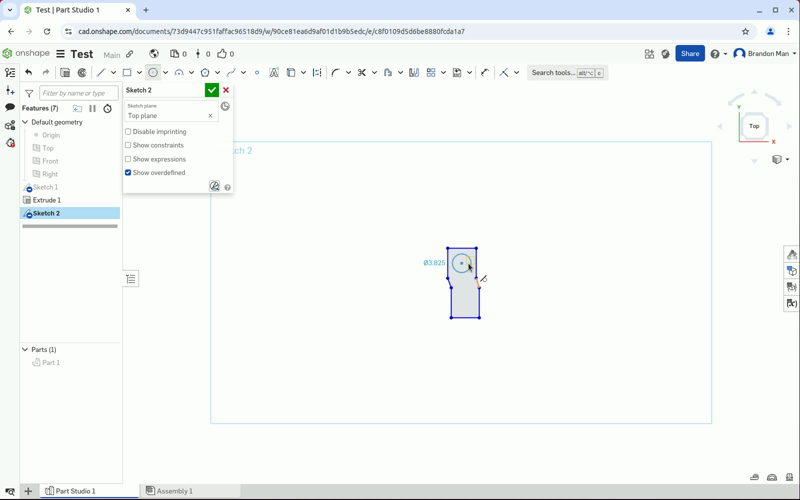
key(c)
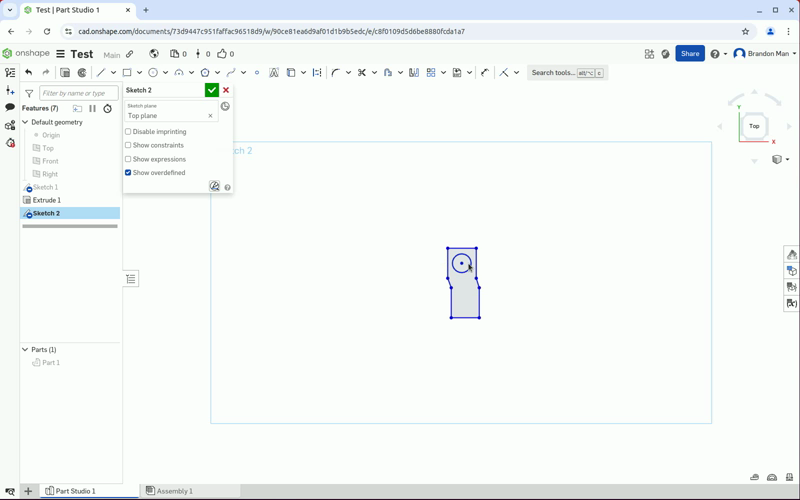
key_down(shift)
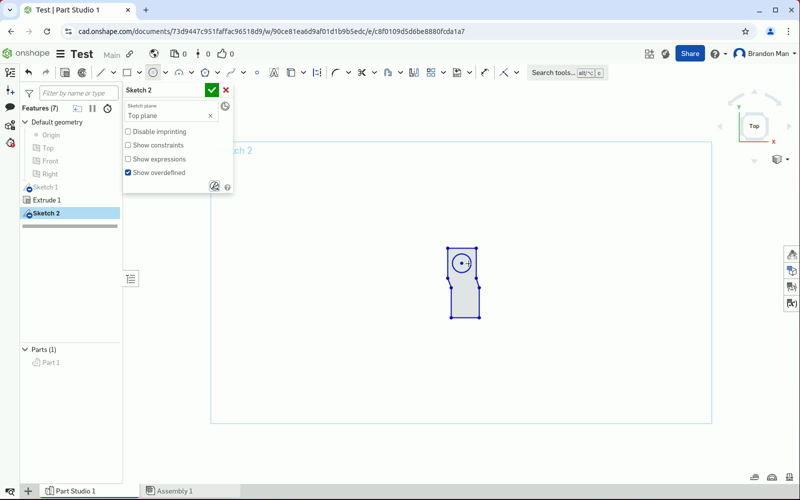
mouse_move(465, 302)
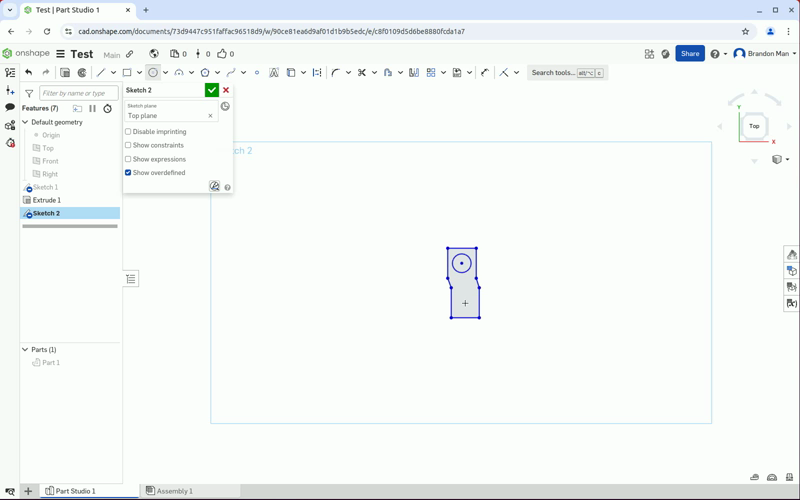
click(465, 302)
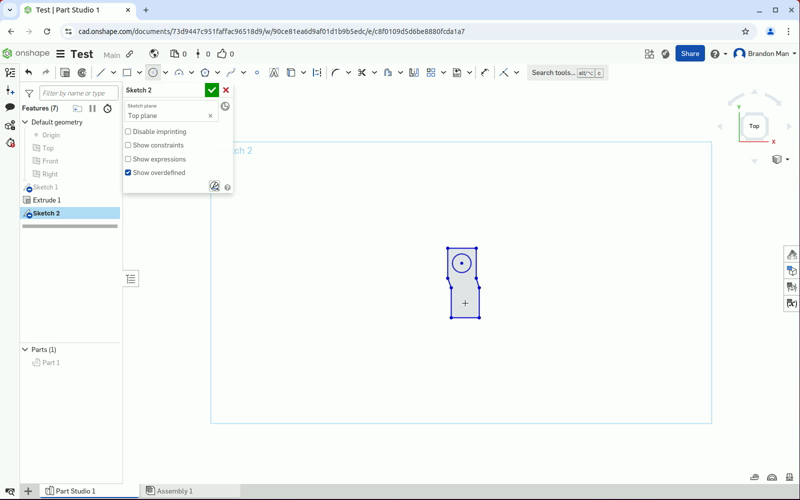
key_up(shift)
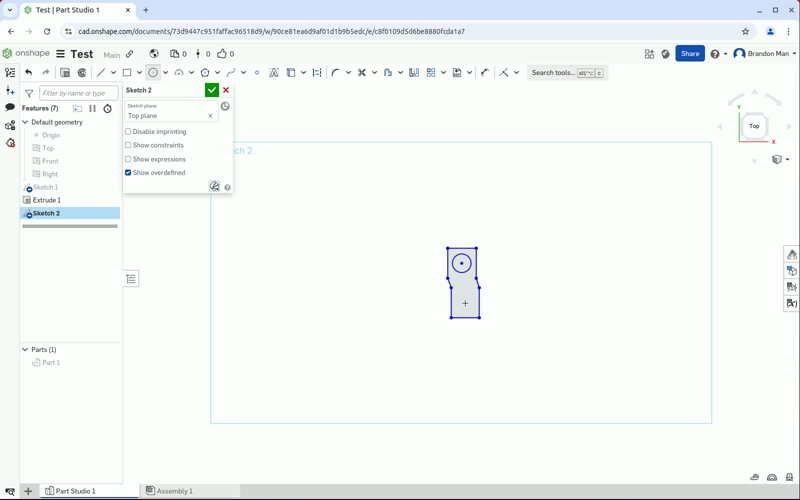
mouse_move(471, 302)
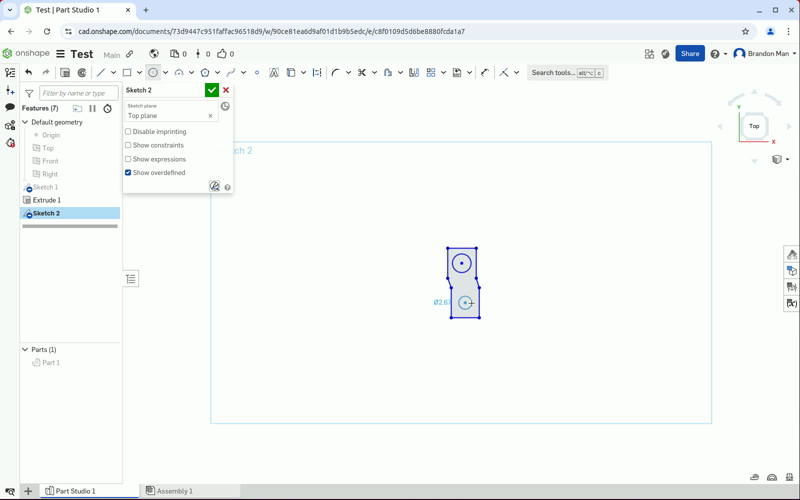
click(471, 302)
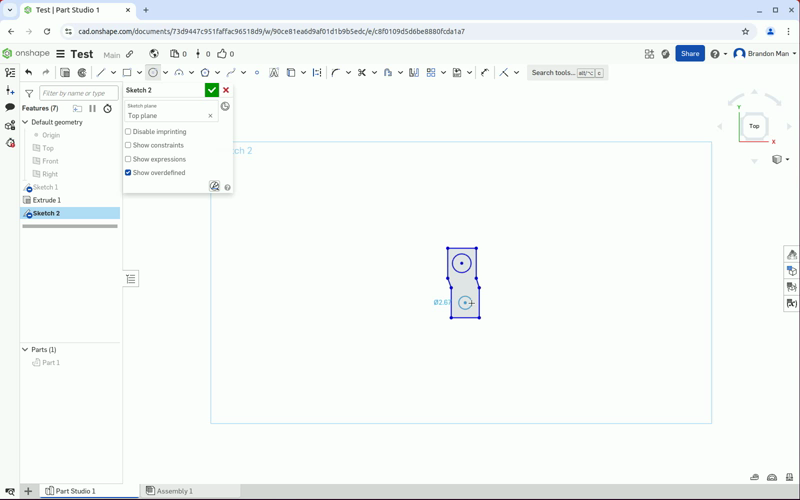
key(esc)
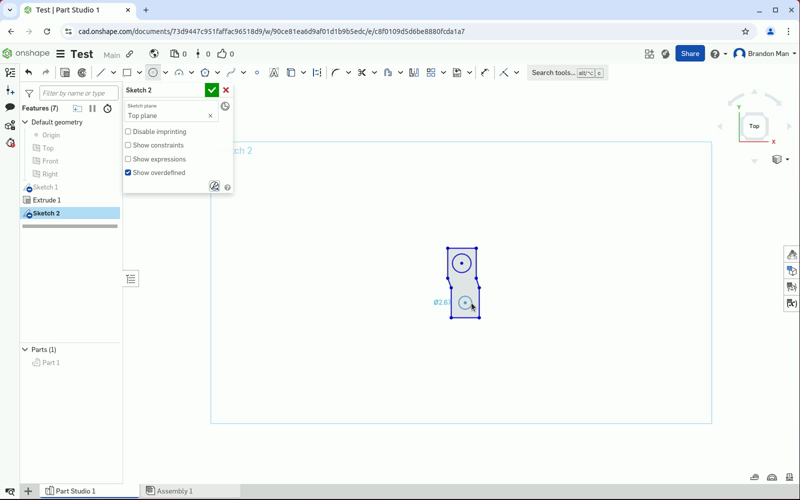
mouse_move(452, 251)
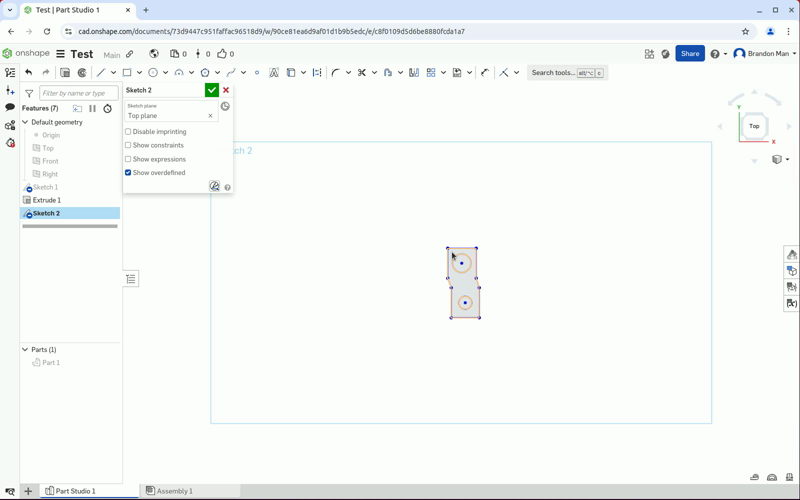
scroll(6)
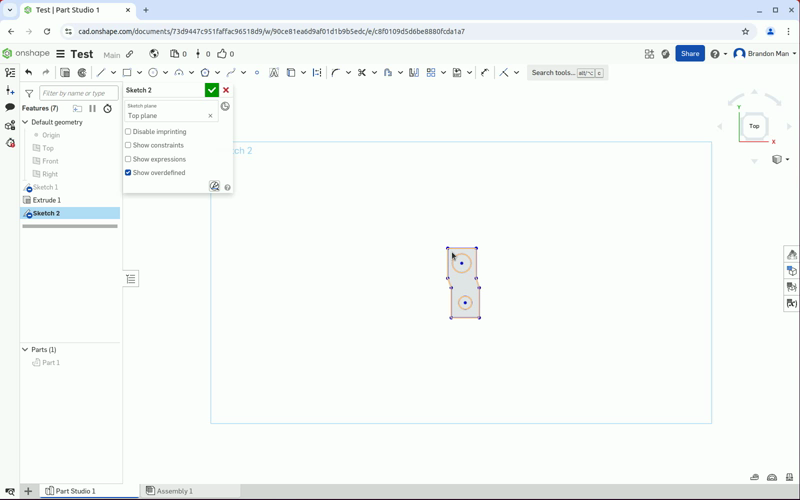
scroll(6)
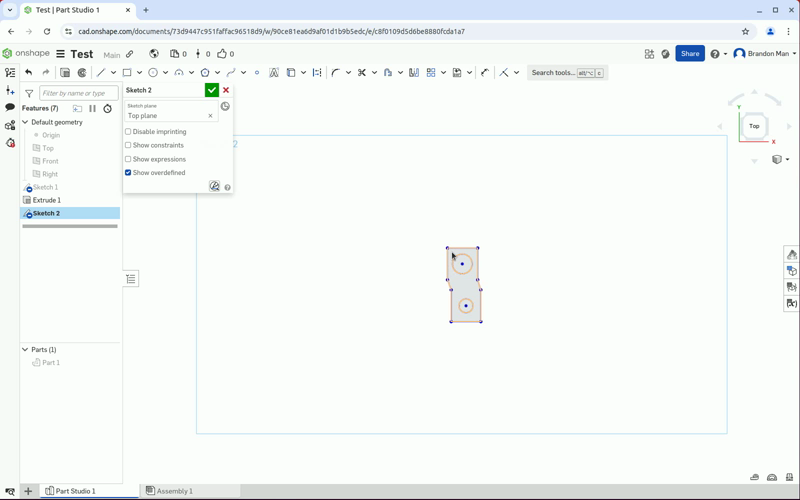
scroll(6)
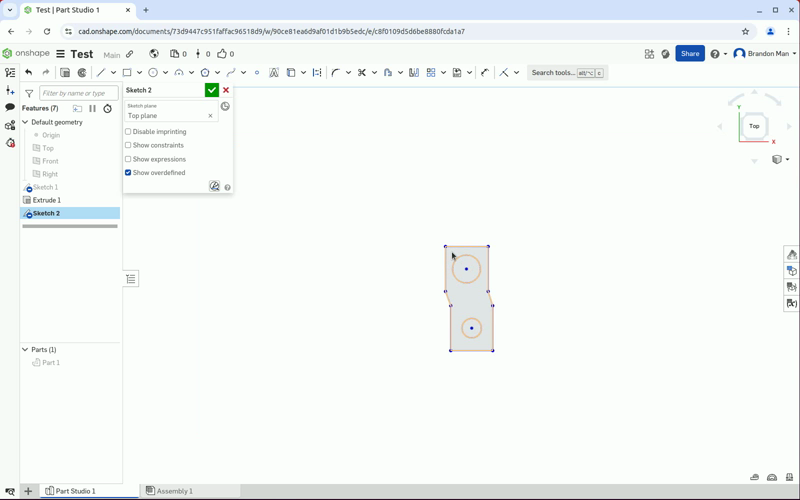
scroll(6)
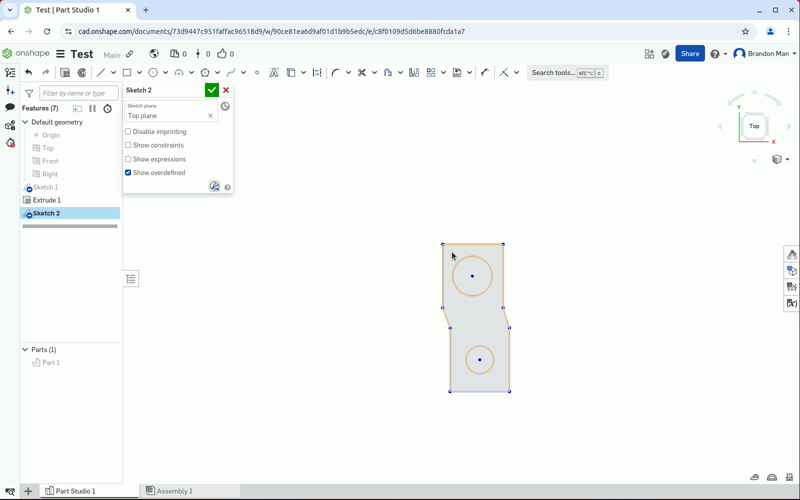
scroll(6)
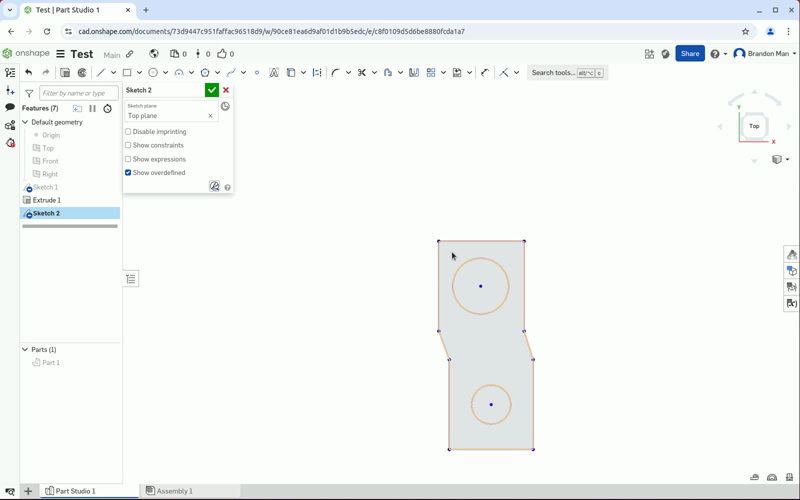
scroll(6)
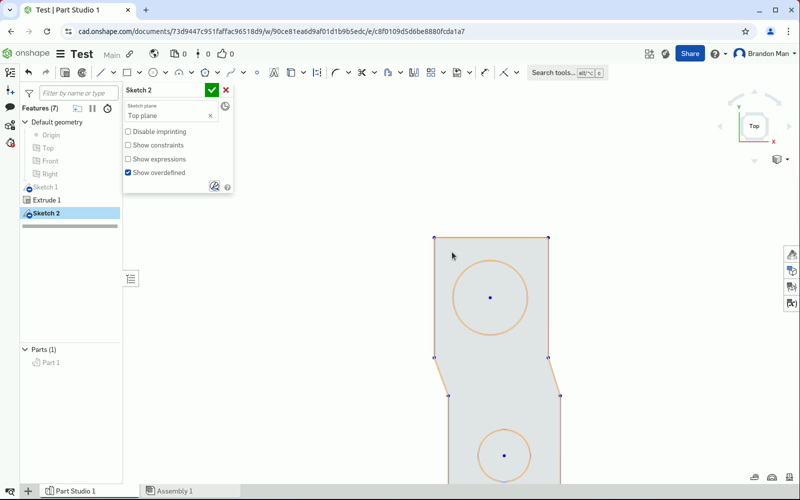
scroll(6)
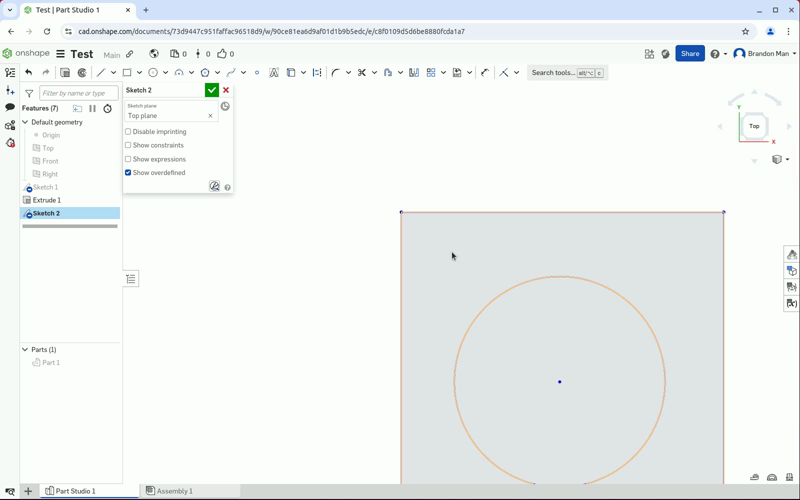
click(452, 251)
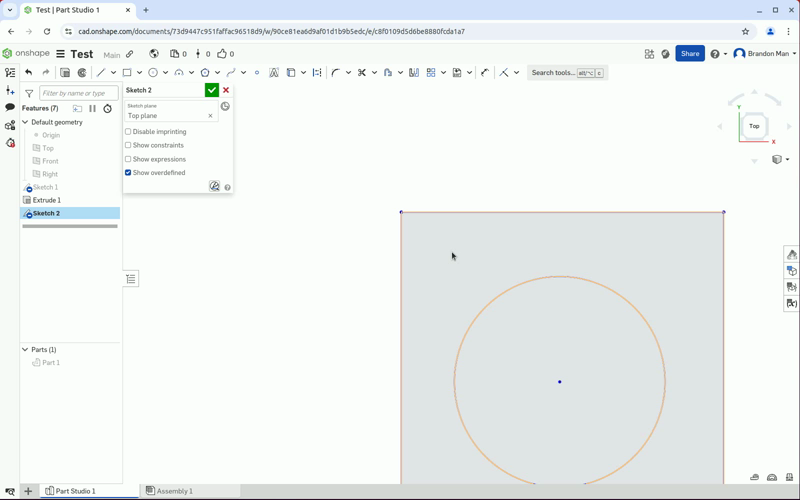
scroll(-6)
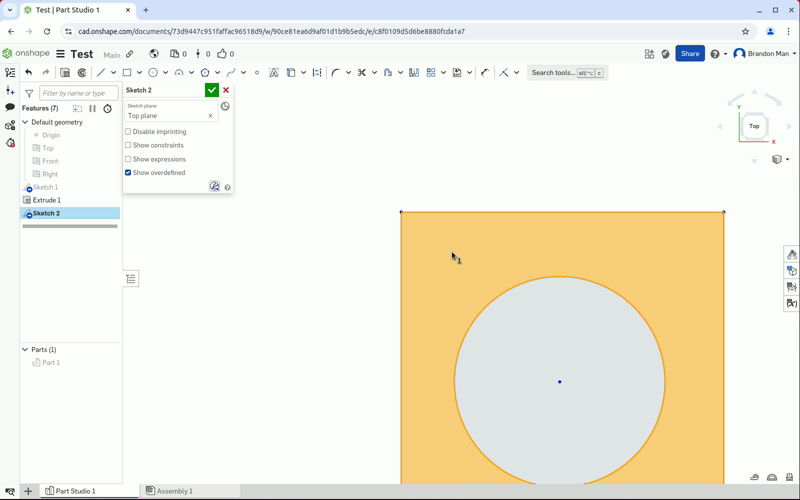
scroll(-6)
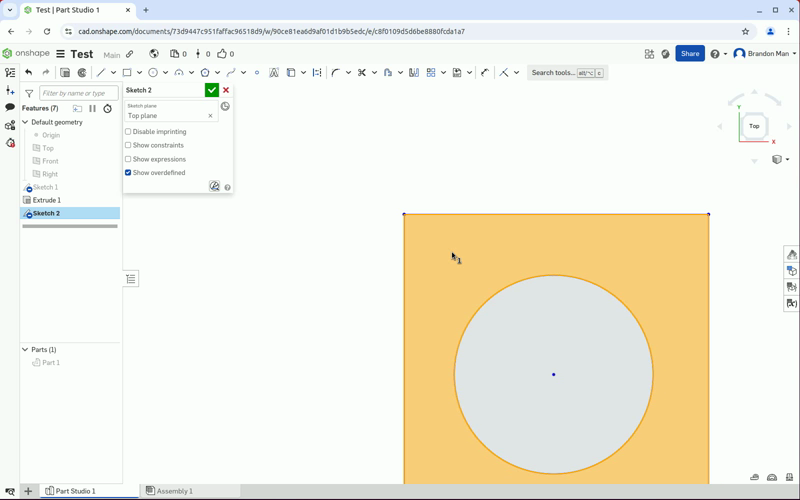
scroll(-6)
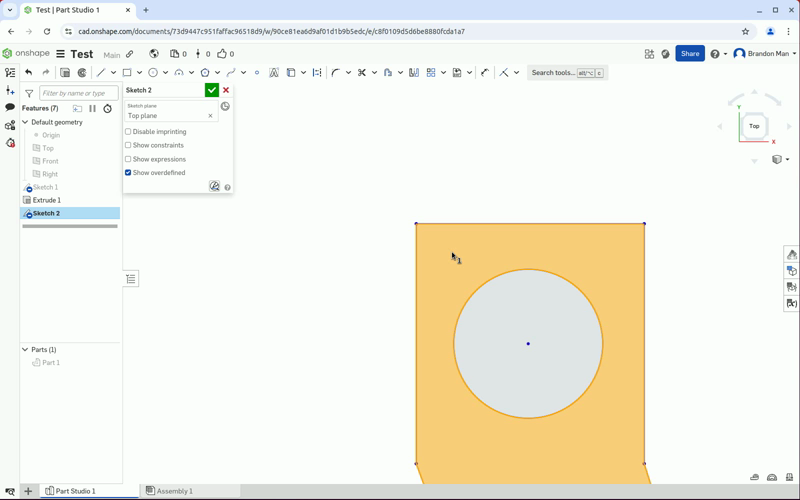
scroll(-6)
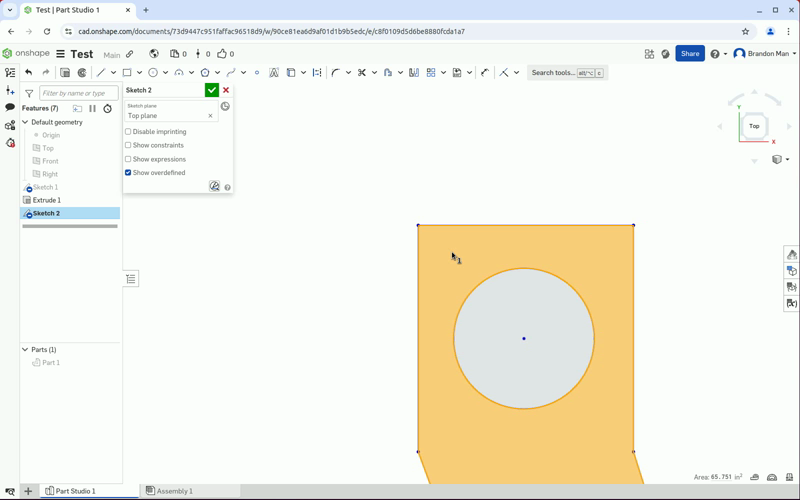
scroll(-6)
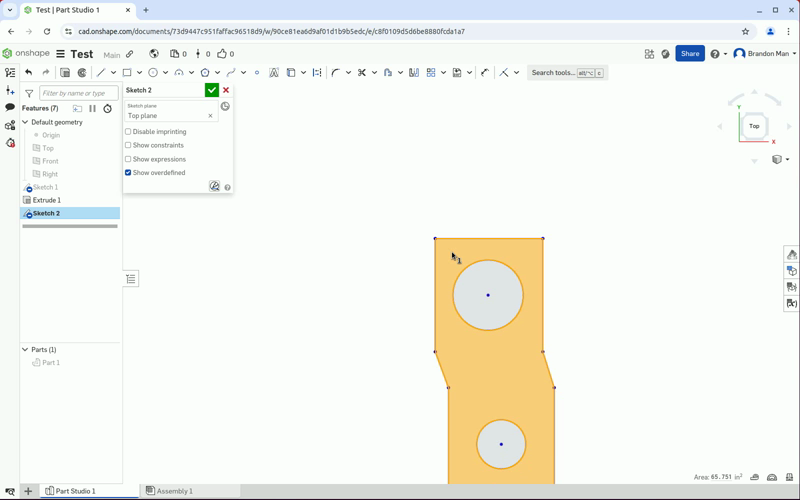
scroll(-6)
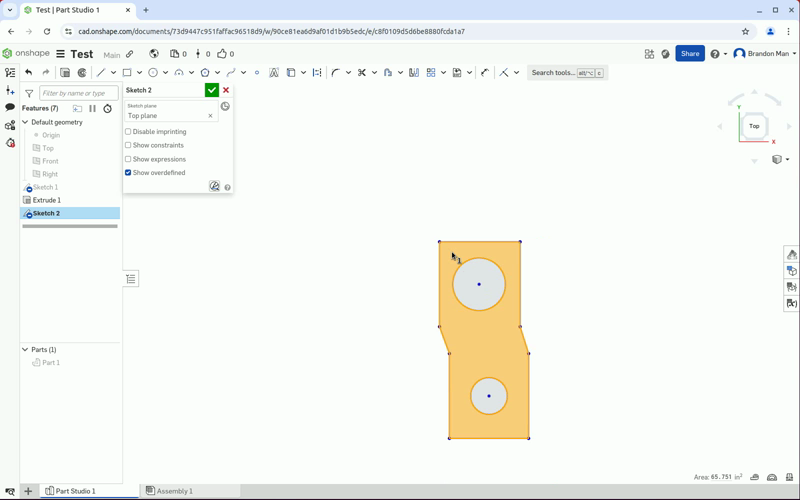
scroll(-6)
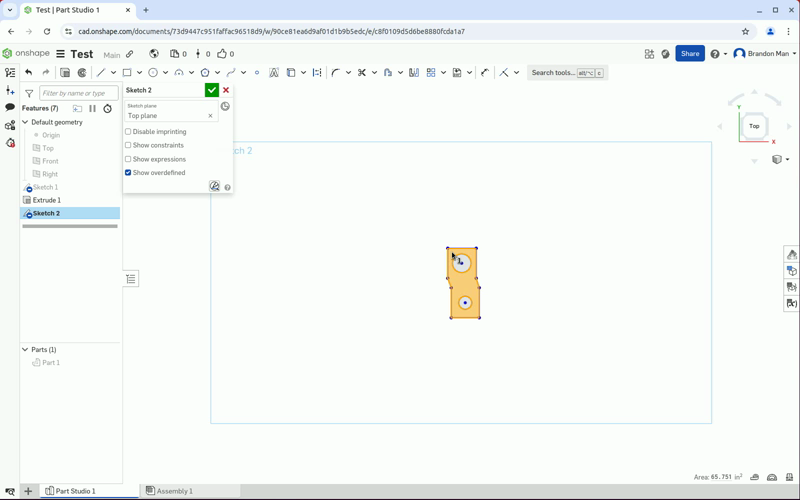
mouse_move(73, 352)
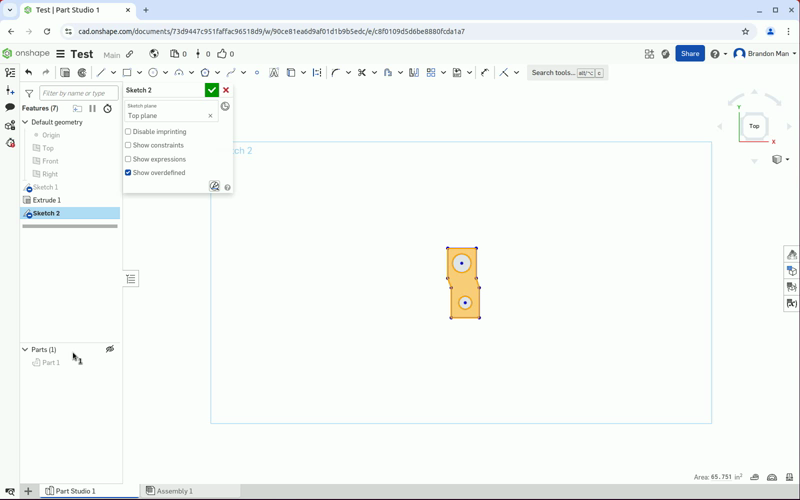
key(shift+y)
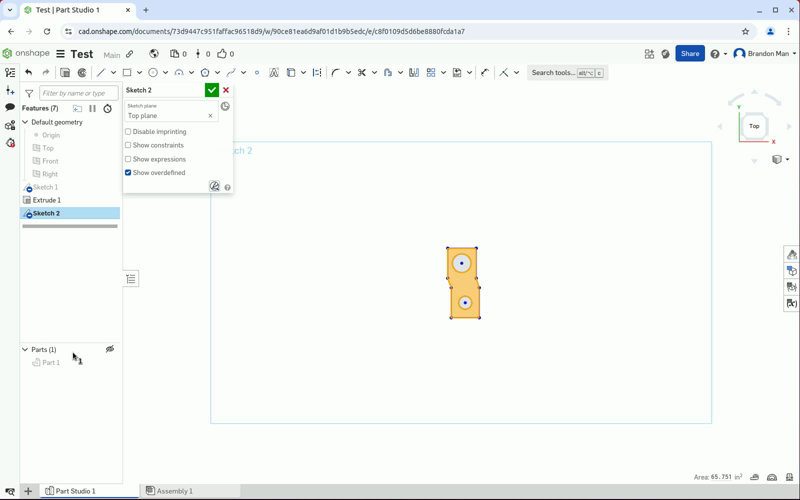
key(shift+e)
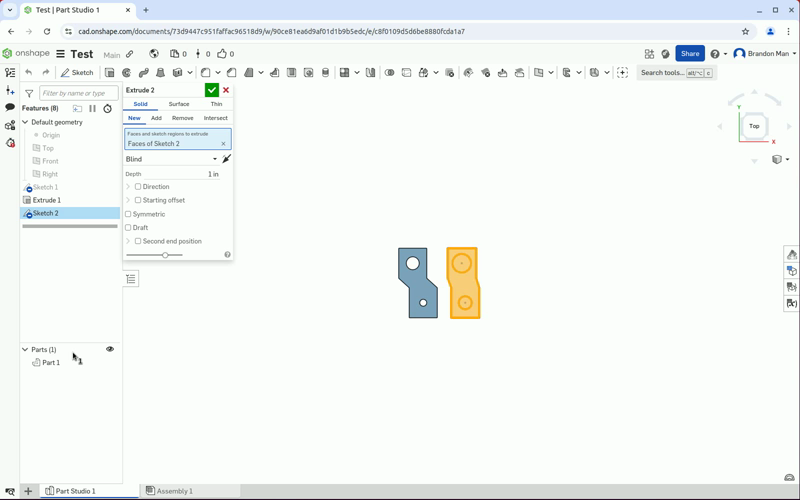
mouse_move(143, 106)
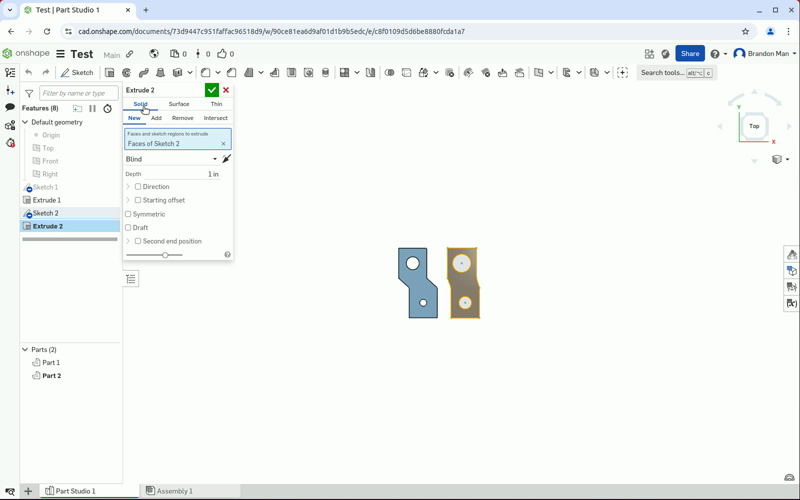
click(143, 106)
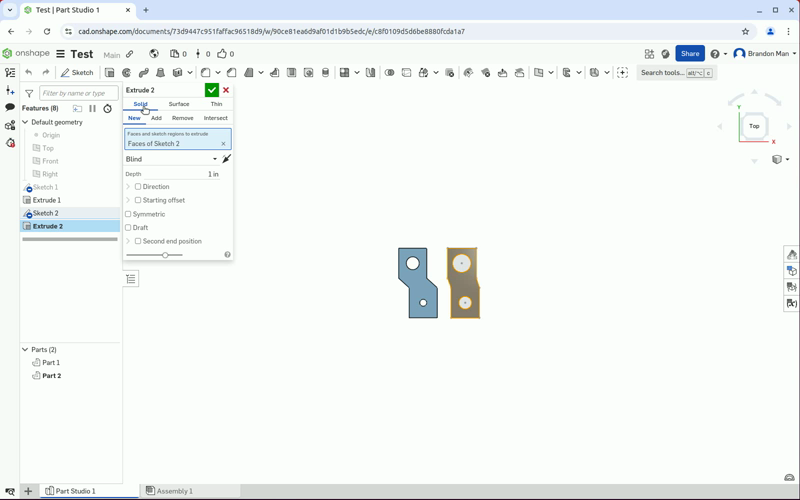
mouse_move(137, 120)
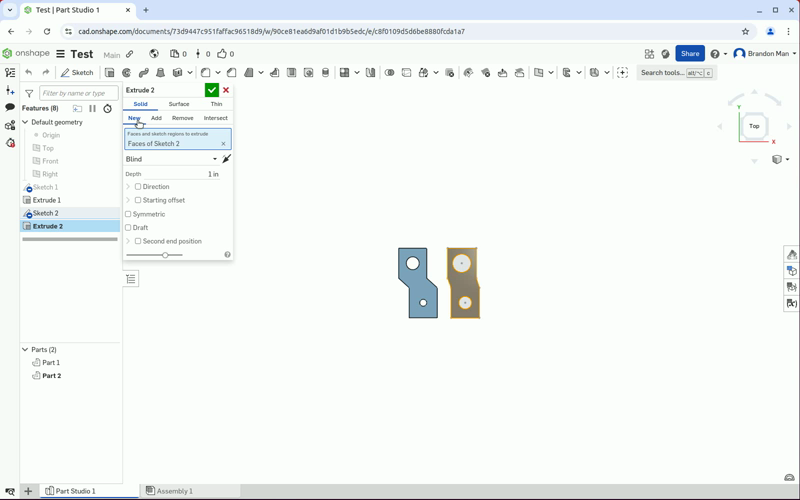
click(137, 120)
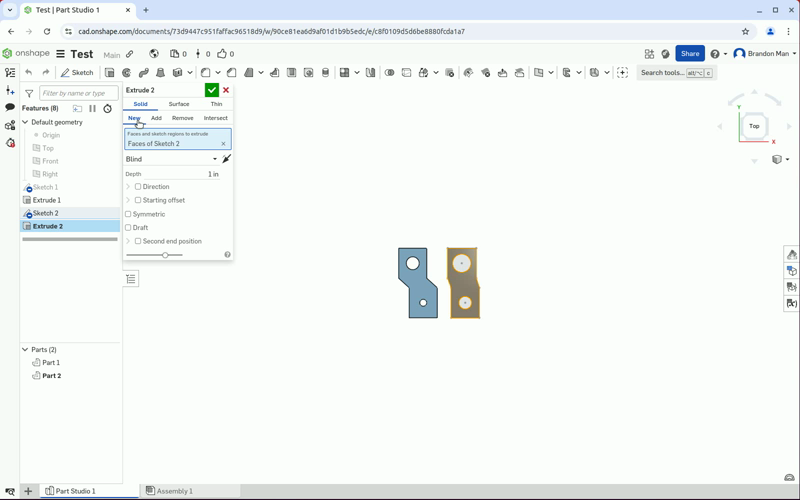
key(tab, 4)
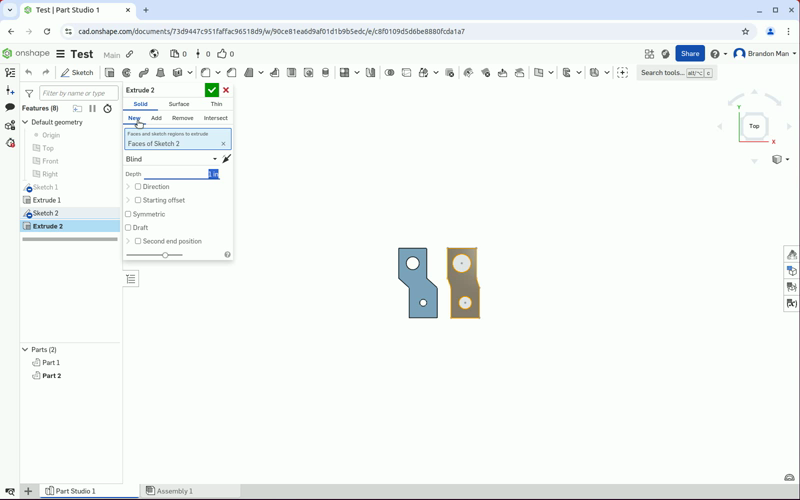
text(1.204)
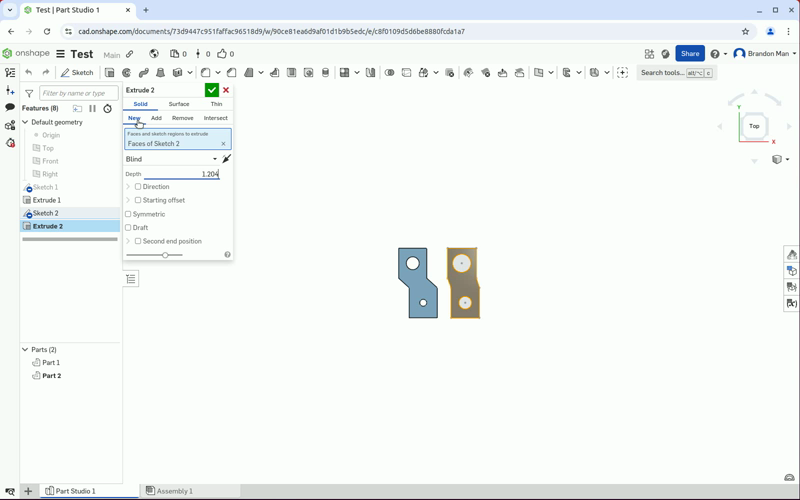
key(enter)
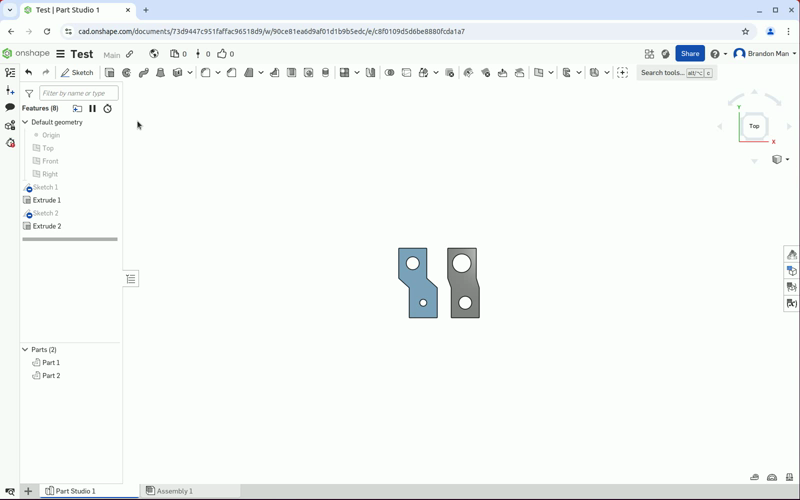
key(shift+h)
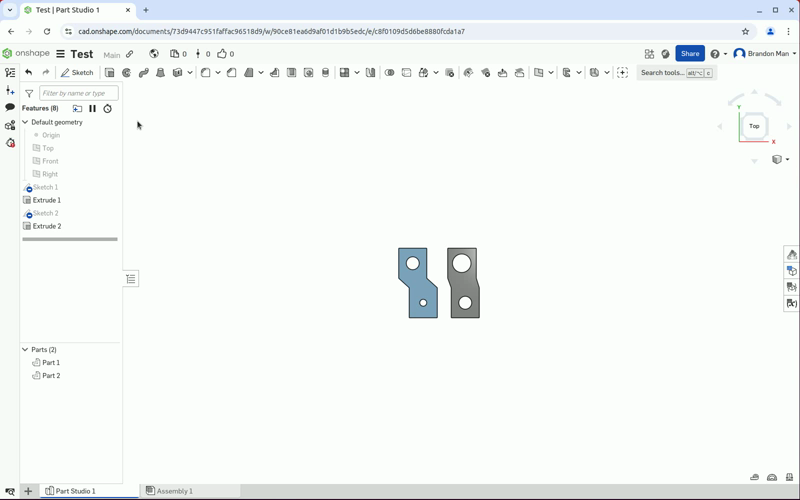
key(shift+h)
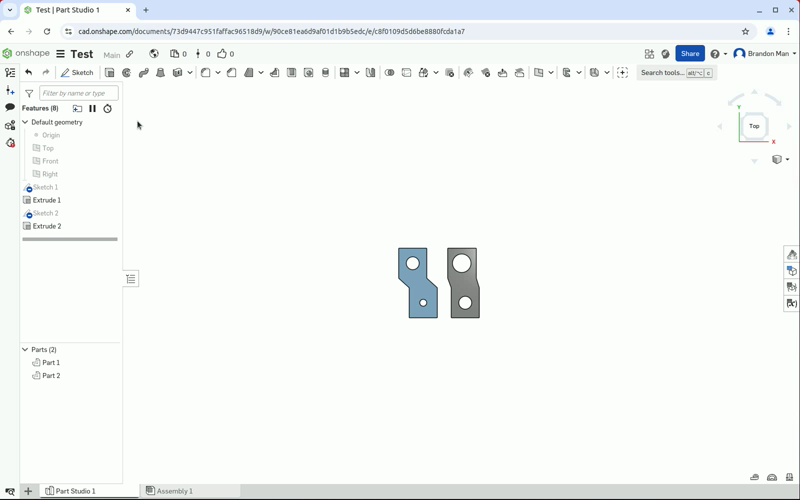
mouse_move(73, 189)
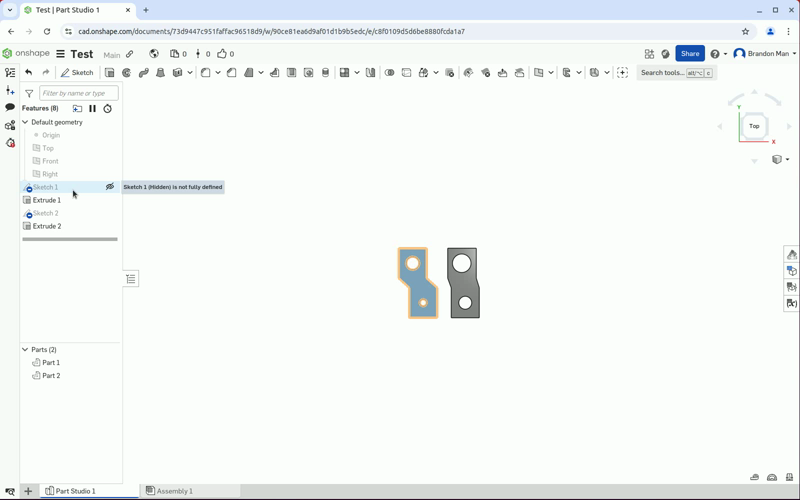
click(73, 189)
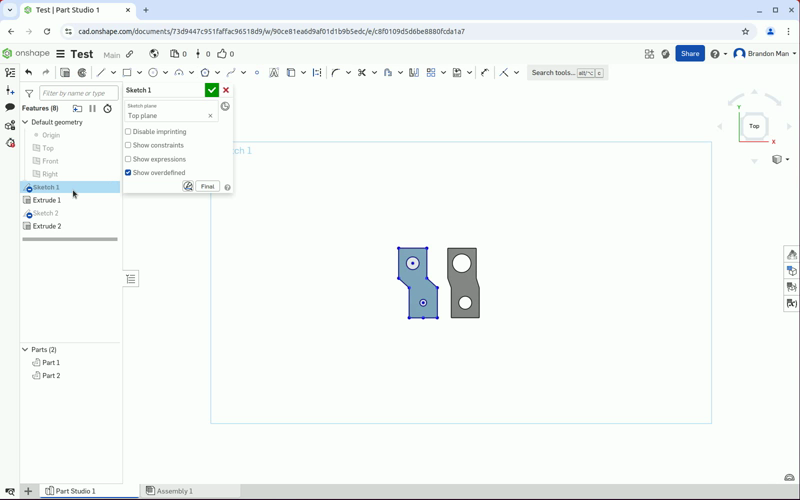
mouse_move(229, 92)
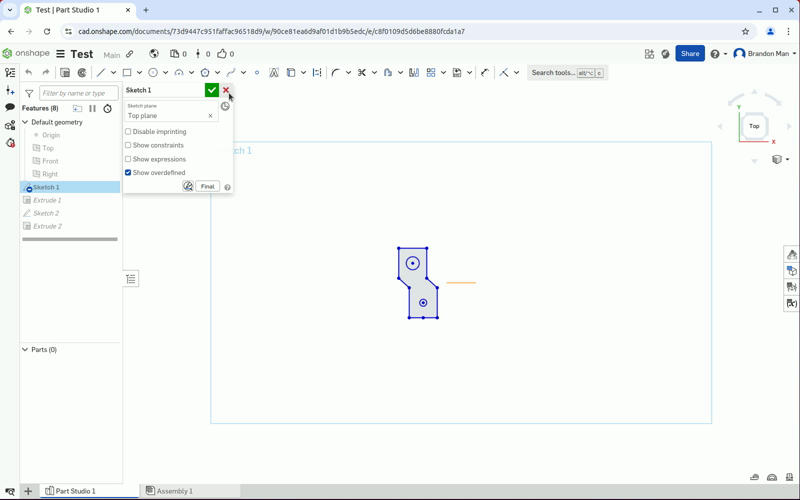
click(229, 92)
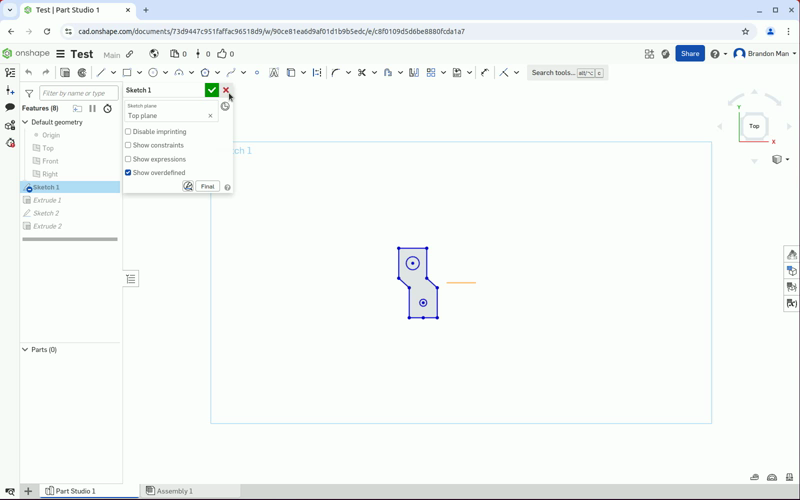
key(shift+s)
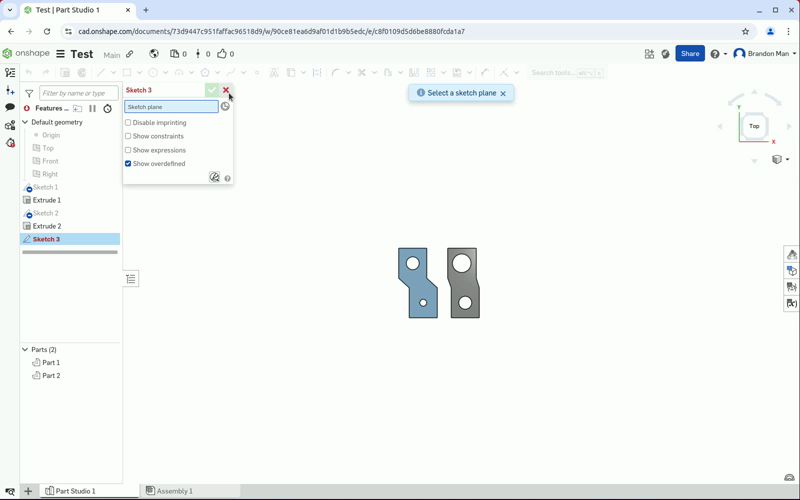
mouse_move(73, 150)
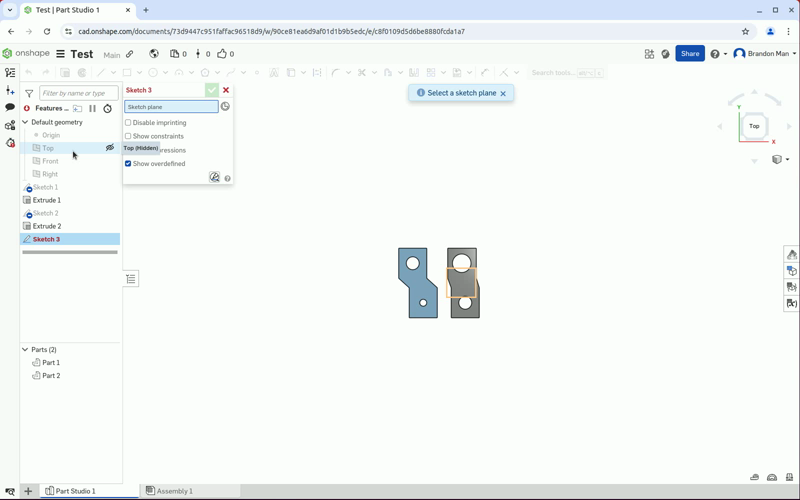
click(73, 150)
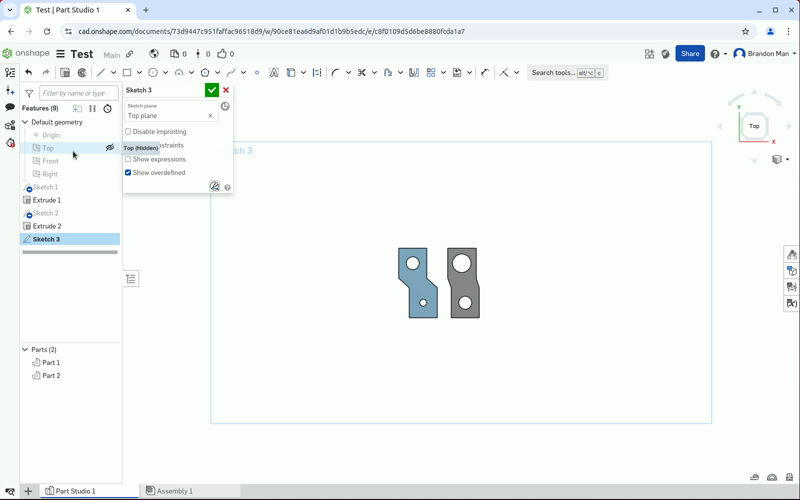
mouse_move(73, 352)
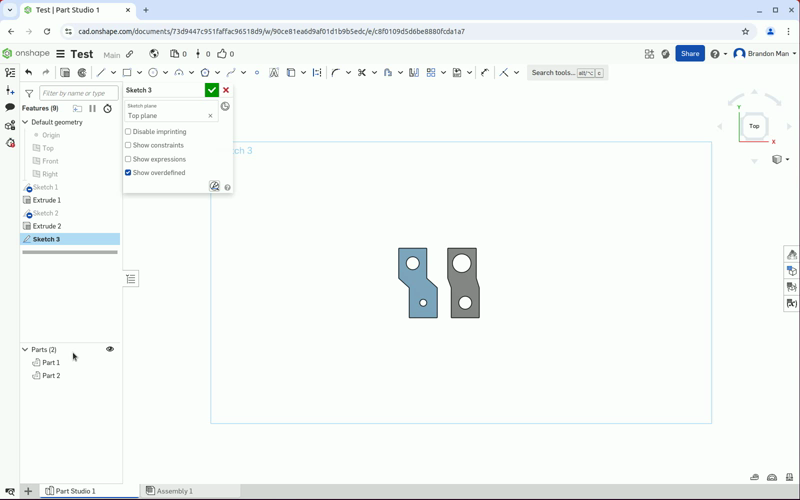
key(y)
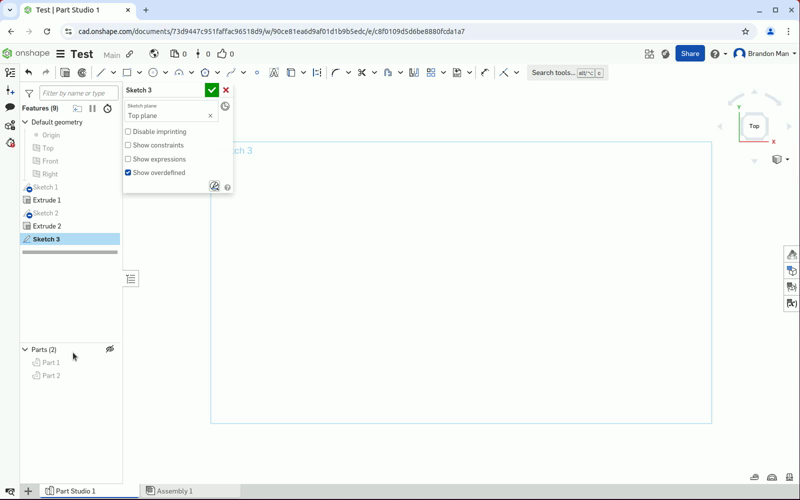
key(l)
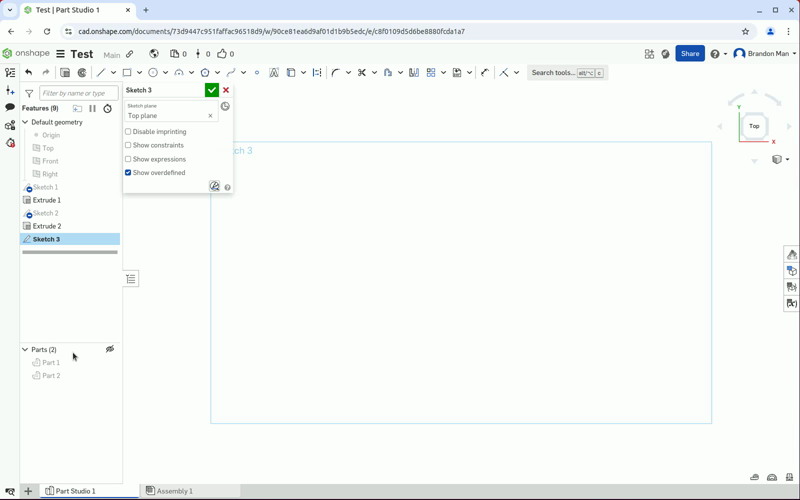
key_down(shift)
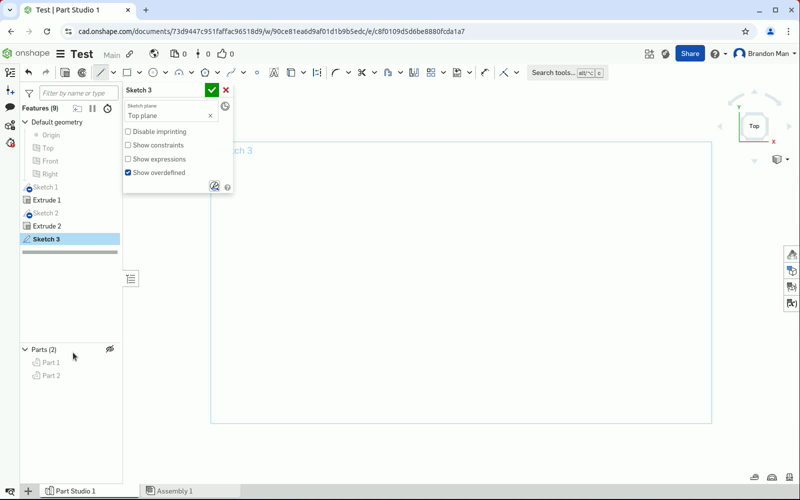
mouse_move(492, 316)
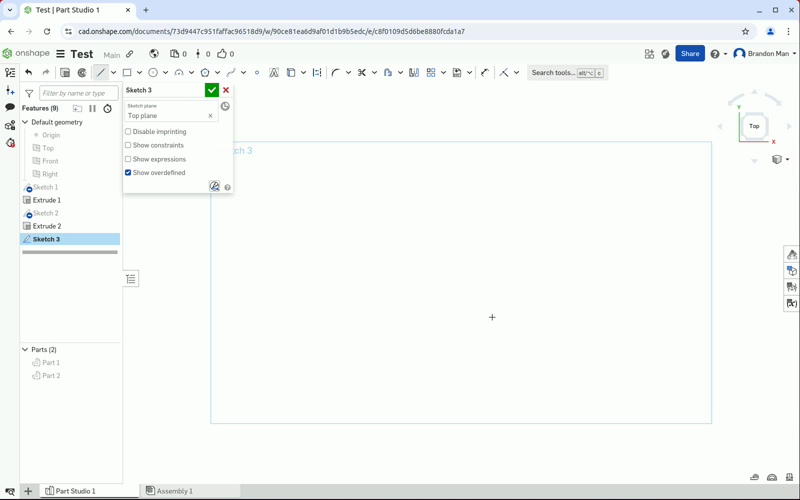
click(492, 316)
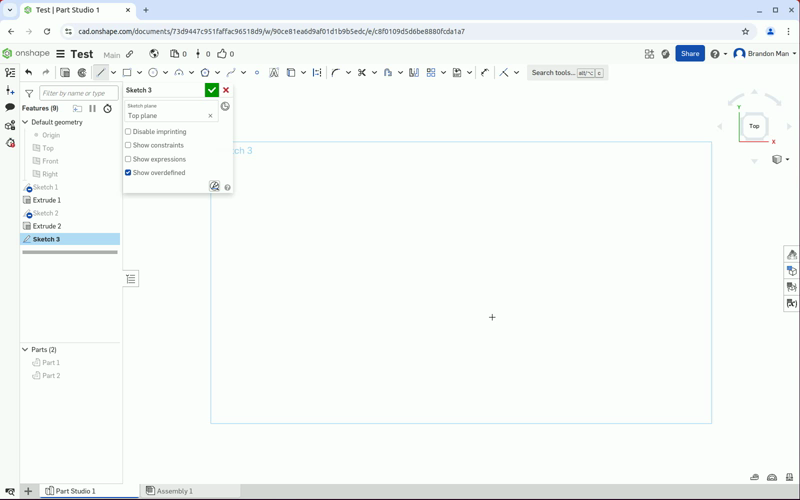
key_up(shift)
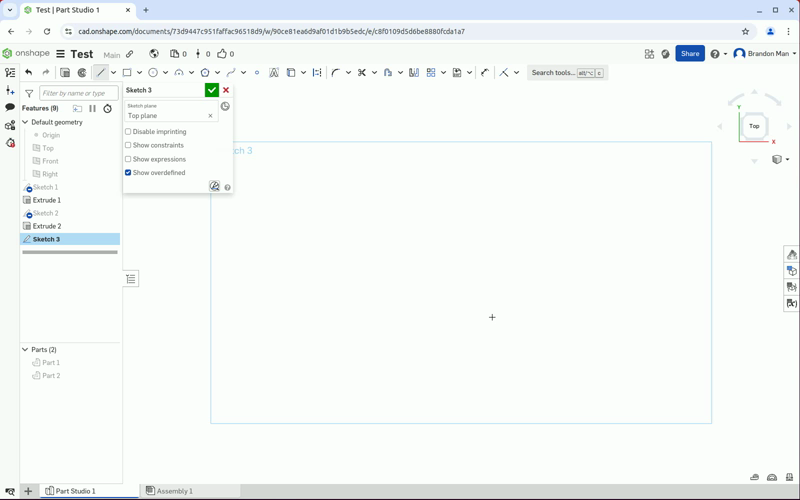
key_down(shift)
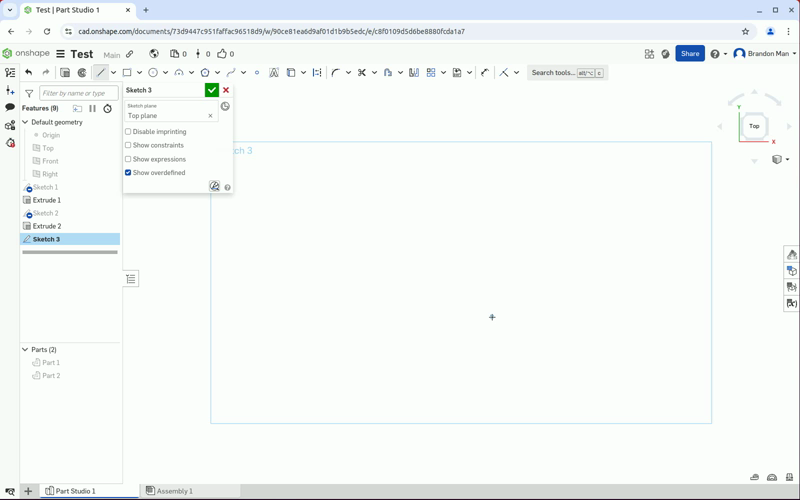
mouse_move(522, 316)
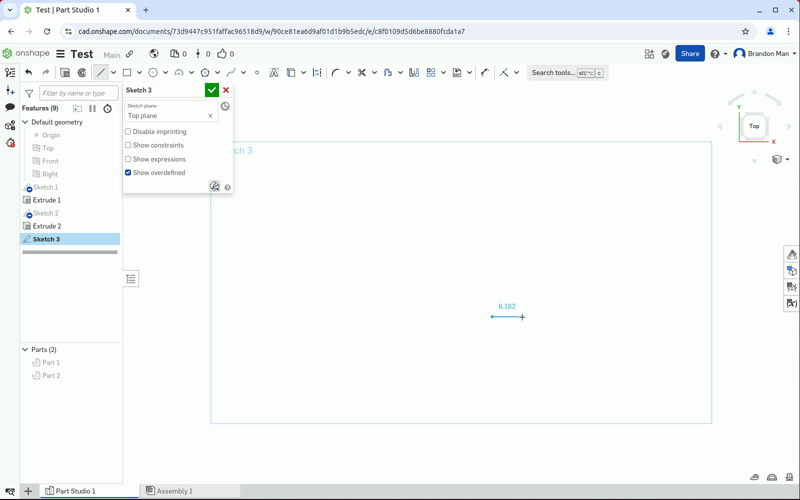
mouse_move(521, 316)
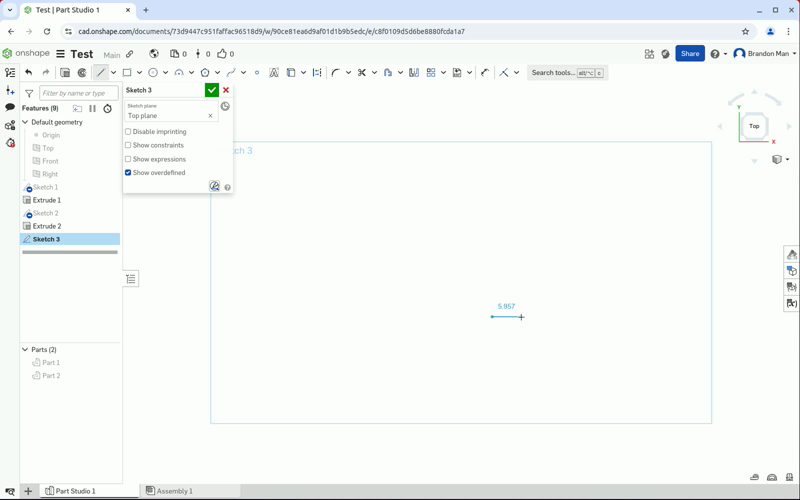
click(521, 316)
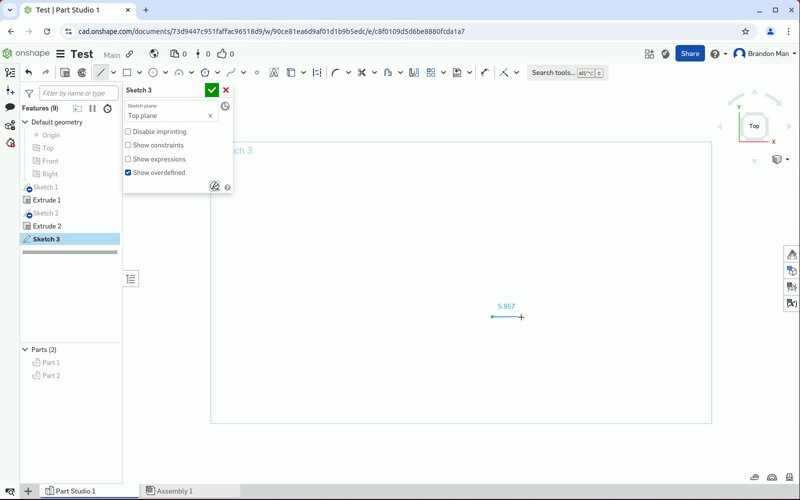
key_up(shift)
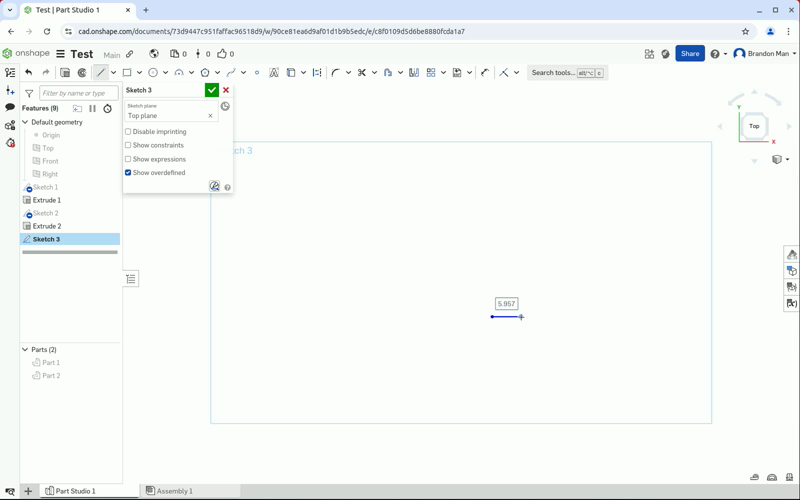
key_down(shift)
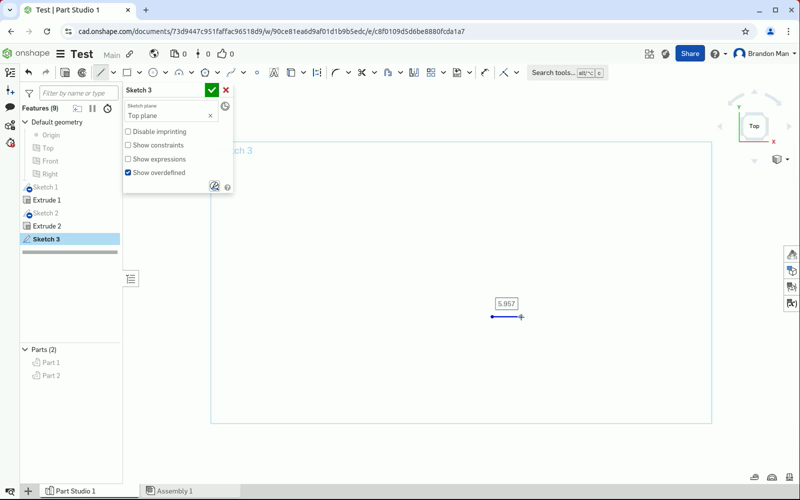
mouse_move(551, 316)
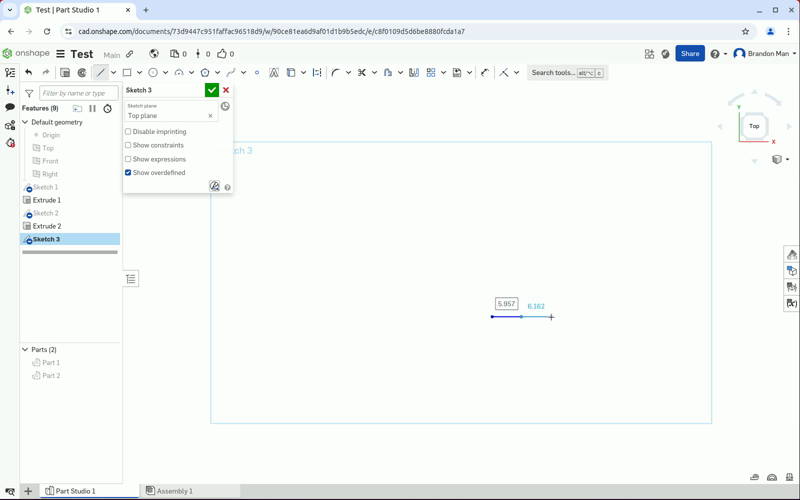
mouse_move(521, 286)
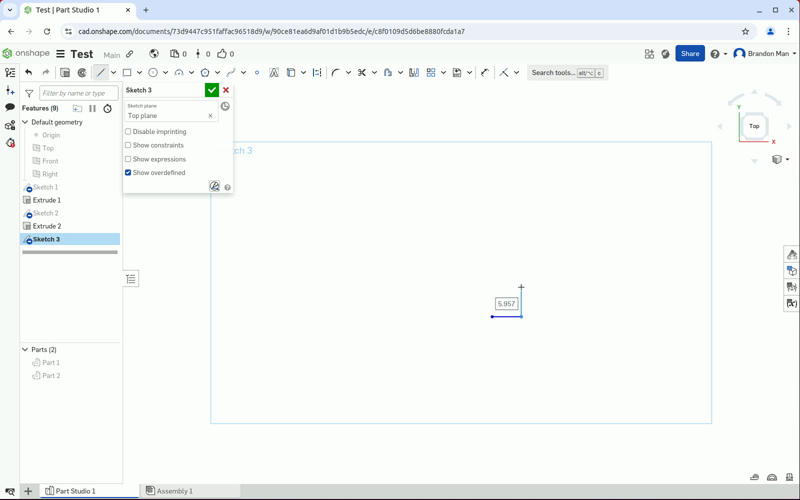
click(521, 286)
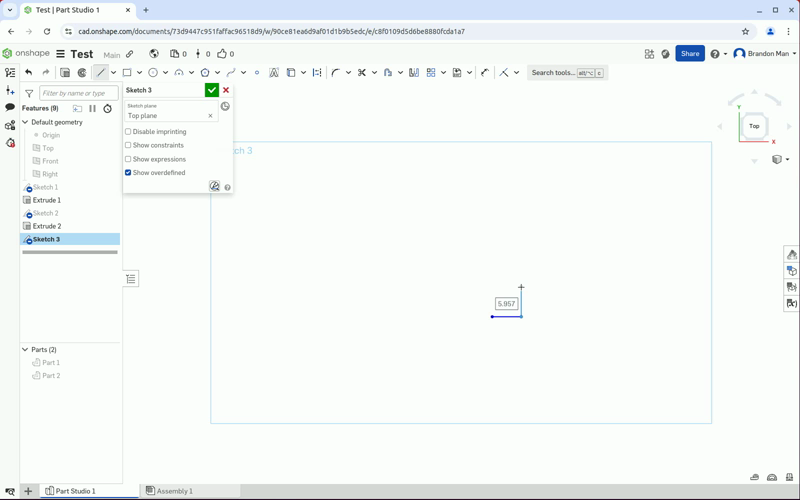
key_up(shift)
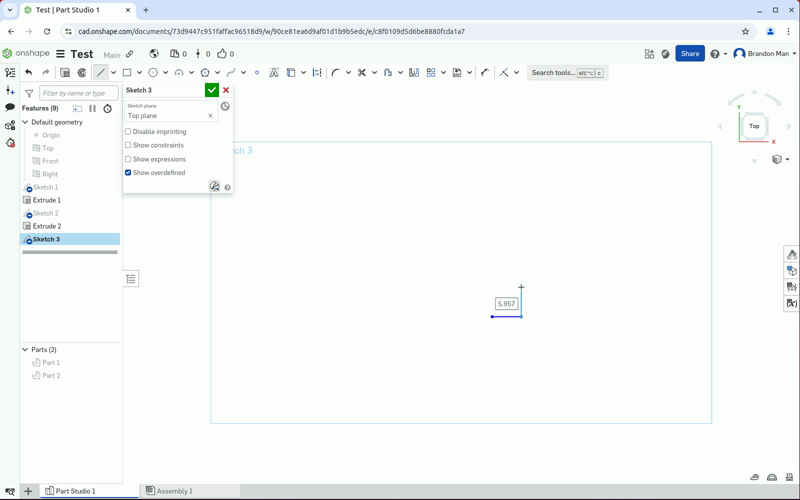
key_down(shift)
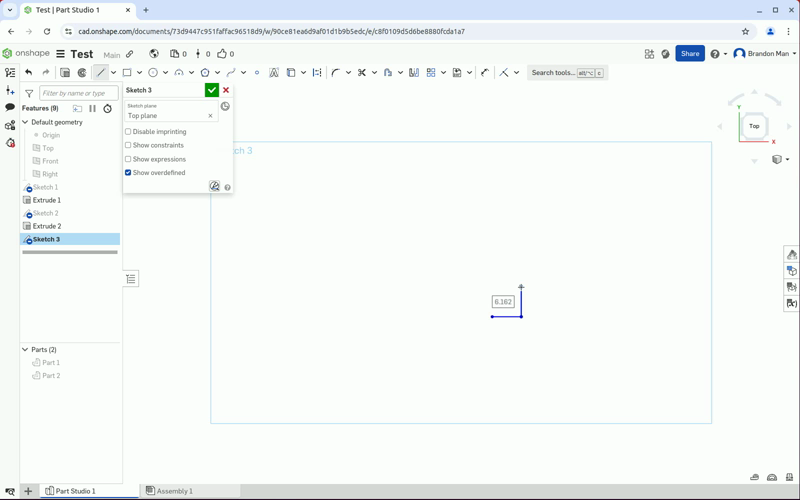
mouse_move(551, 286)
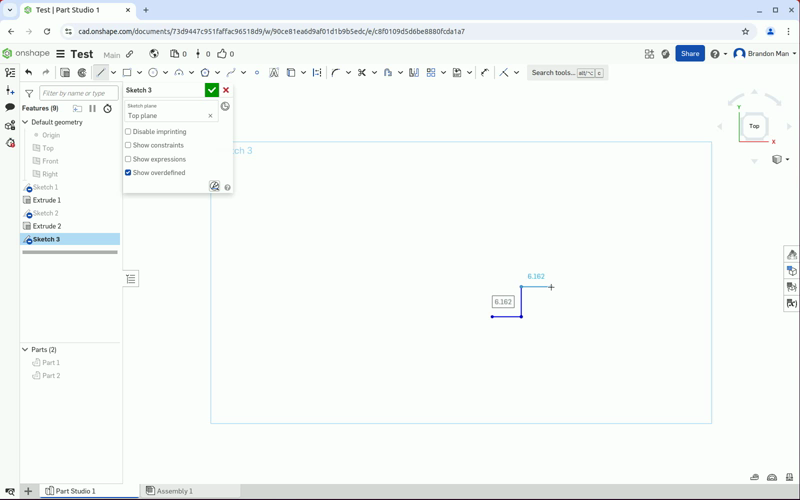
mouse_move(523, 277)
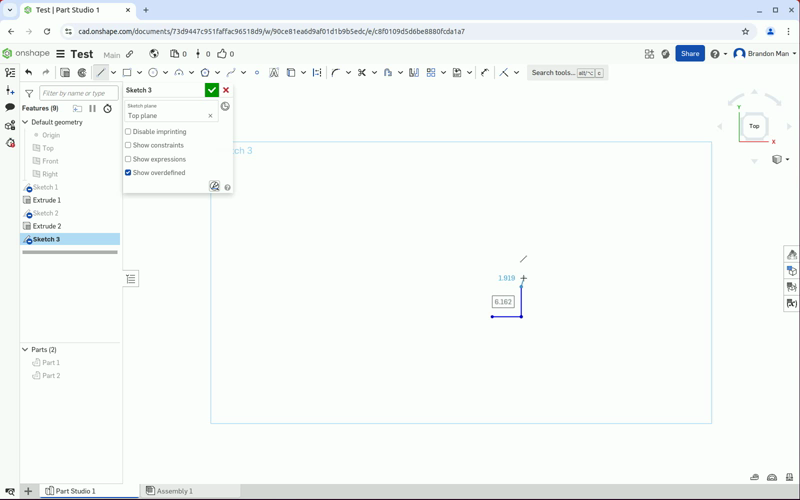
click(523, 277)
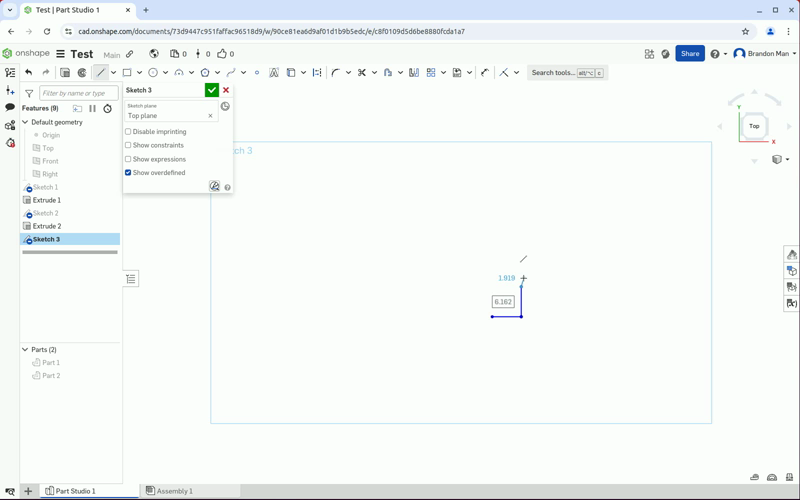
key_up(shift)
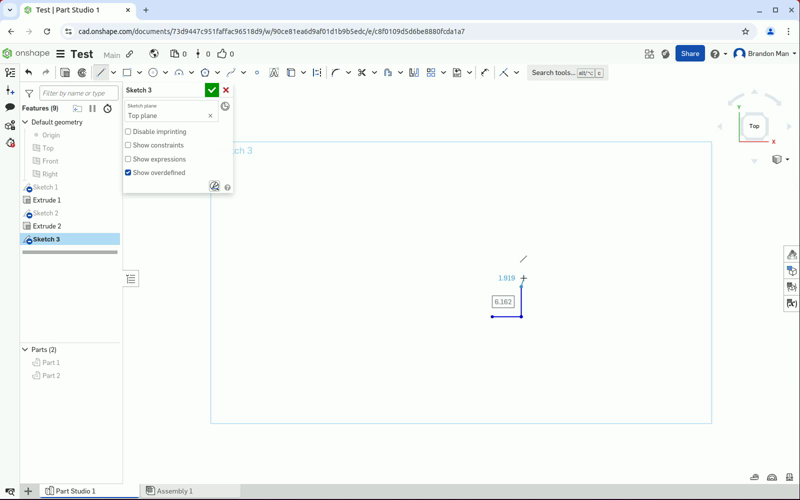
key_down(shift)
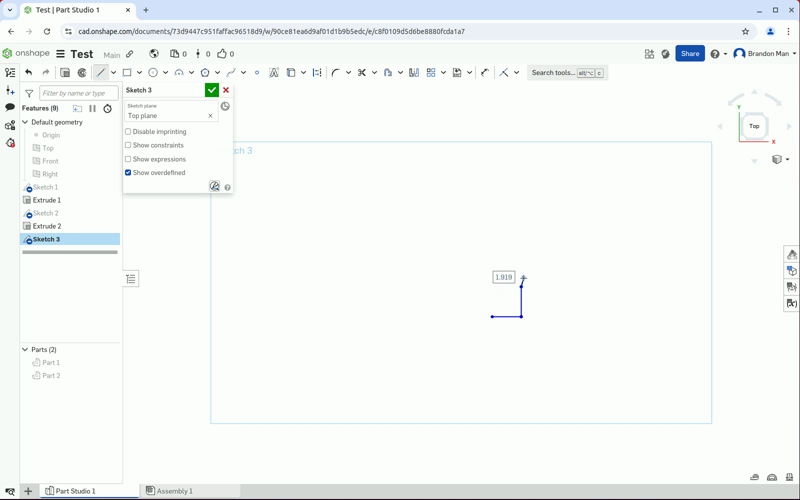
mouse_move(553, 277)
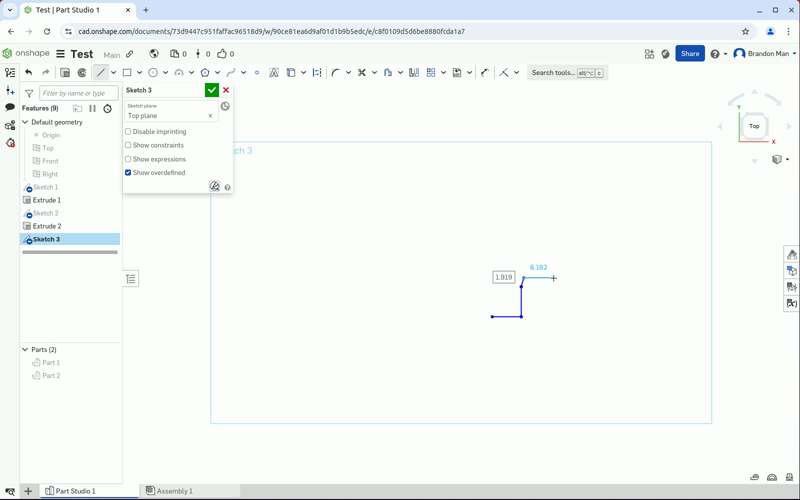
mouse_move(523, 247)
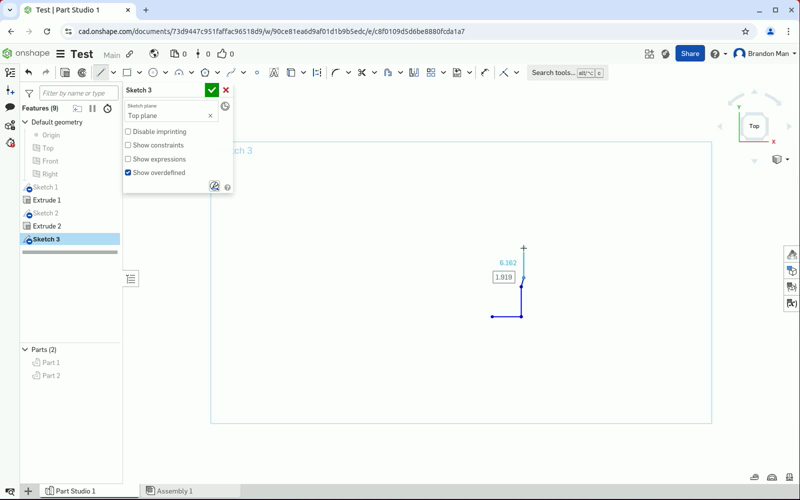
click(523, 247)
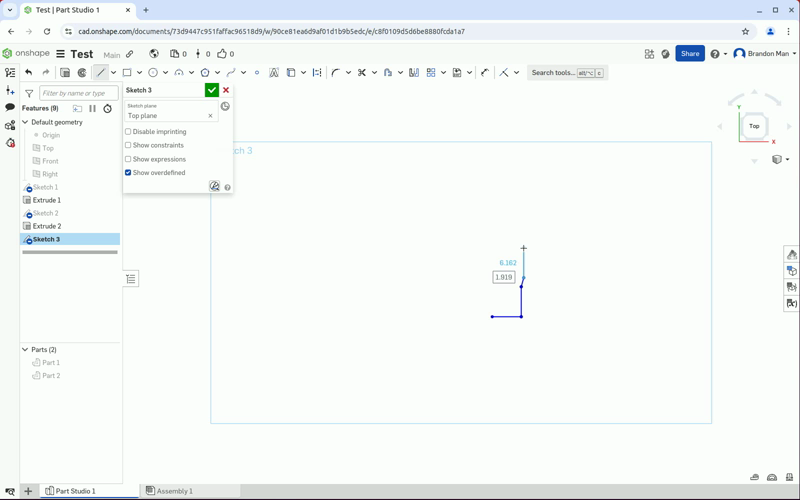
key_up(shift)
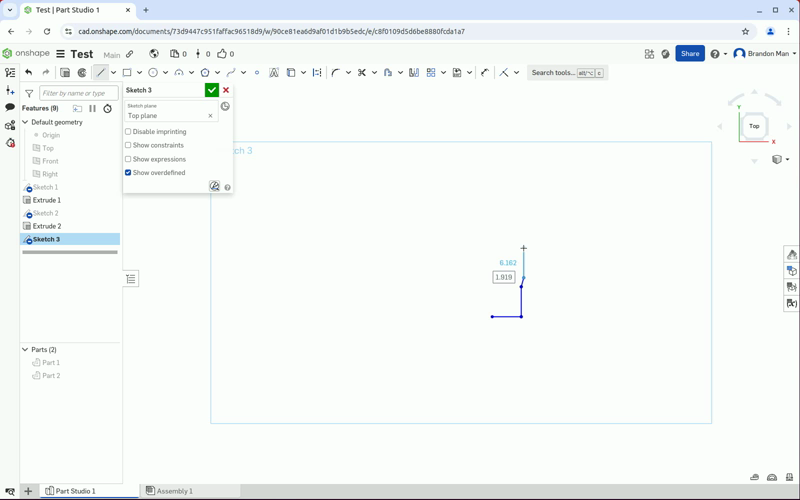
key_down(shift)
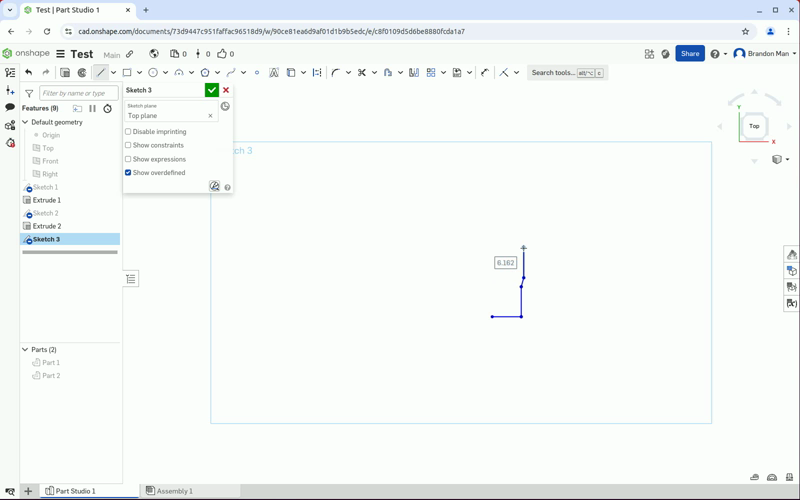
mouse_move(553, 247)
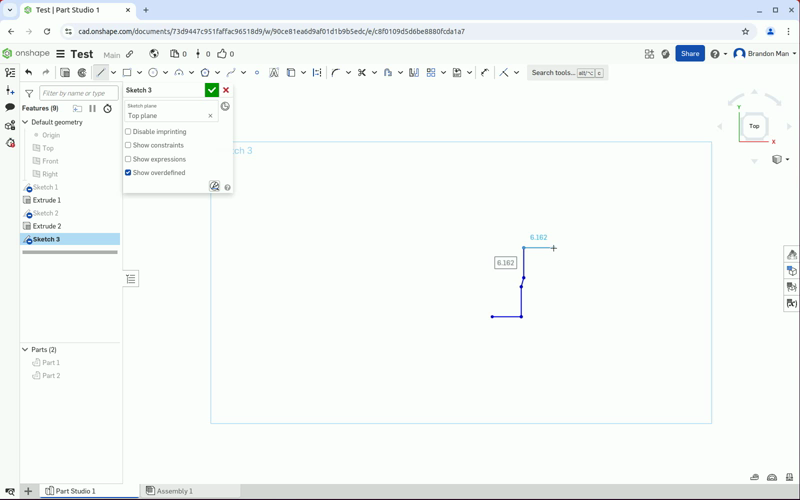
mouse_move(496, 247)
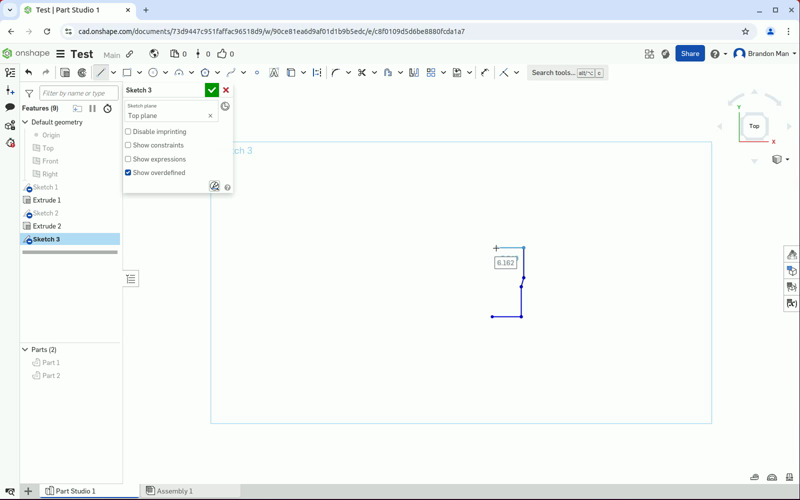
click(496, 247)
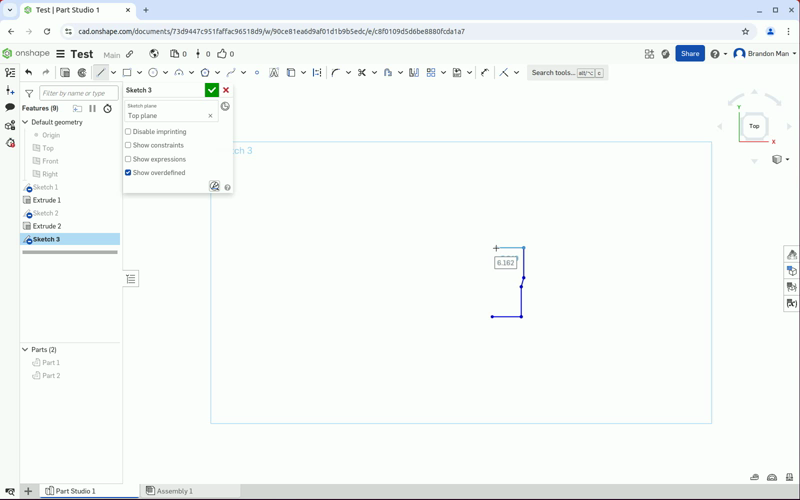
key_up(shift)
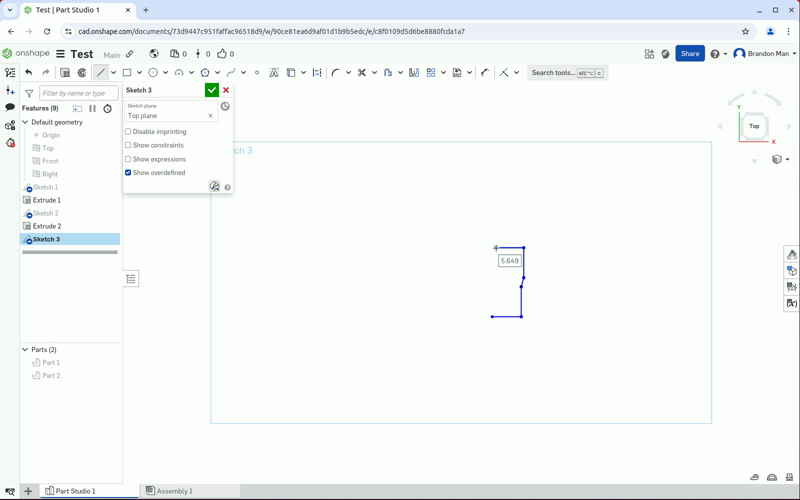
key_down(shift)
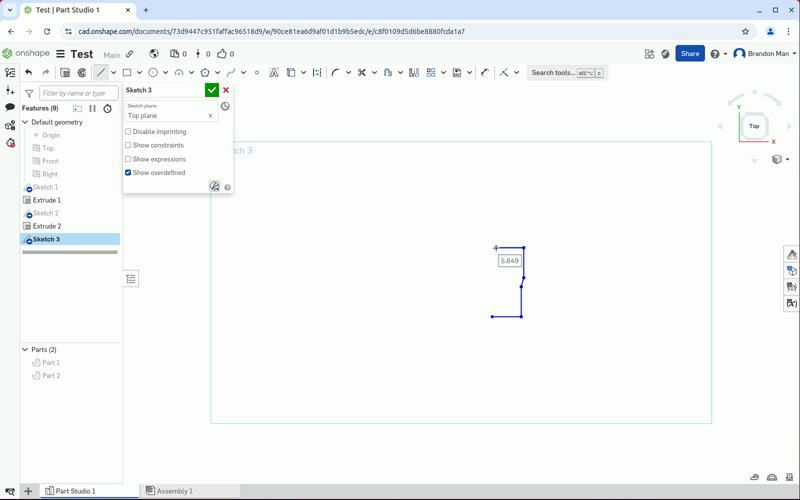
mouse_move(526, 247)
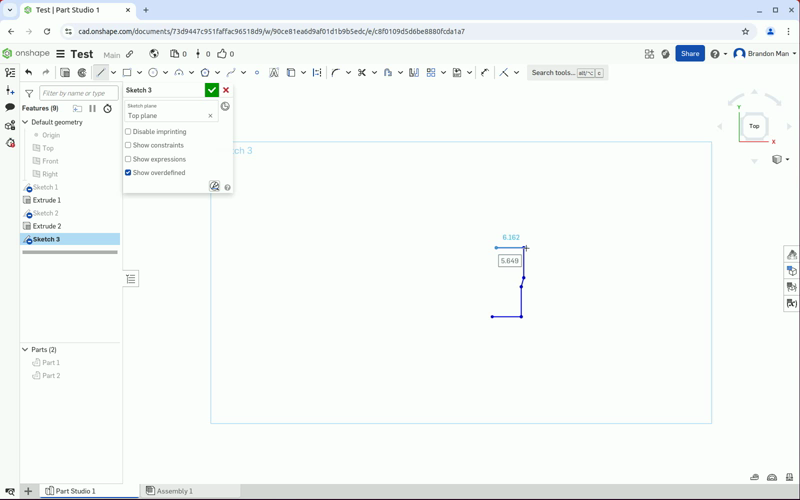
mouse_move(496, 277)
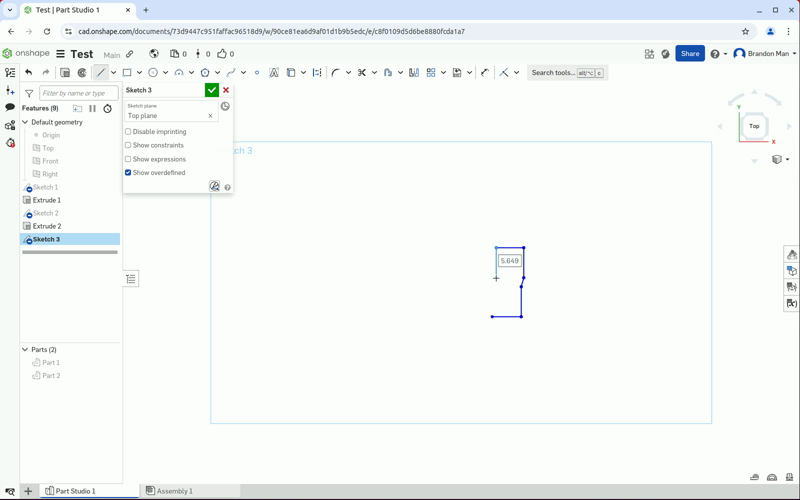
click(496, 277)
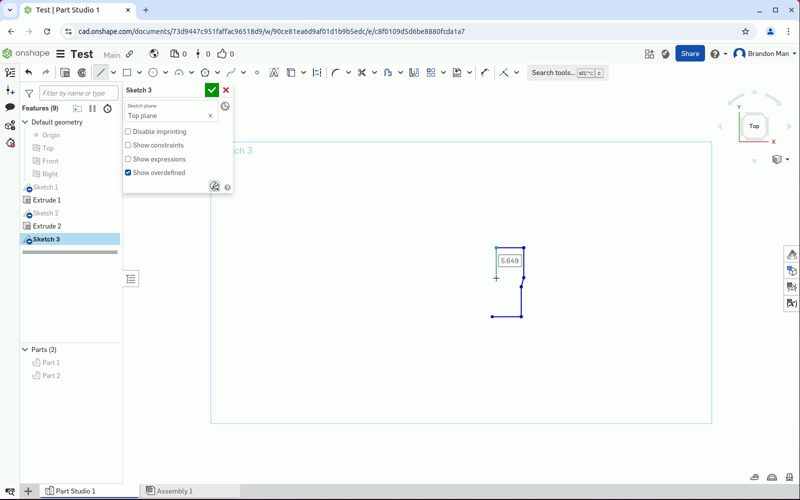
key_up(shift)
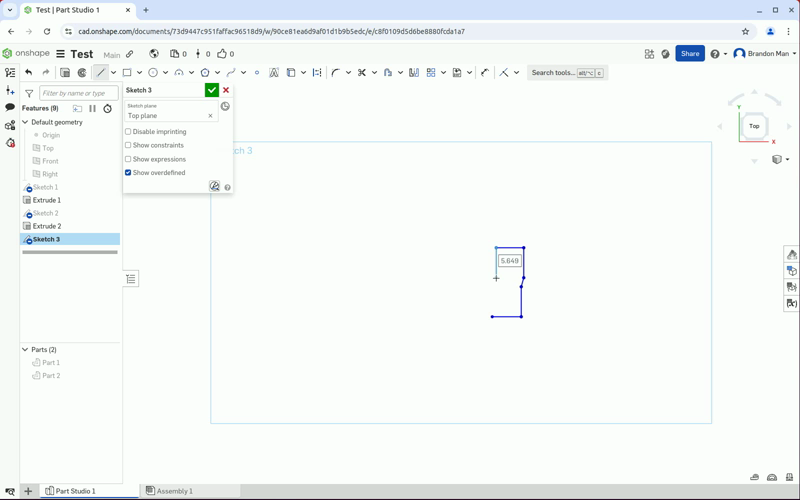
key_down(shift)
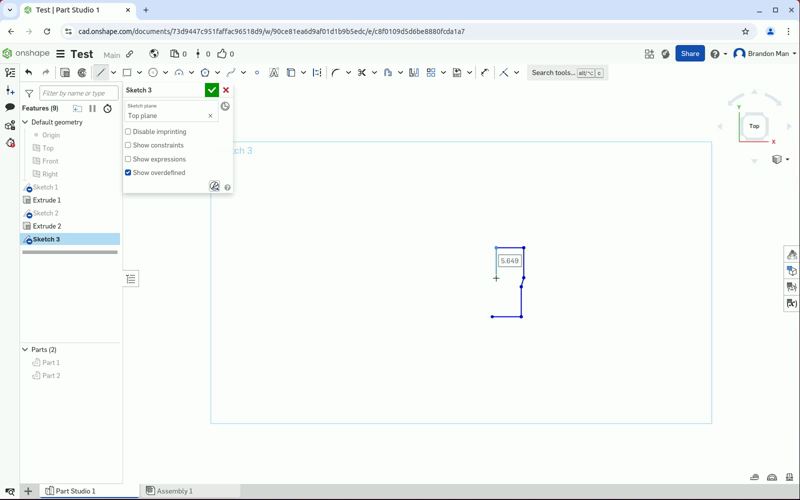
mouse_move(526, 277)
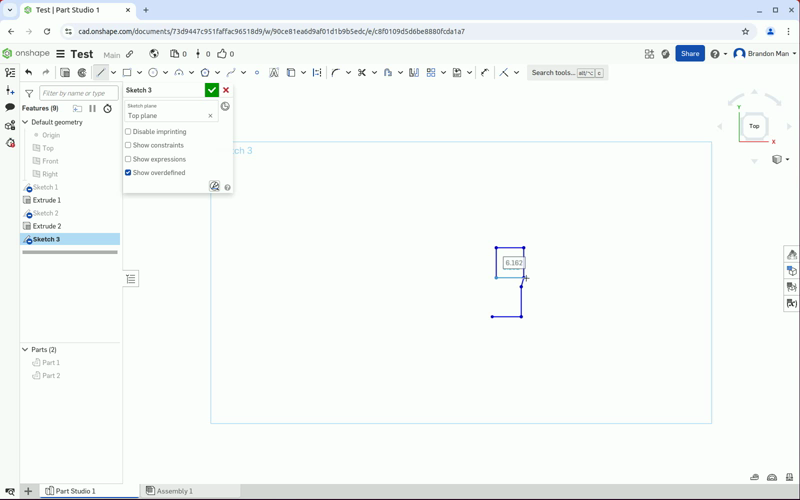
mouse_move(492, 286)
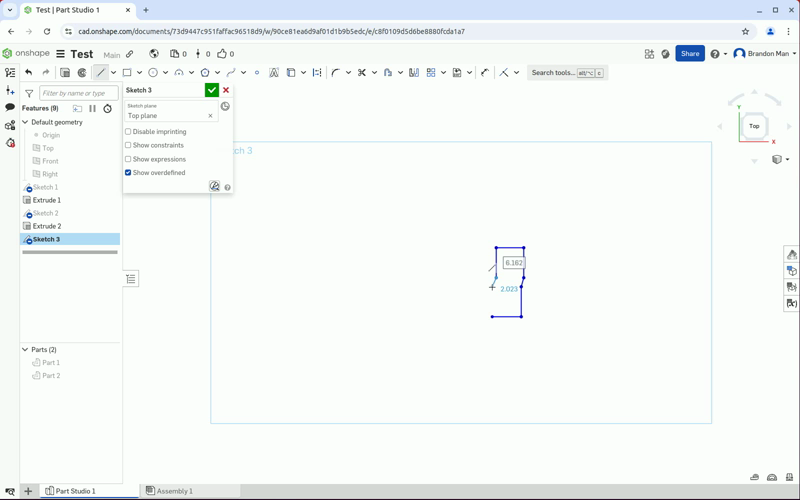
click(492, 286)
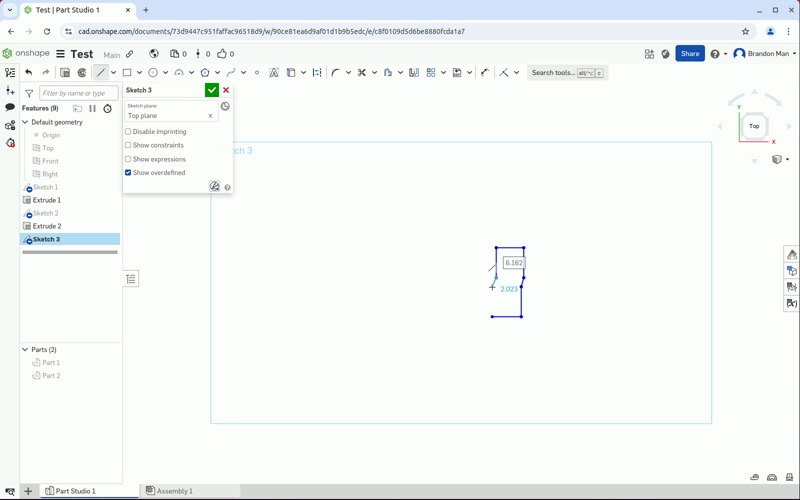
key_up(shift)
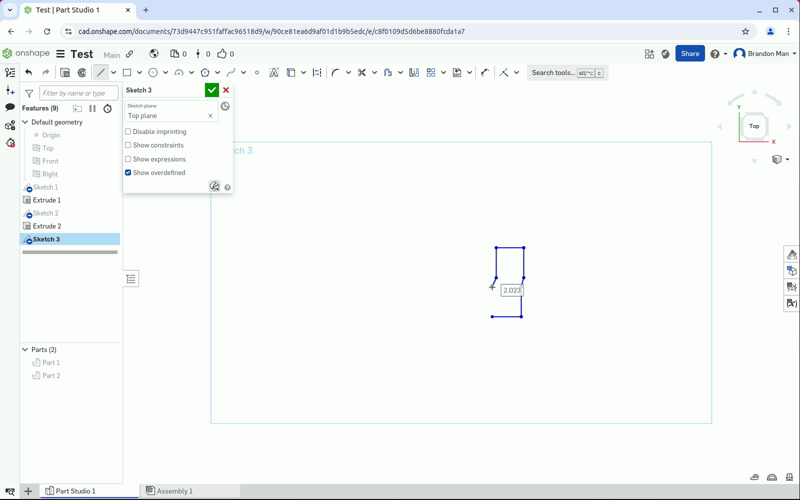
mouse_move(522, 286)
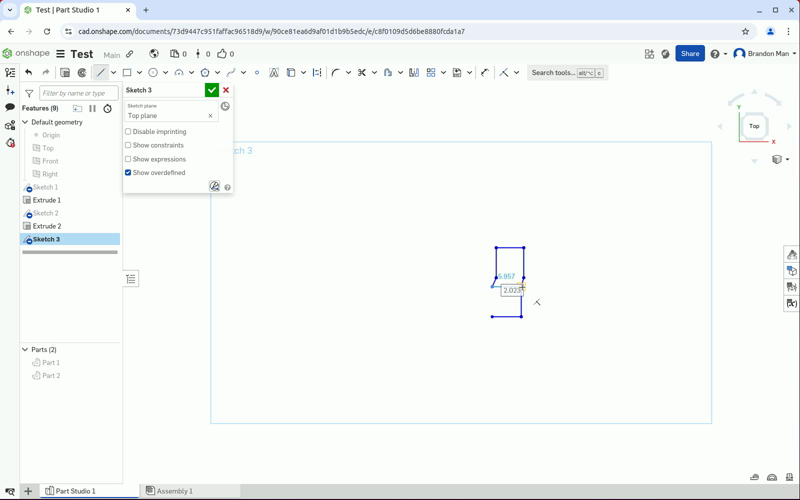
key_down(shift)
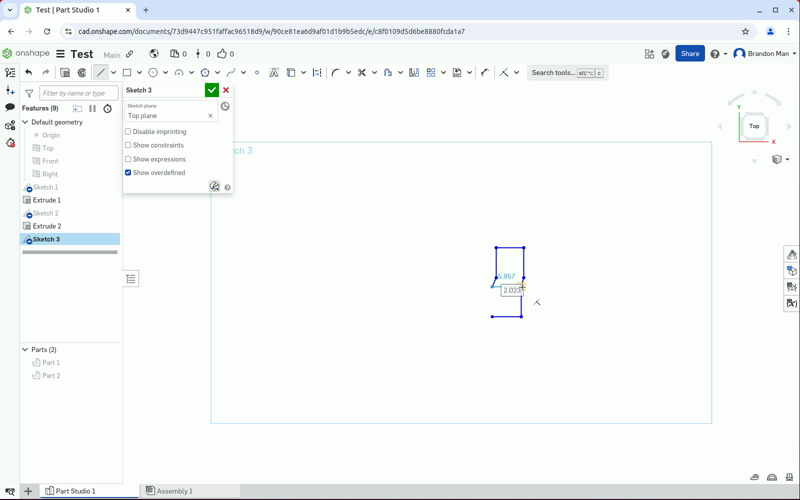
mouse_move(492, 316)
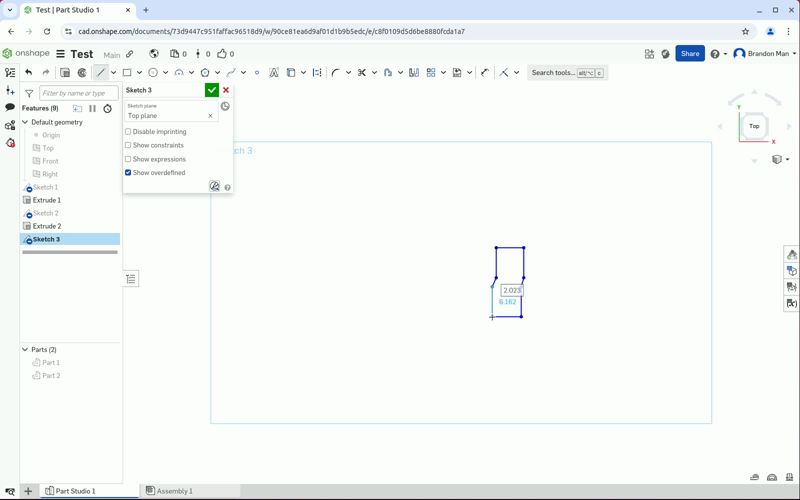
key_up(shift)
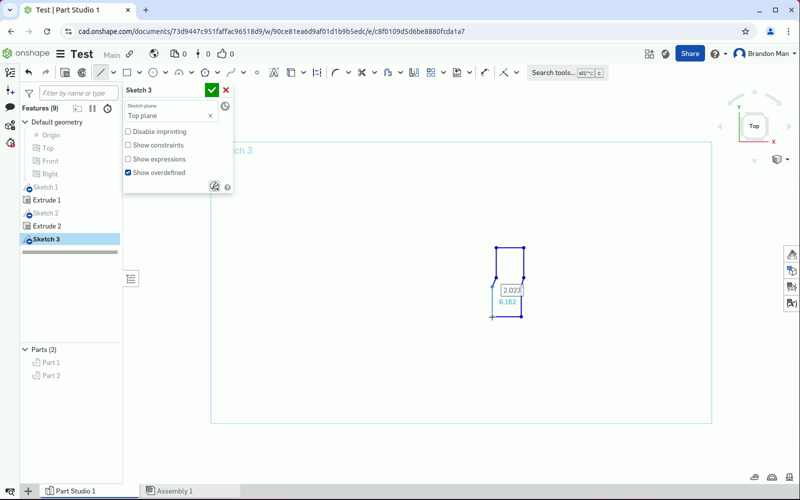
click(492, 316)
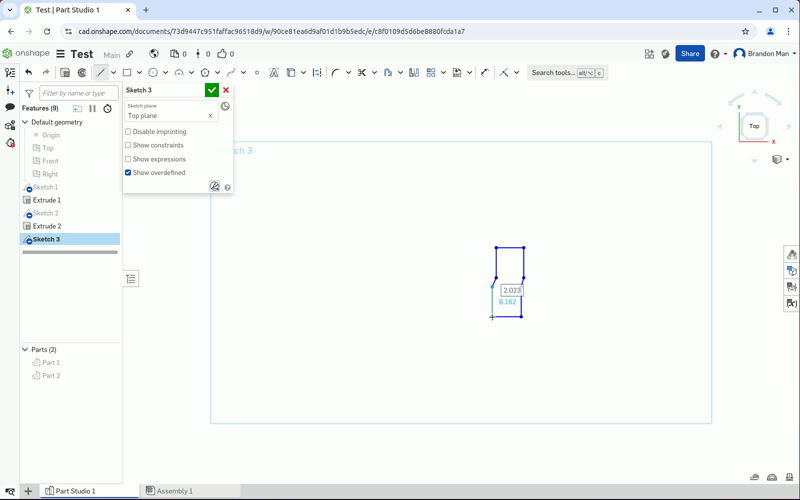
key(esc)
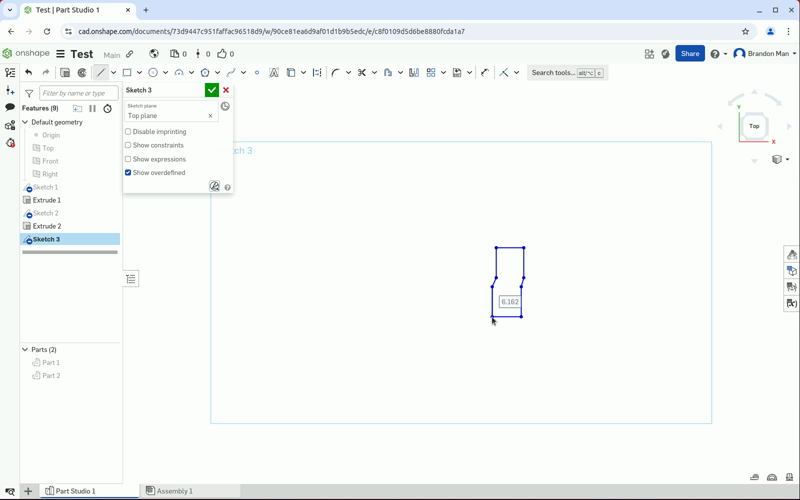
key(c)
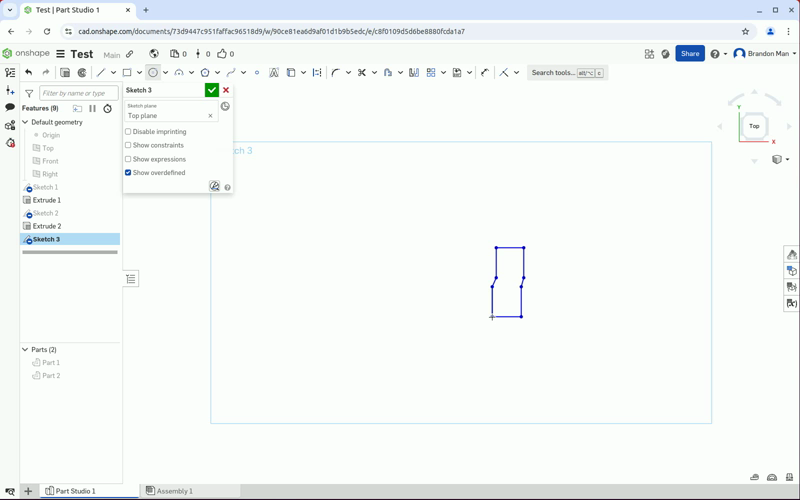
key_down(shift)
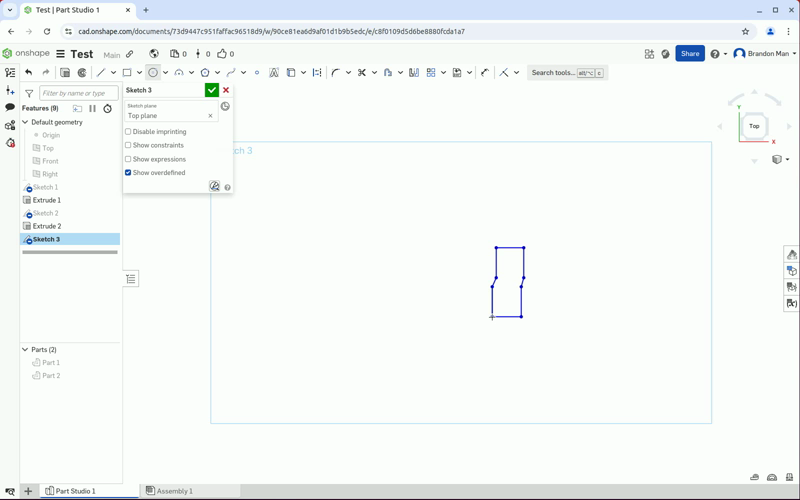
mouse_move(506, 301)
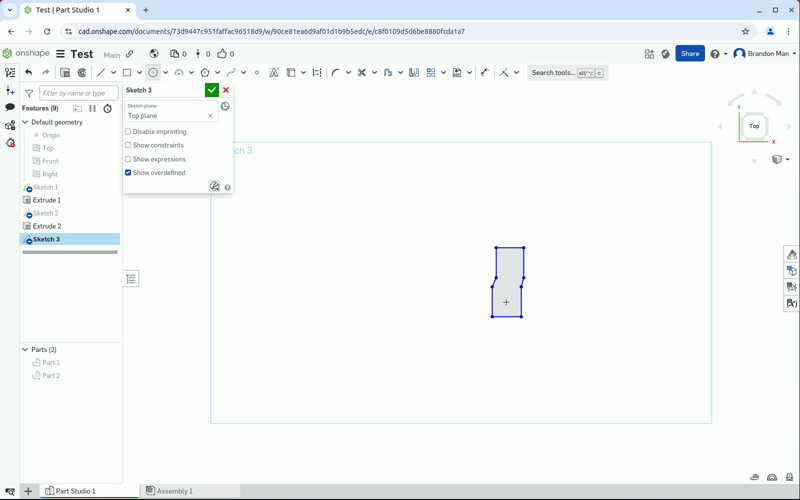
click(506, 301)
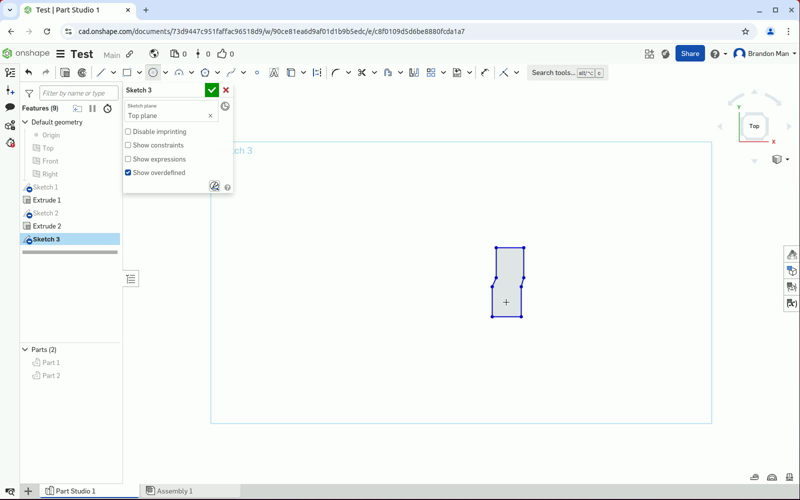
key_up(shift)
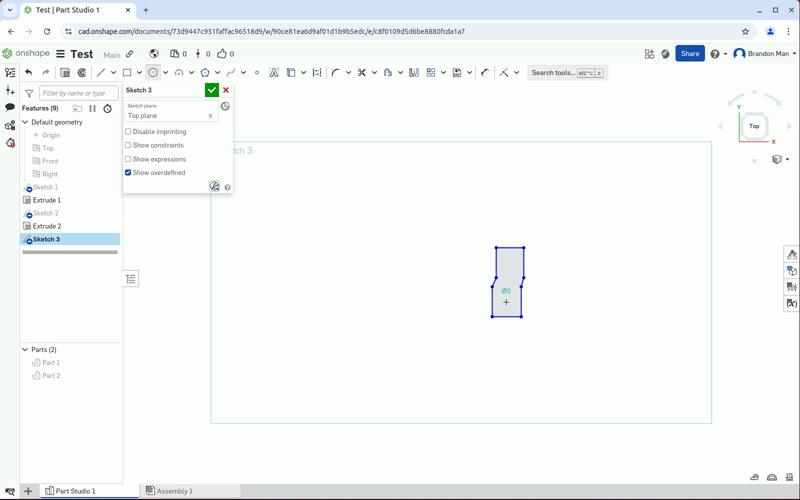
mouse_move(513, 301)
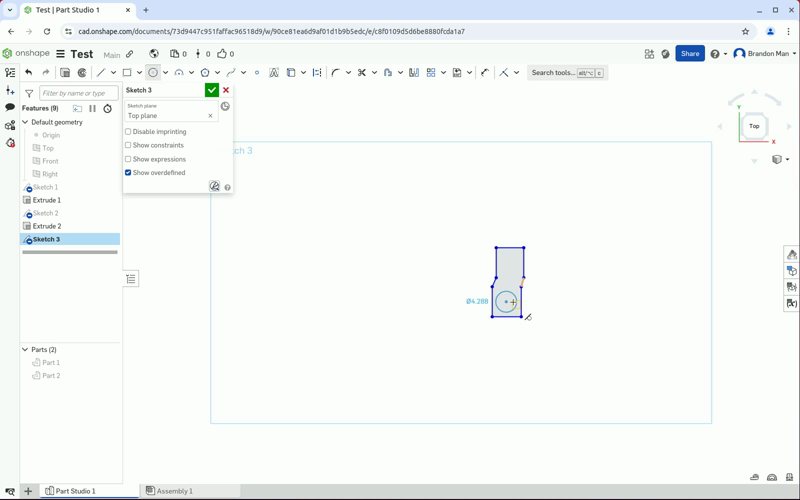
click(513, 301)
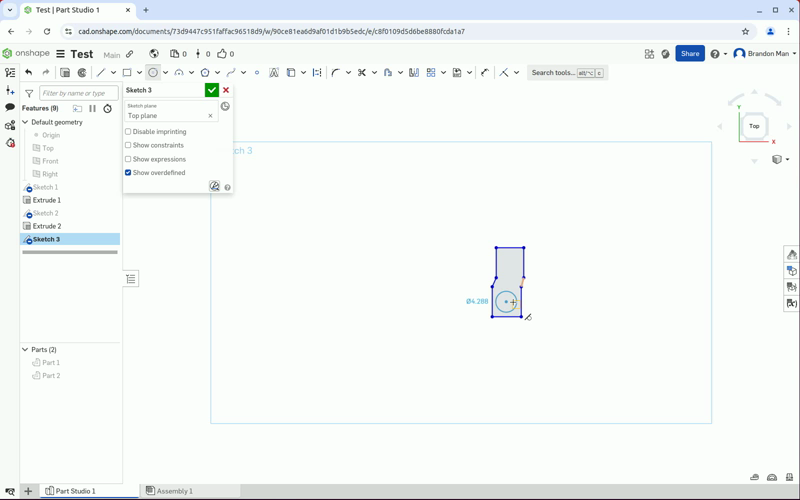
key(esc)
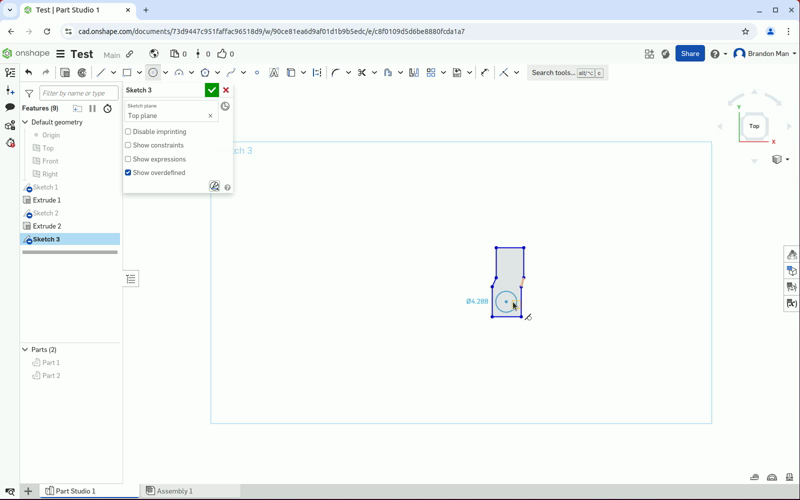
key(c)
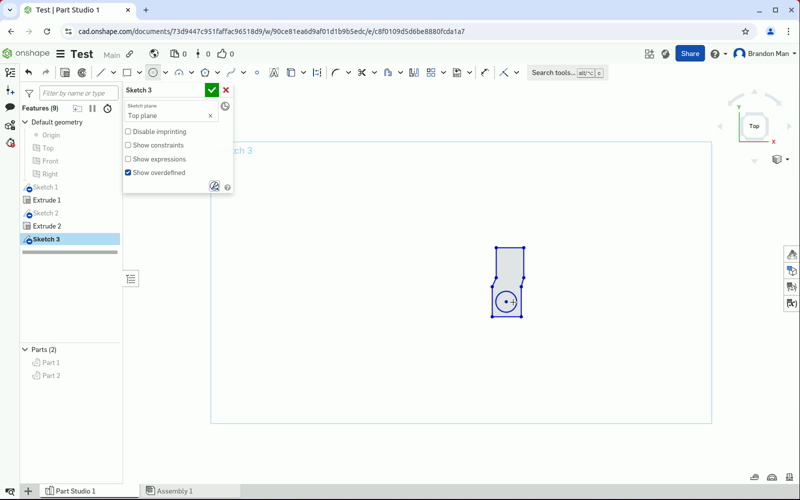
key_down(shift)
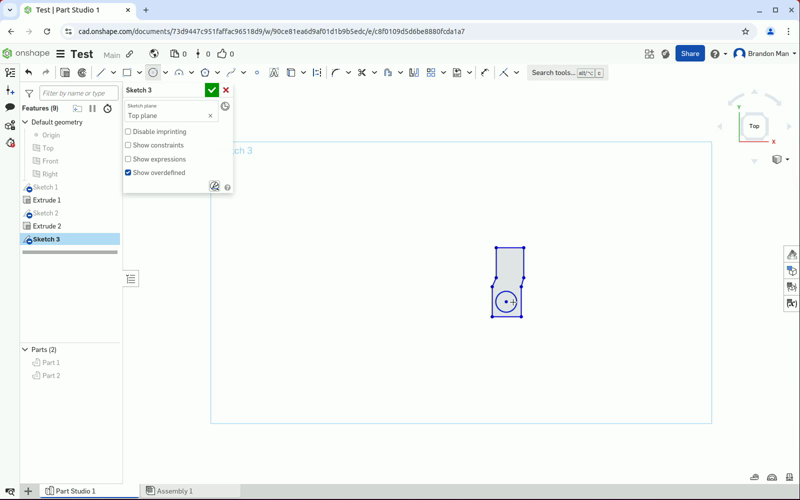
mouse_move(510, 262)
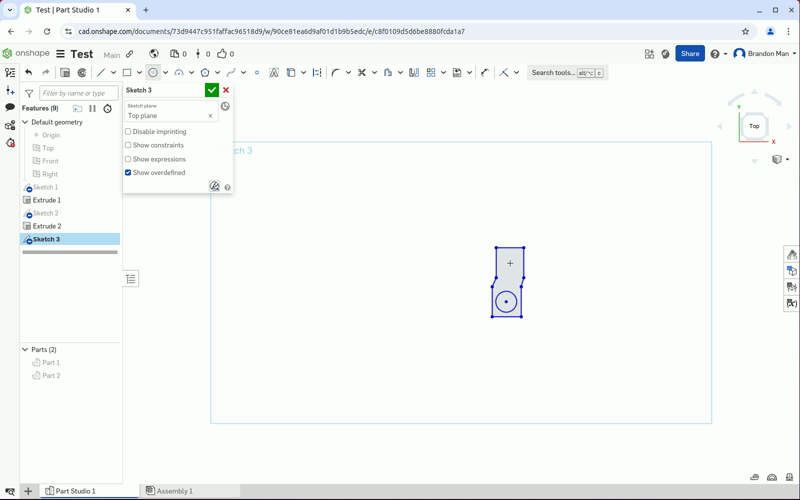
click(510, 262)
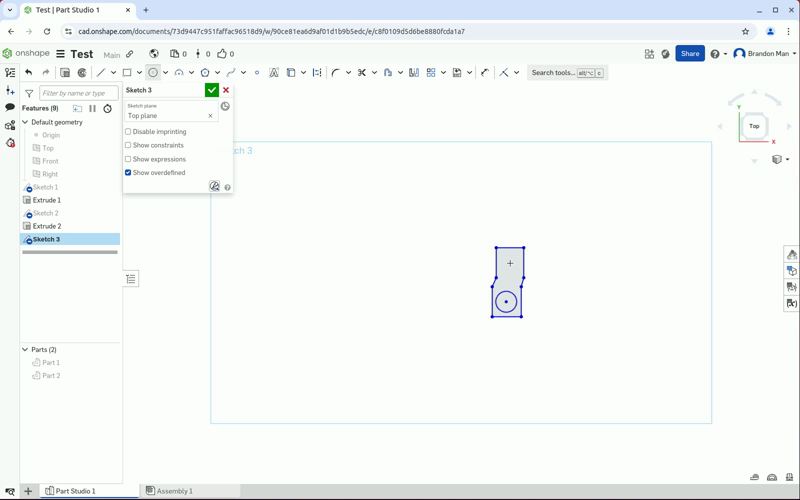
key_up(shift)
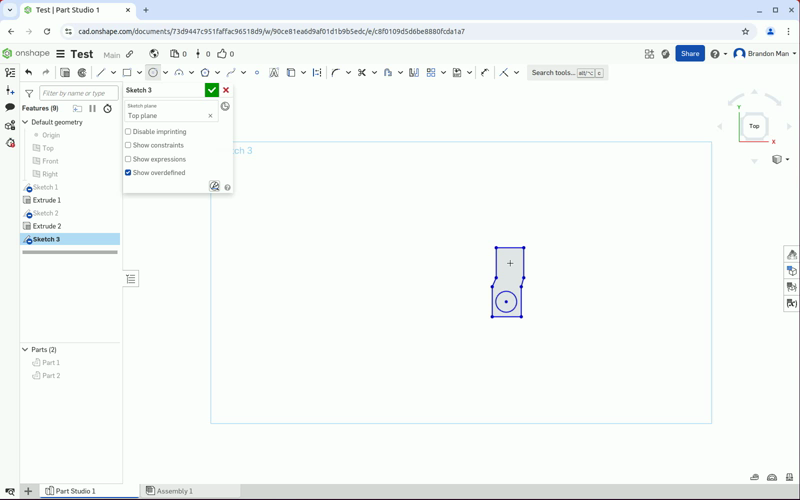
mouse_move(516, 262)
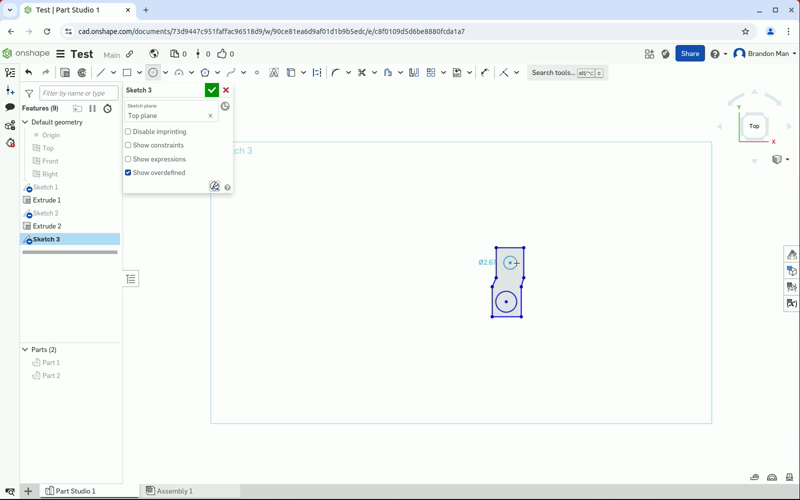
click(516, 262)
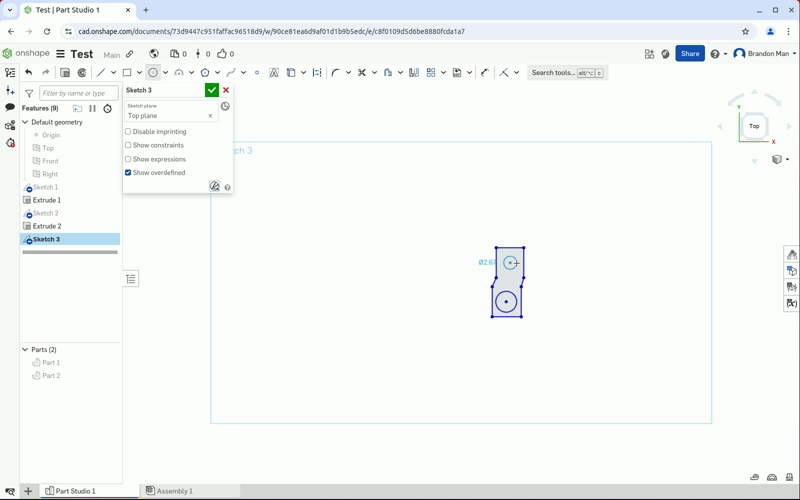
key(esc)
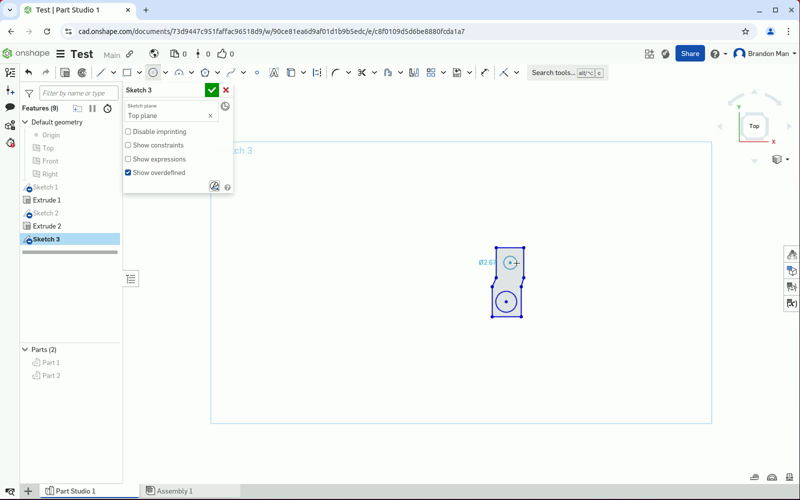
mouse_move(498, 274)
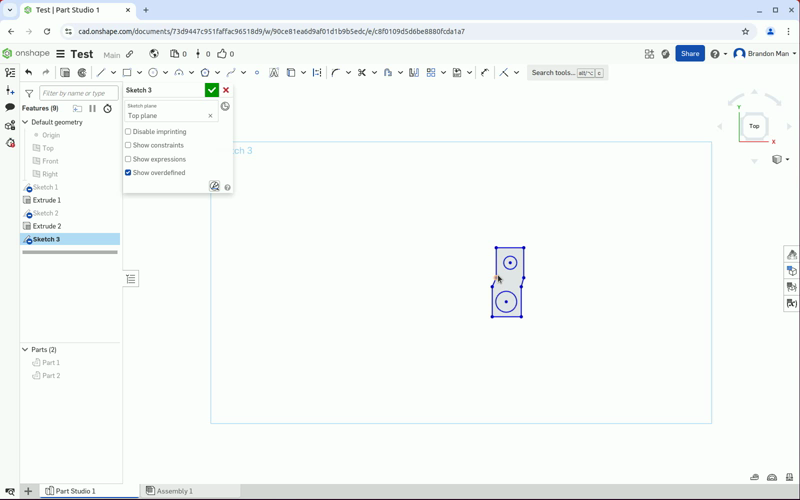
scroll(6)
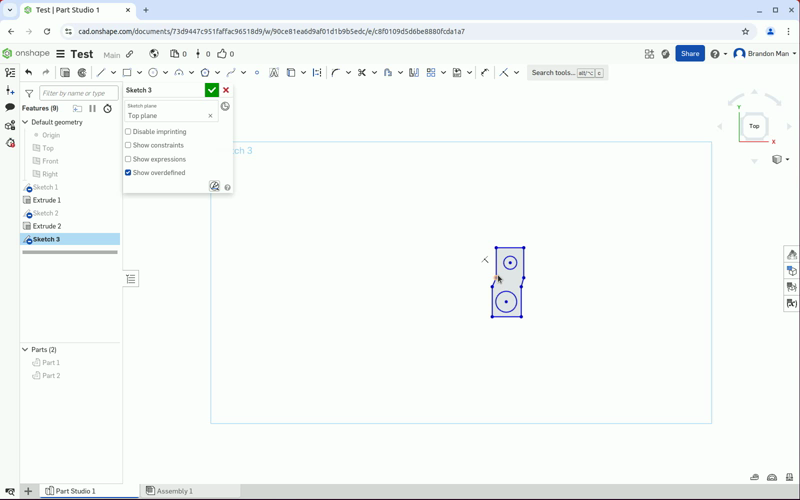
scroll(6)
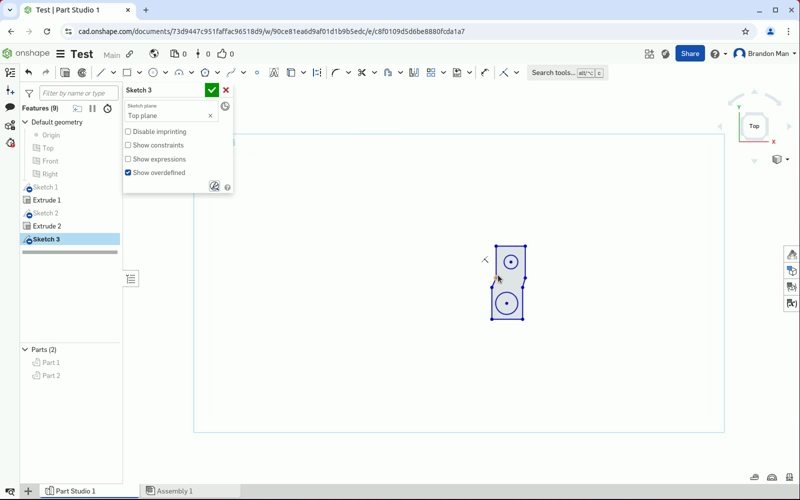
scroll(6)
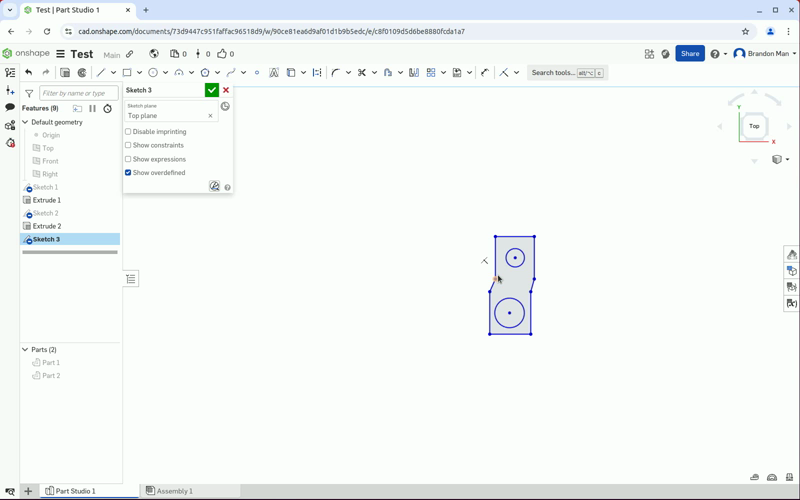
scroll(6)
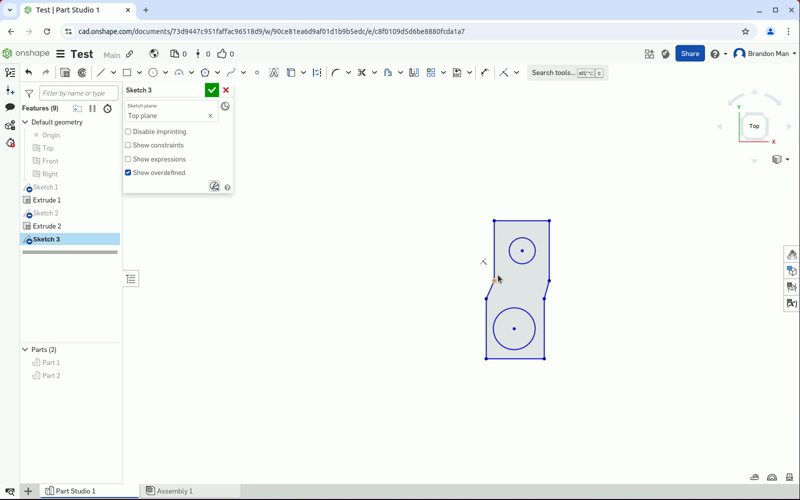
scroll(6)
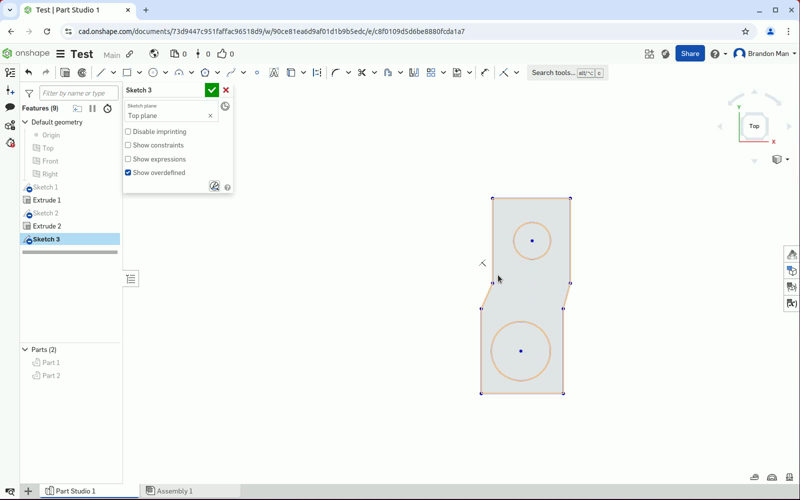
scroll(6)
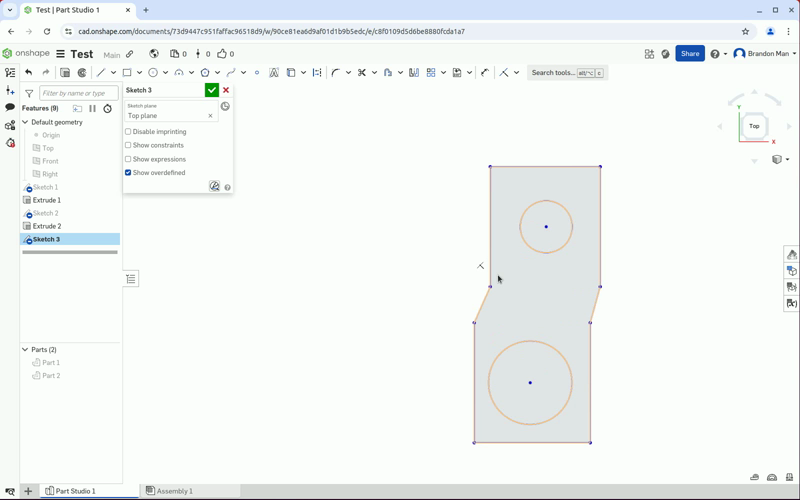
scroll(6)
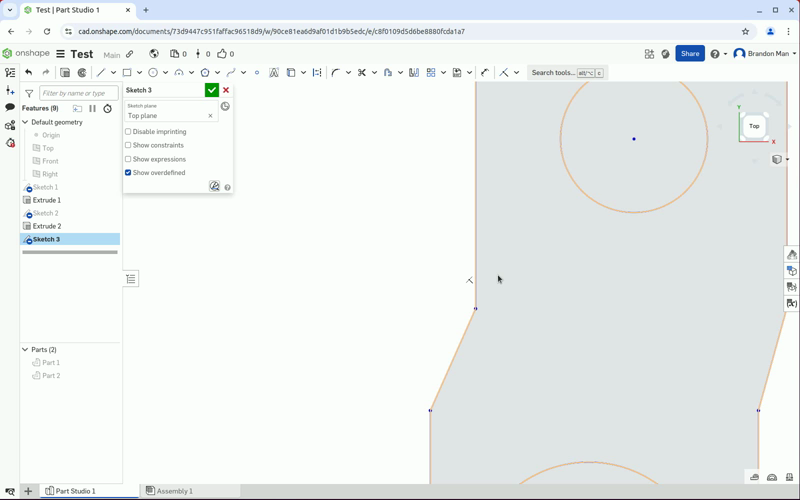
click(498, 274)
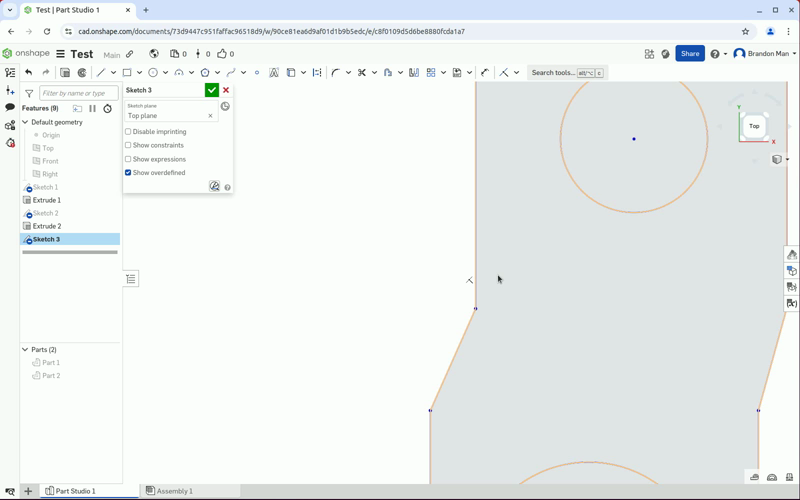
scroll(-6)
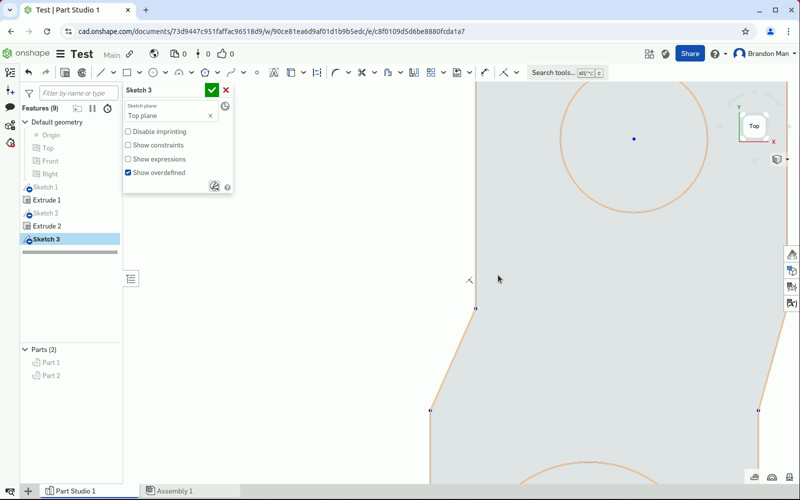
scroll(-6)
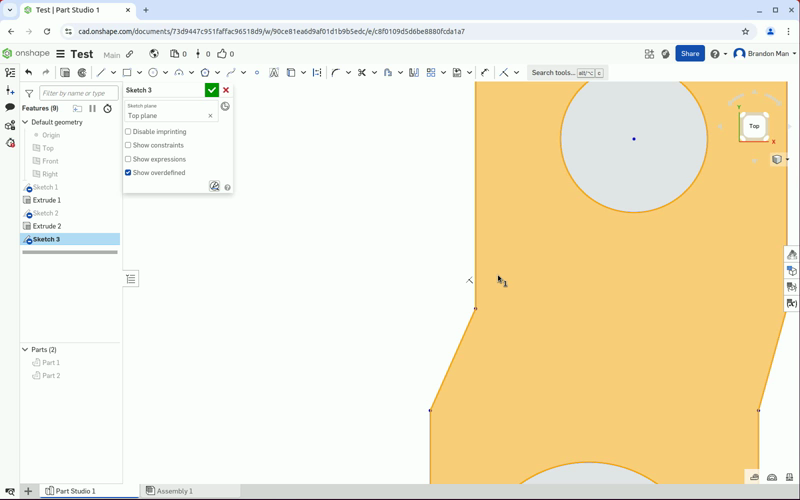
scroll(-6)
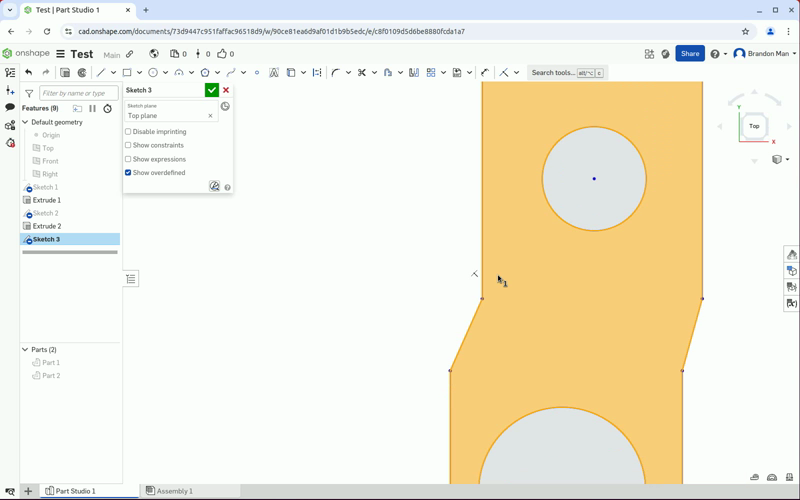
scroll(-6)
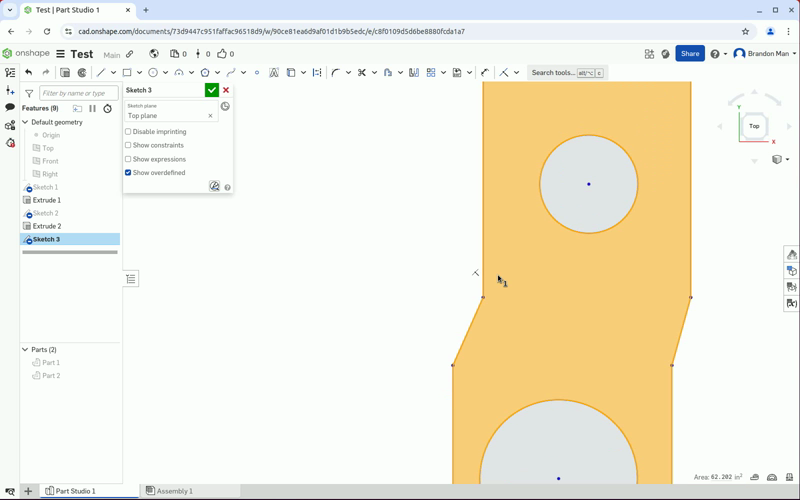
scroll(-6)
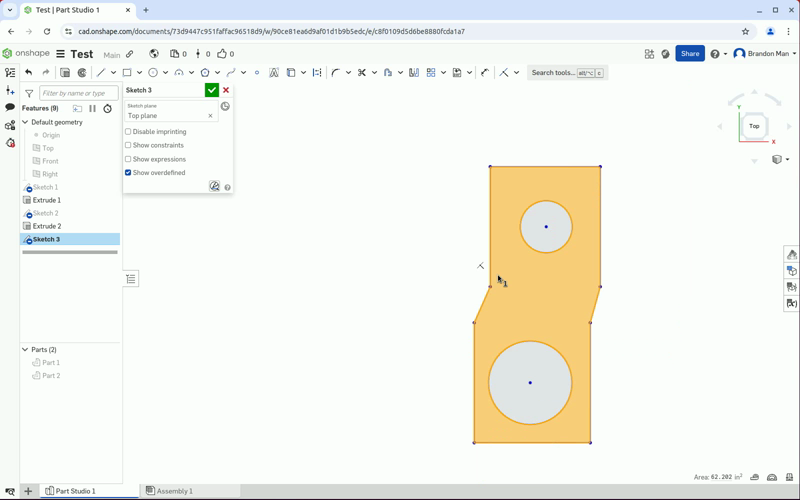
scroll(-6)
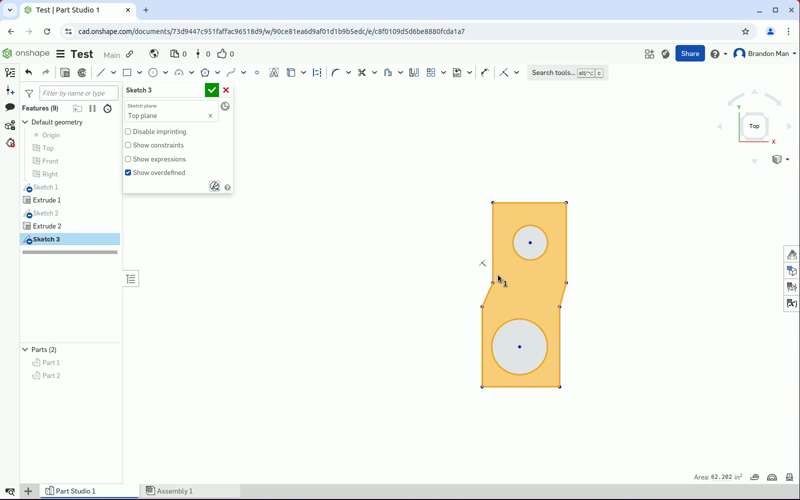
scroll(-6)
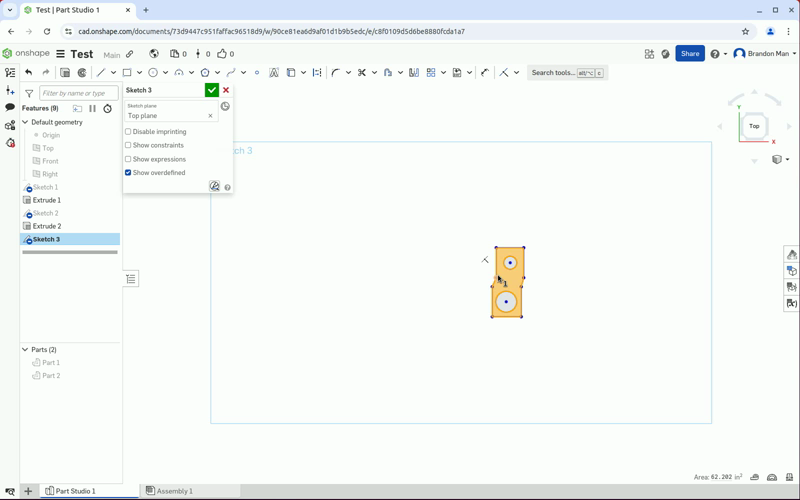
mouse_move(73, 352)
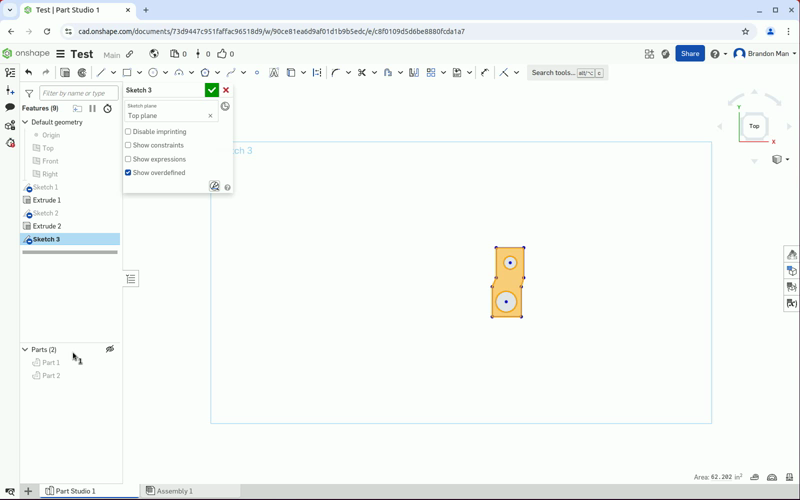
key(shift+y)
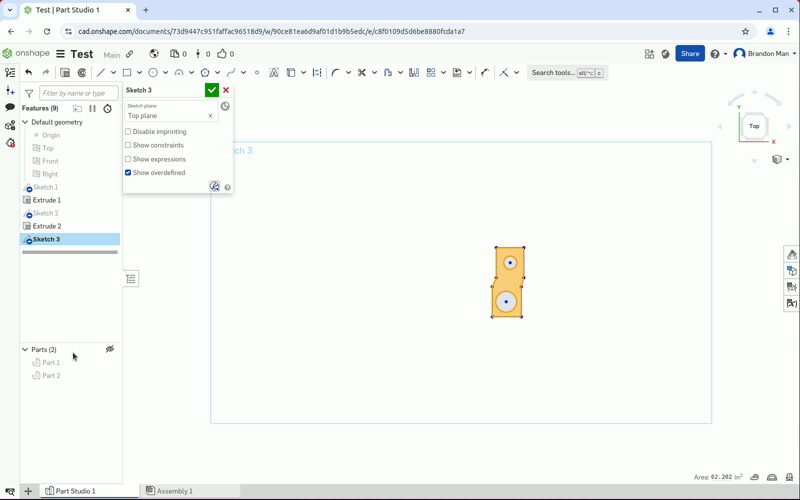
key(shift+e)
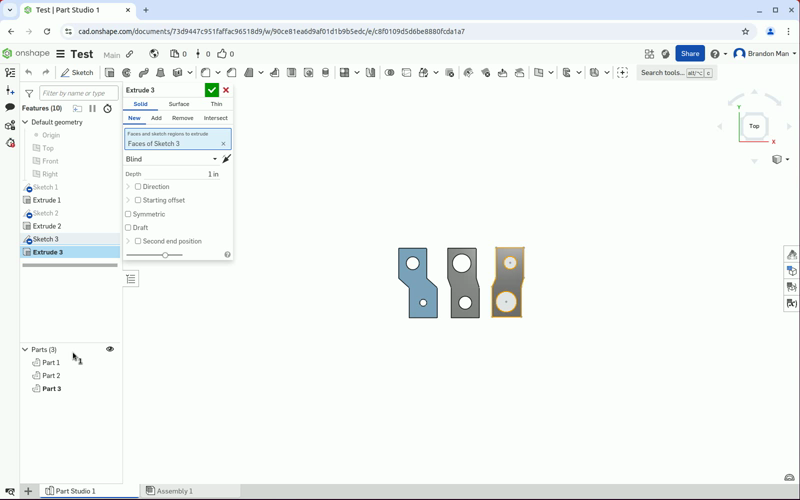
mouse_move(143, 106)
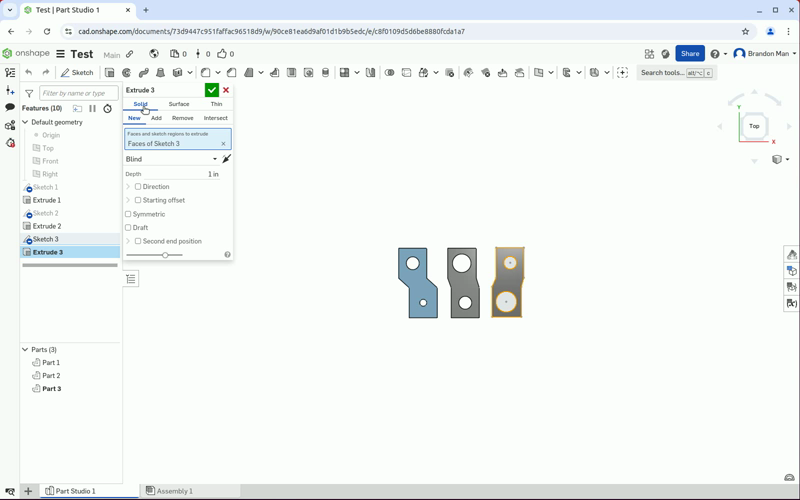
click(143, 106)
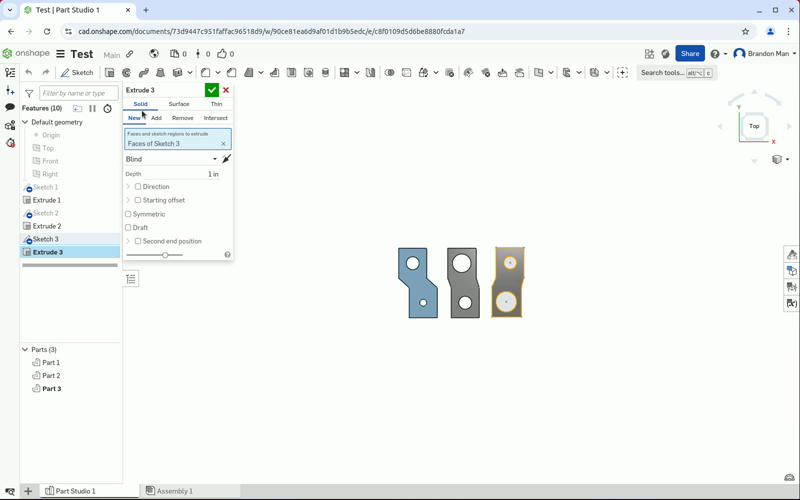
mouse_move(137, 120)
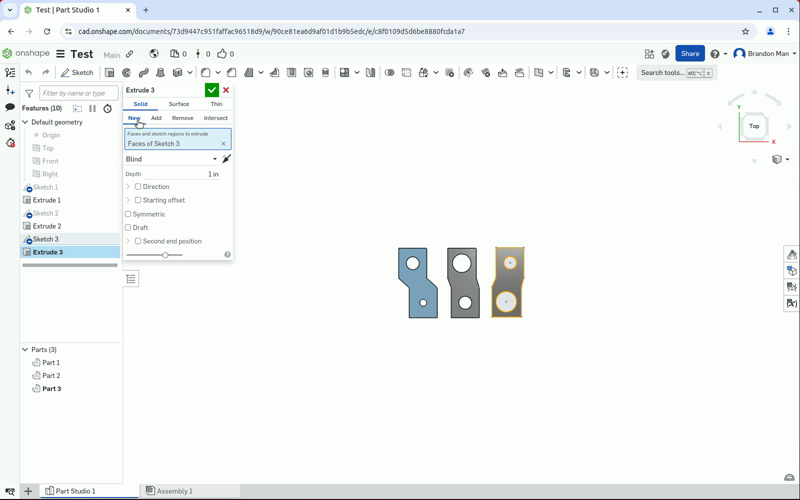
click(137, 120)
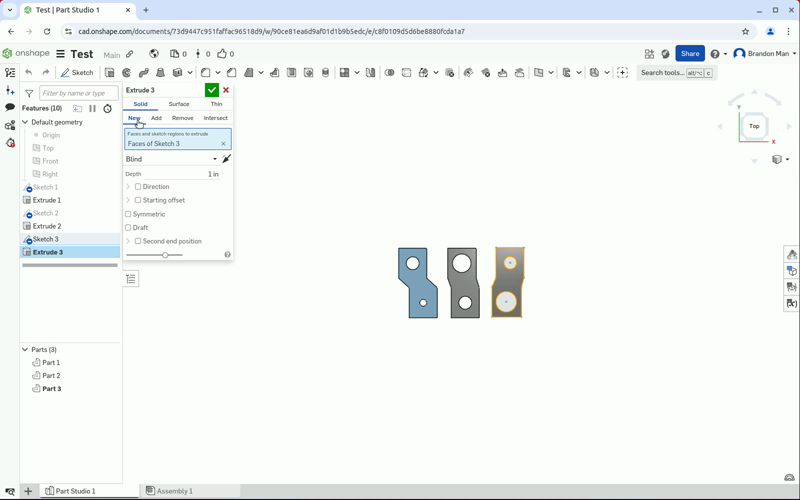
key(tab, 4)
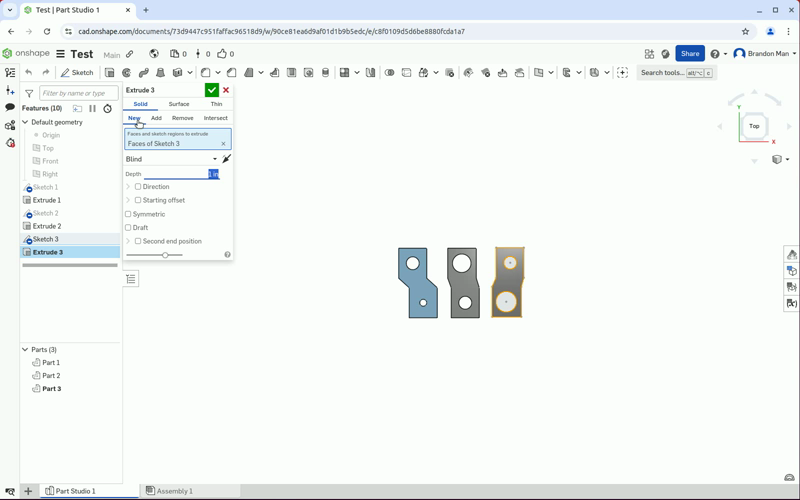
text(1.204)
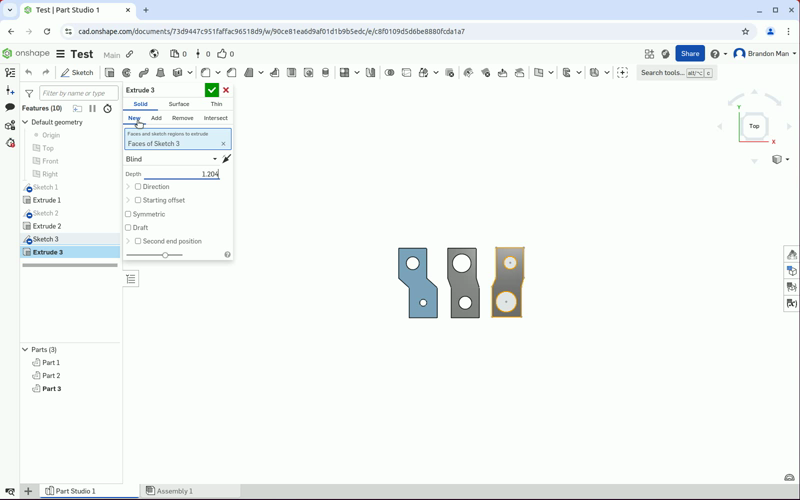
key(enter)
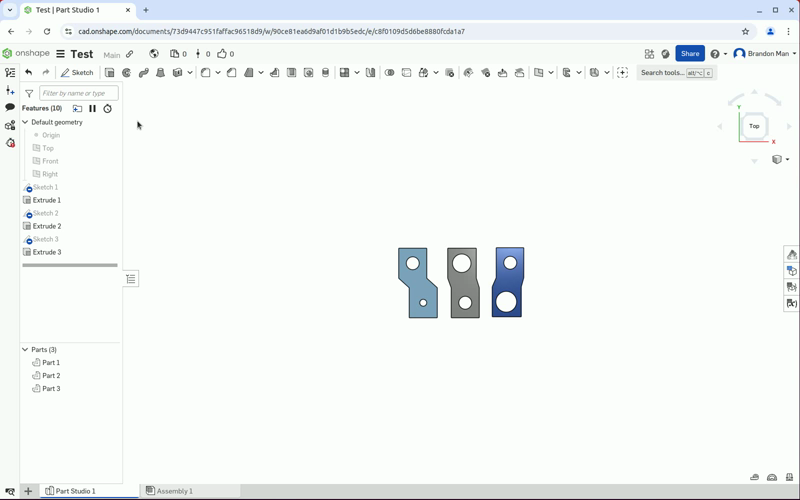
key(shift+h)
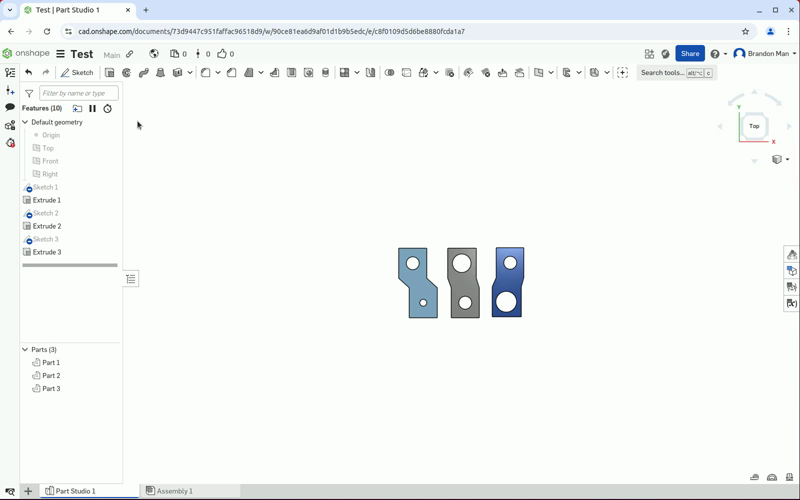
key(shift+h)
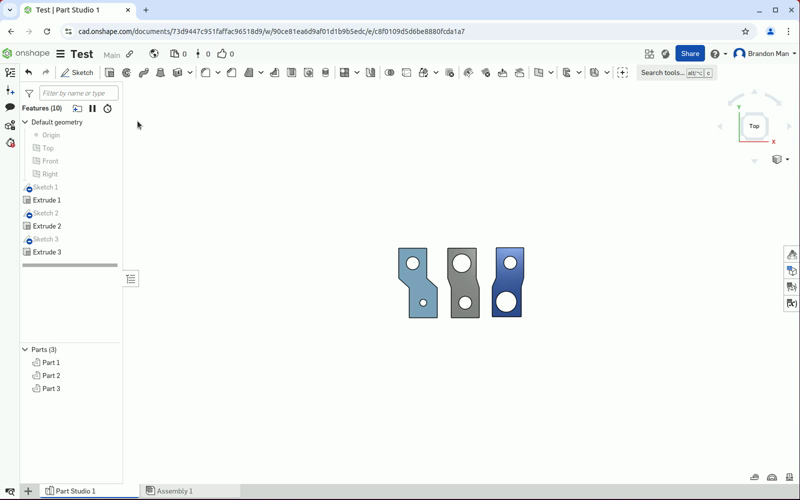
mouse_move(73, 189)
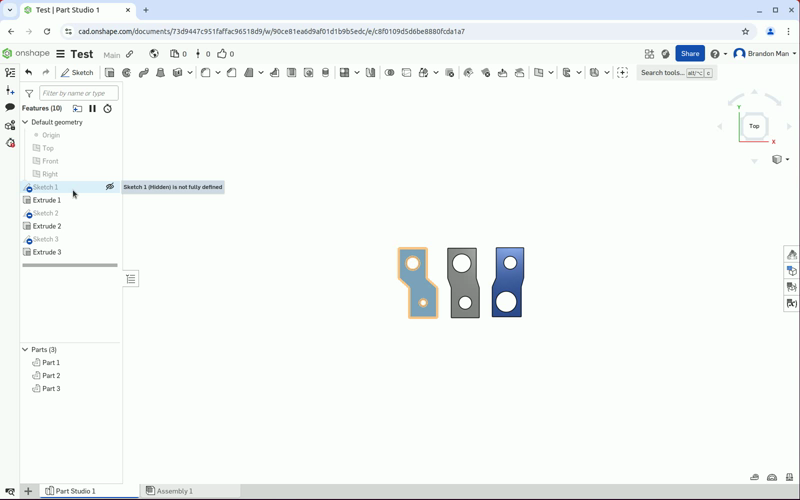
click(73, 189)
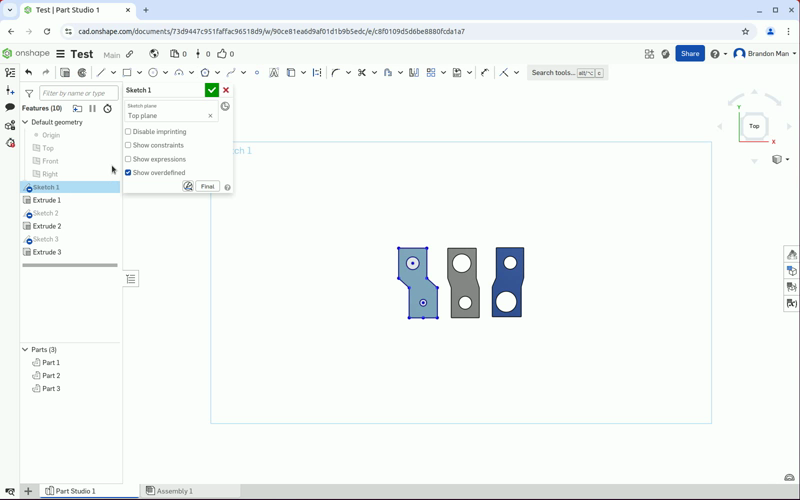
mouse_move(229, 92)
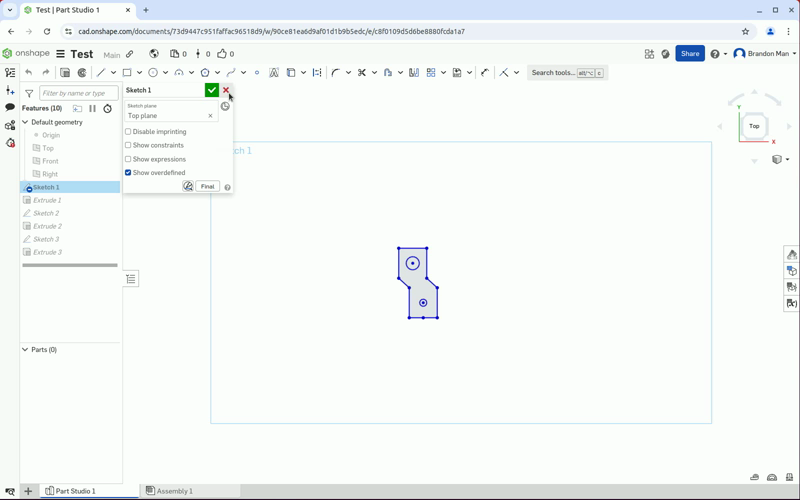
click(229, 92)
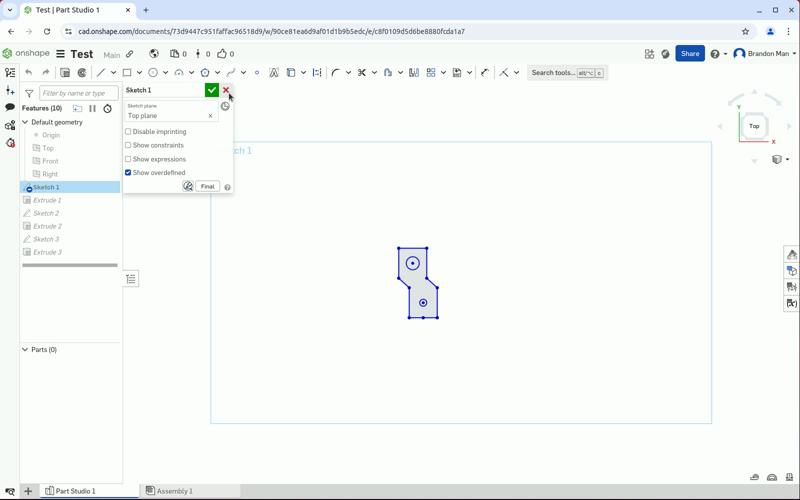
key(shift+s)
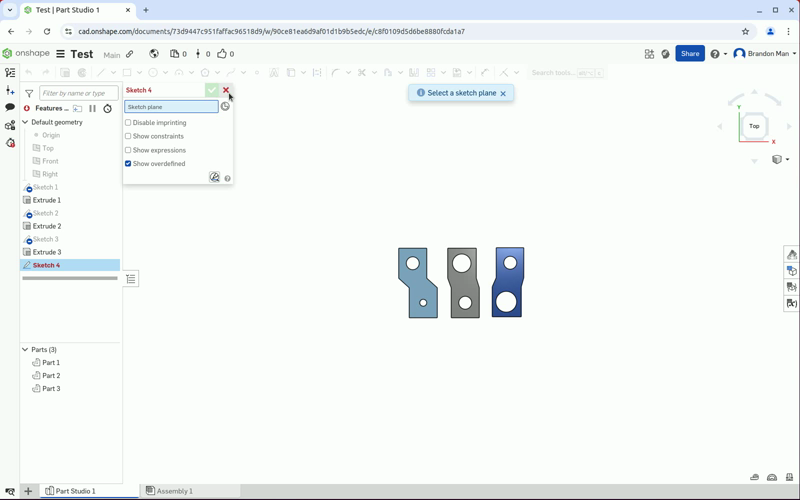
mouse_move(73, 150)
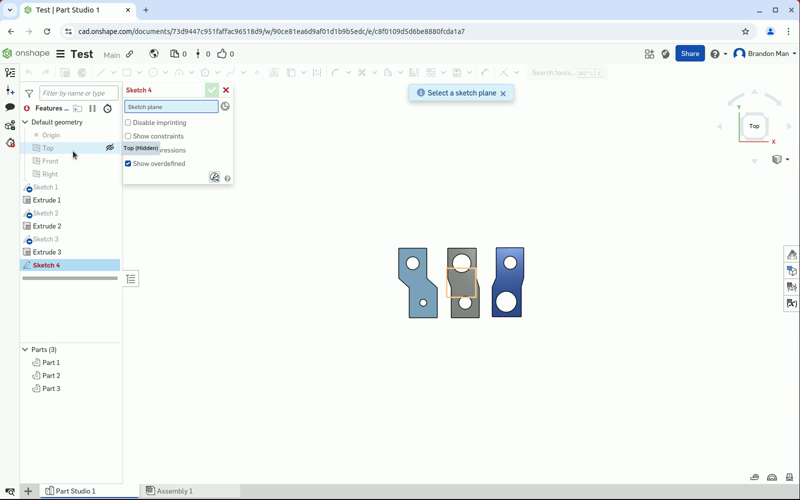
click(73, 150)
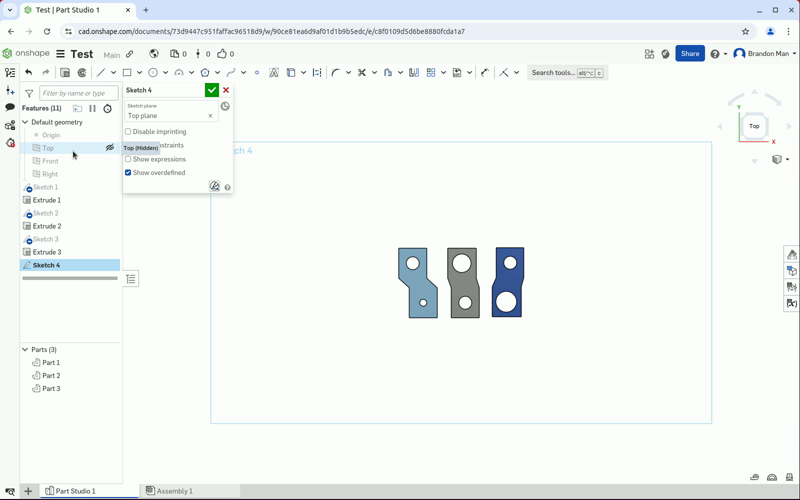
mouse_move(73, 352)
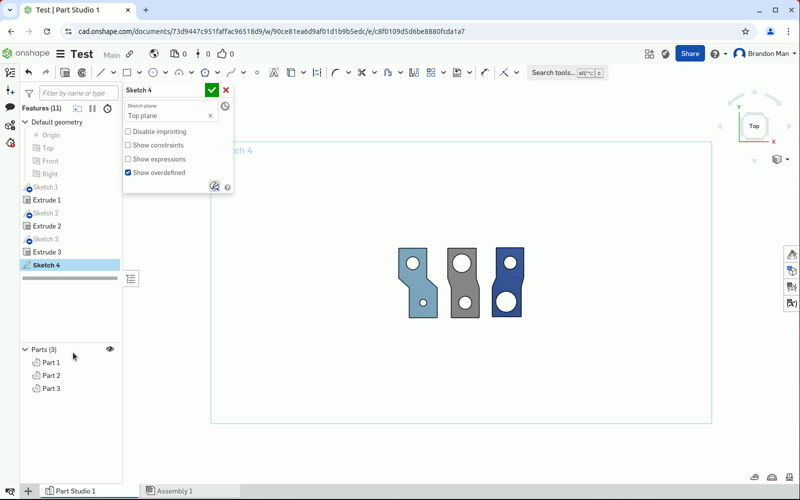
key(y)
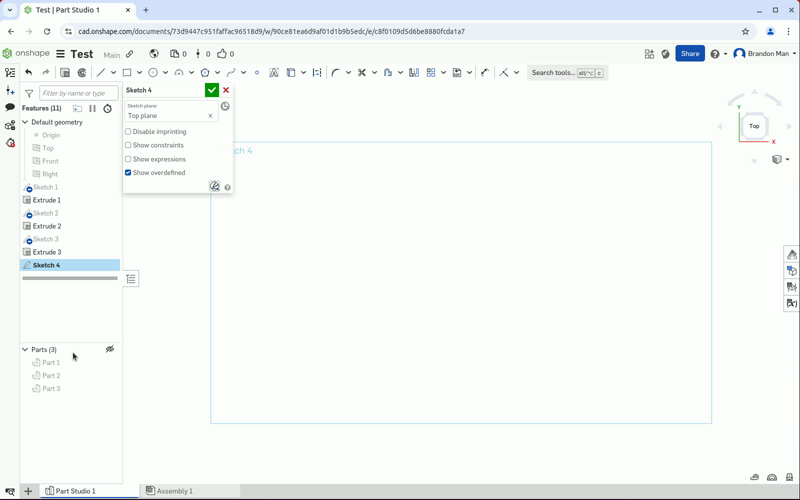
key(l)
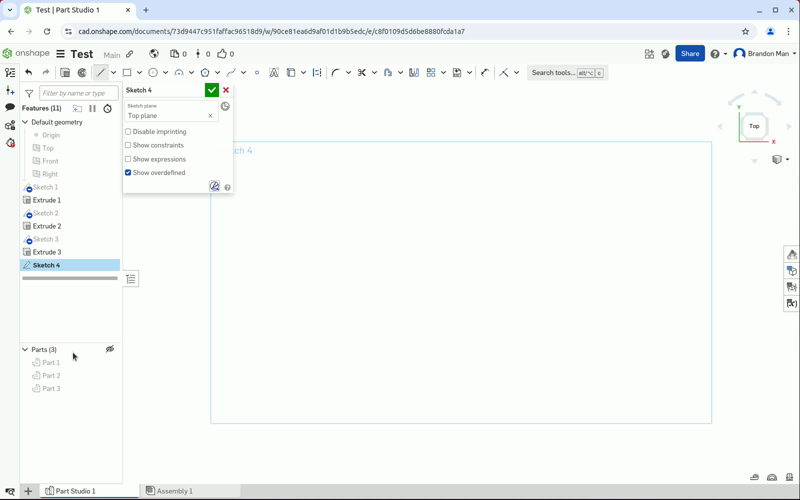
key_down(shift)
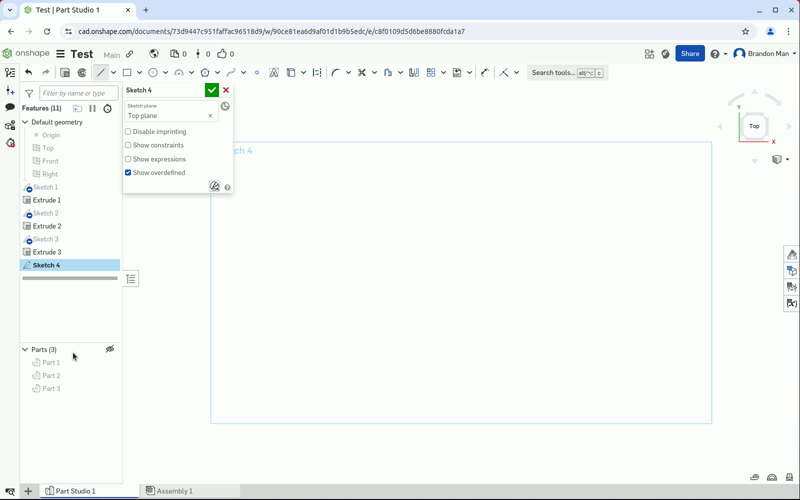
mouse_move(534, 316)
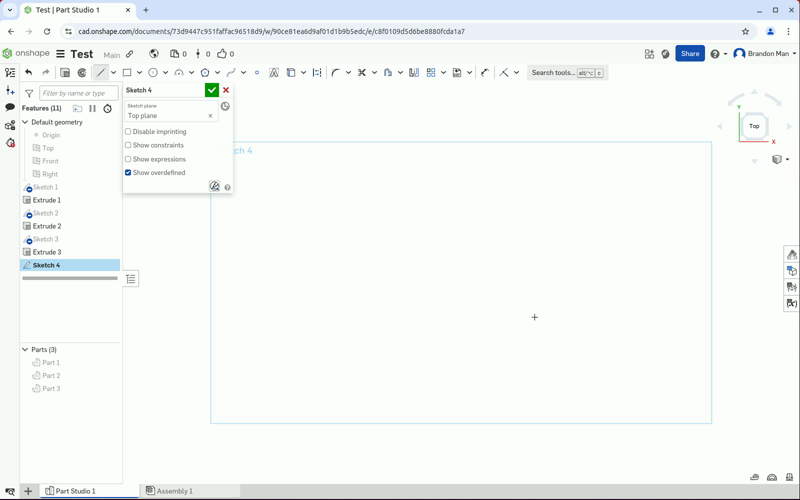
click(534, 316)
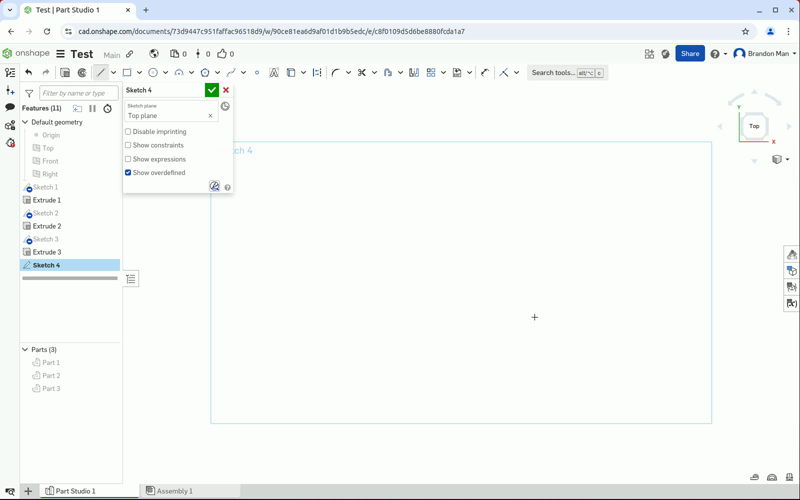
key_up(shift)
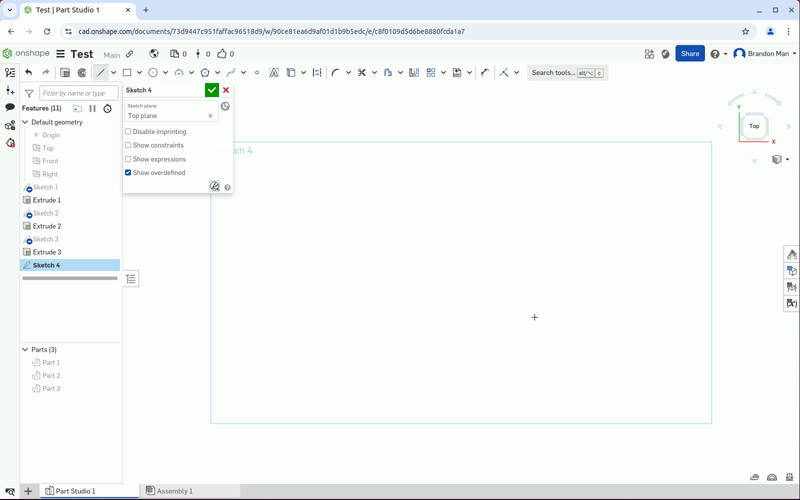
key_down(shift)
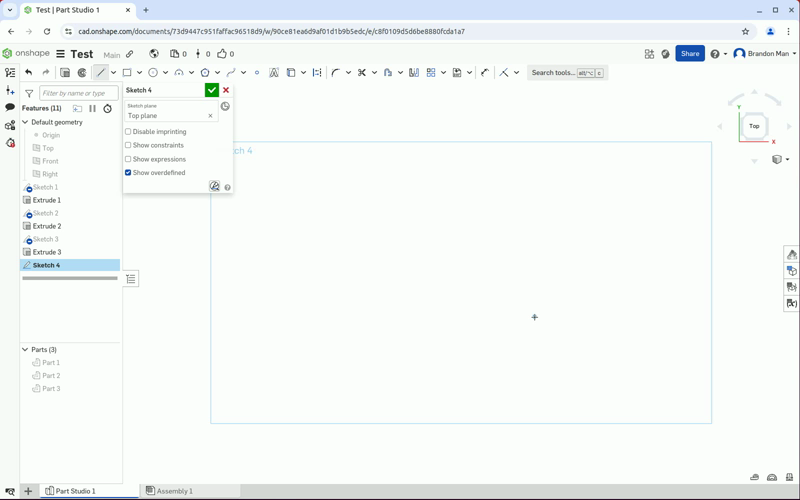
mouse_move(564, 316)
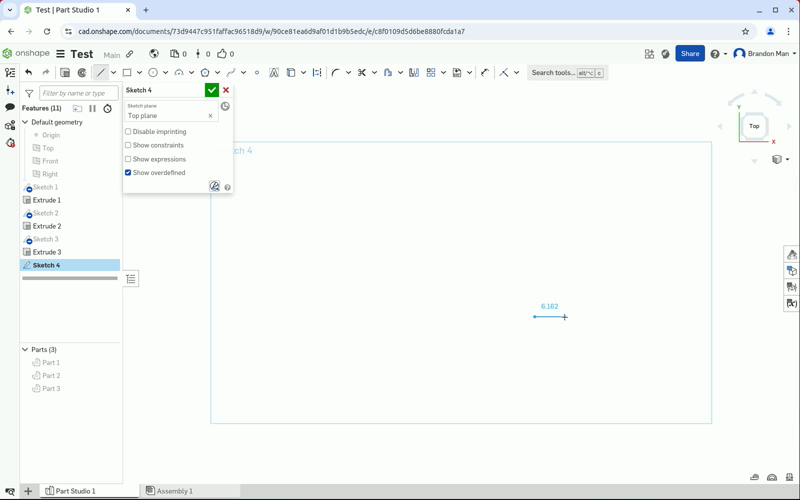
mouse_move(548, 316)
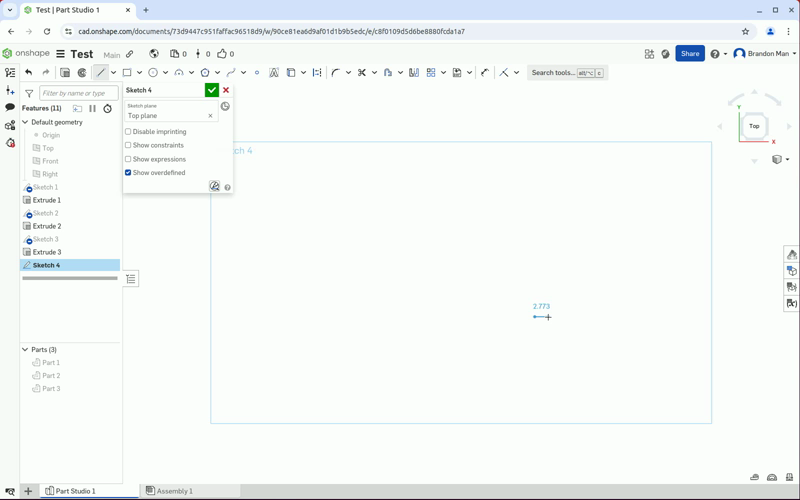
click(548, 316)
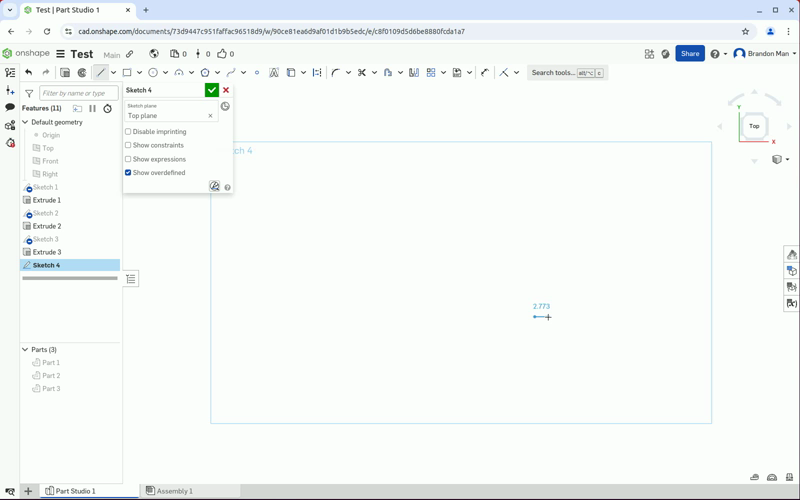
key_up(shift)
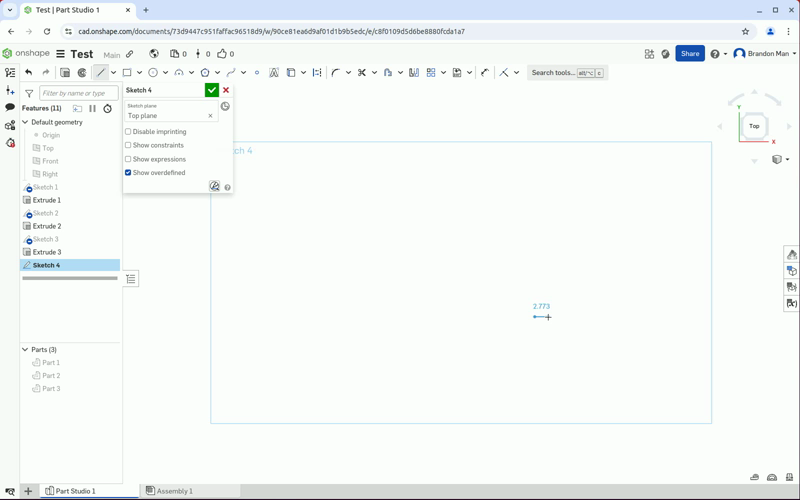
key_down(shift)
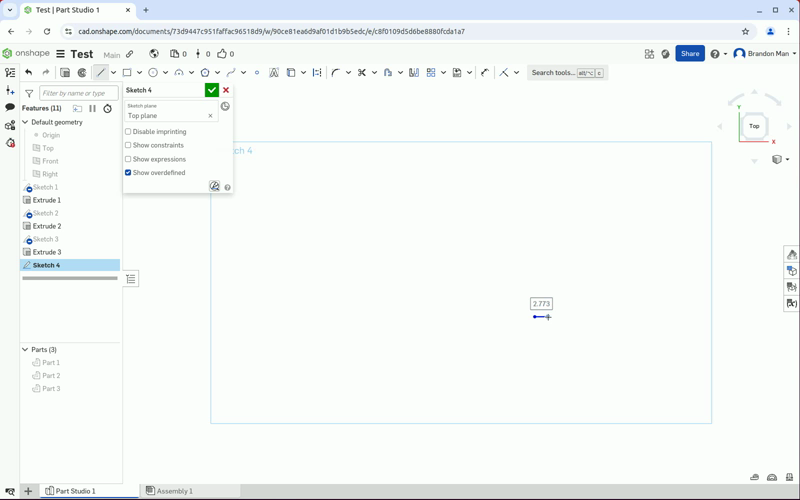
mouse_move(578, 316)
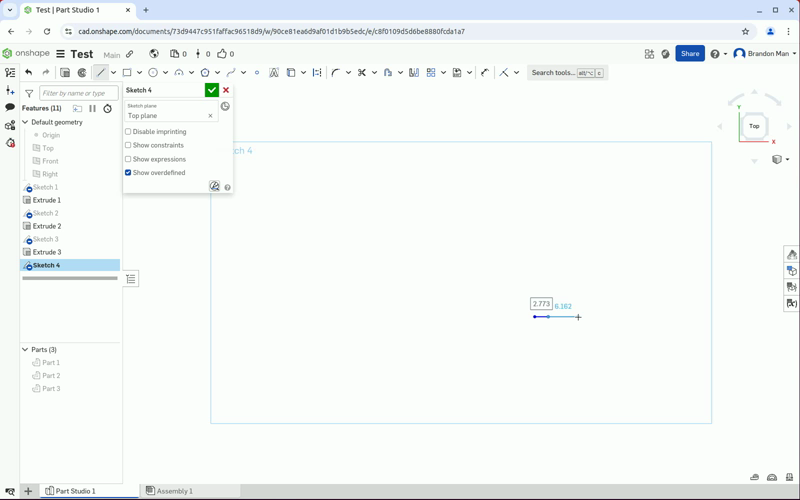
mouse_move(563, 316)
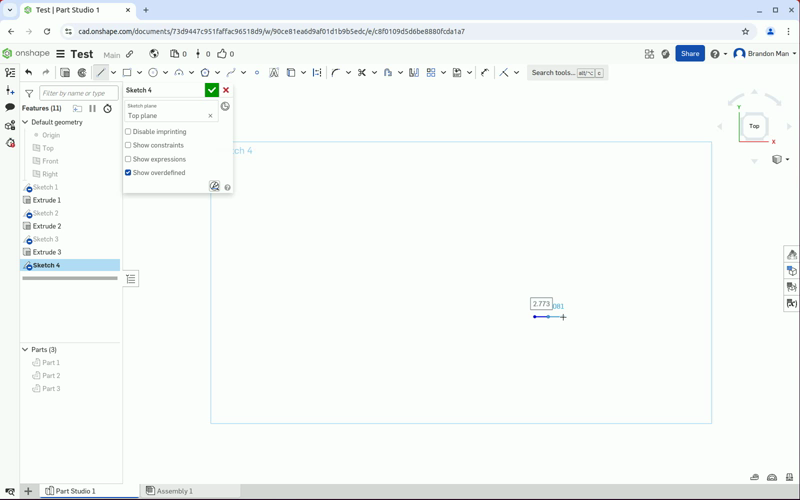
click(563, 316)
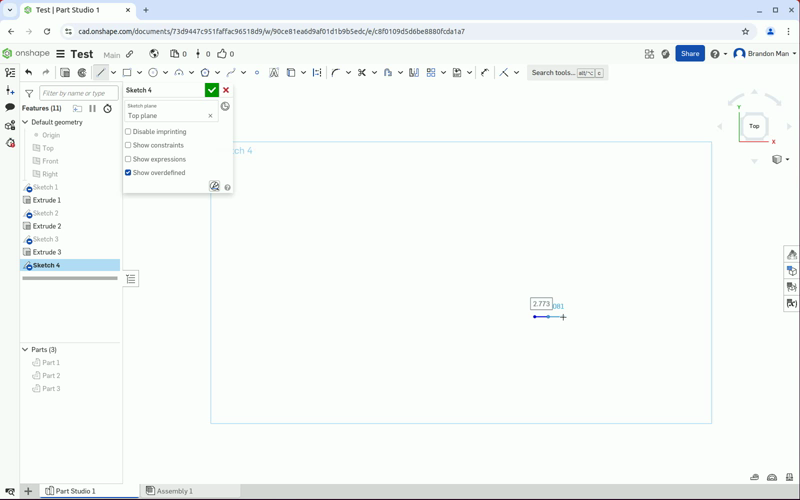
key_up(shift)
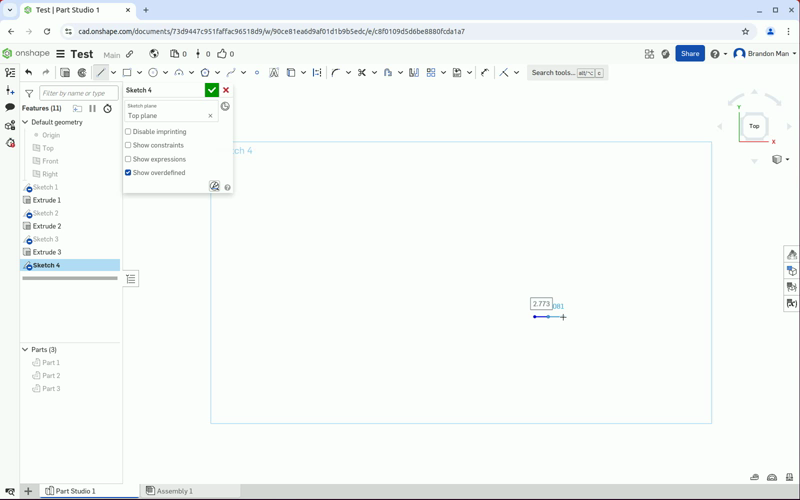
key_down(shift)
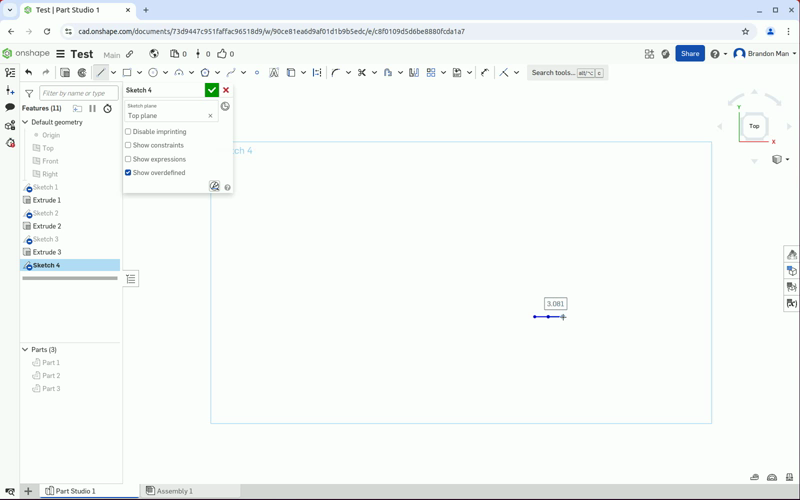
mouse_move(589, 316)
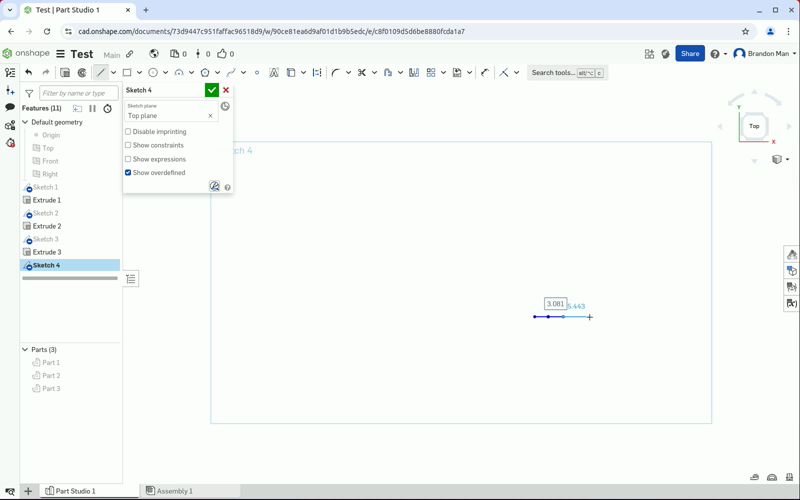
mouse_move(563, 286)
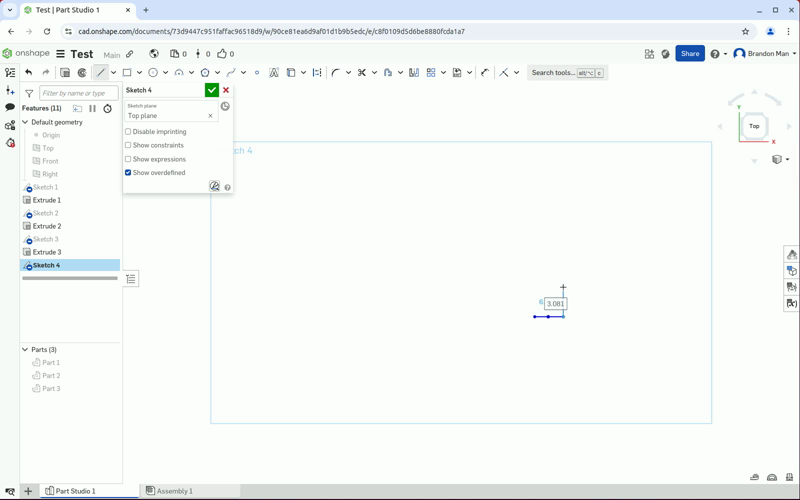
click(563, 286)
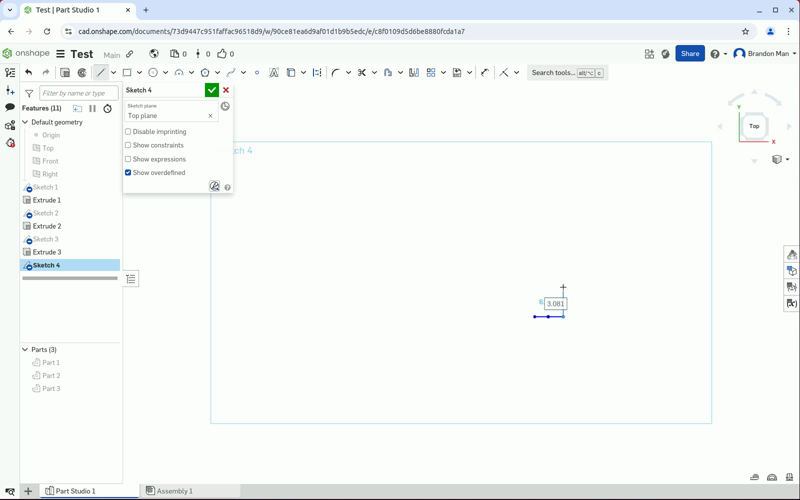
key_up(shift)
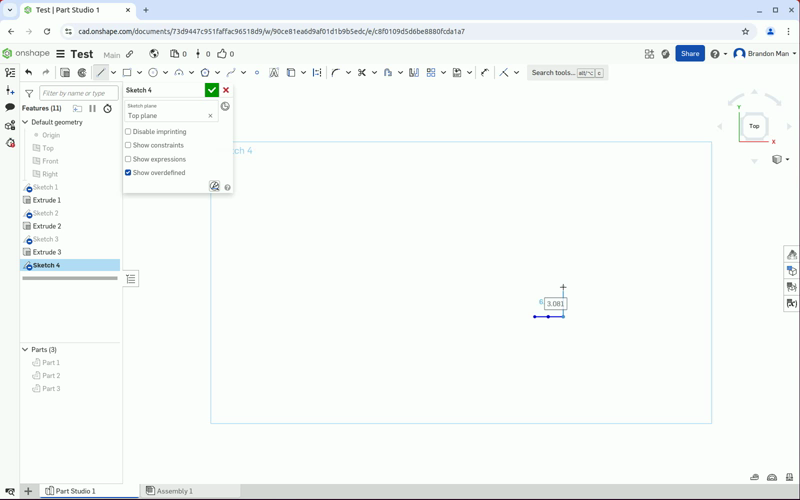
key_down(shift)
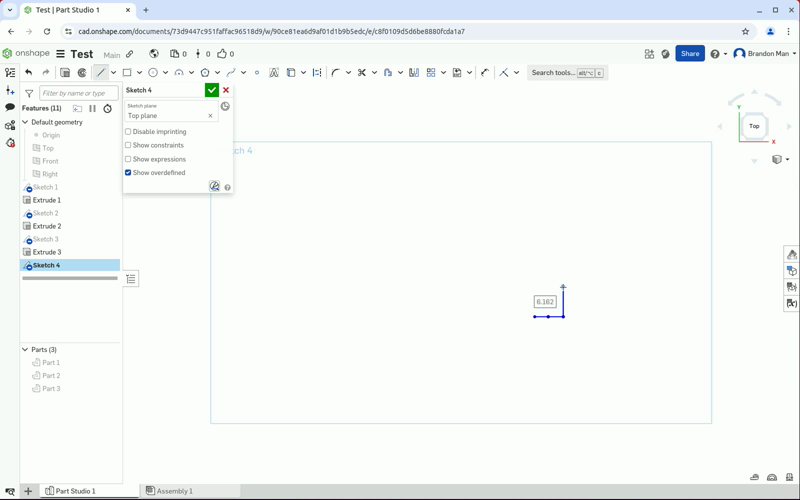
mouse_move(589, 286)
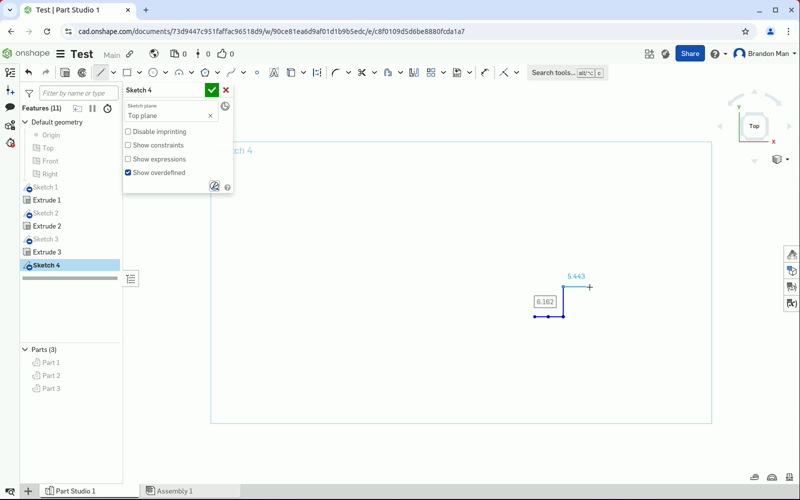
mouse_move(573, 277)
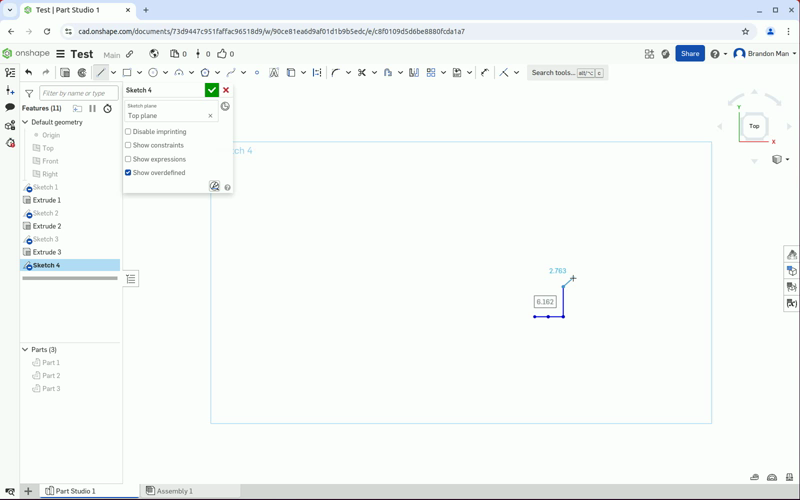
click(573, 277)
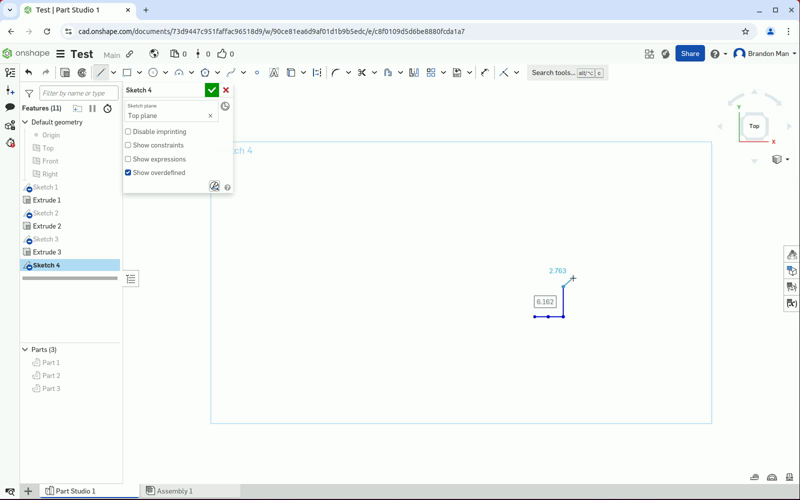
key_up(shift)
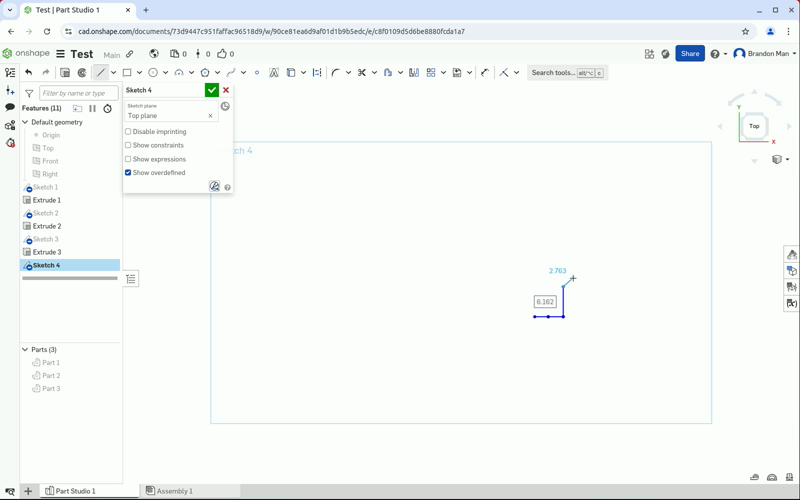
key_down(shift)
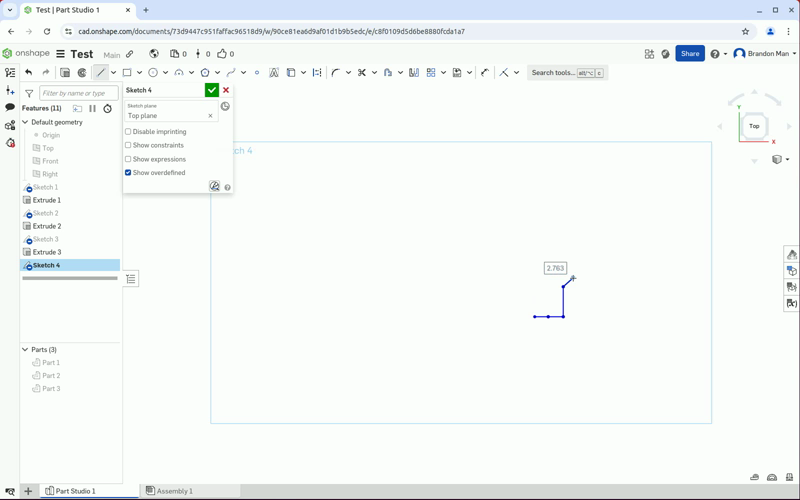
mouse_move(589, 277)
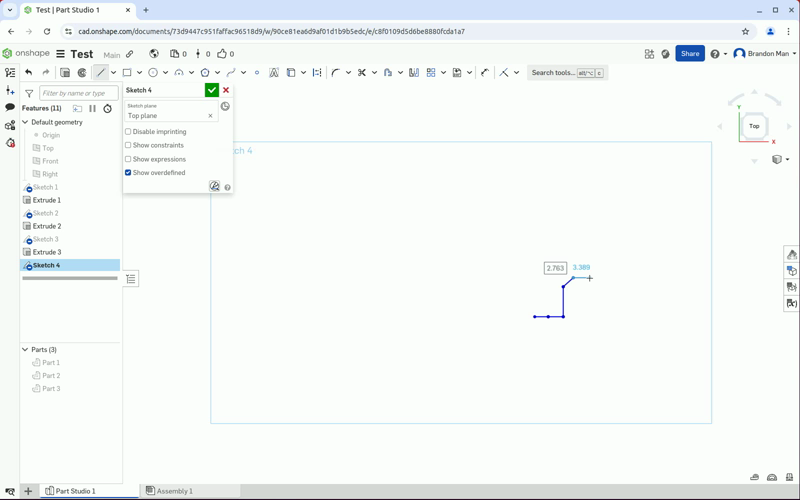
mouse_move(573, 247)
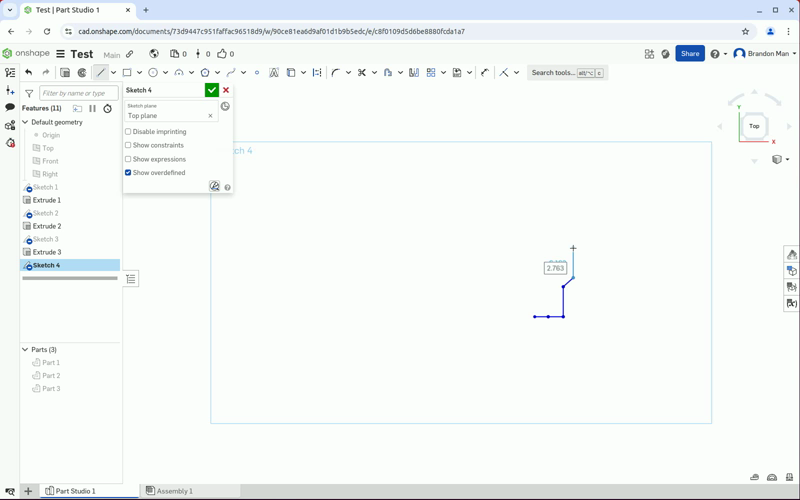
click(573, 247)
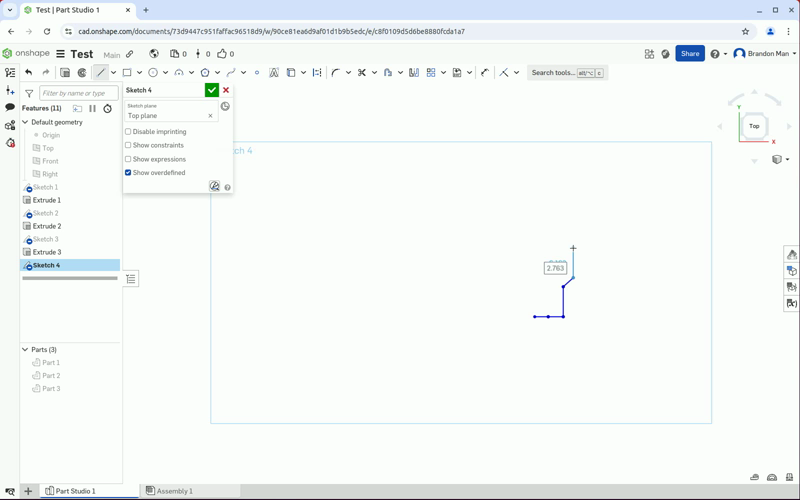
key_up(shift)
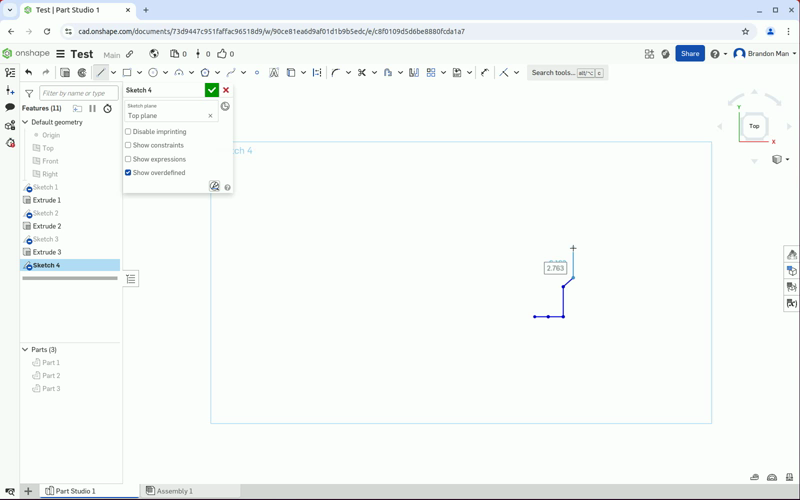
key_down(shift)
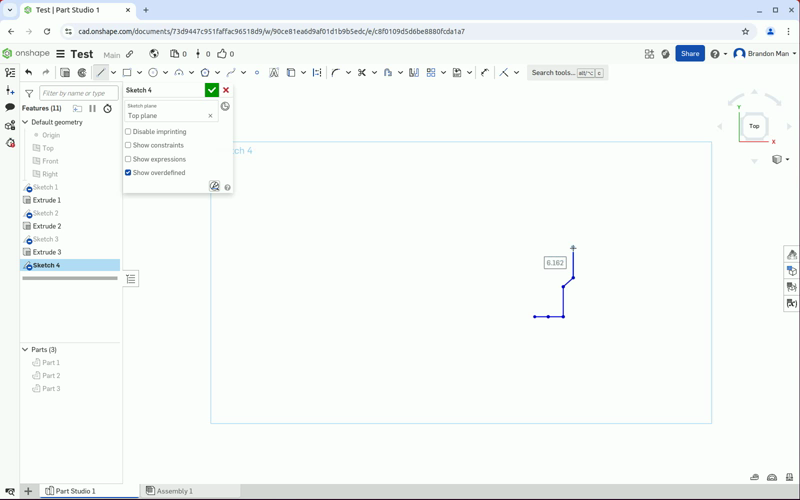
mouse_move(589, 247)
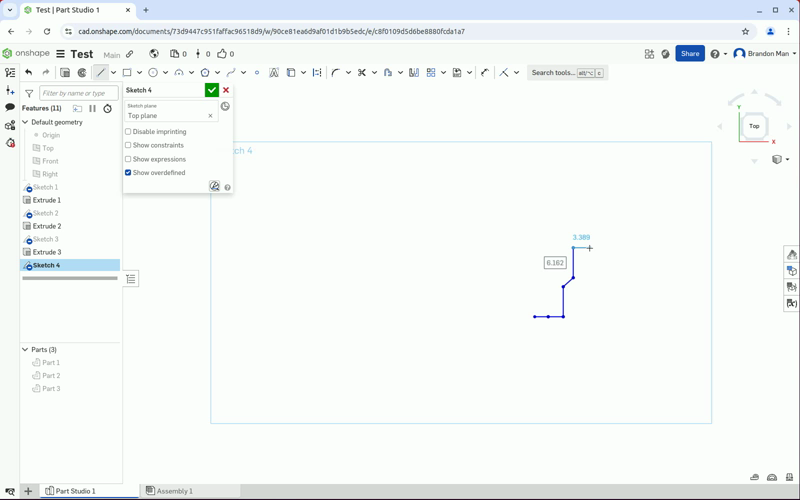
mouse_move(544, 247)
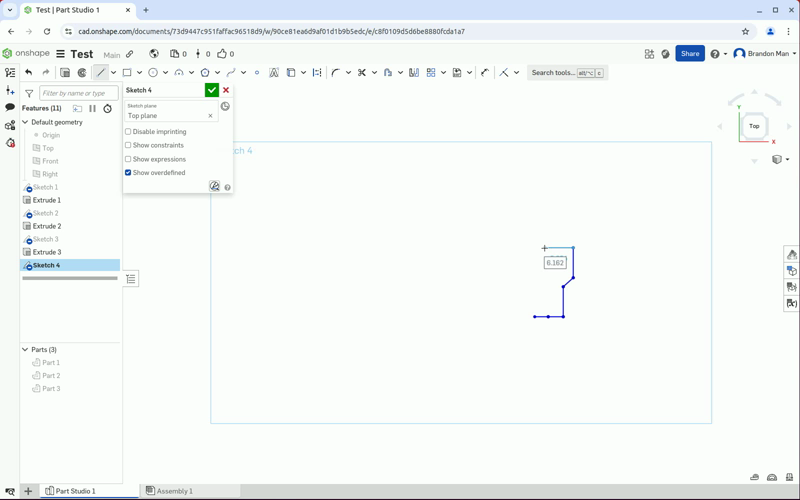
click(544, 247)
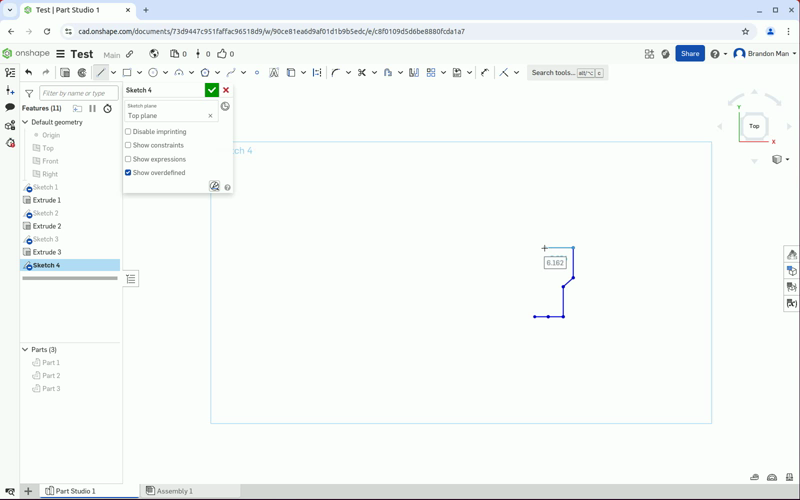
key_up(shift)
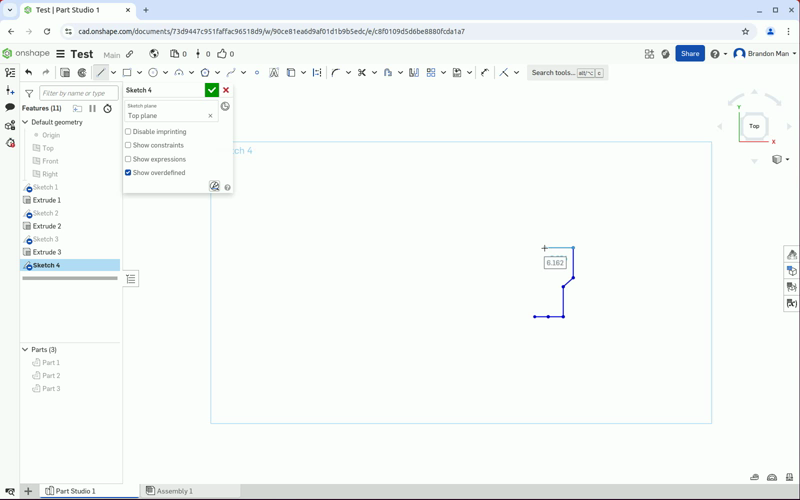
key_down(shift)
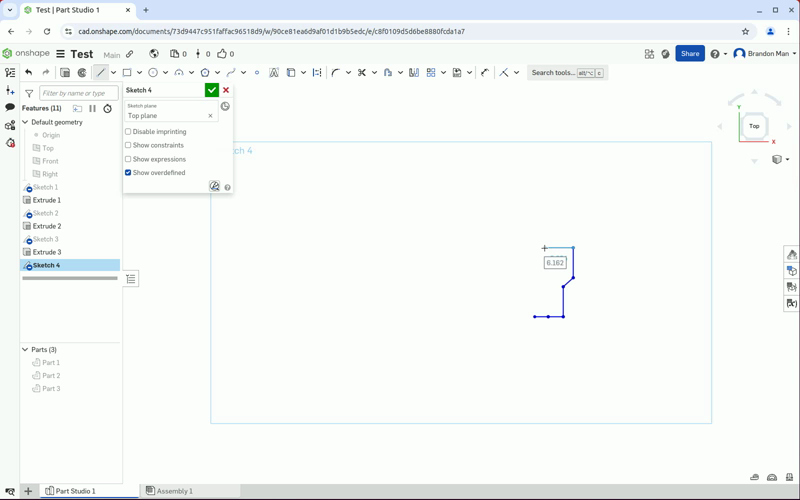
mouse_move(574, 247)
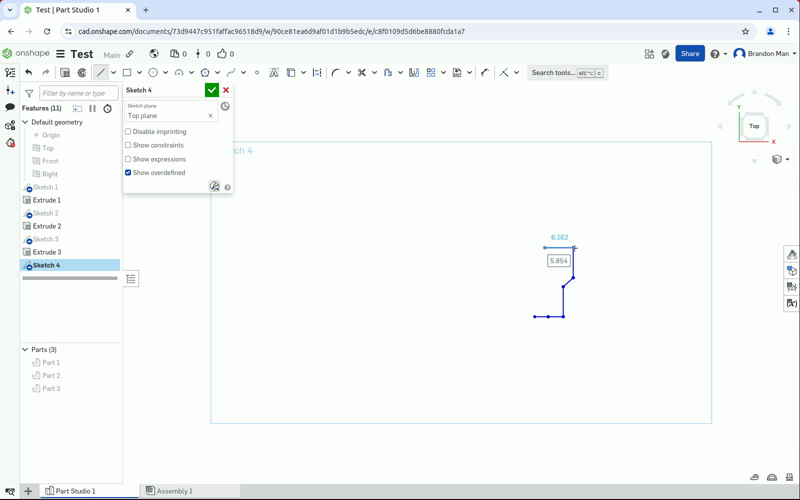
mouse_move(544, 277)
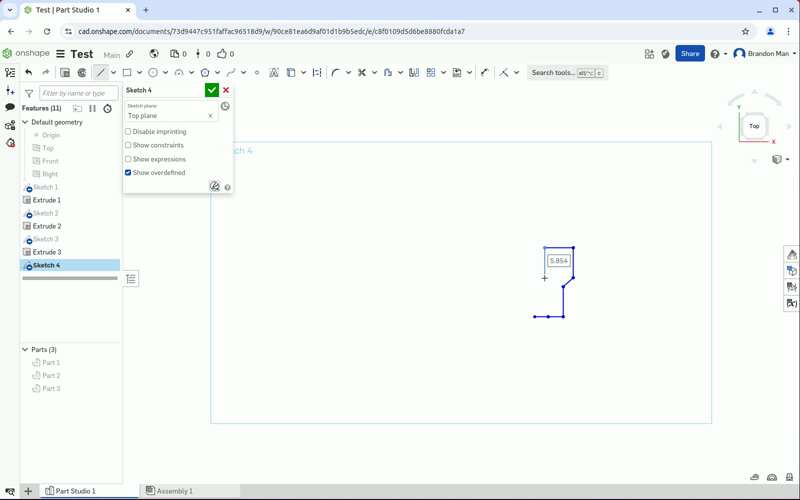
click(544, 277)
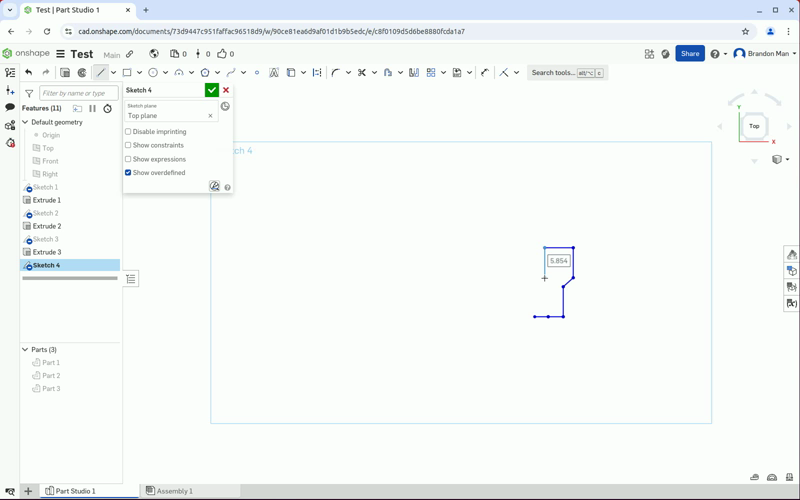
key_up(shift)
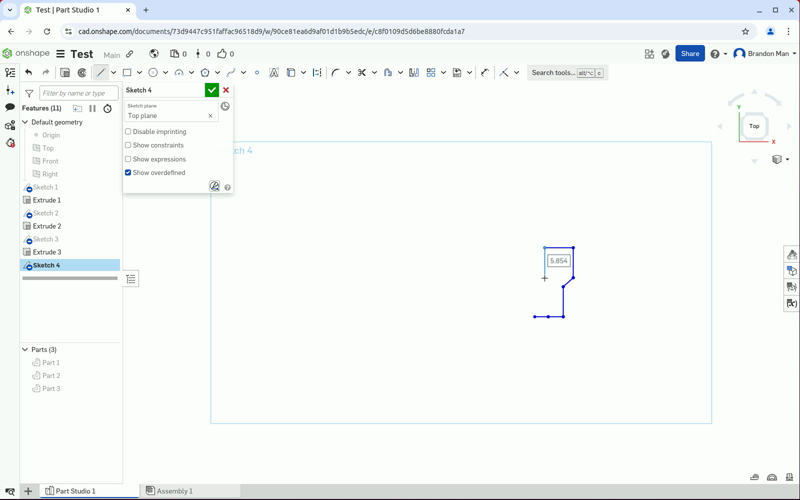
key_down(shift)
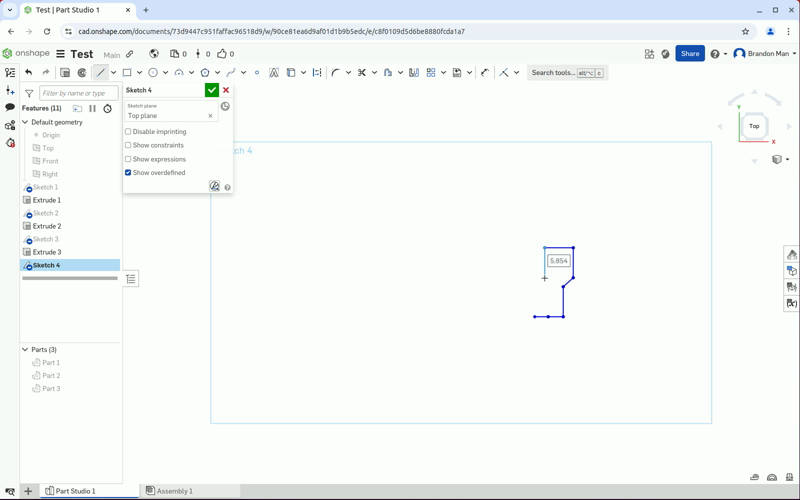
mouse_move(574, 277)
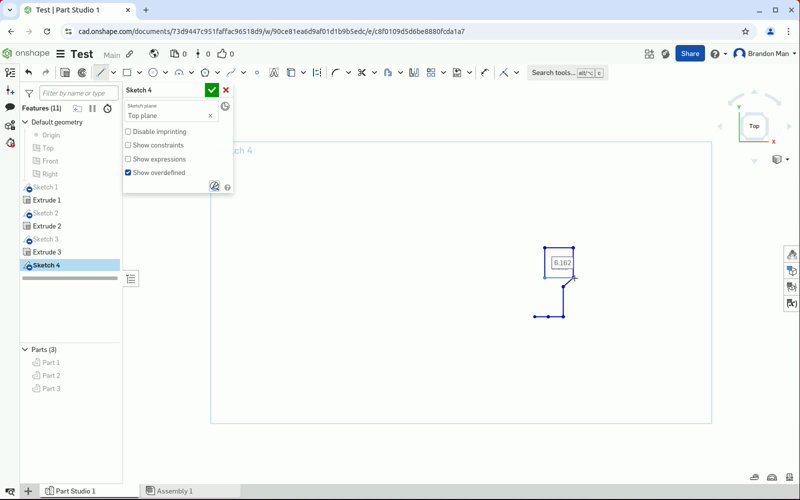
mouse_move(534, 286)
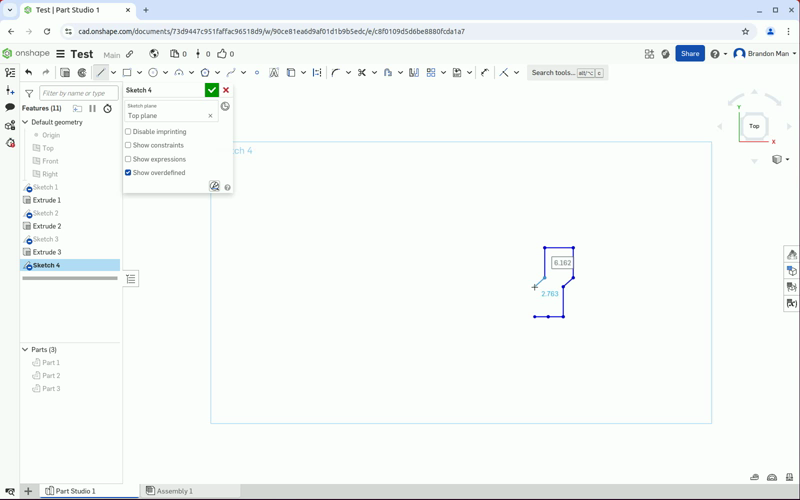
click(534, 286)
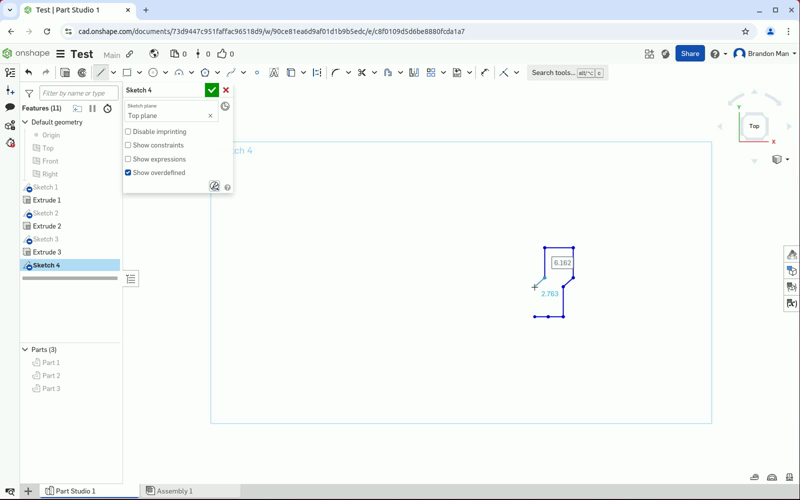
key_up(shift)
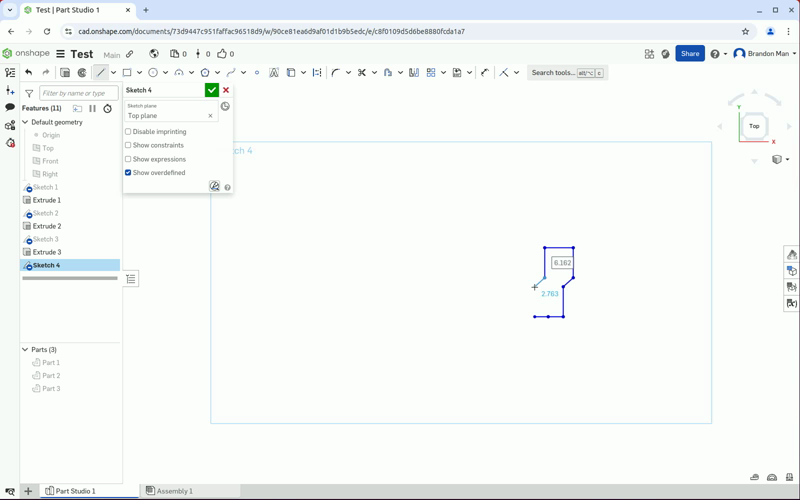
mouse_move(564, 286)
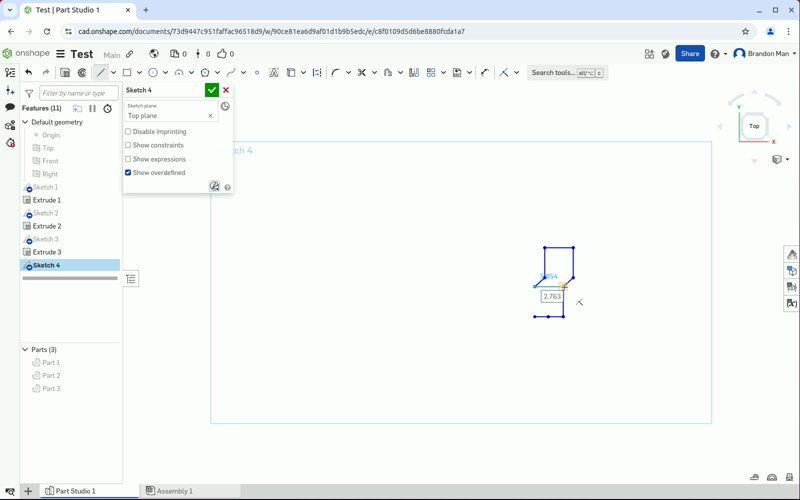
key_down(shift)
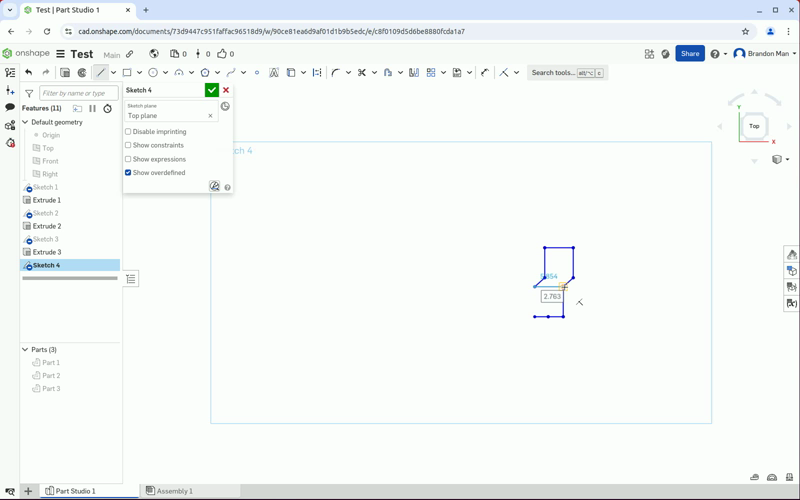
mouse_move(534, 316)
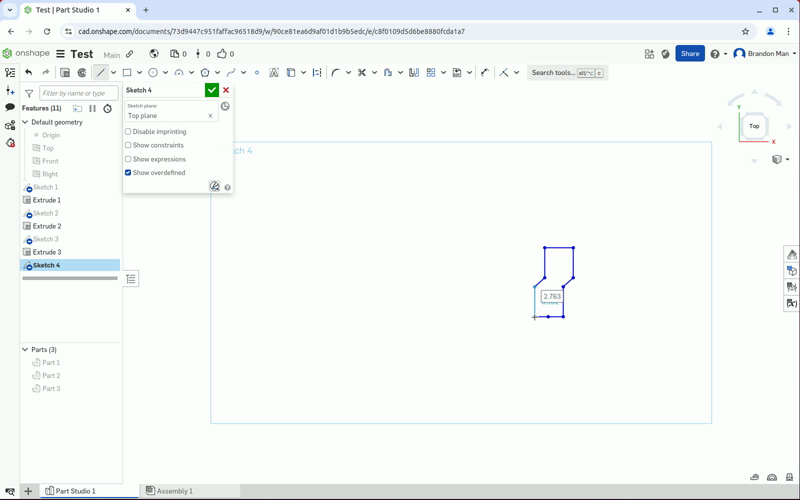
key_up(shift)
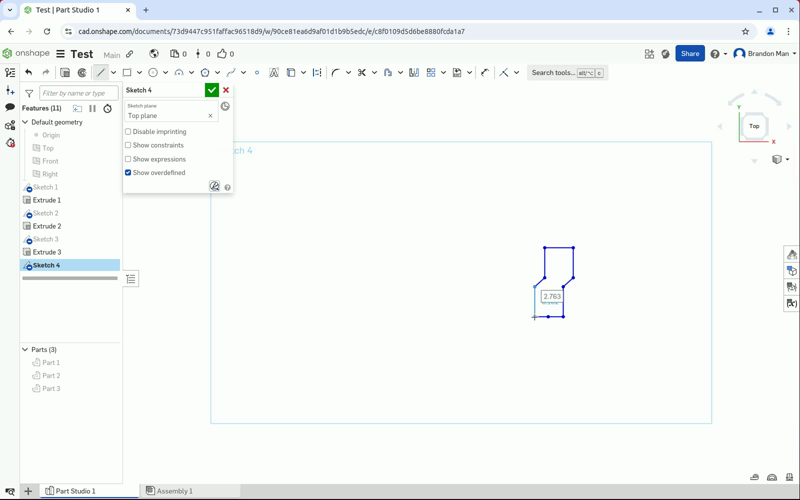
click(534, 316)
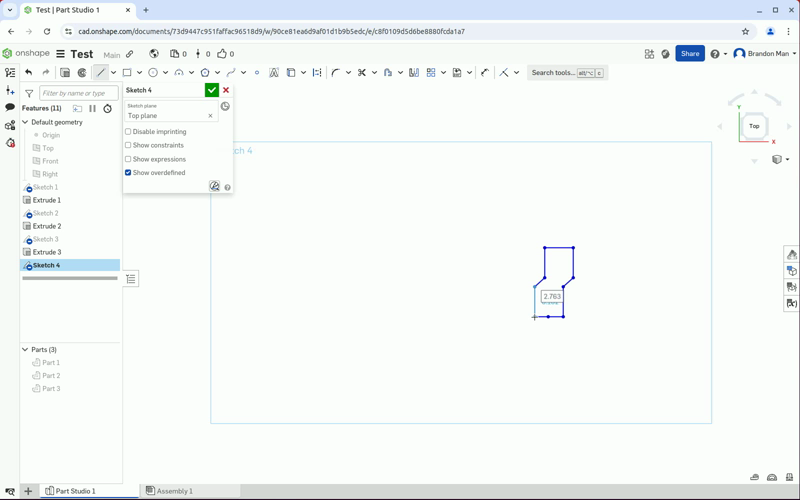
key(esc)
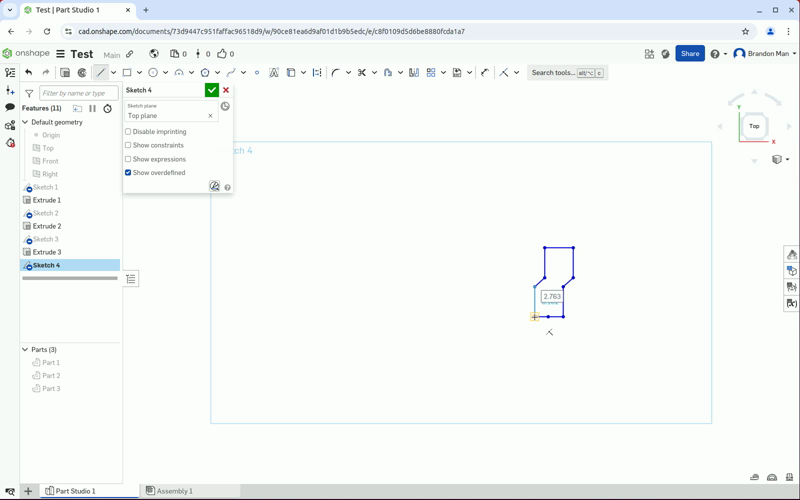
key(c)
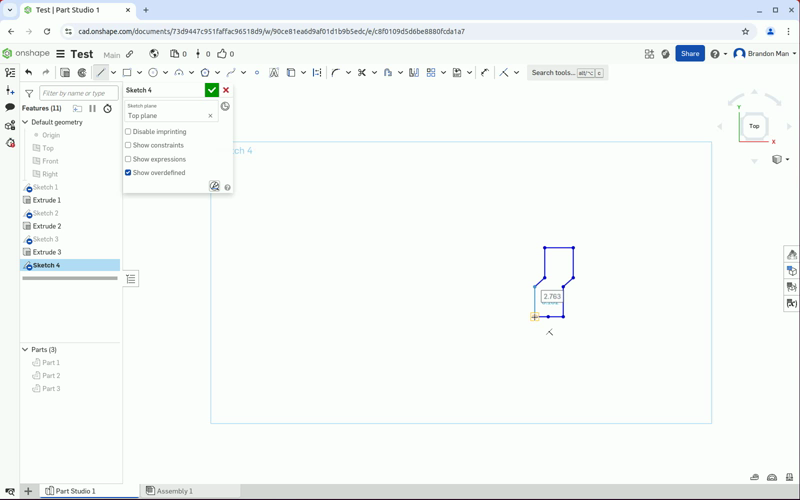
key_down(shift)
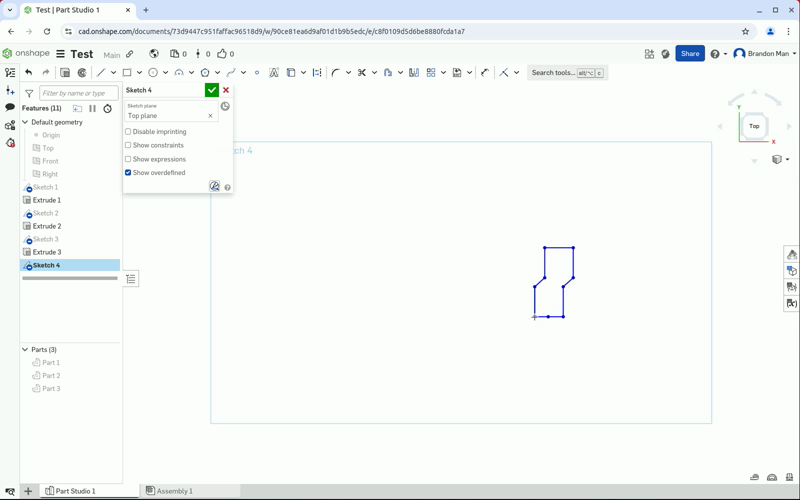
mouse_move(548, 301)
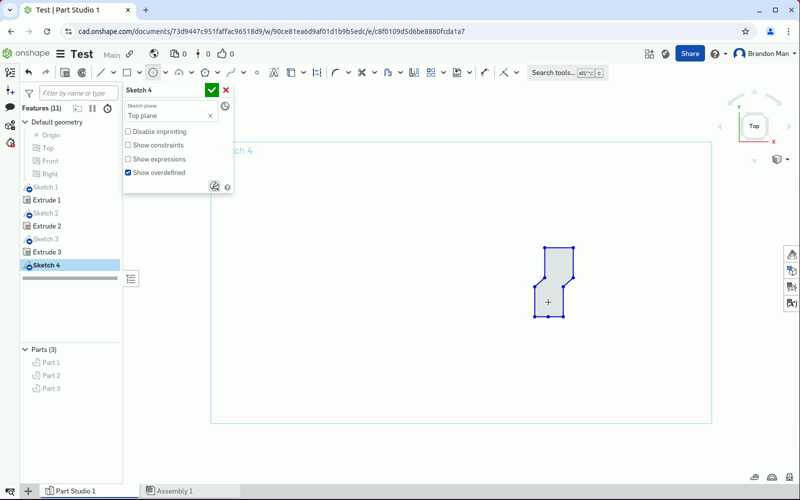
click(548, 301)
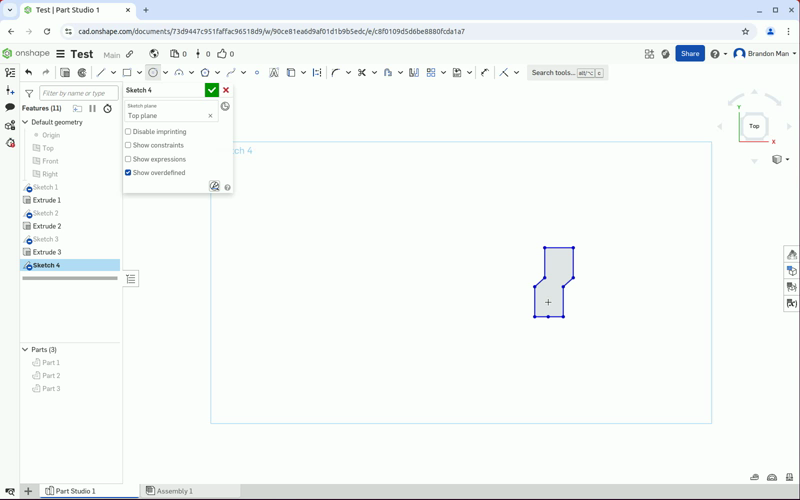
key_up(shift)
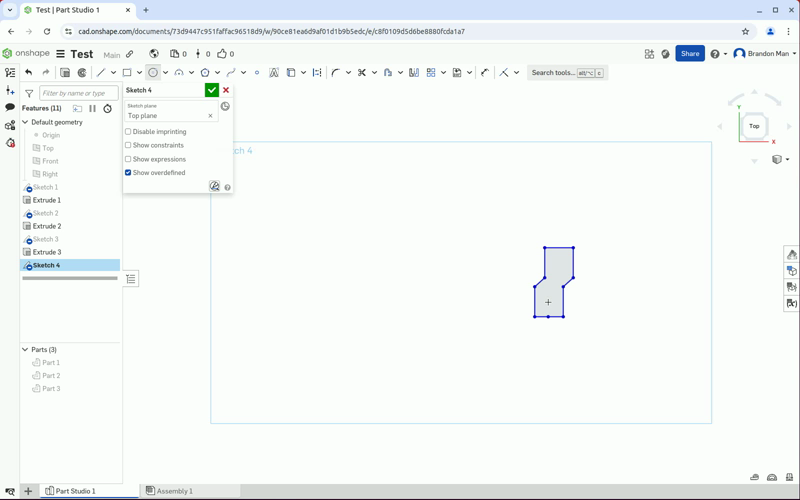
mouse_move(555, 301)
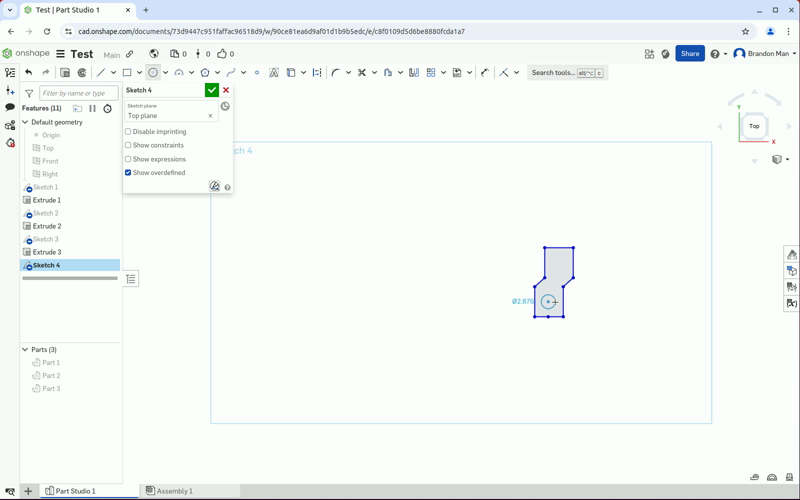
click(555, 301)
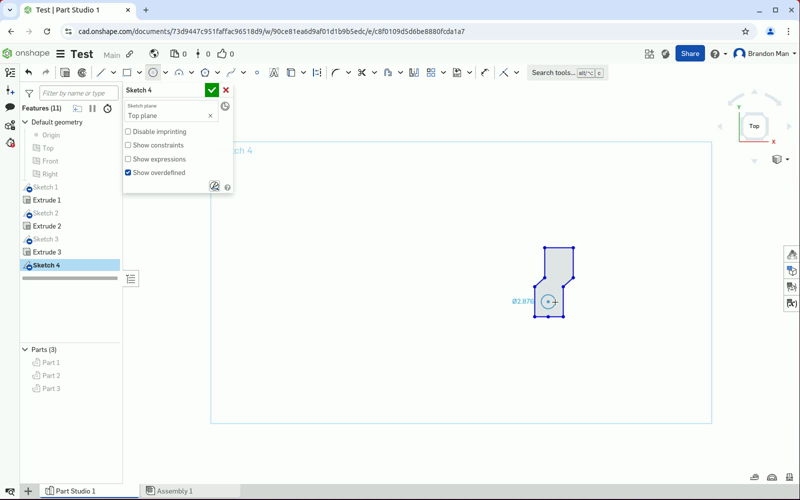
key(esc)
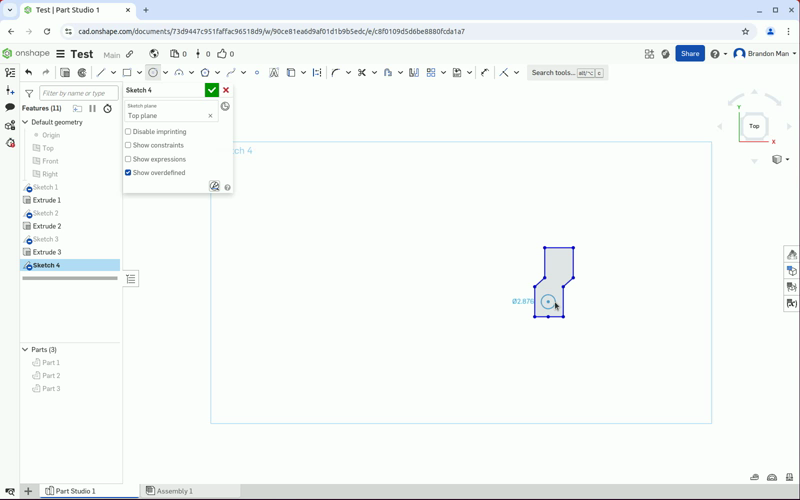
key(c)
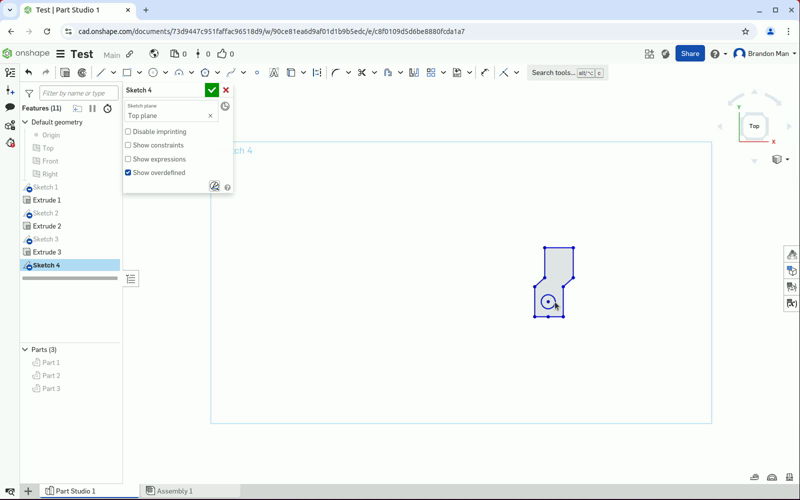
key_down(shift)
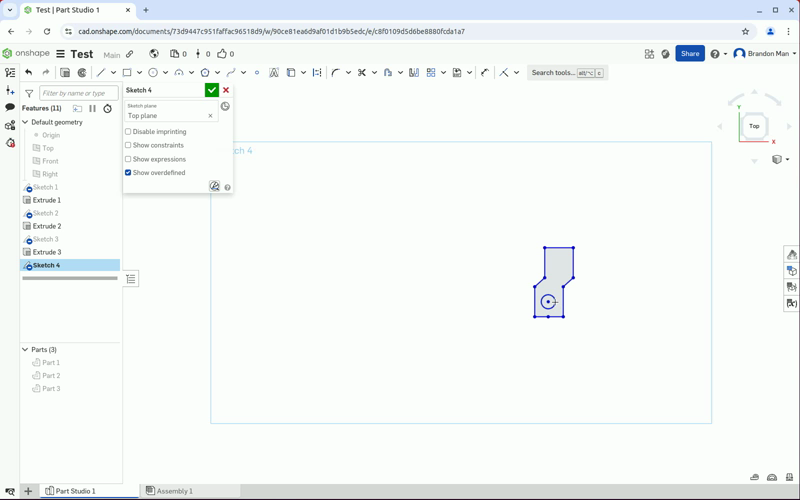
mouse_move(559, 262)
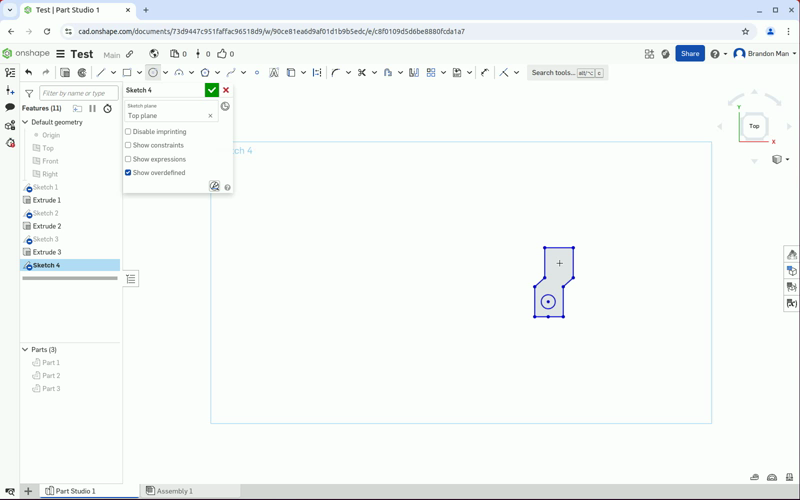
click(559, 262)
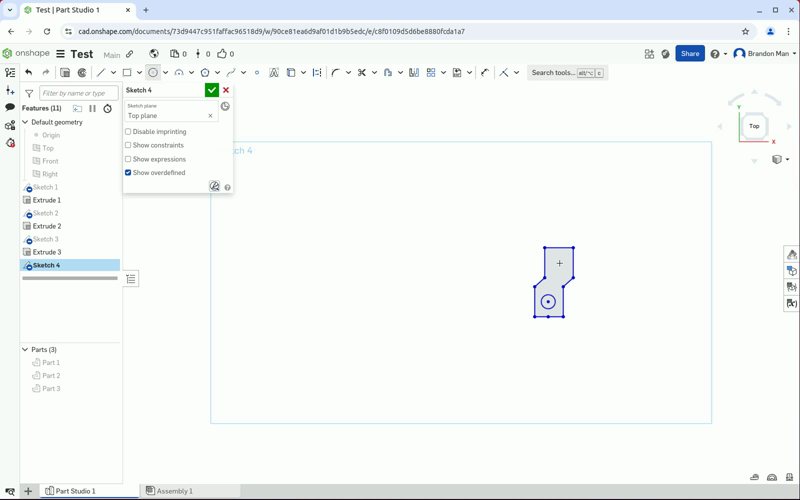
key_up(shift)
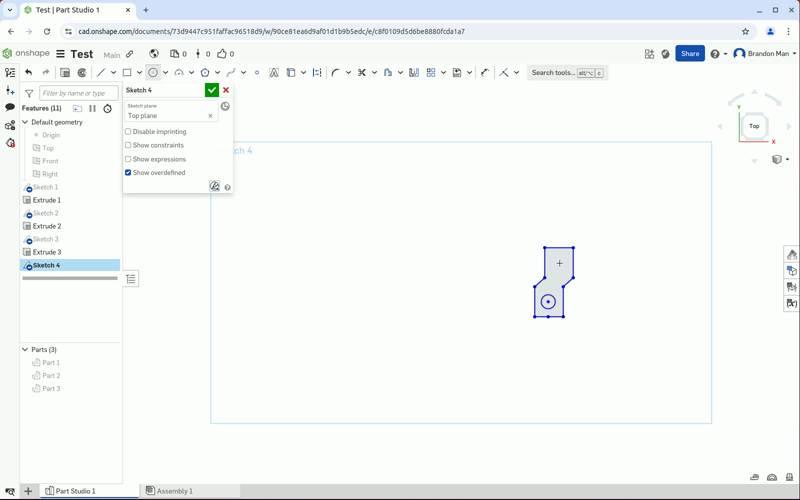
mouse_move(566, 262)
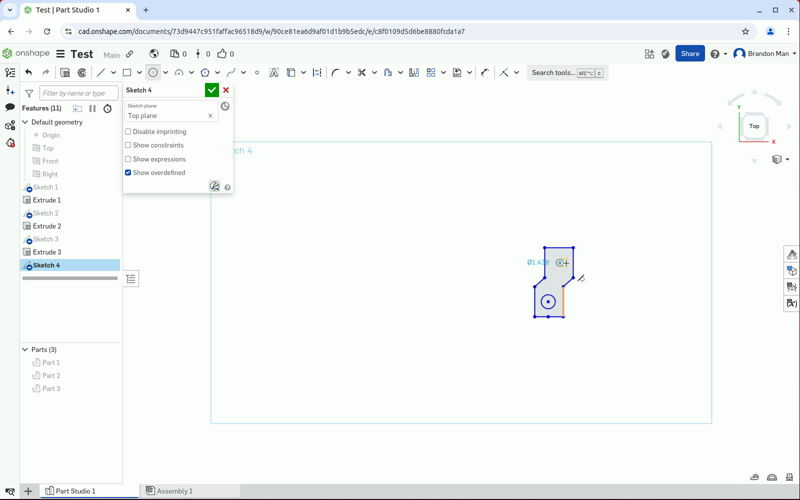
click(566, 262)
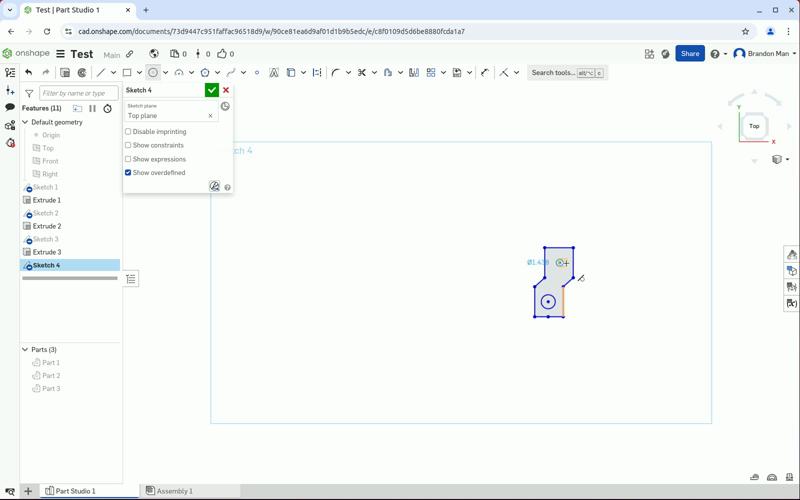
key(esc)
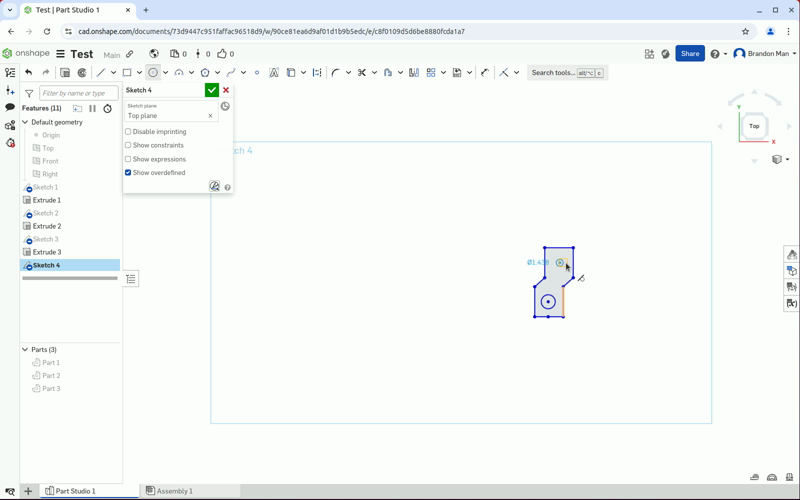
mouse_move(565, 272)
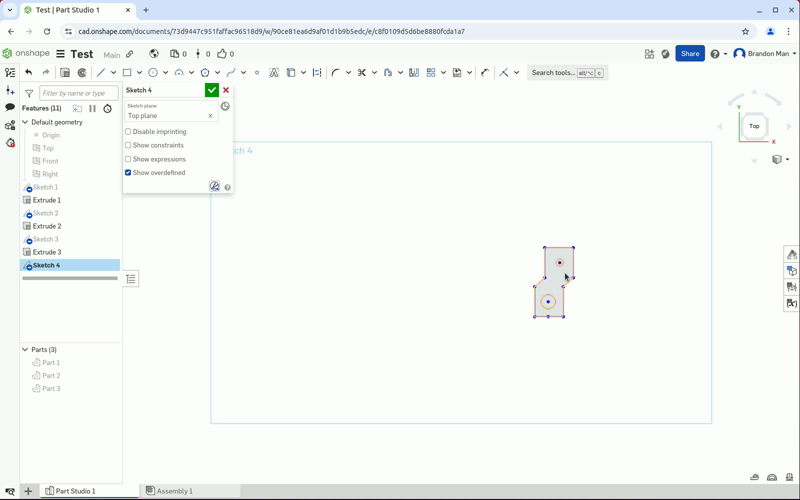
scroll(6)
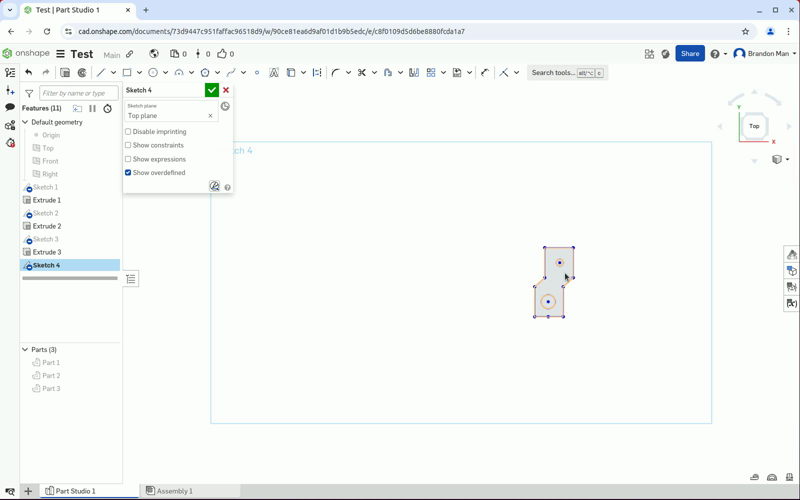
scroll(6)
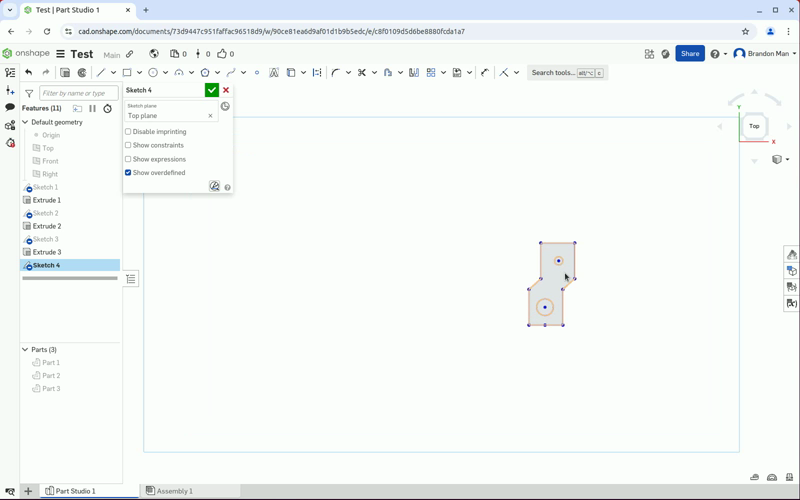
scroll(6)
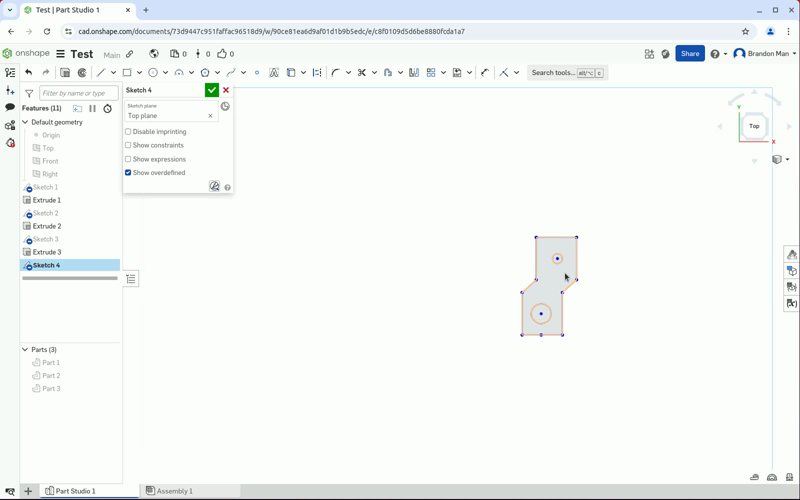
scroll(6)
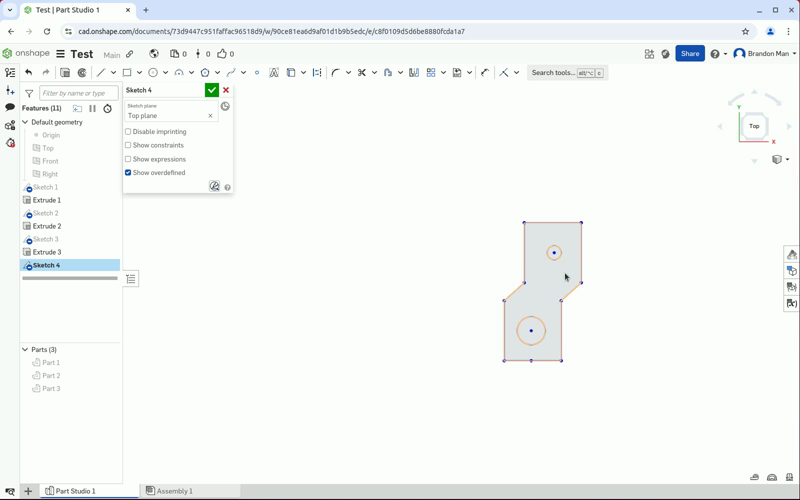
scroll(6)
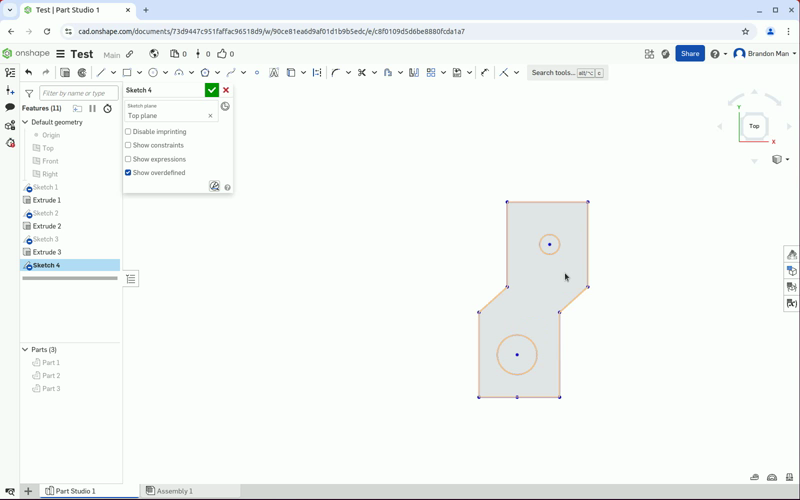
scroll(6)
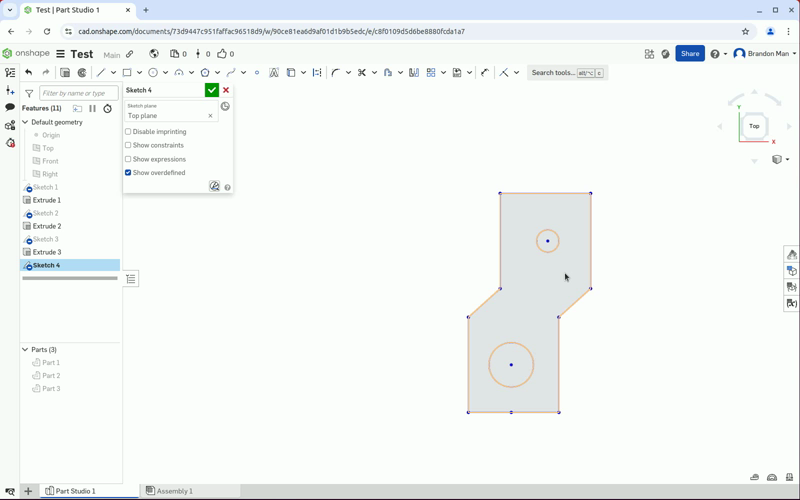
scroll(6)
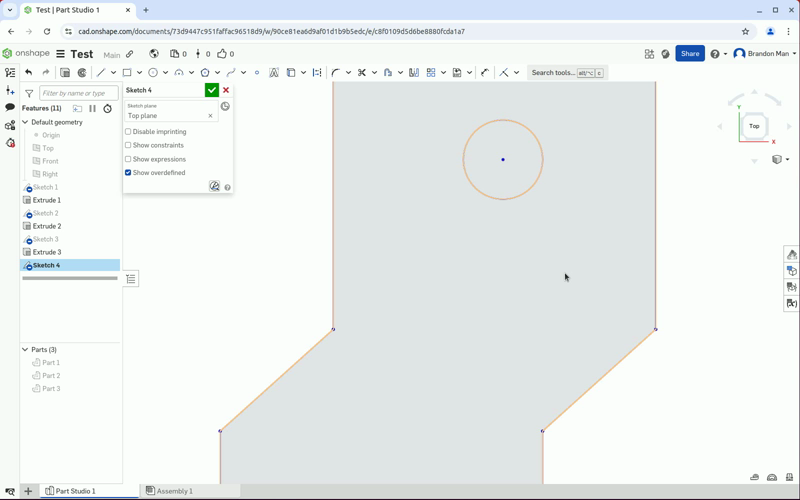
click(565, 272)
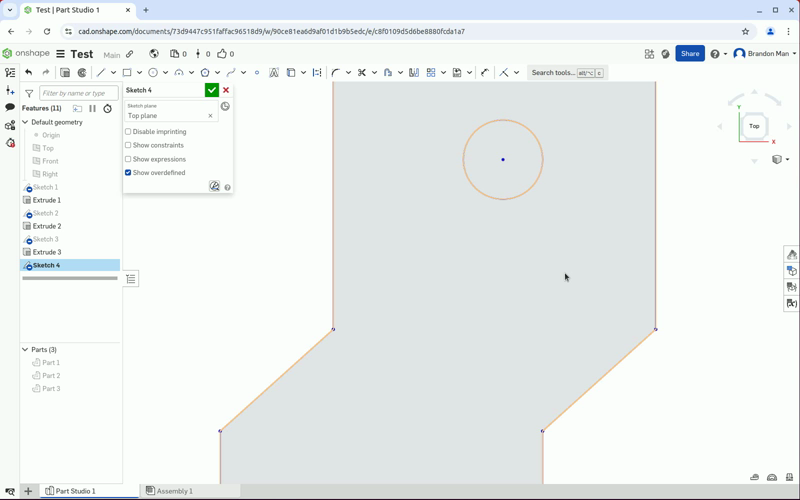
scroll(-6)
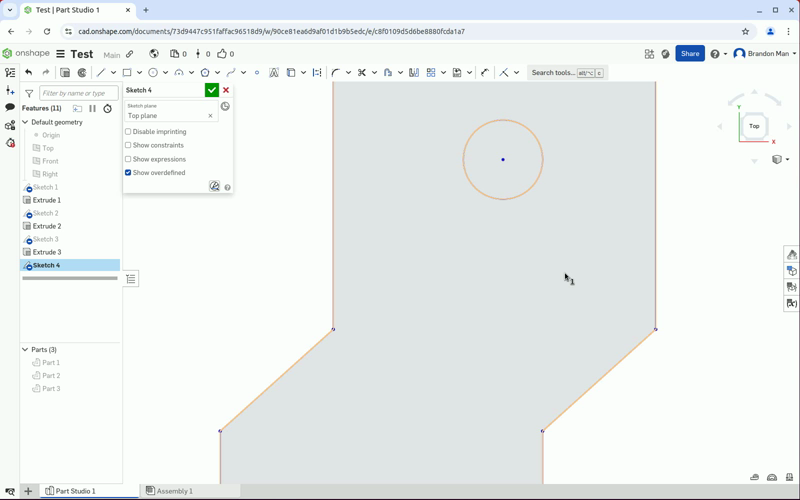
scroll(-6)
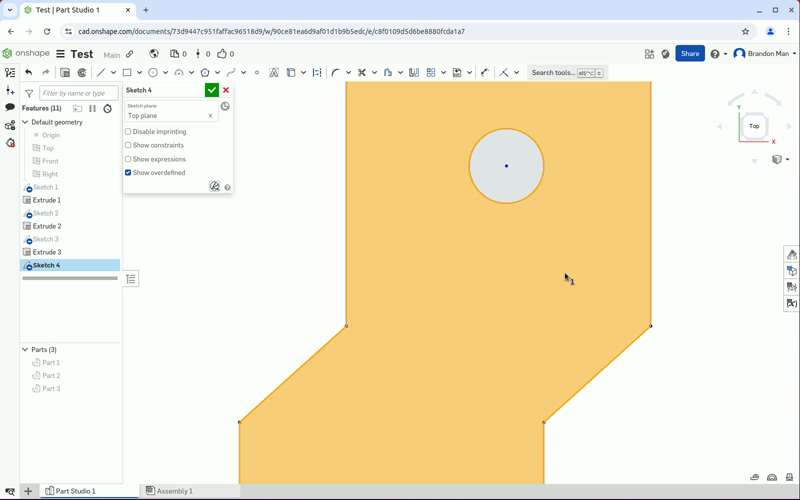
scroll(-6)
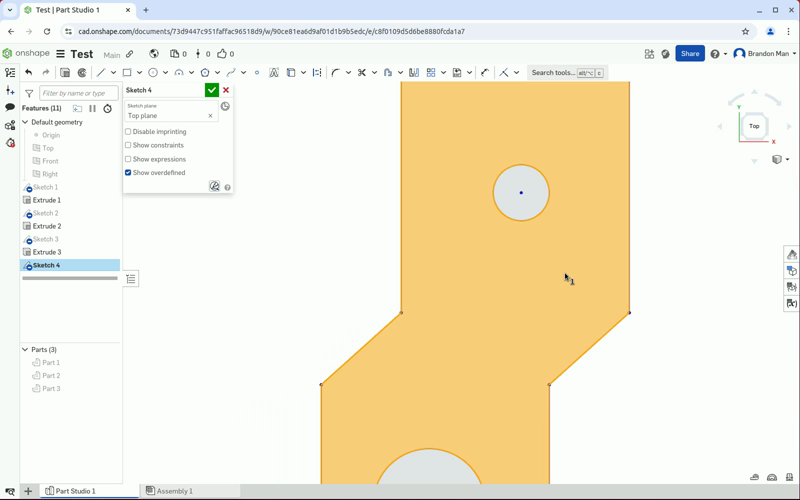
scroll(-6)
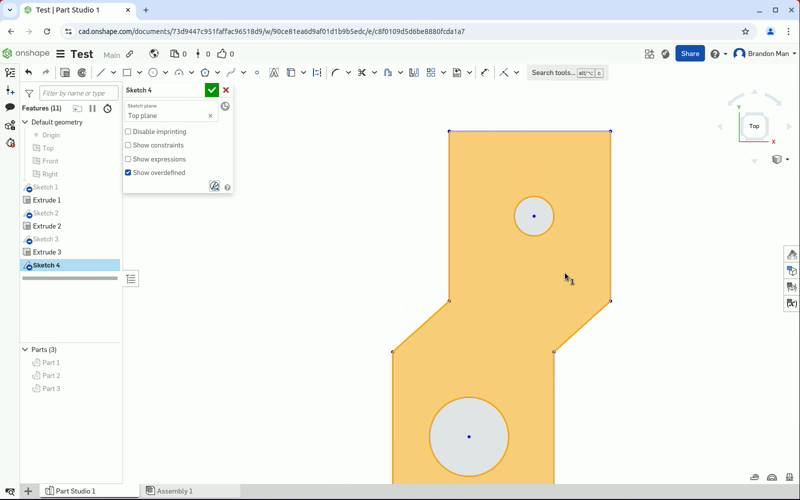
scroll(-6)
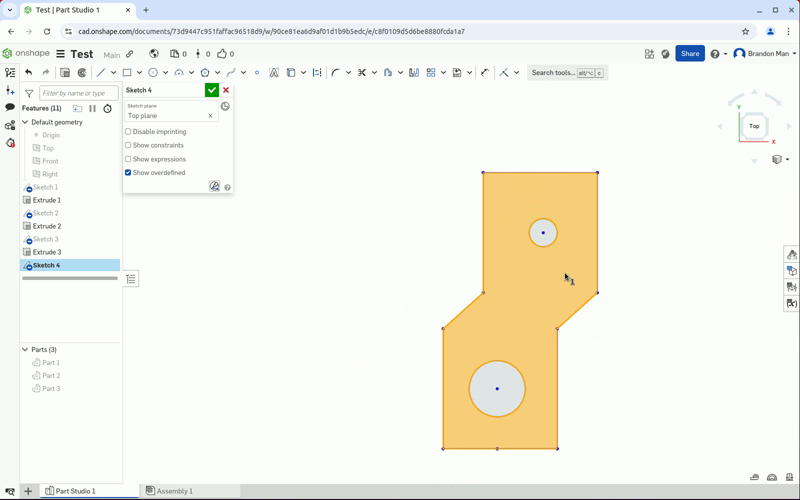
scroll(-6)
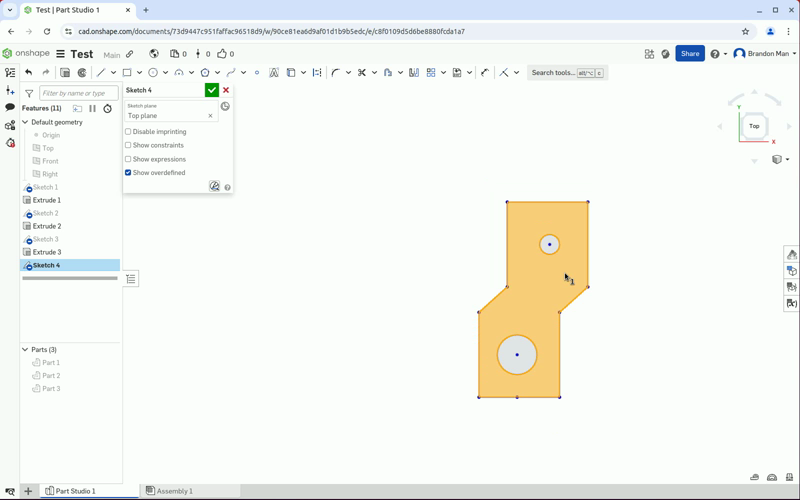
scroll(-6)
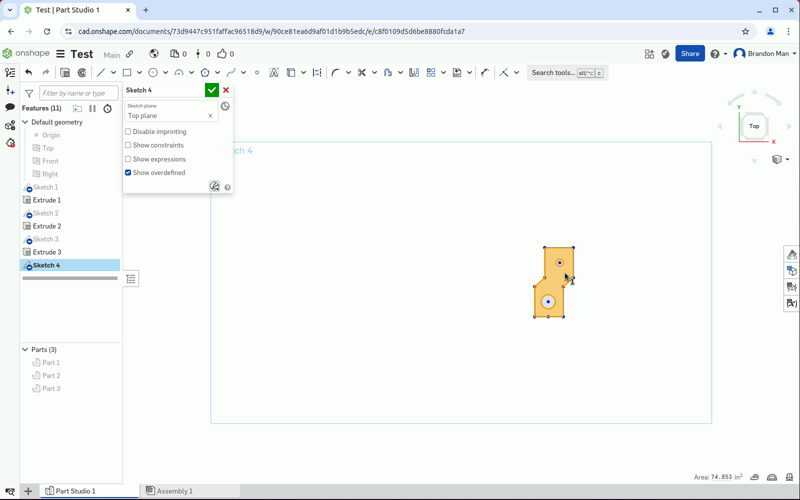
mouse_move(73, 352)
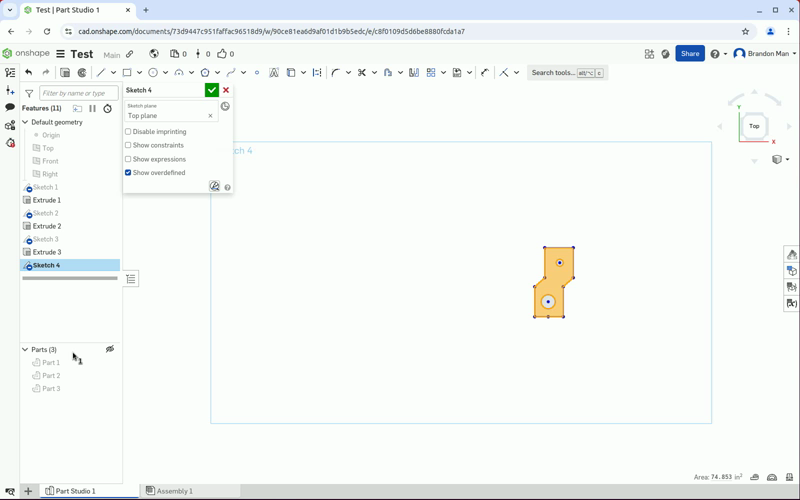
key(shift+y)
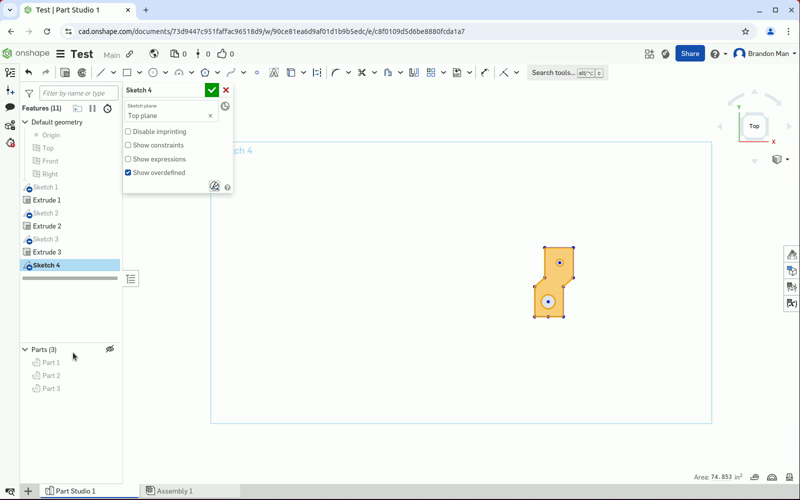
key(shift+e)
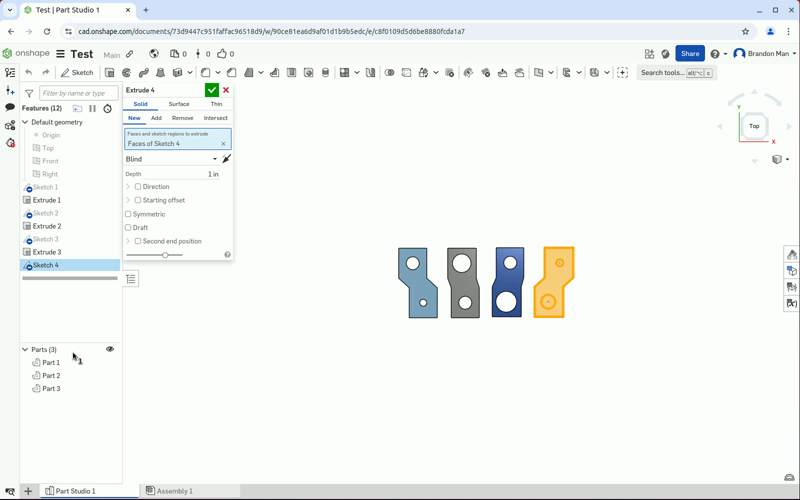
mouse_move(143, 106)
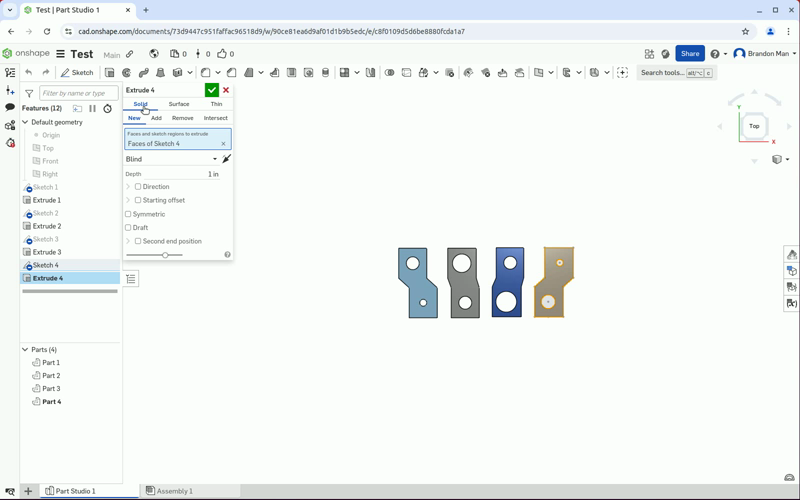
click(143, 106)
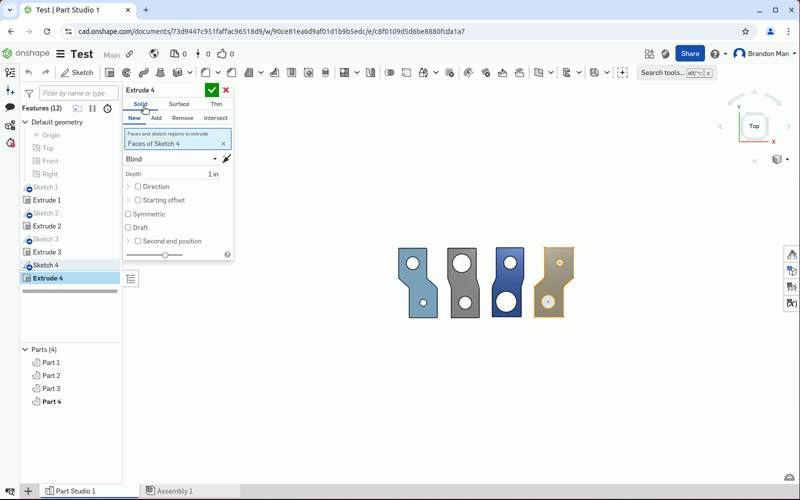
mouse_move(137, 120)
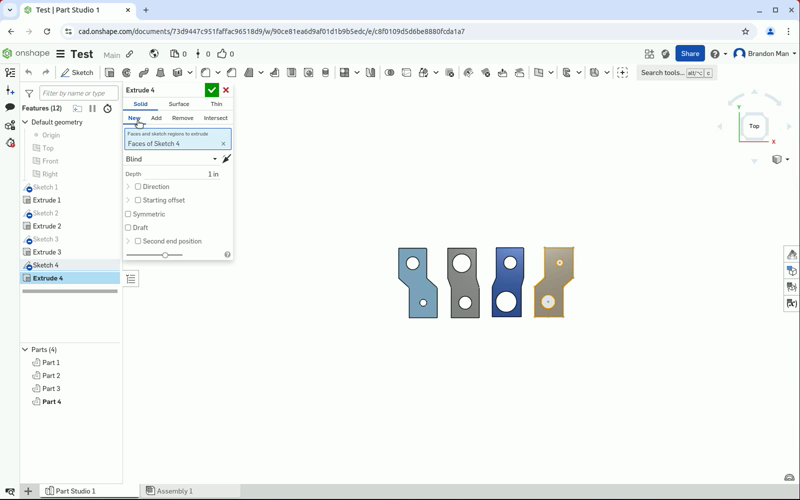
click(137, 120)
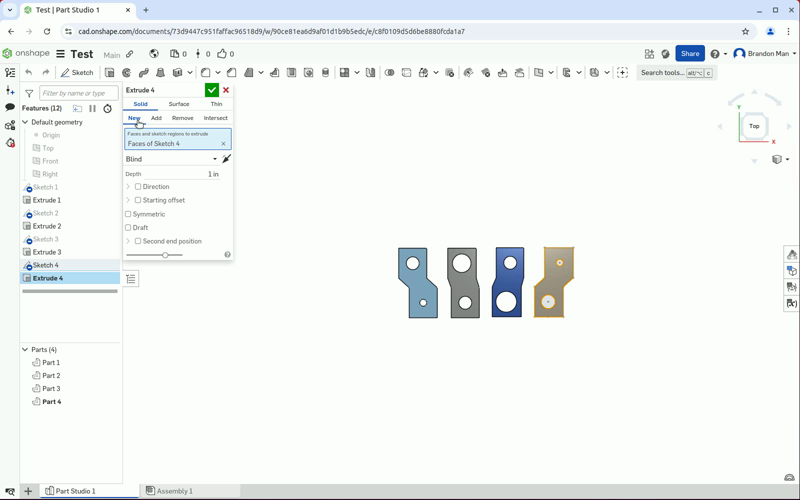
key(tab, 4)
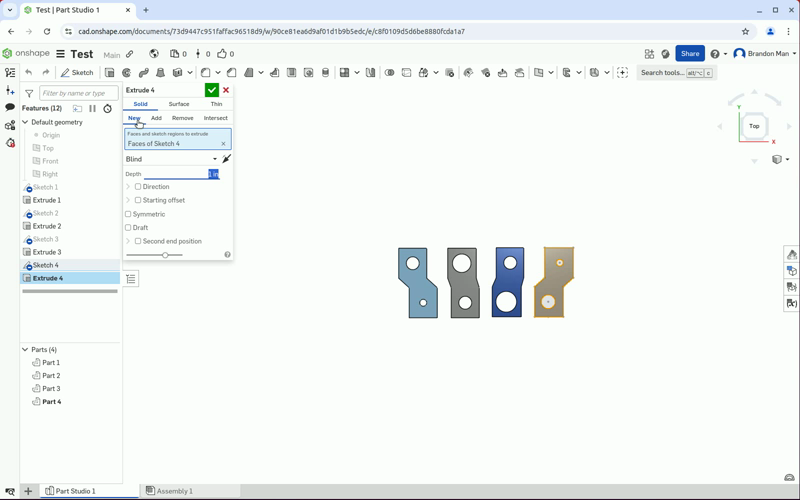
text(1.204)
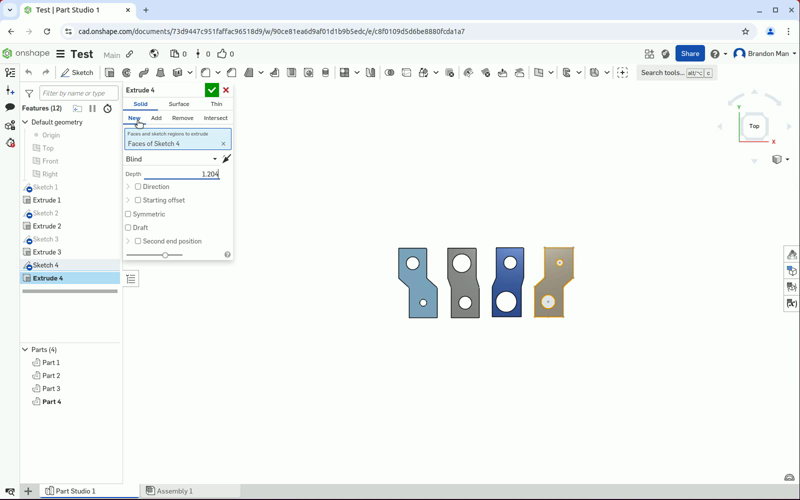
key(enter)
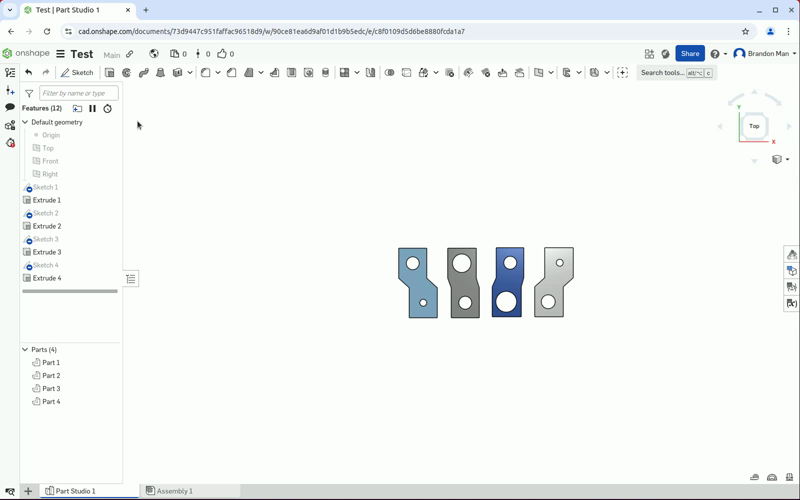
key(shift+h)
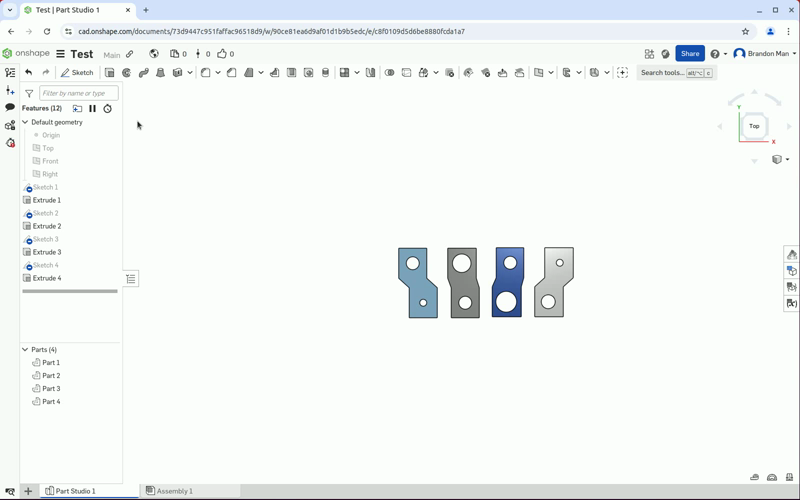
key(shift+h)
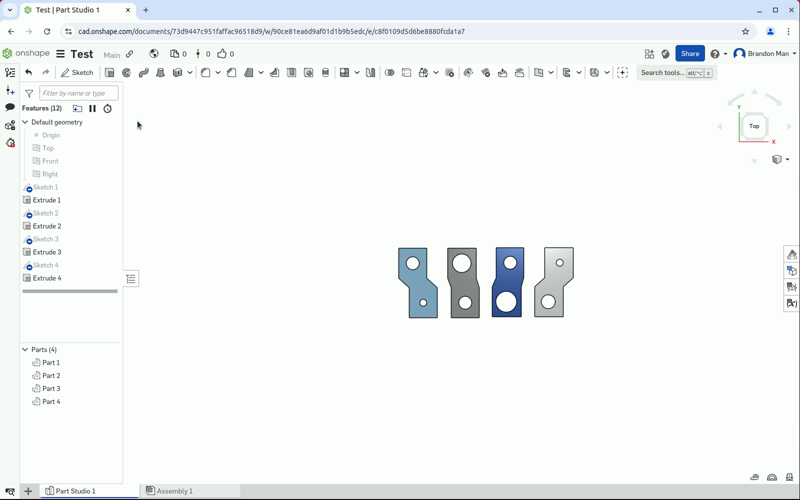
key(shift+7)
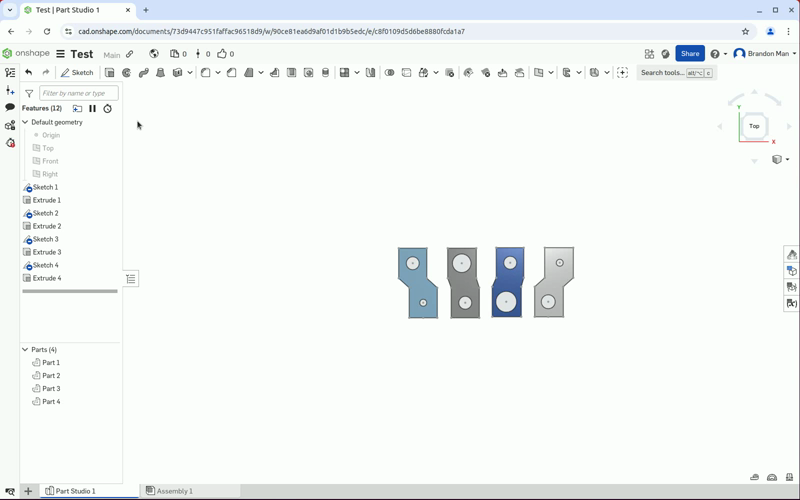
key(up, 3)
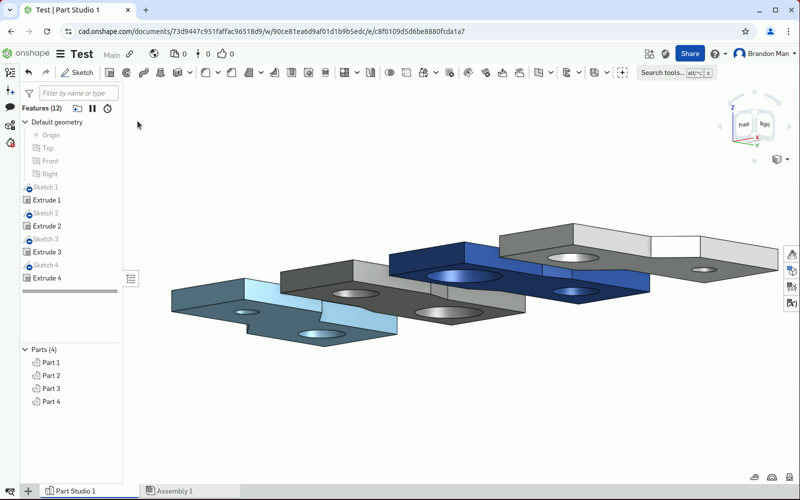
key(left, 3)
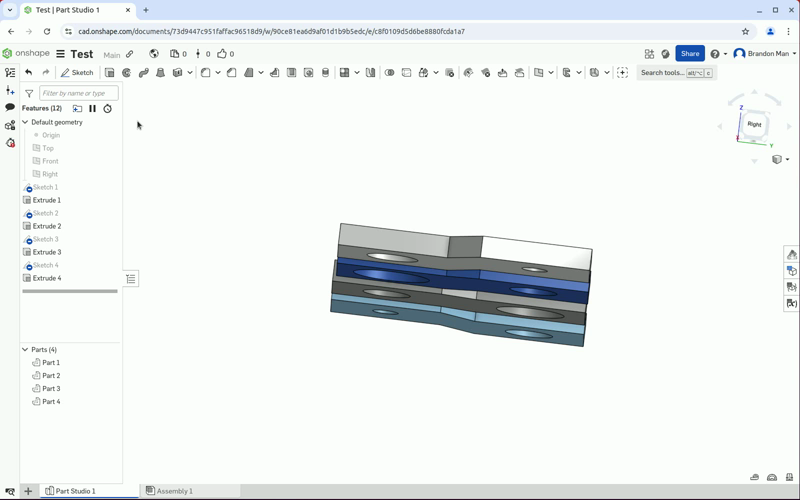
key(right, 3)
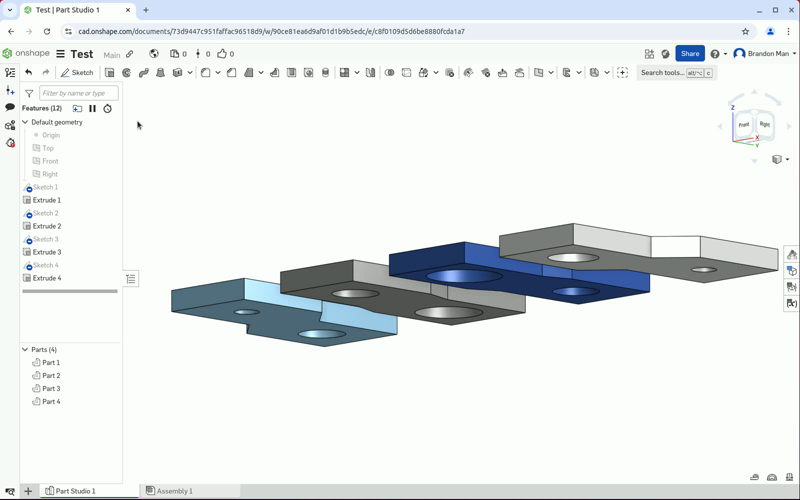
key(down, 3)
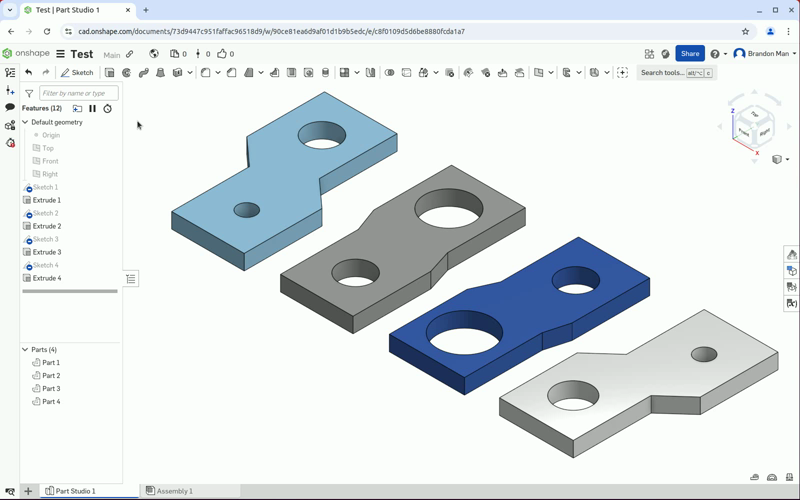
mouse_move(73, 189)
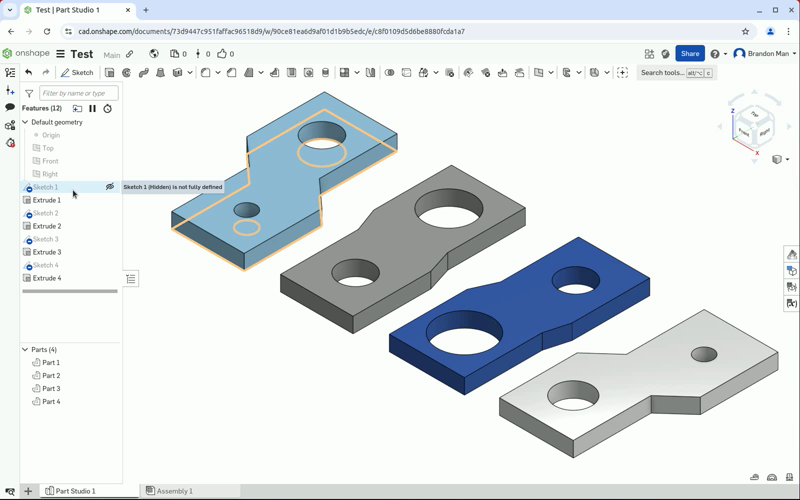
click(73, 189)